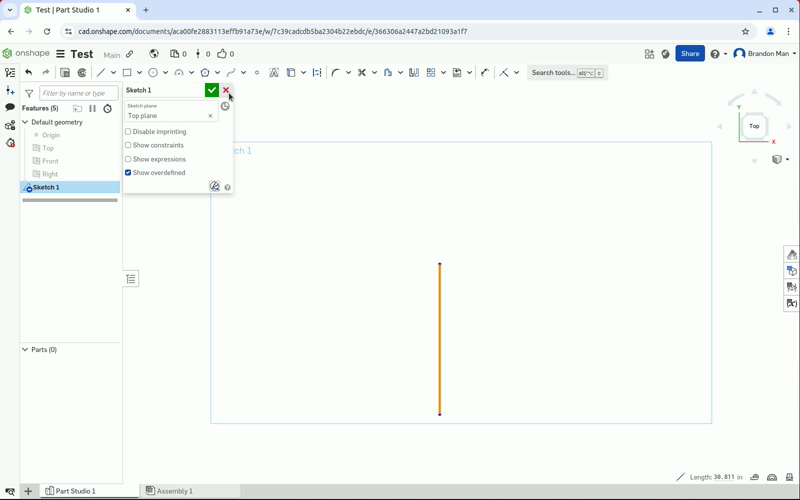
key(shift+h)
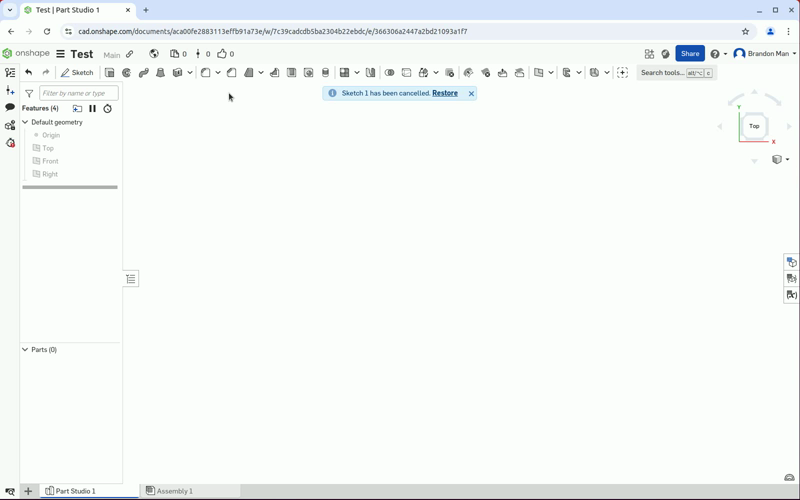
mouse_move(73, 352)
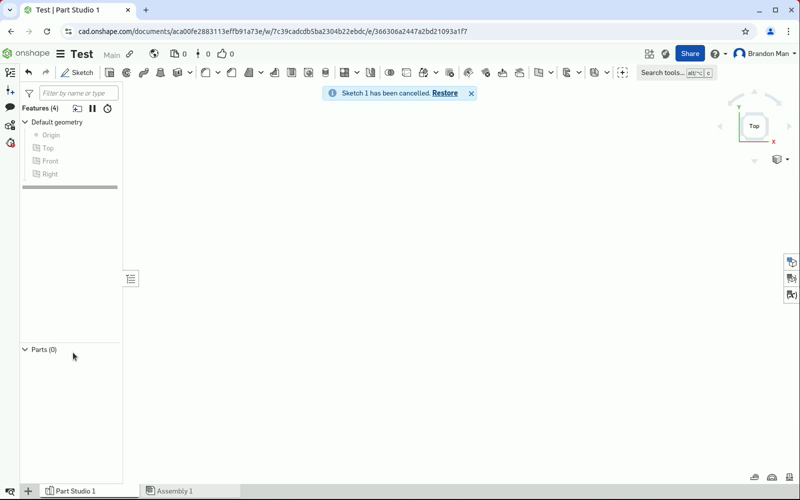
key(y)
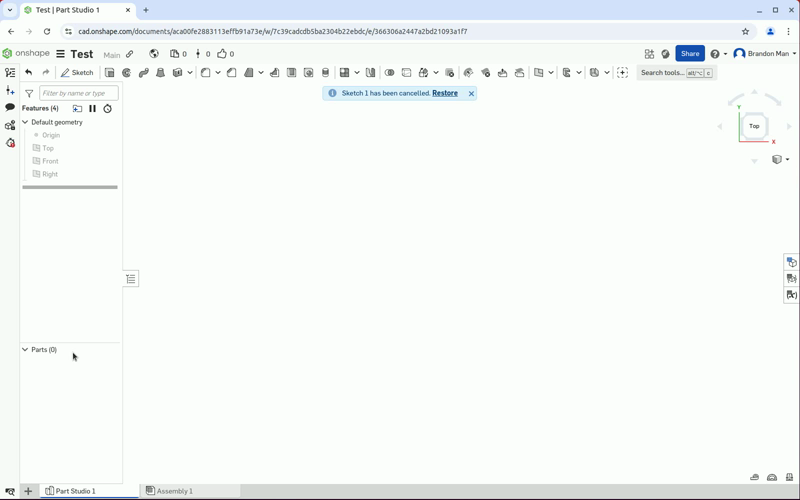
key(shift+p)
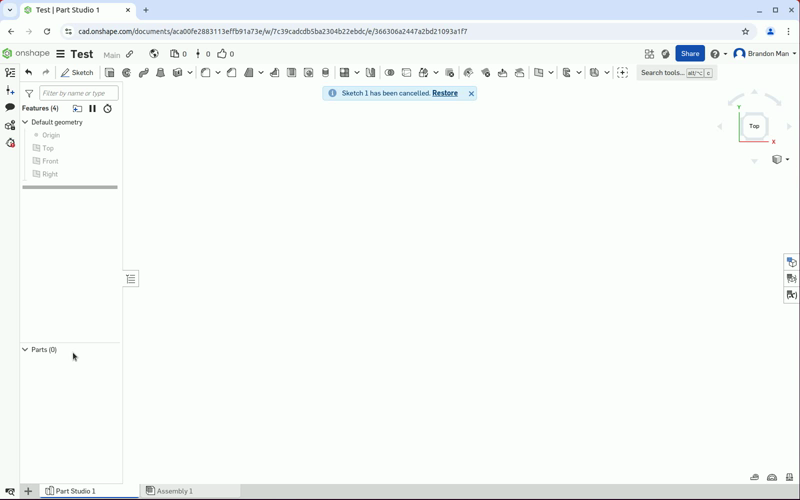
key(space)
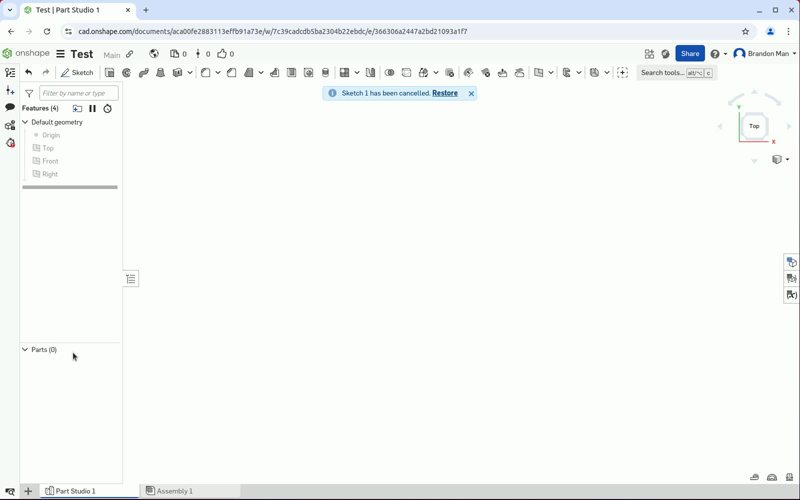
key_down(shift)
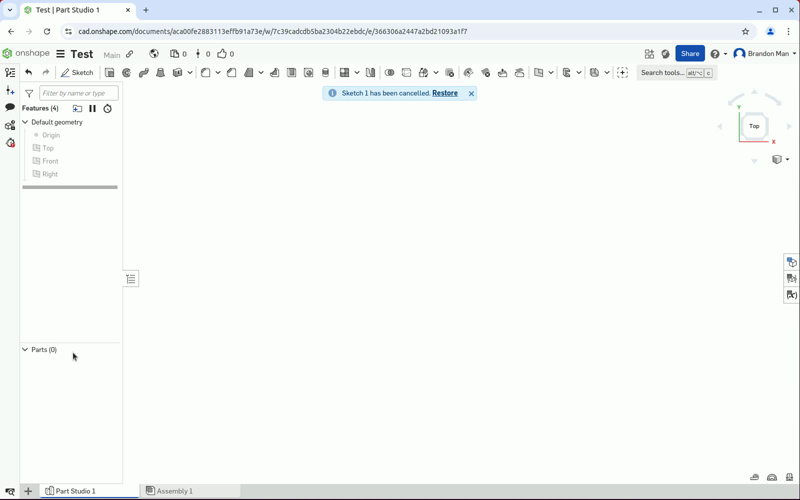
key(up)
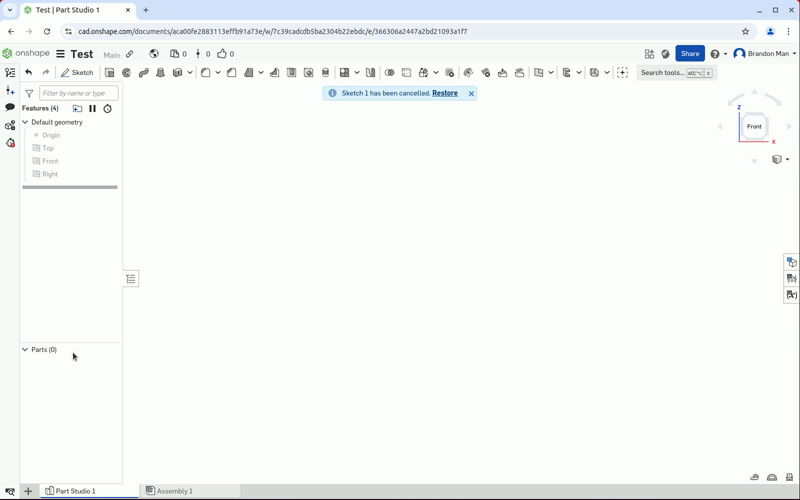
key_up(shift)
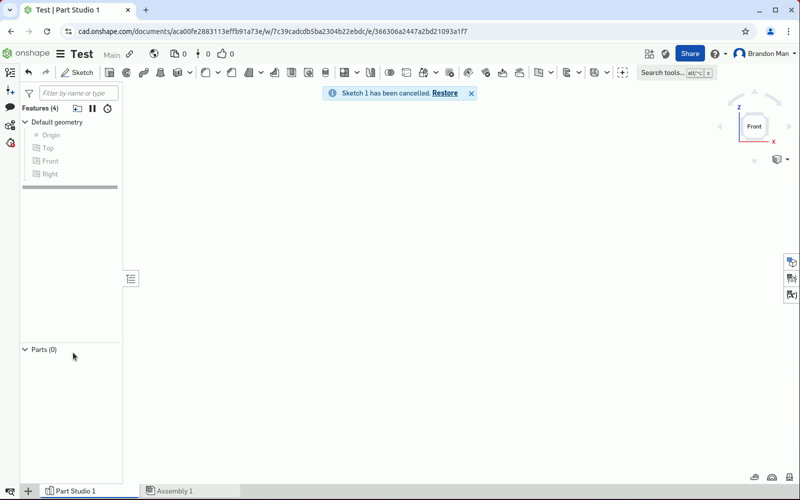
mouse_move(73, 352)
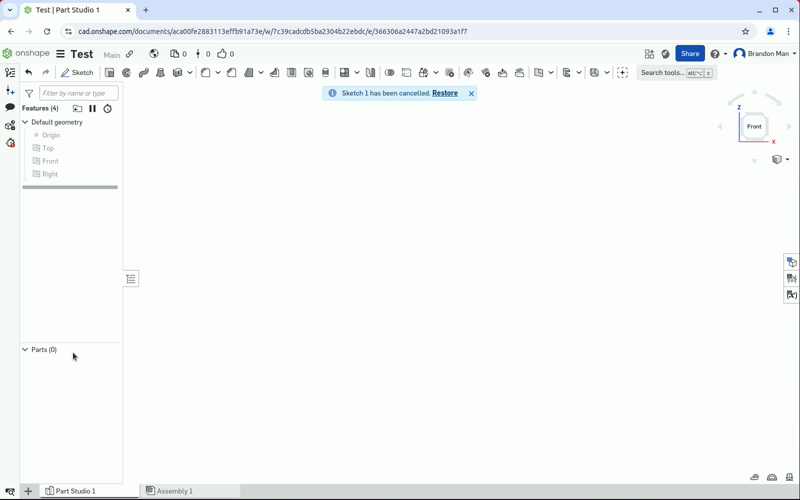
key(shift+y)
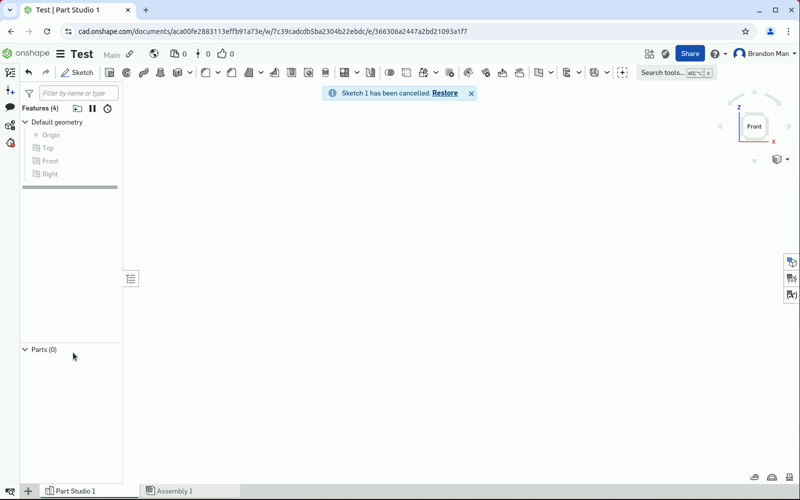
key(shift+s)
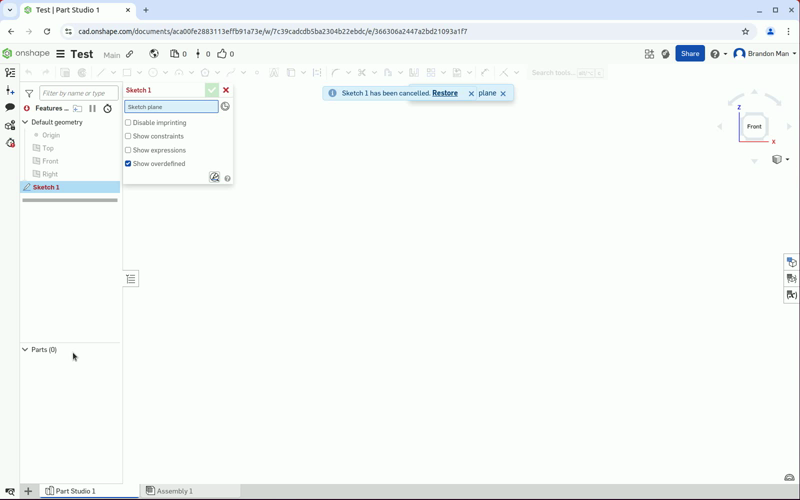
mouse_move(73, 163)
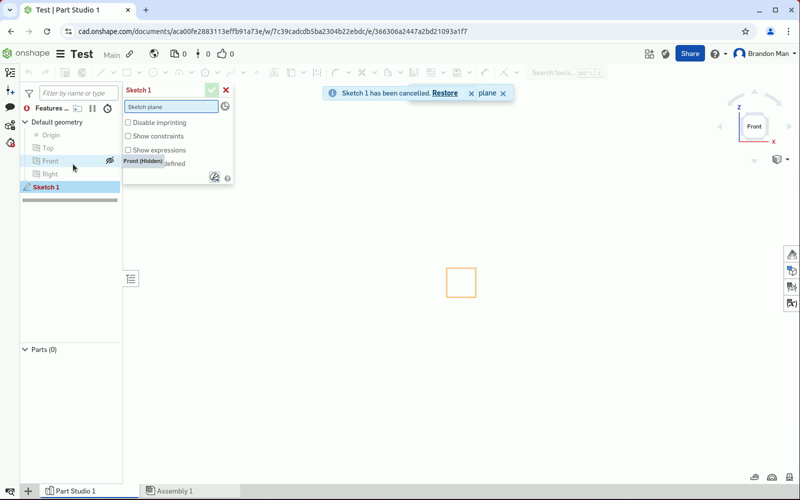
click(73, 163)
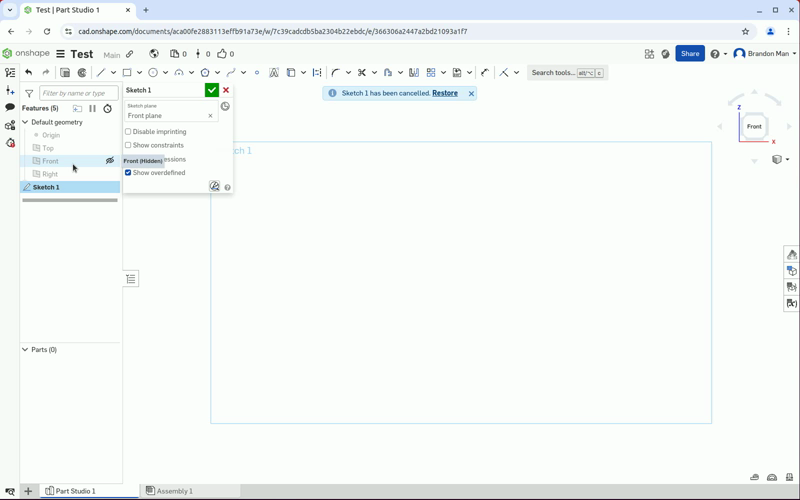
mouse_move(73, 352)
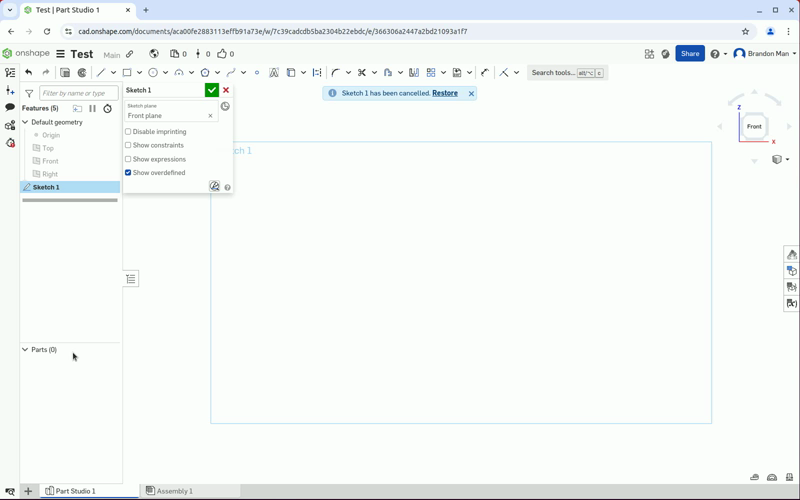
key(y)
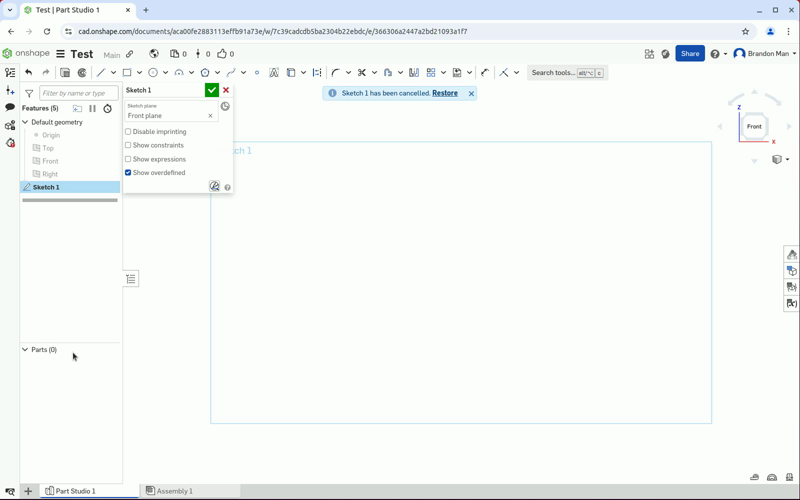
key(l)
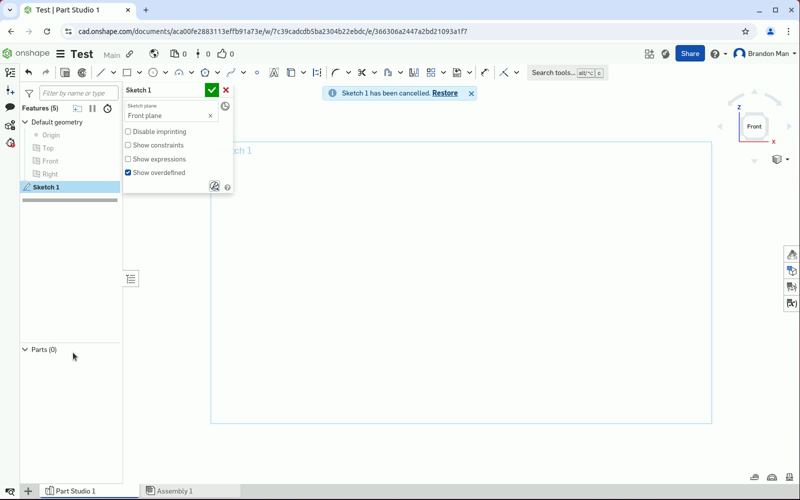
key_down(shift)
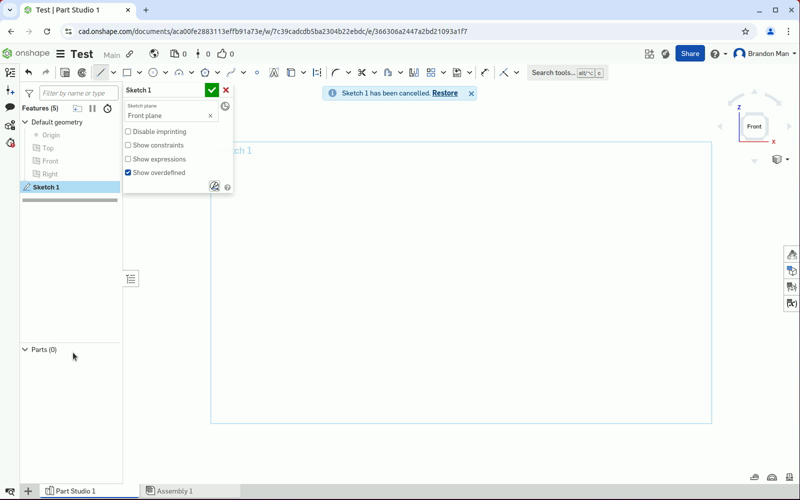
mouse_move(348, 305)
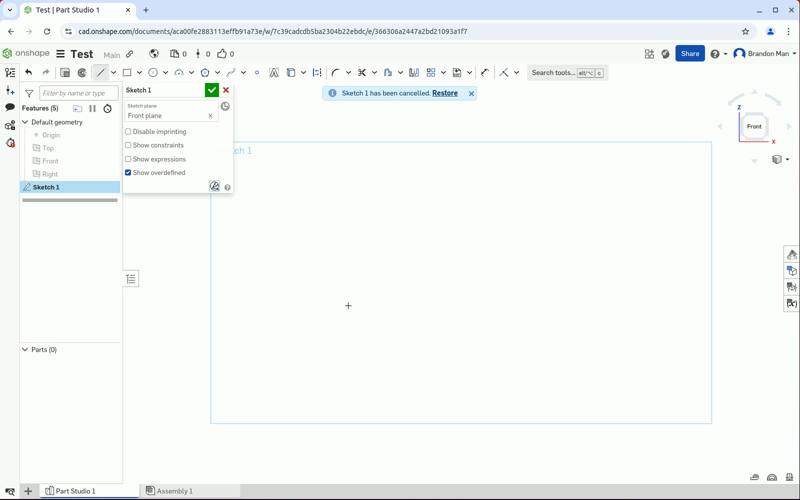
click(348, 305)
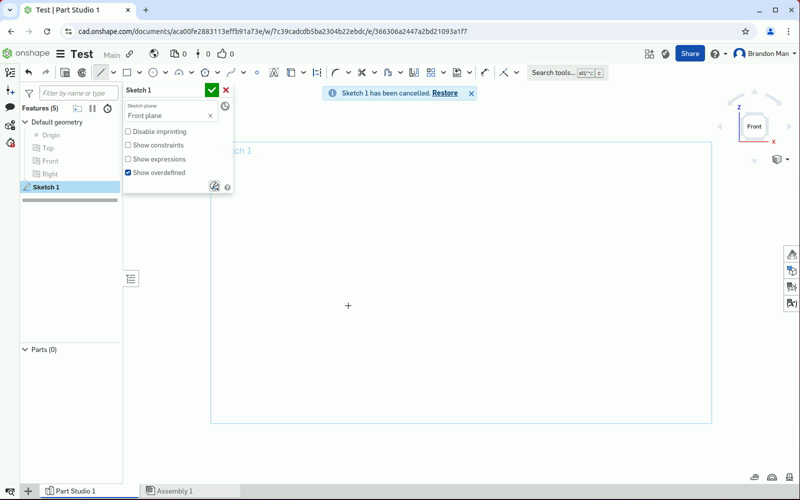
key_up(shift)
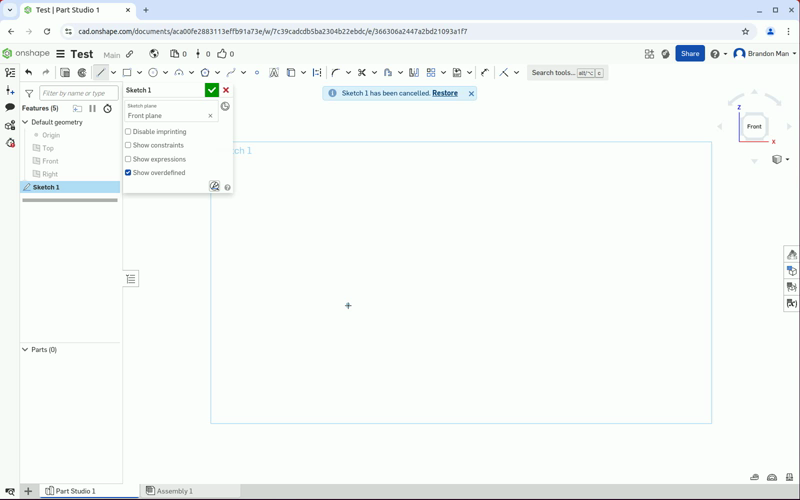
key_down(shift)
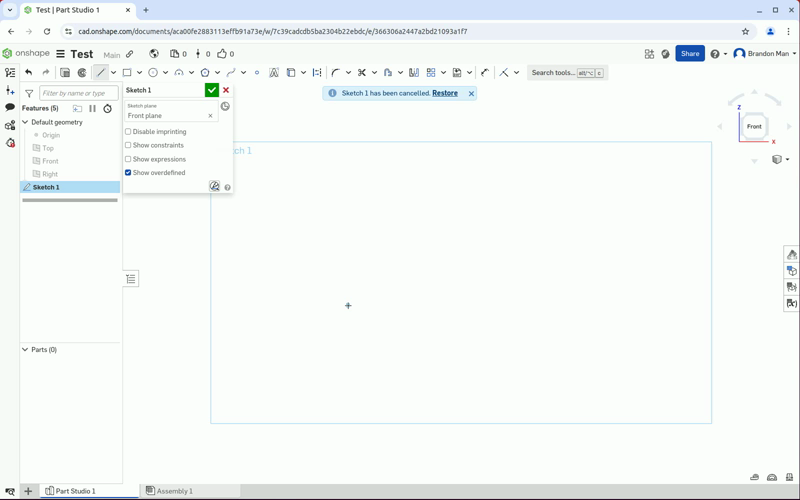
mouse_move(572, 305)
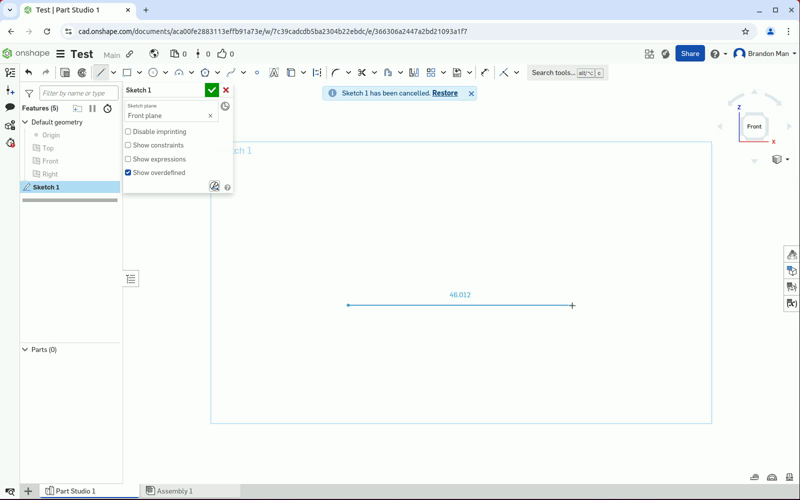
click(572, 305)
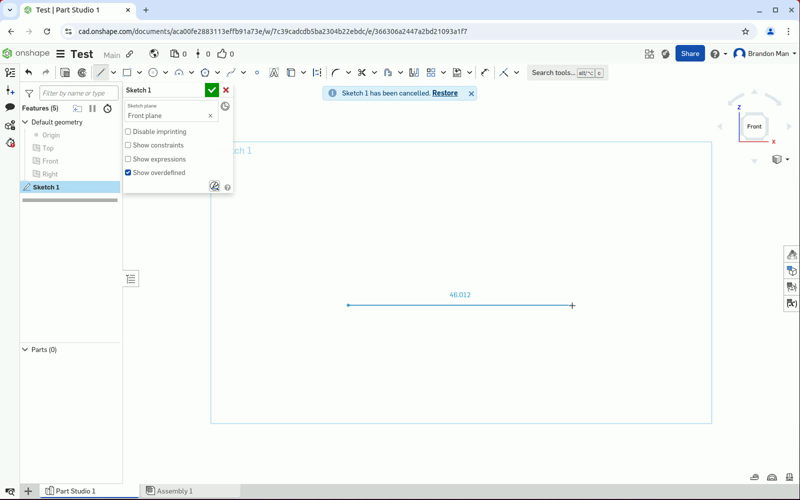
key_up(shift)
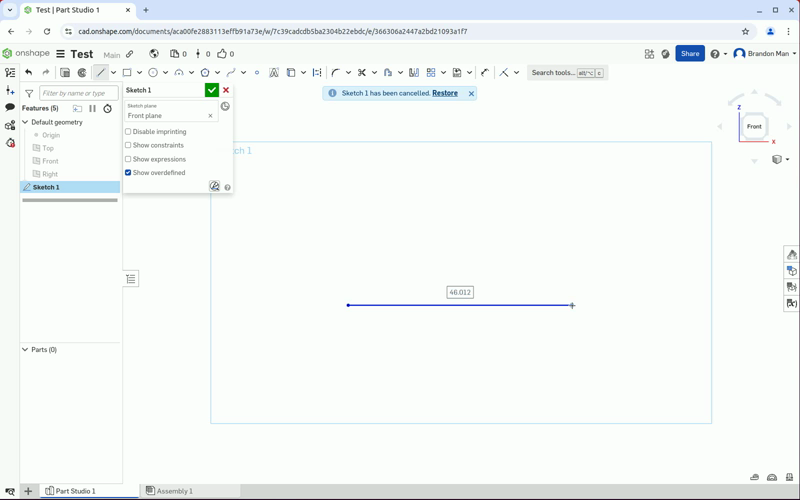
key_down(shift)
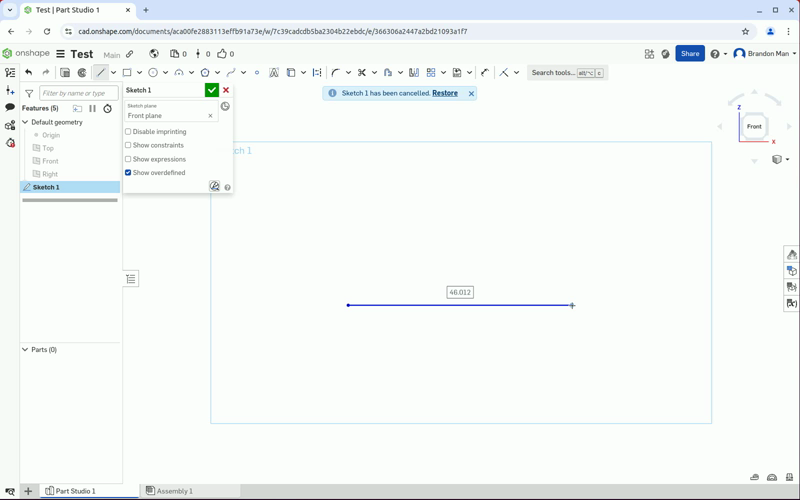
mouse_move(589, 305)
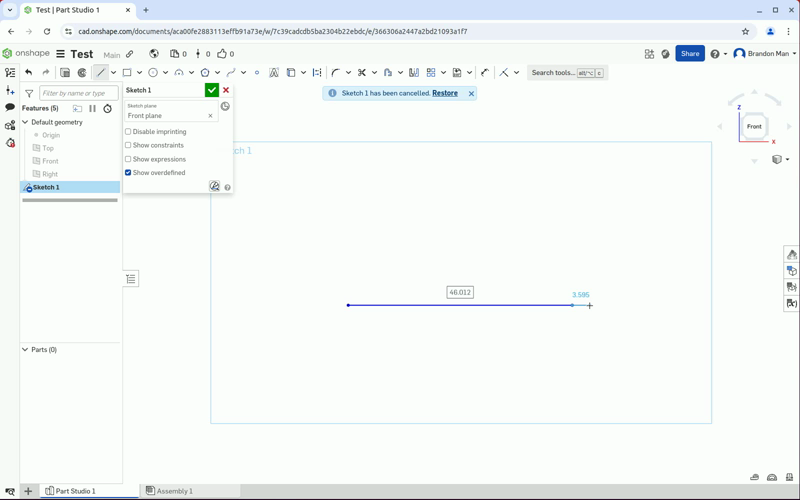
mouse_move(572, 260)
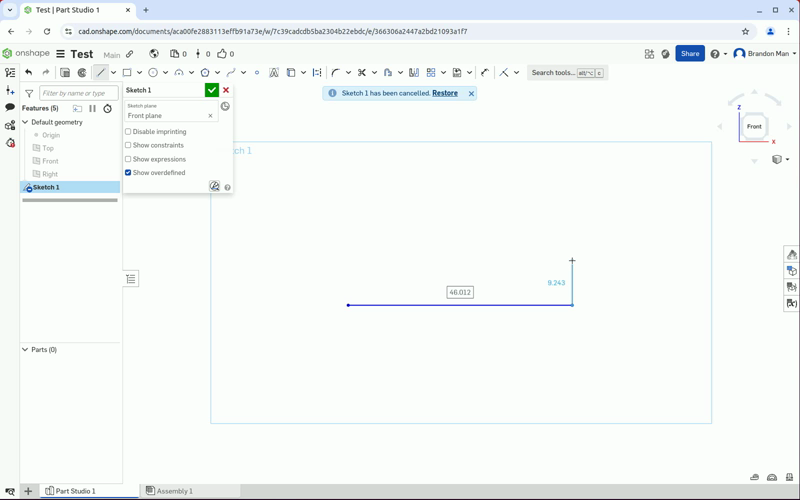
click(572, 260)
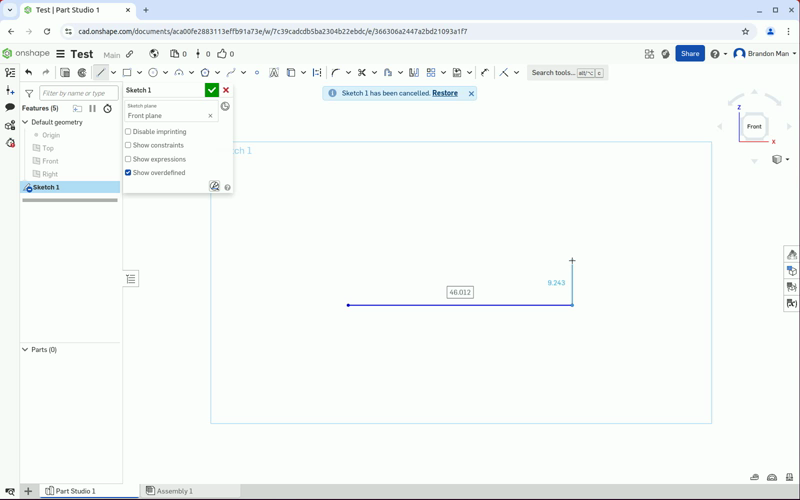
key_up(shift)
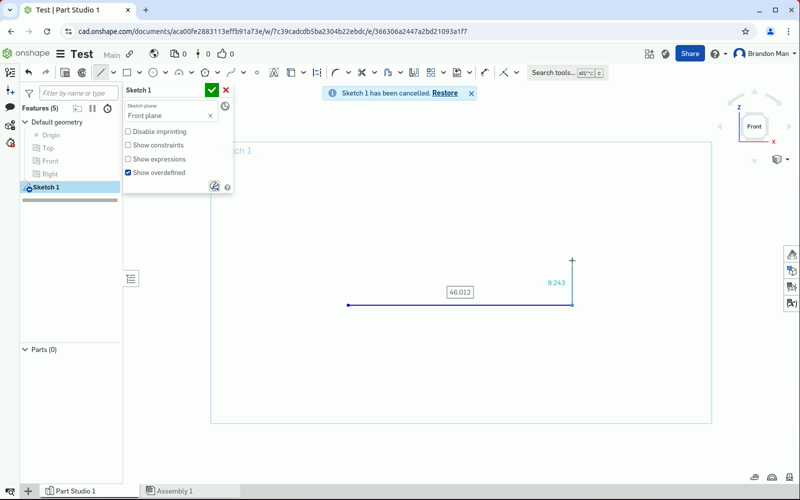
key_down(shift)
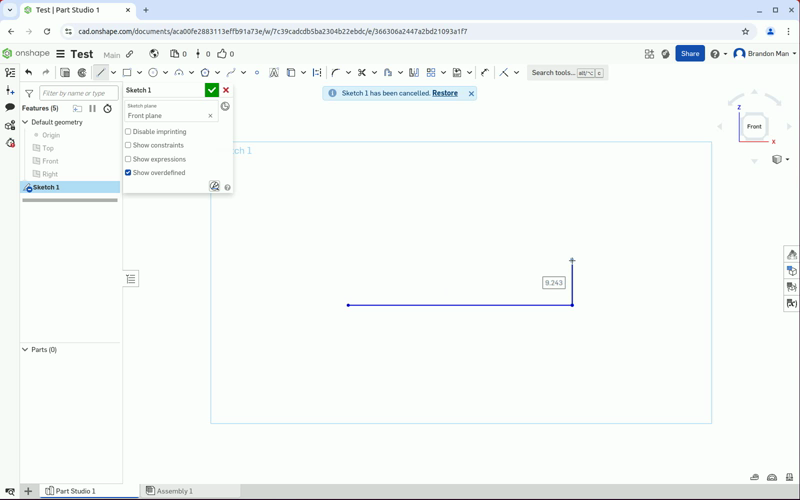
mouse_move(348, 260)
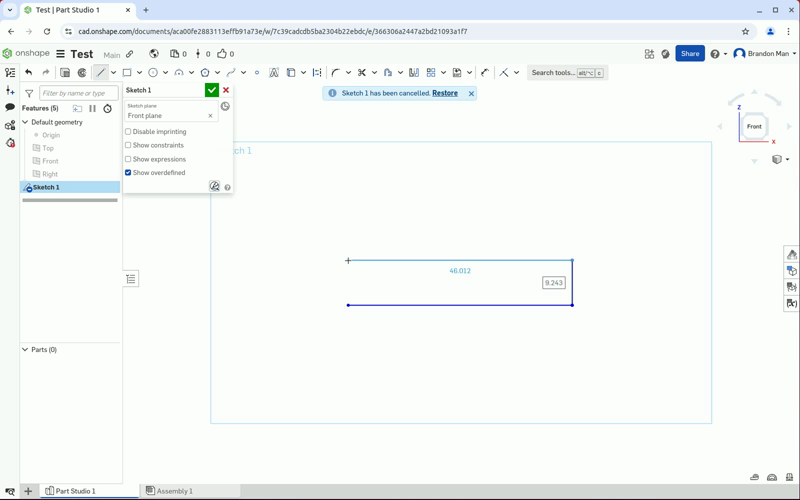
click(348, 260)
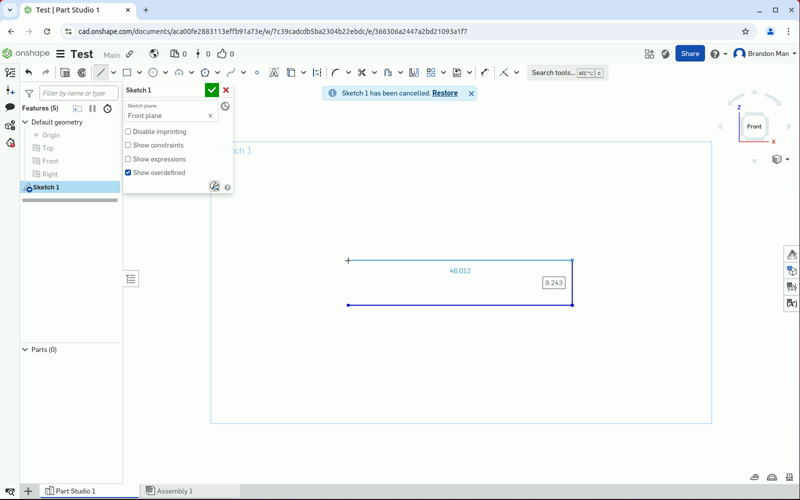
key_up(shift)
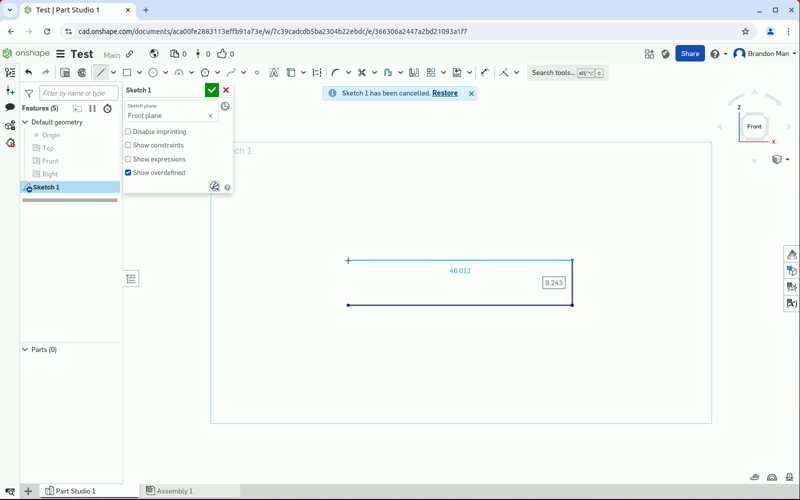
mouse_move(378, 260)
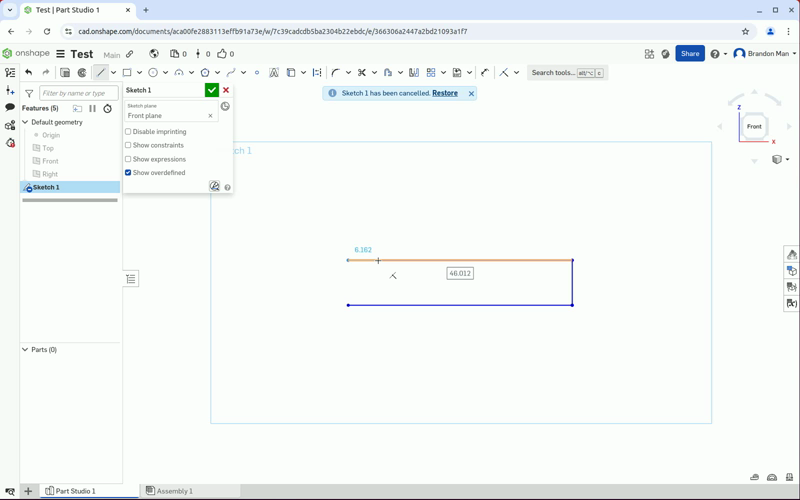
key_down(shift)
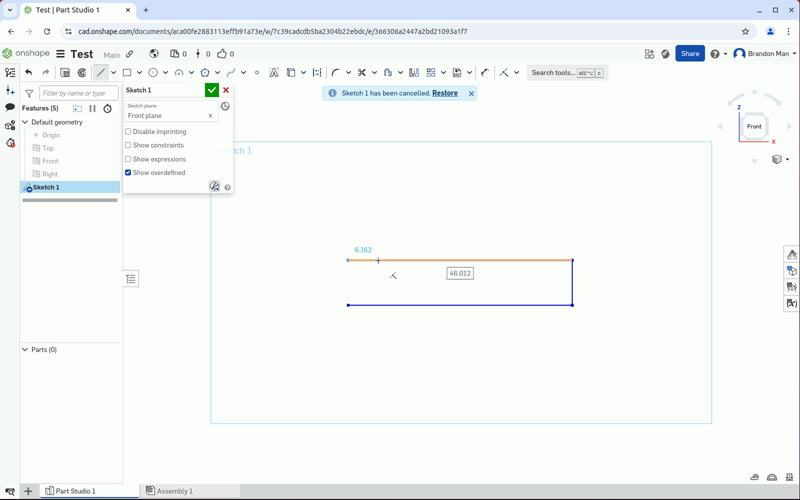
mouse_move(348, 305)
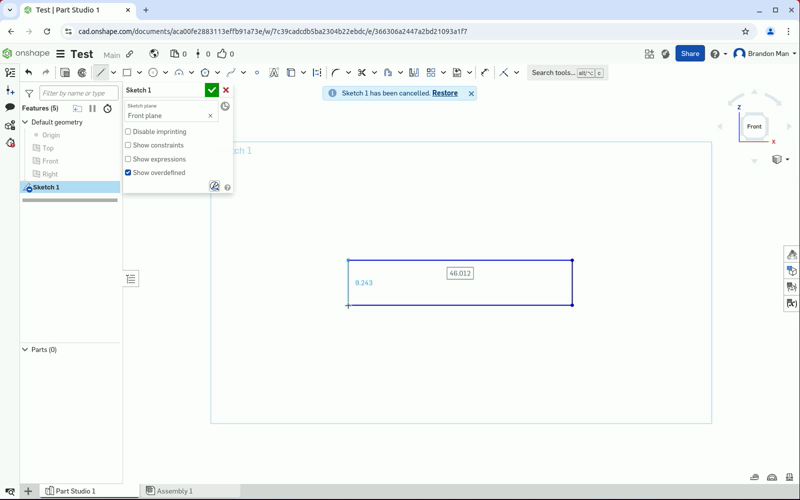
key_up(shift)
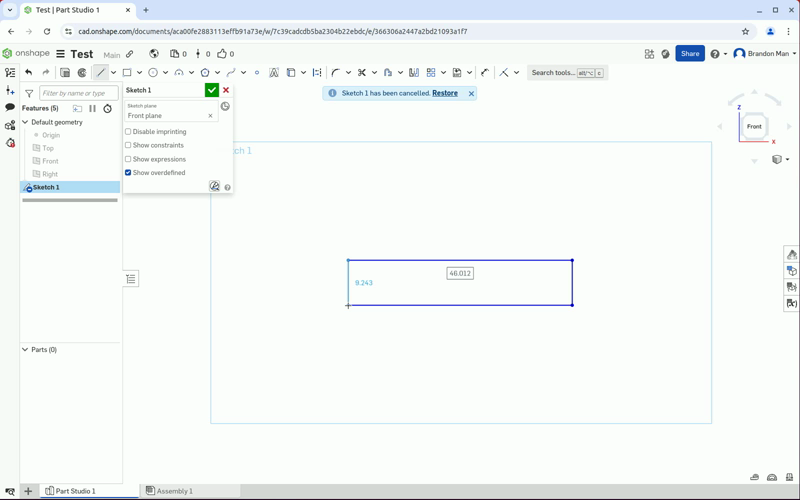
click(348, 305)
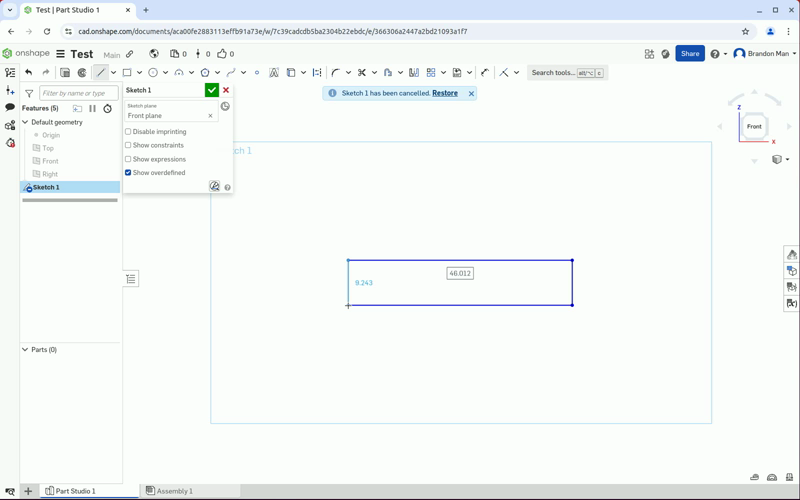
key(esc)
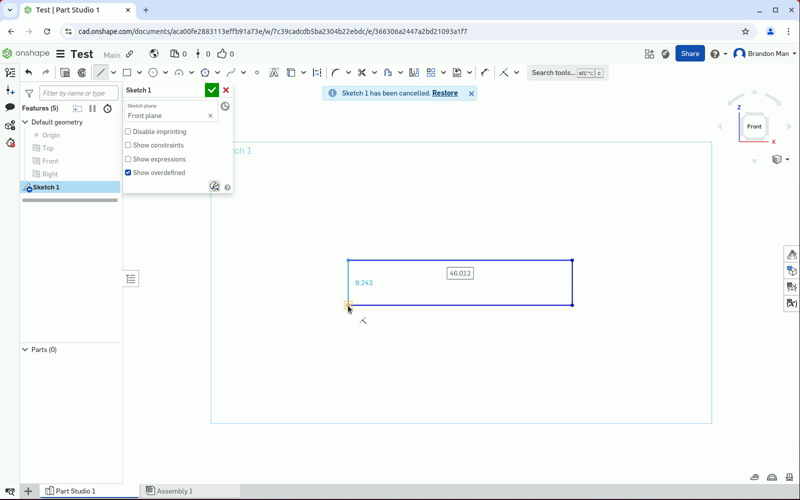
mouse_move(534, 274)
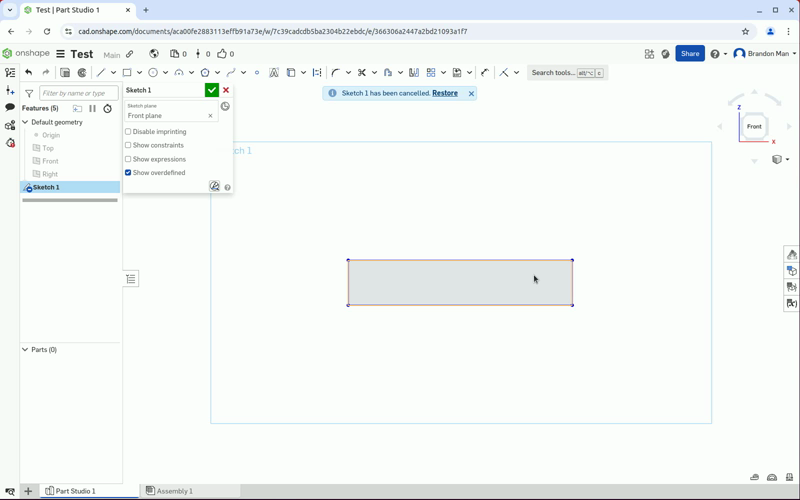
click(534, 274)
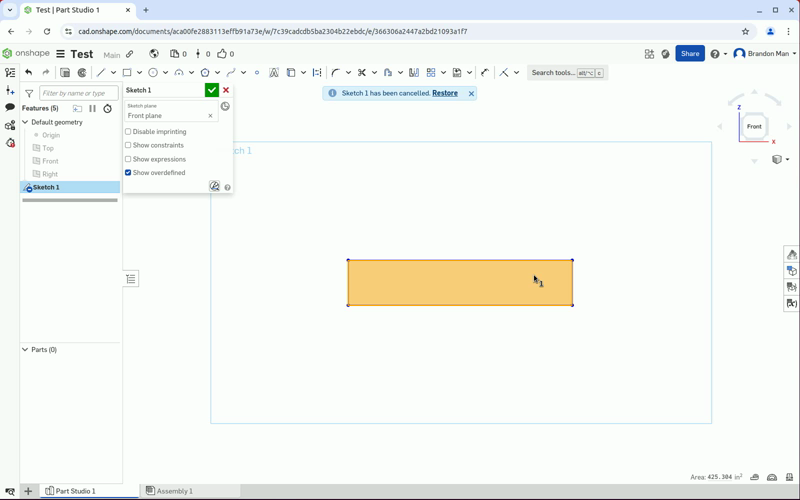
mouse_move(73, 352)
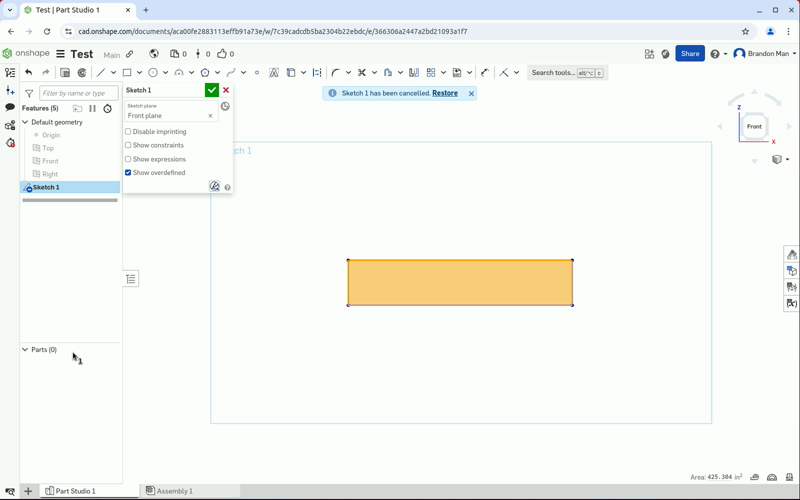
key(shift+y)
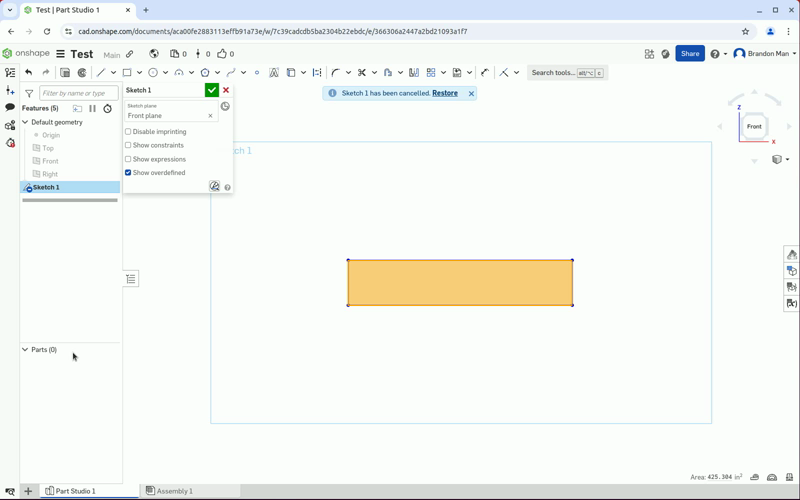
key(shift+e)
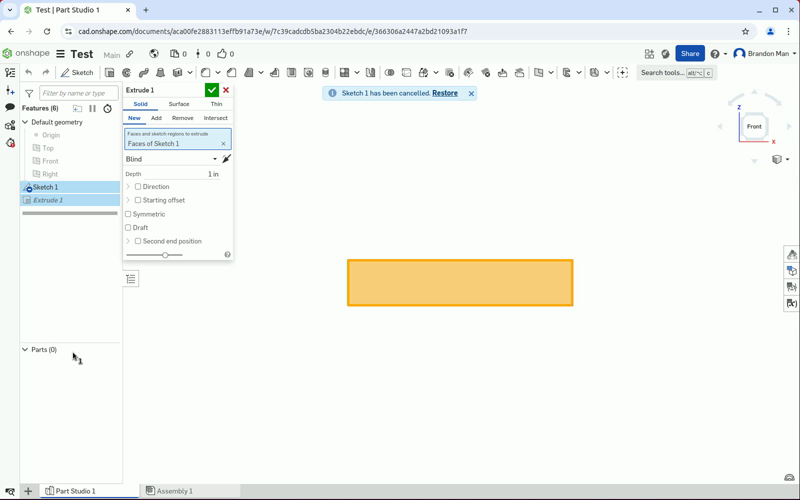
mouse_move(143, 106)
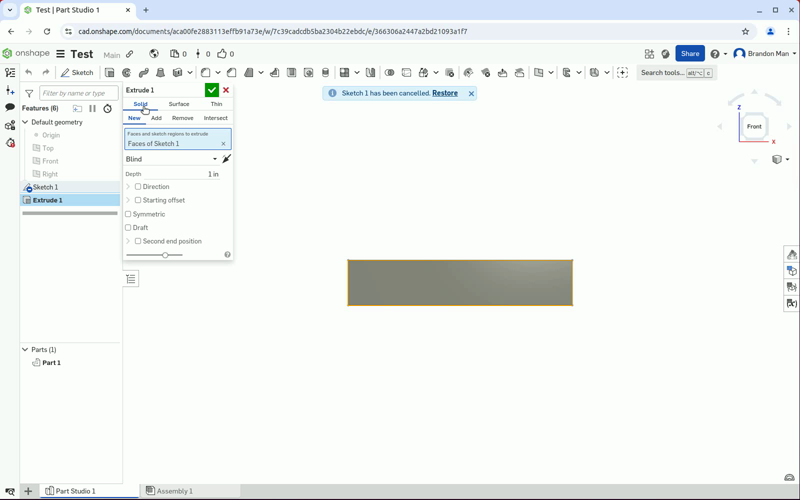
click(143, 106)
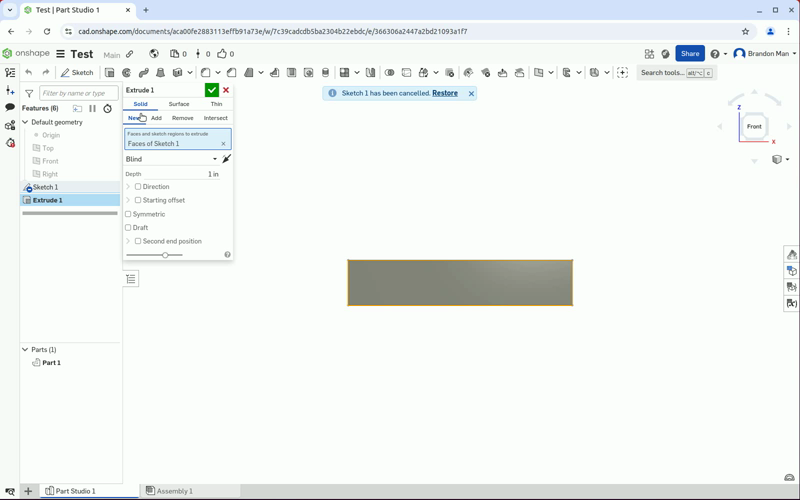
mouse_move(137, 120)
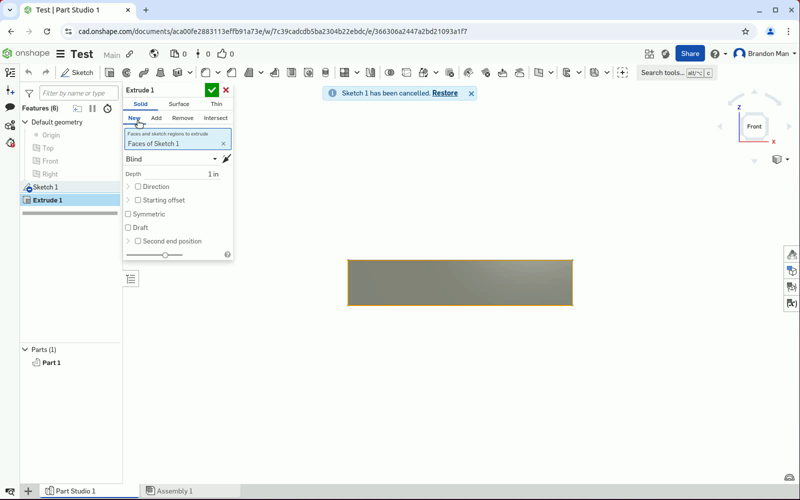
click(137, 120)
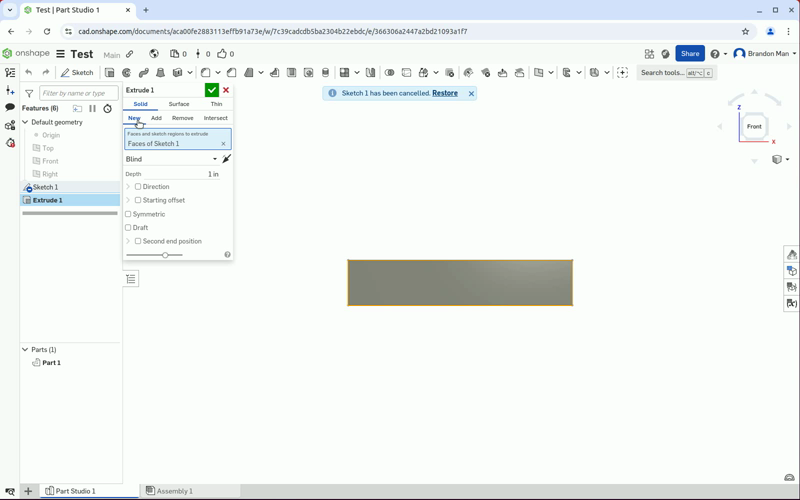
key(tab, 4)
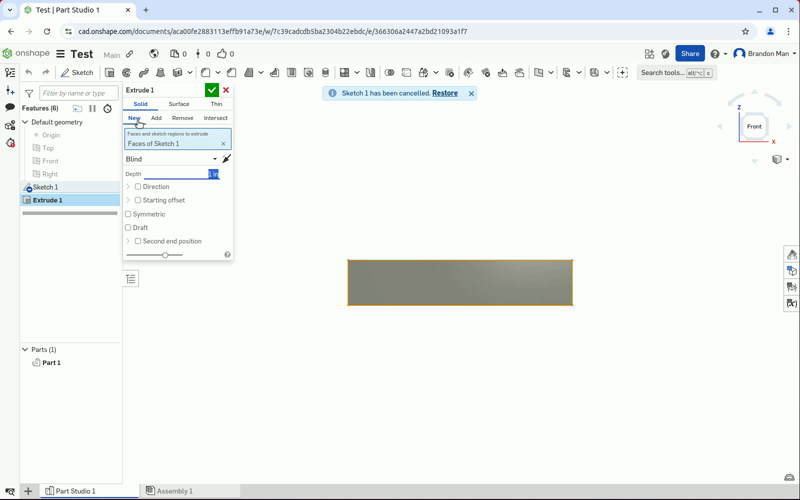
text(9.148)
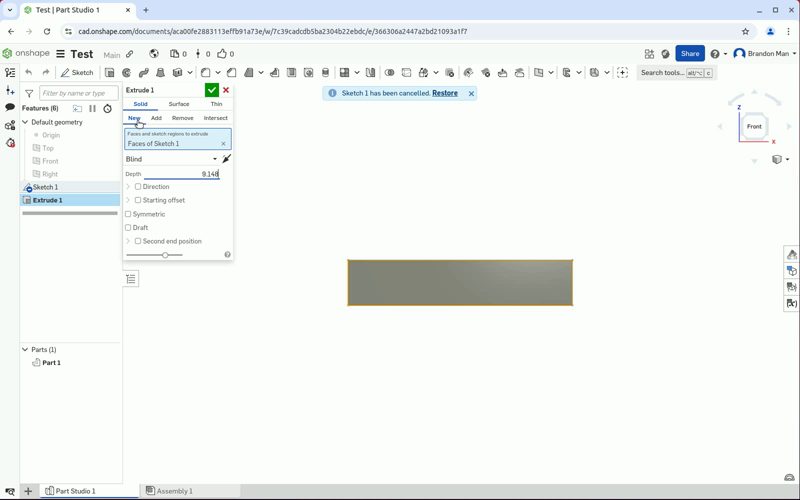
key(tab, 3)
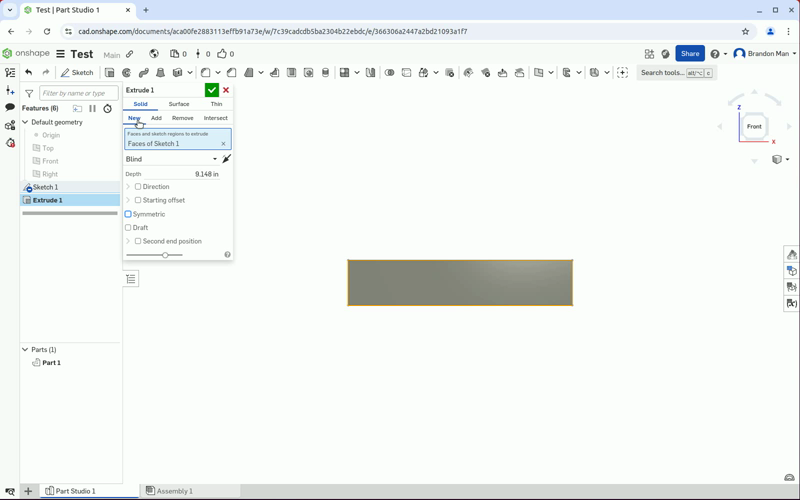
key(space)
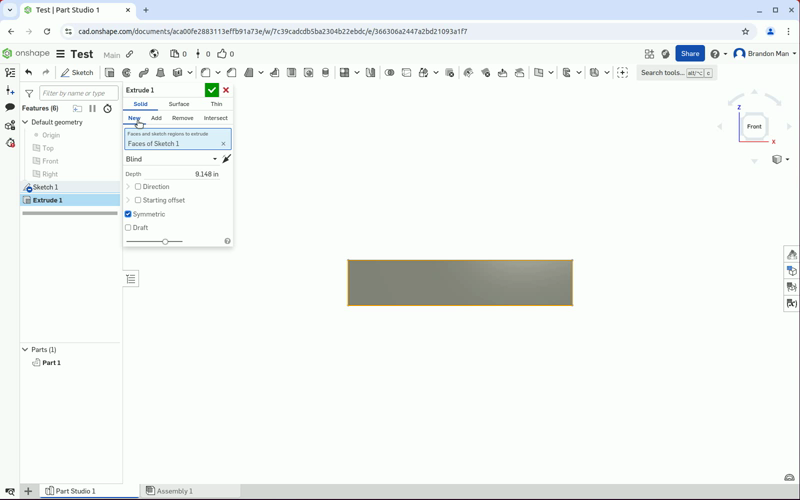
key(enter)
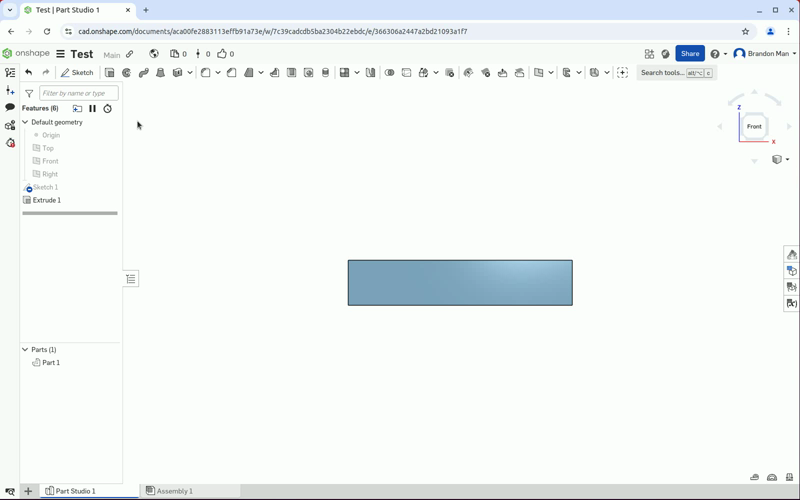
key(shift+h)
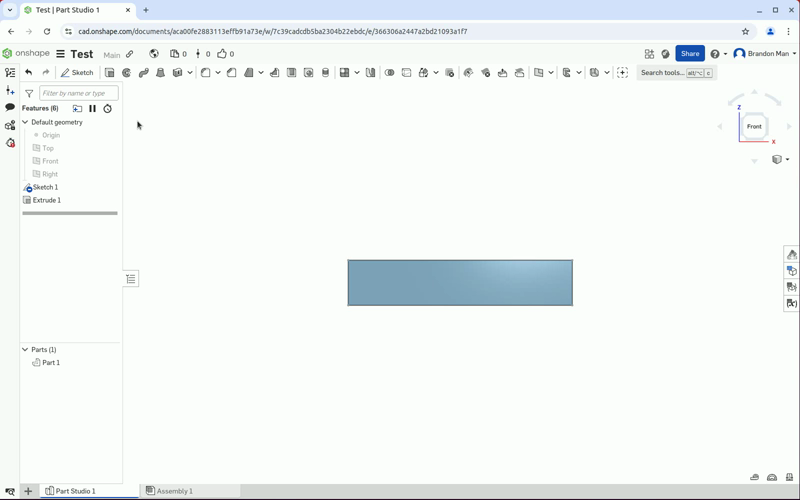
key(shift+h)
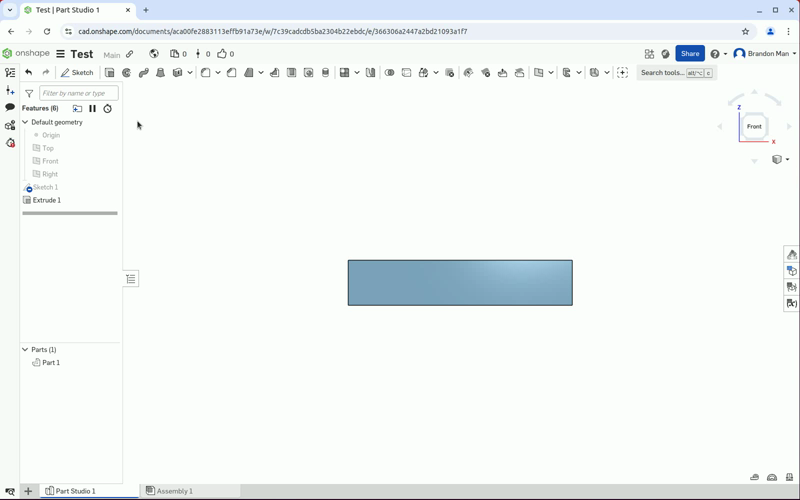
mouse_move(73, 189)
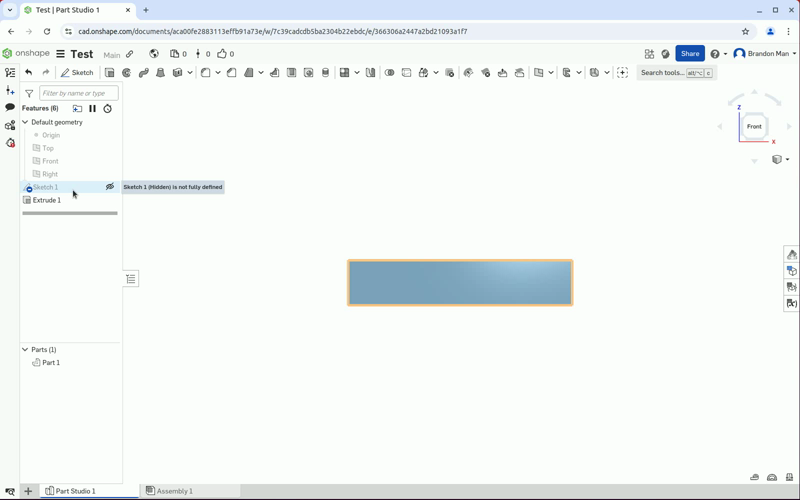
click(73, 189)
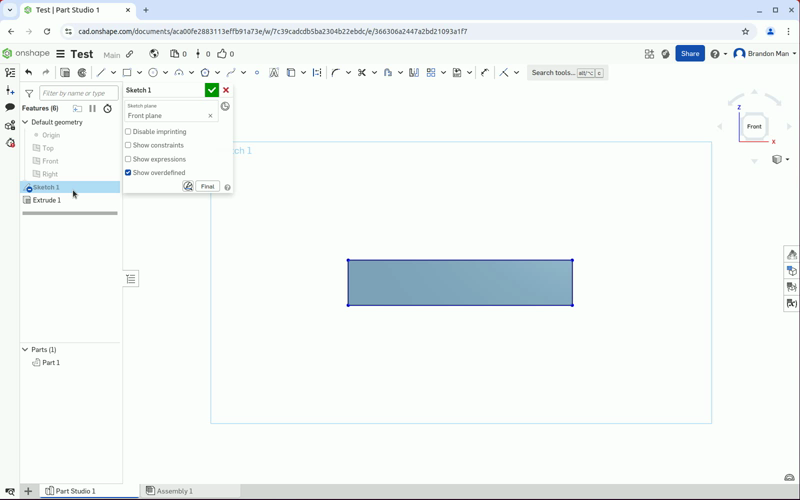
mouse_move(229, 92)
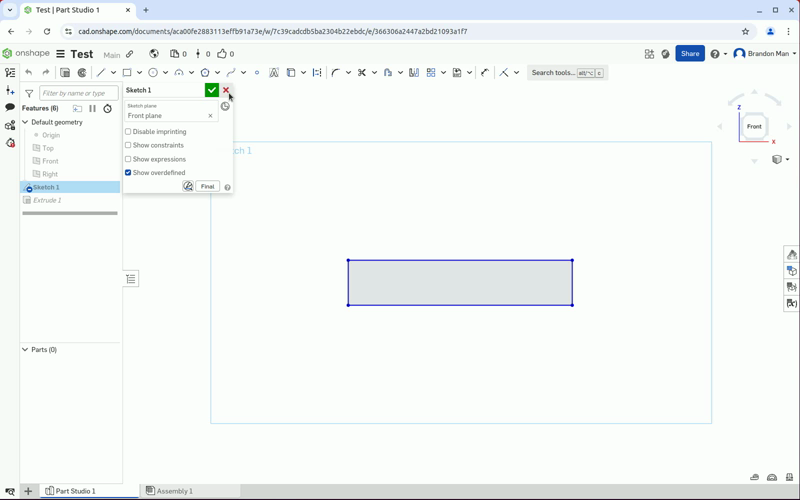
click(229, 92)
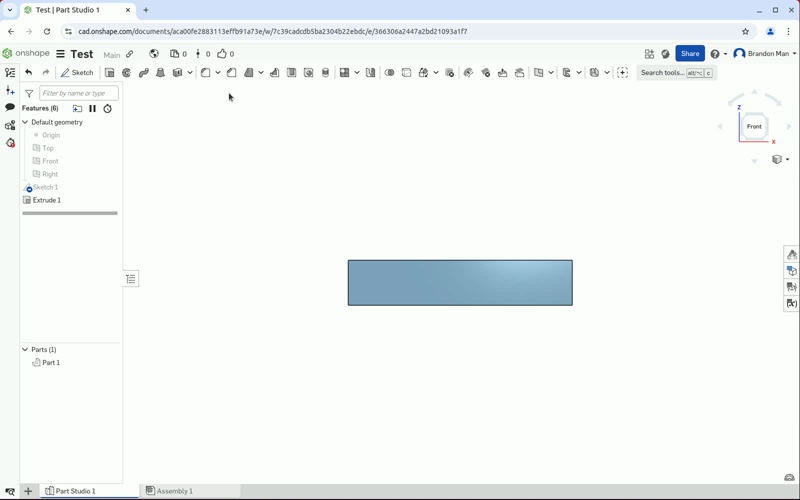
mouse_move(73, 352)
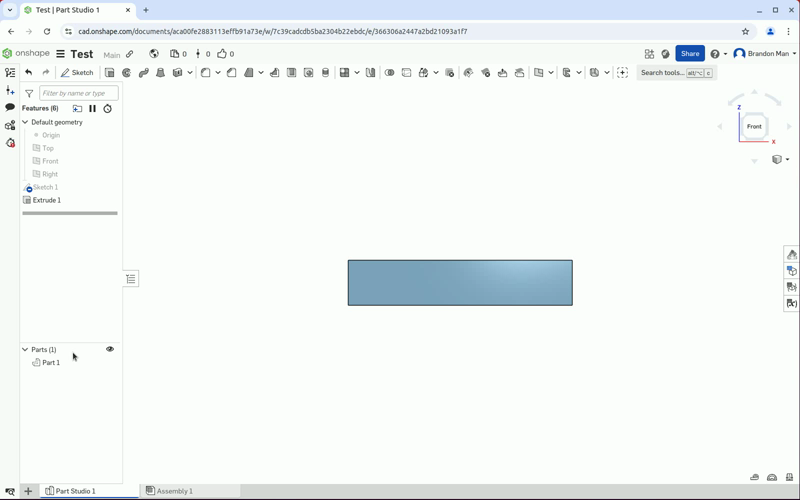
key(y)
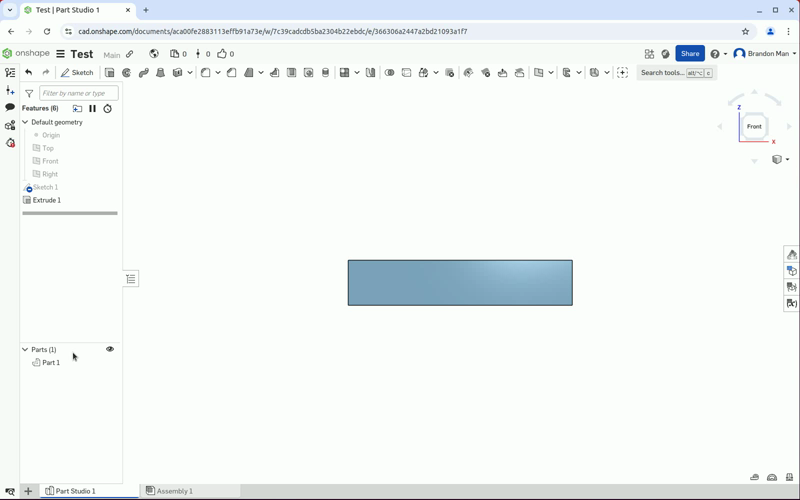
key(shift+p)
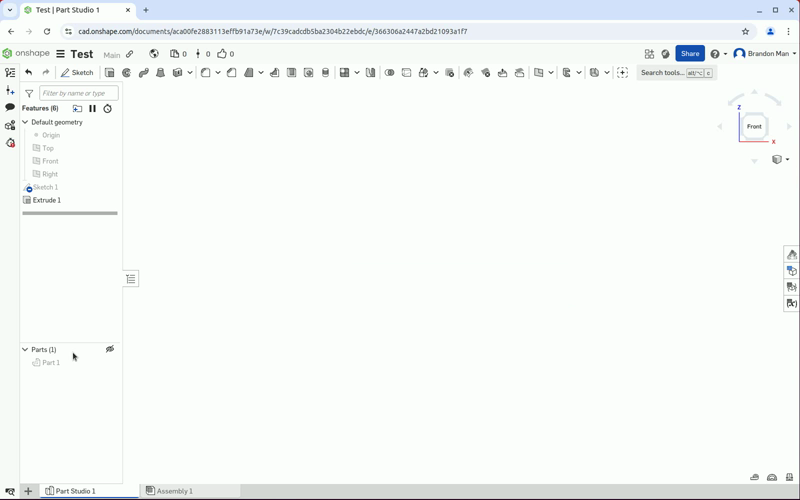
key(space)
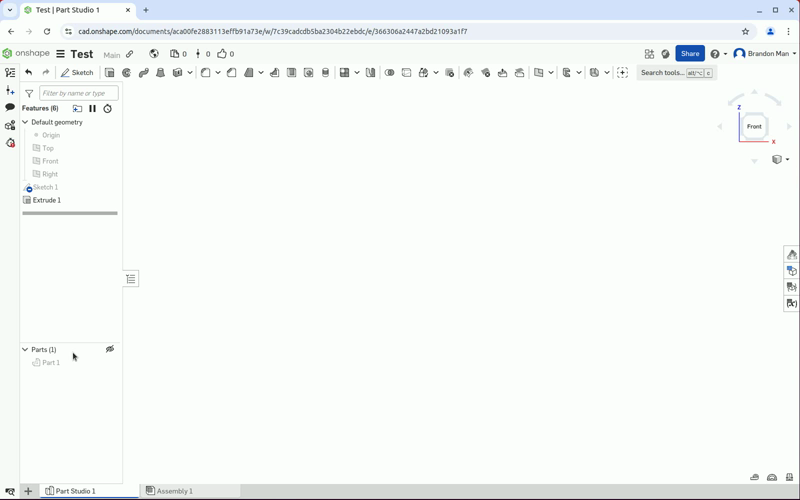
key_down(shift)
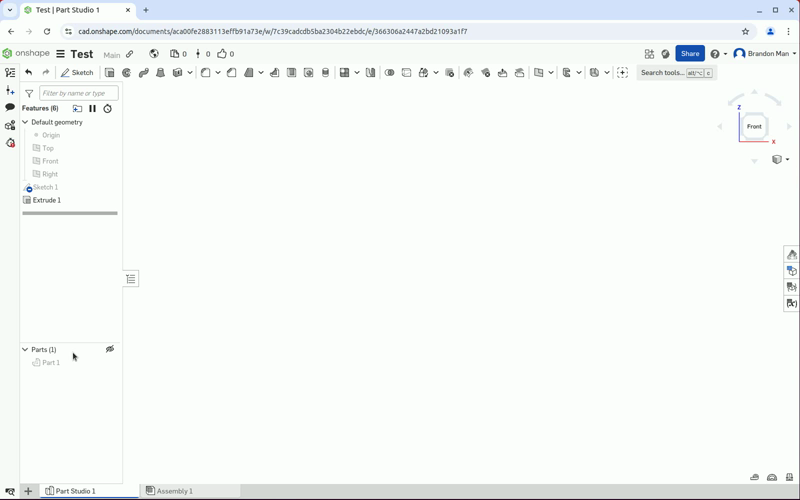
key(left)
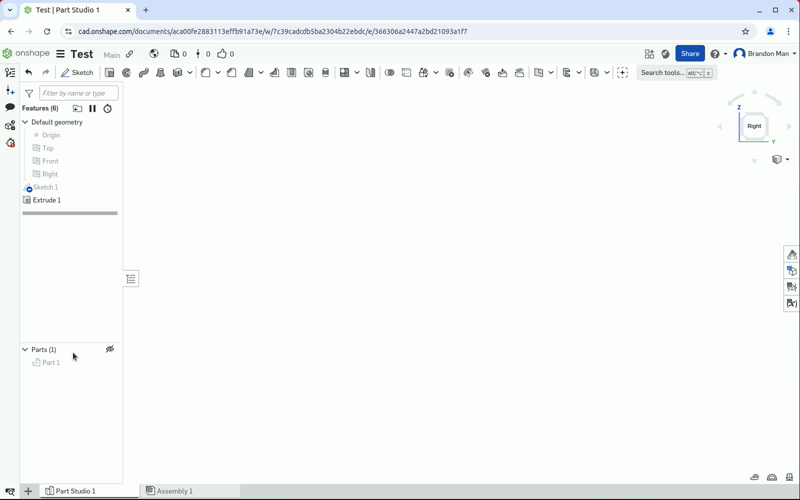
key_up(shift)
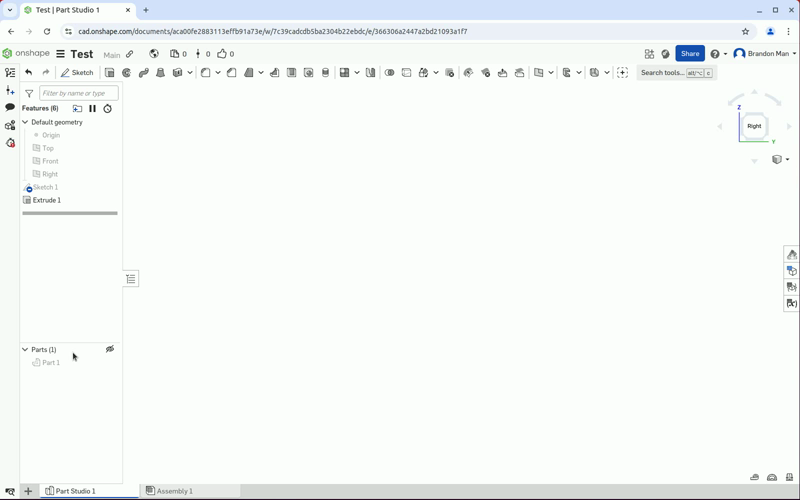
mouse_move(73, 352)
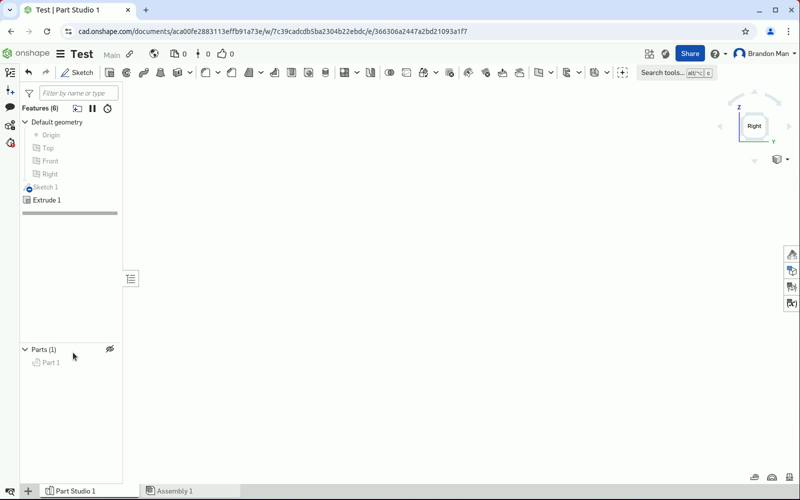
key(shift+y)
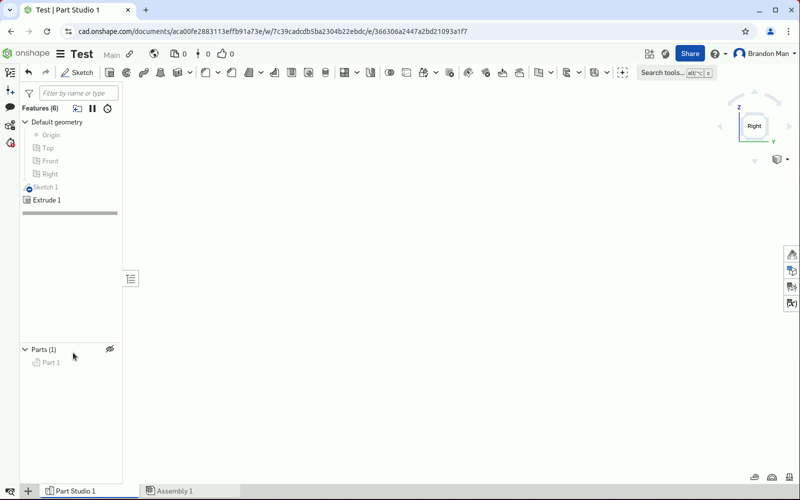
key(shift+s)
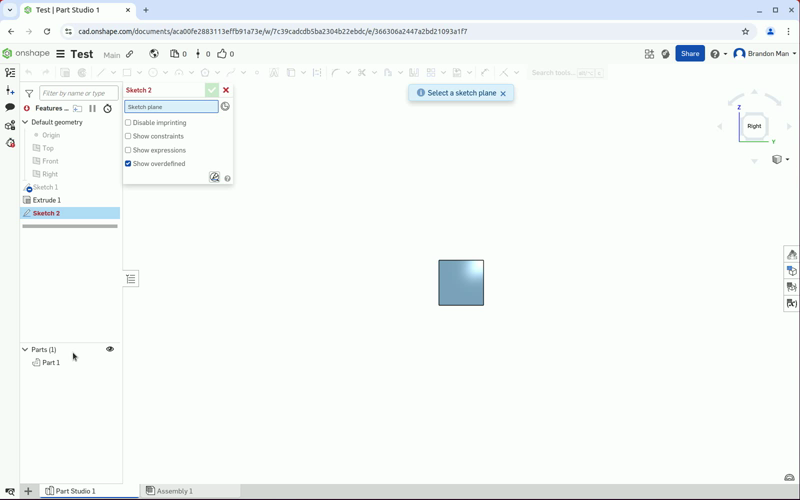
mouse_move(73, 176)
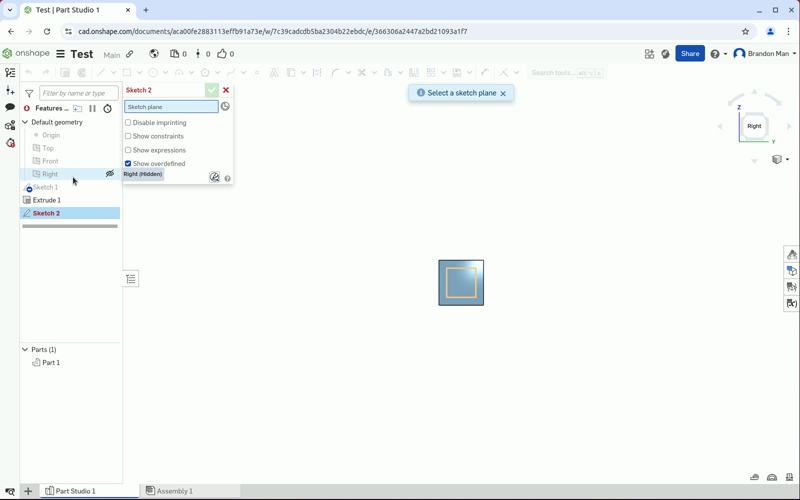
click(73, 176)
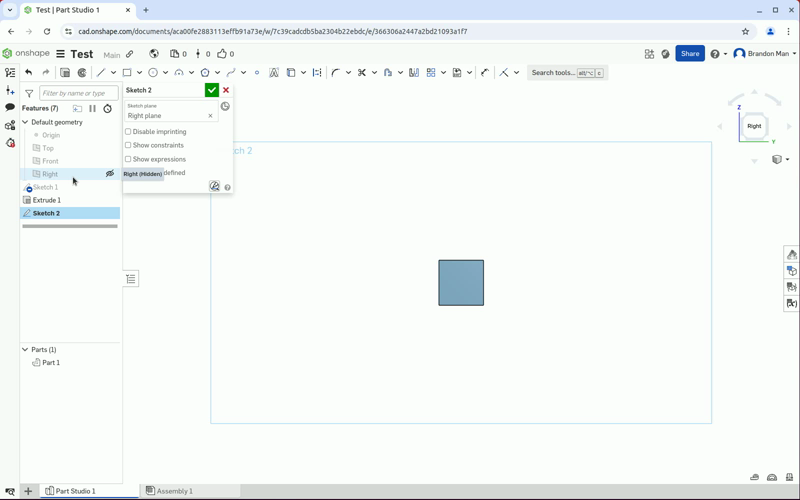
mouse_move(73, 352)
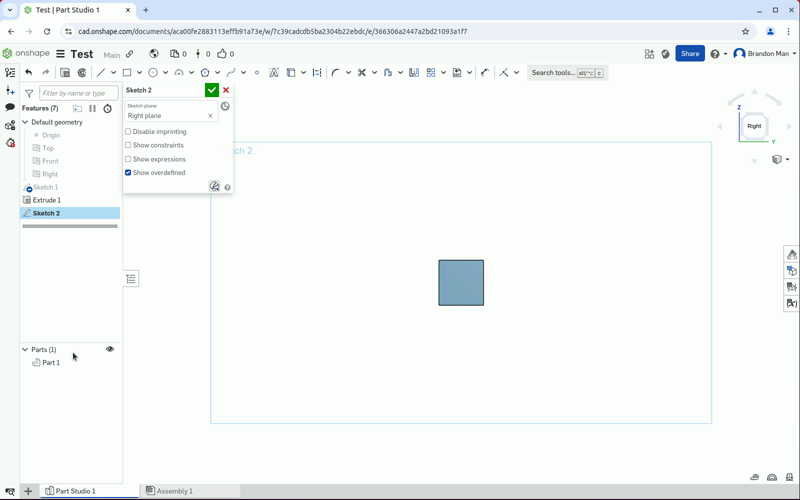
key(y)
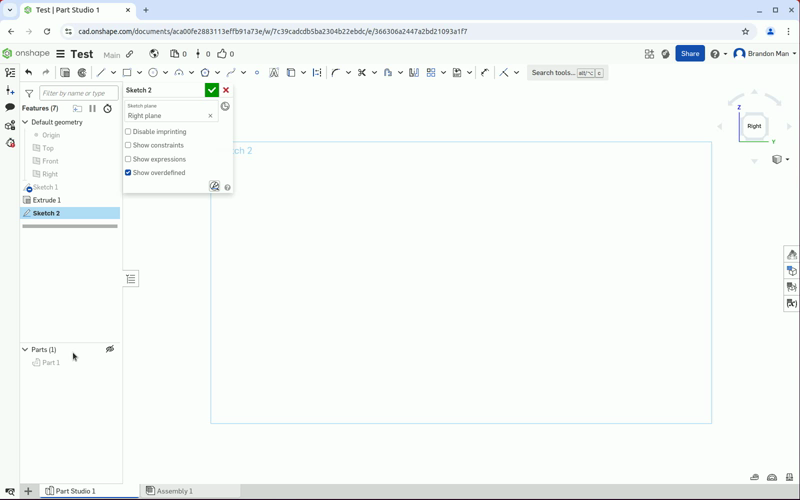
key(l)
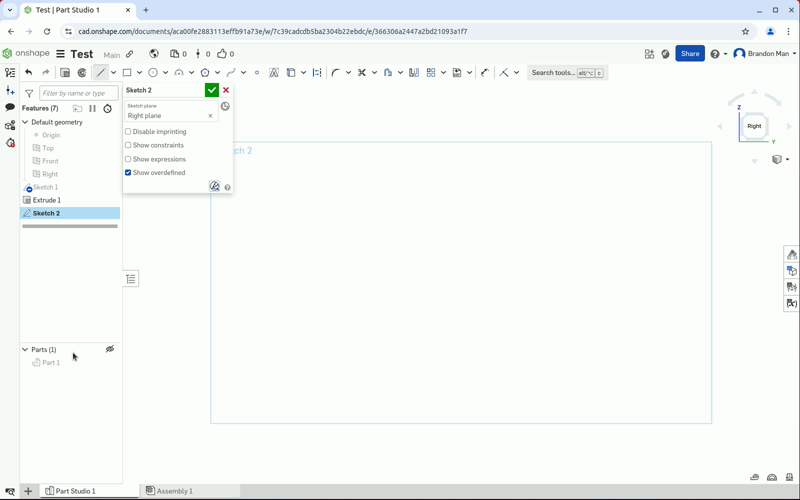
key_down(shift)
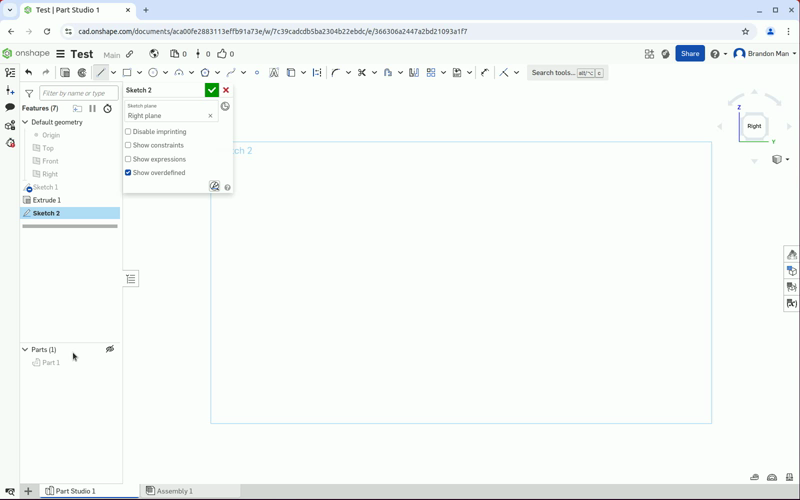
mouse_move(348, 305)
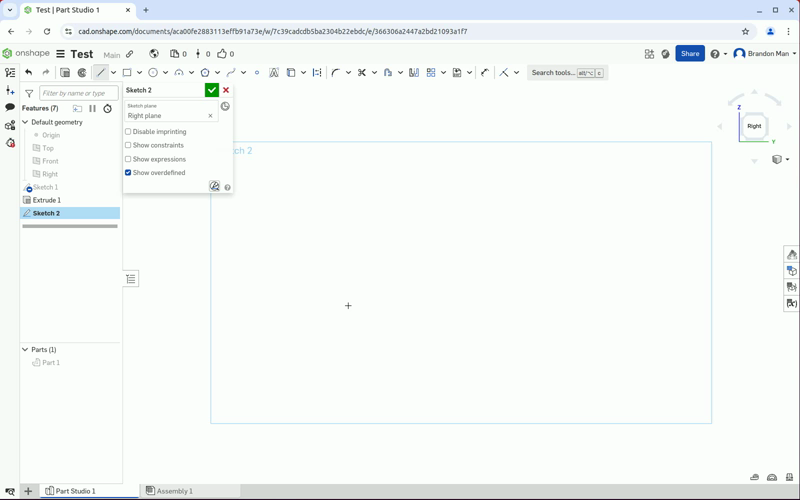
click(348, 305)
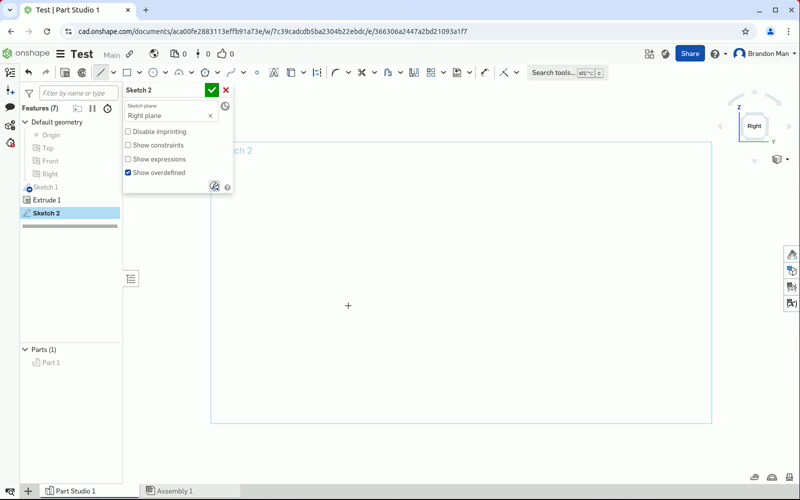
key_up(shift)
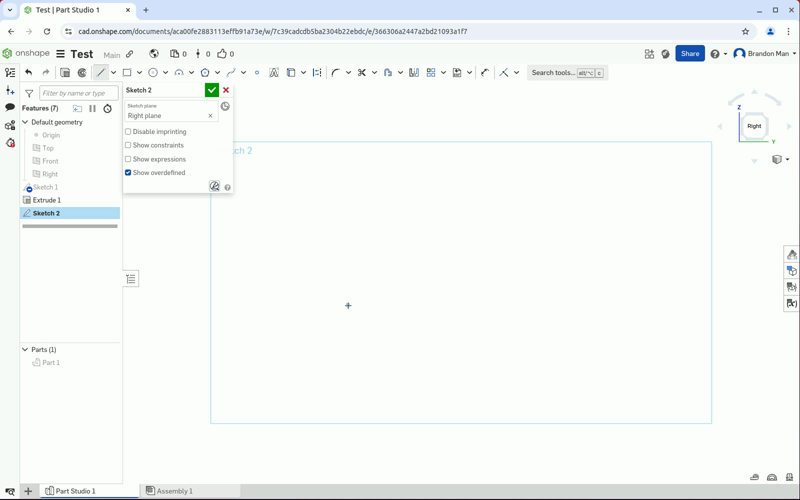
key_down(shift)
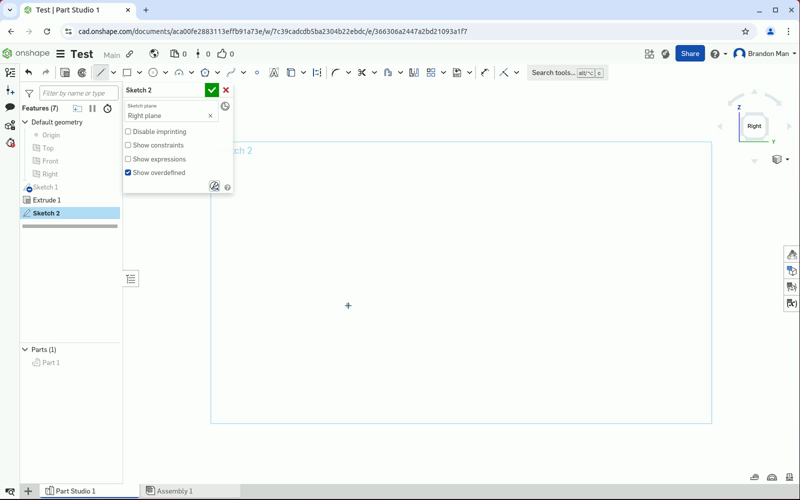
mouse_move(378, 305)
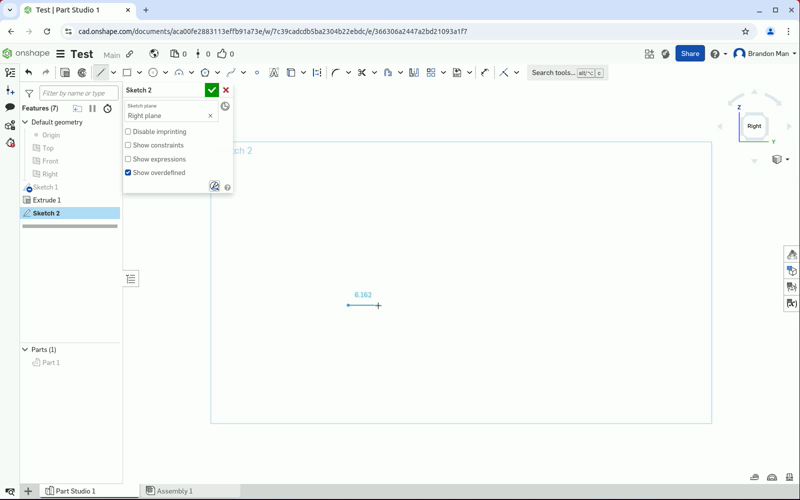
mouse_move(386, 305)
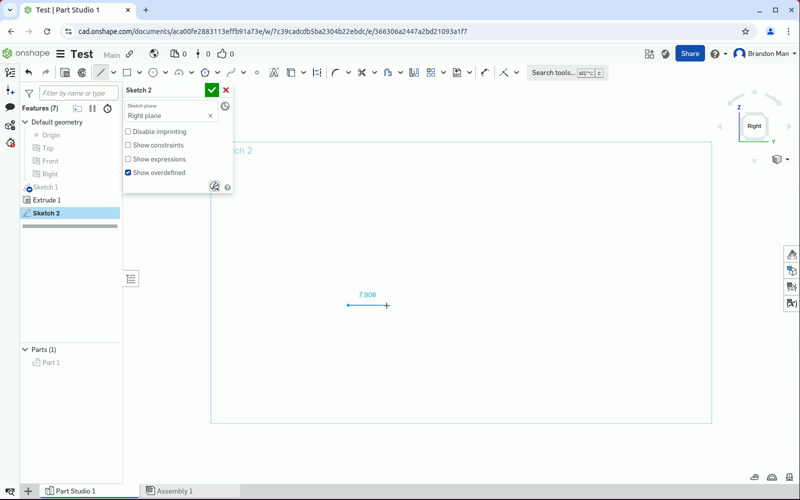
click(386, 305)
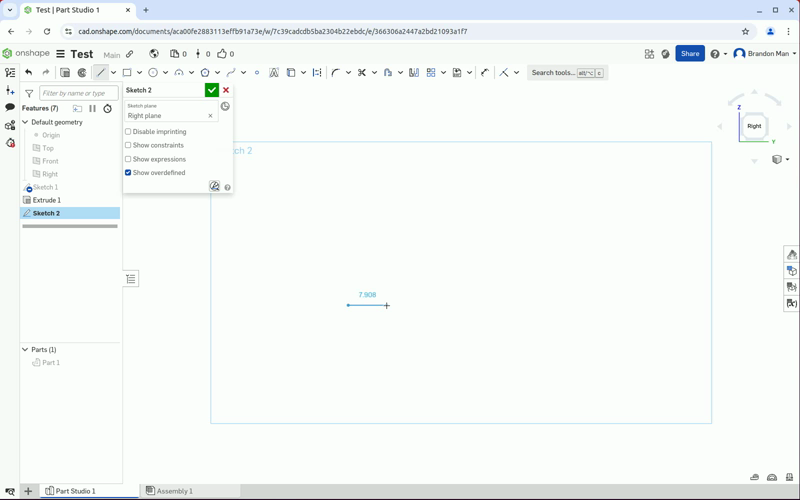
key_up(shift)
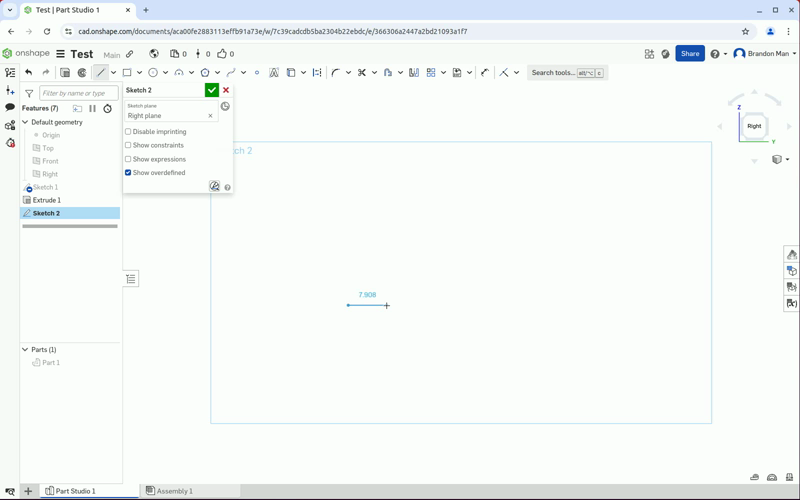
key(esc)
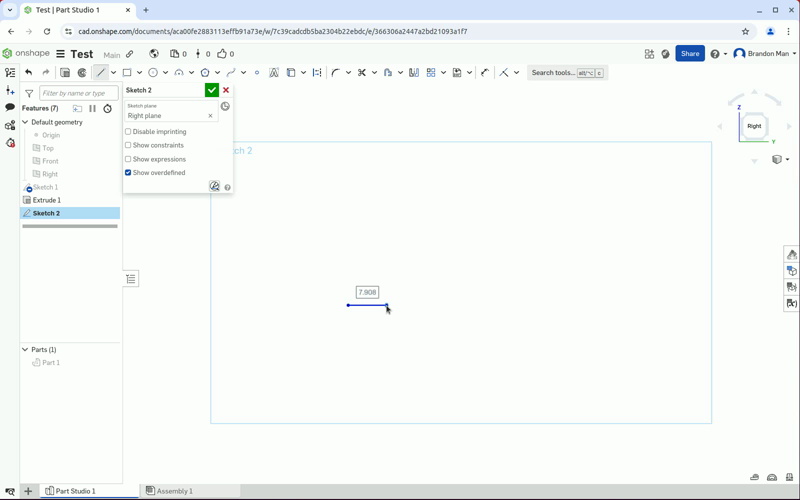
key(a)
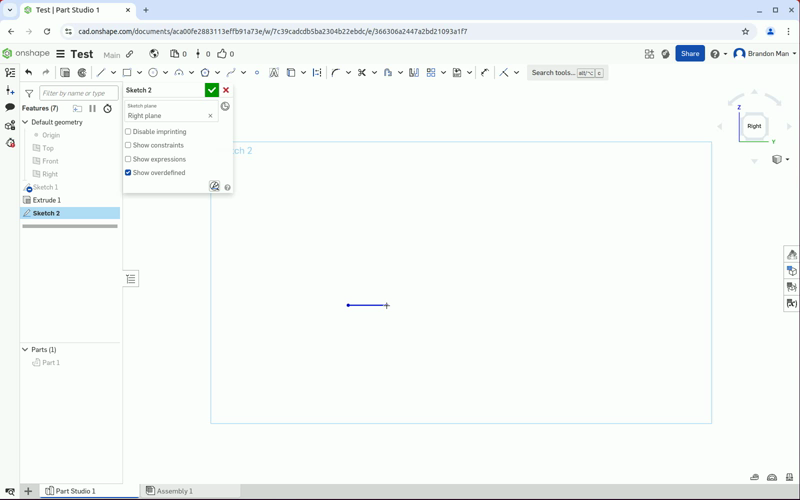
mouse_move(386, 305)
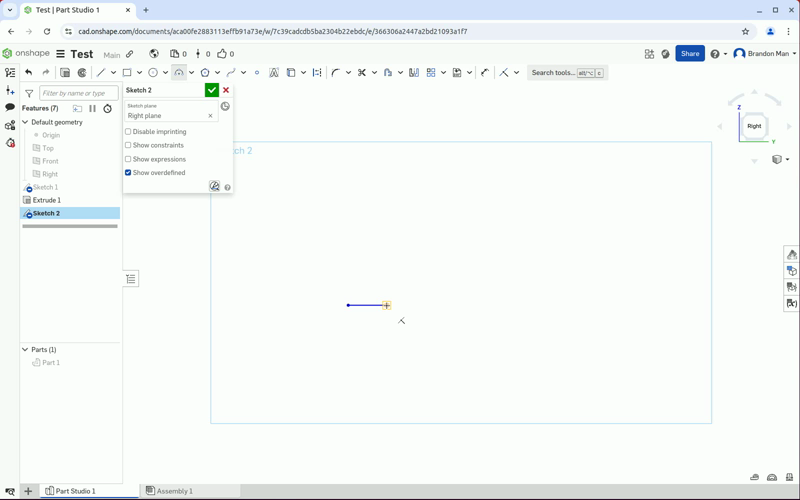
click(386, 305)
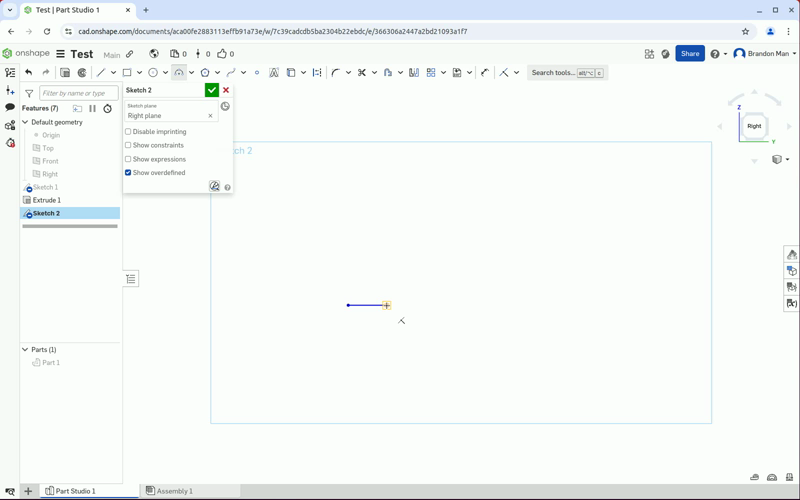
key_down(shift)
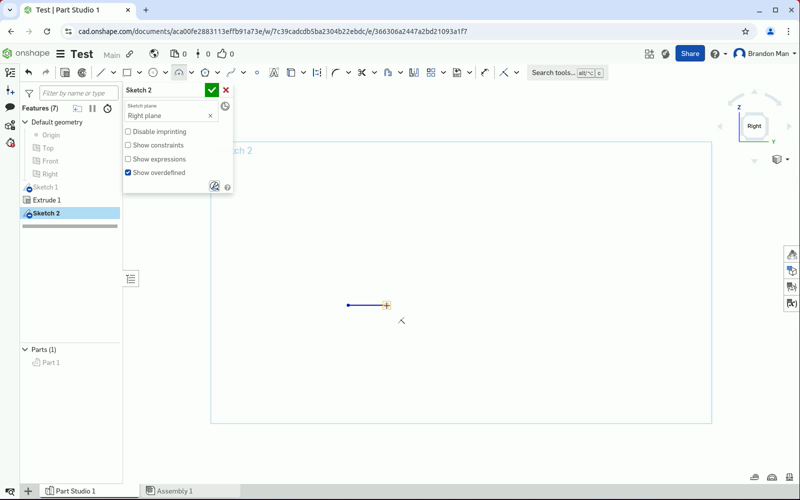
mouse_move(386, 259)
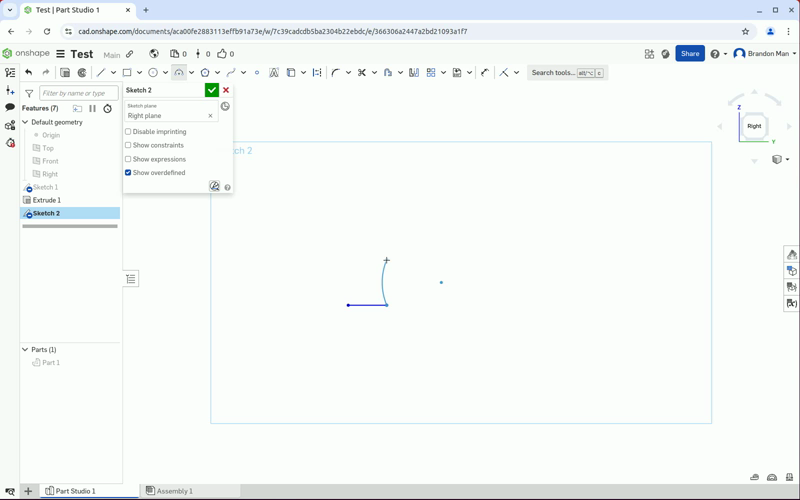
click(386, 259)
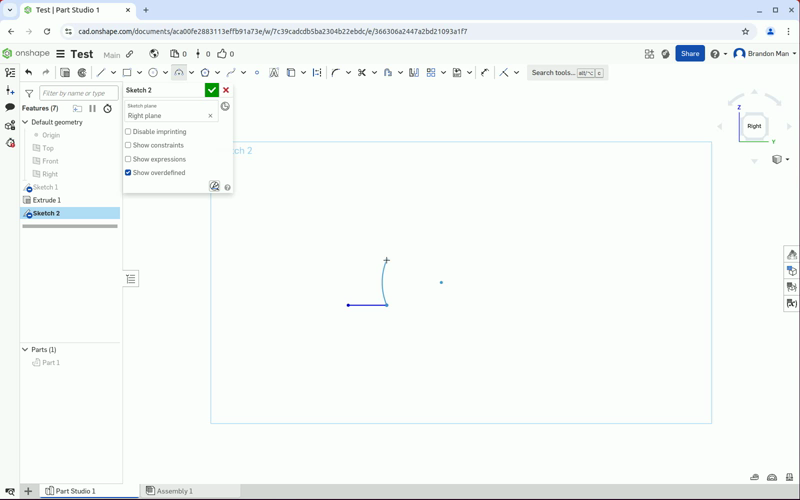
mouse_move(383, 282)
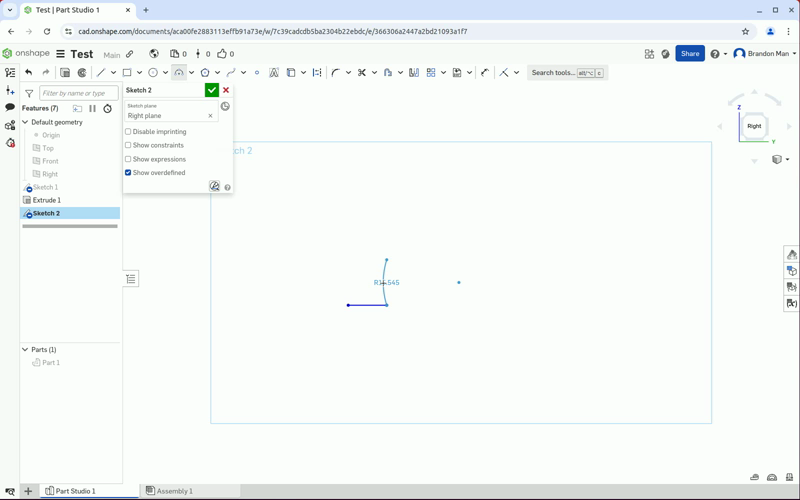
click(383, 282)
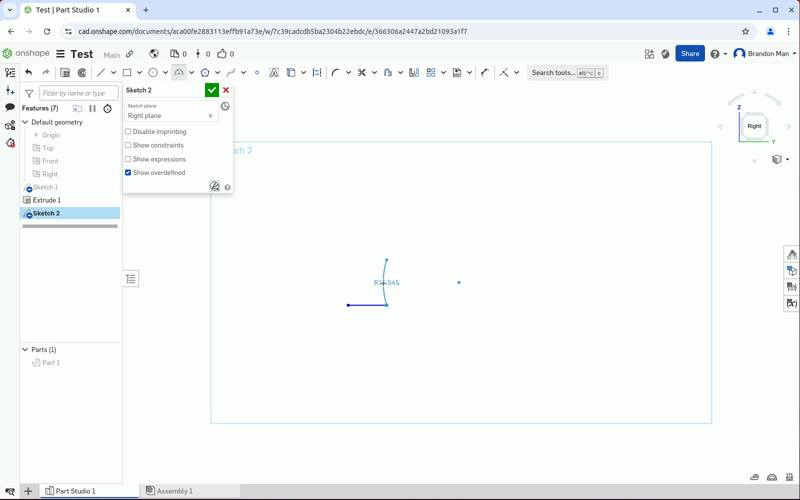
key_up(shift)
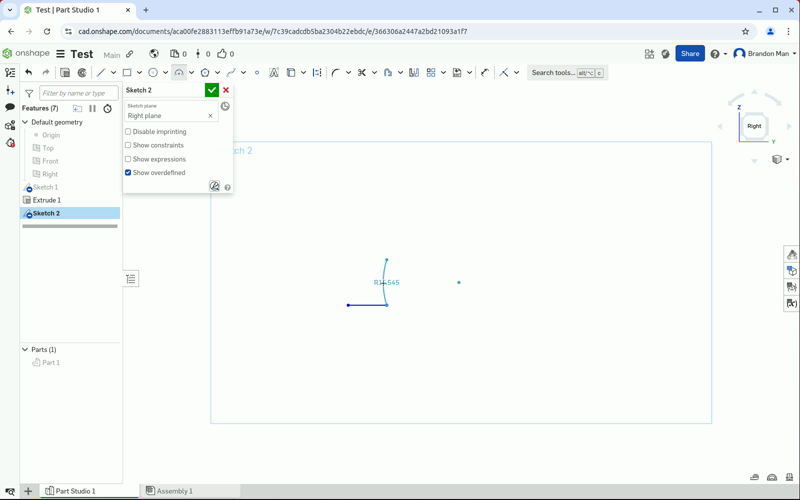
key(esc)
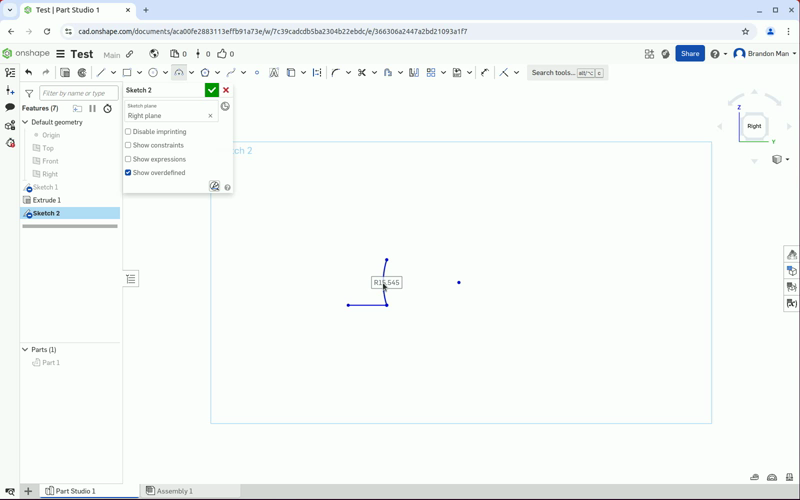
key(l)
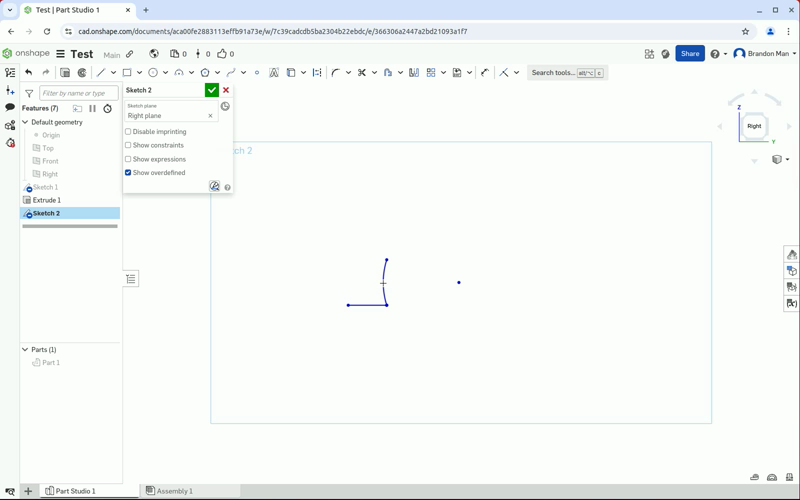
mouse_move(386, 259)
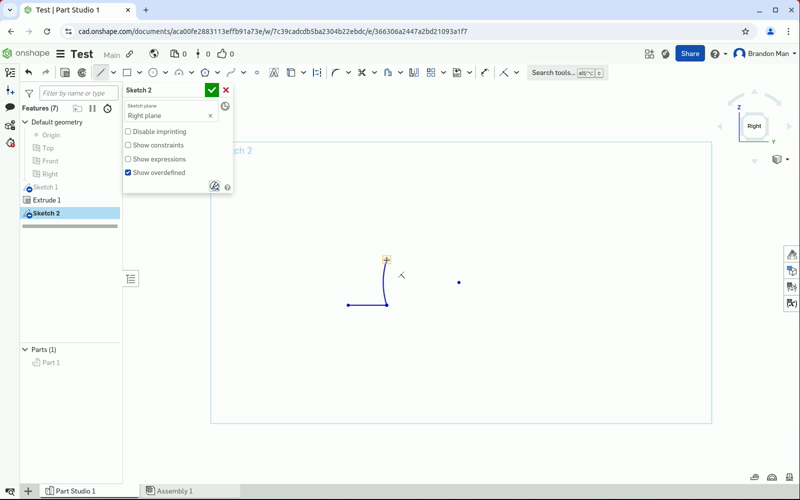
click(386, 259)
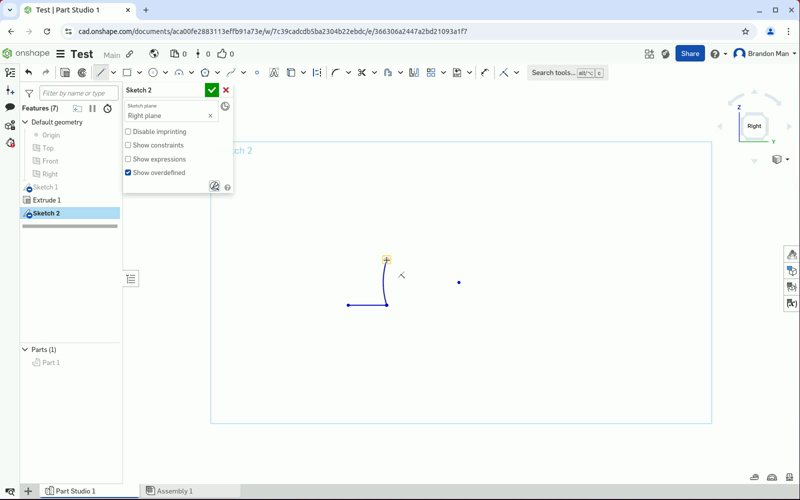
key_down(shift)
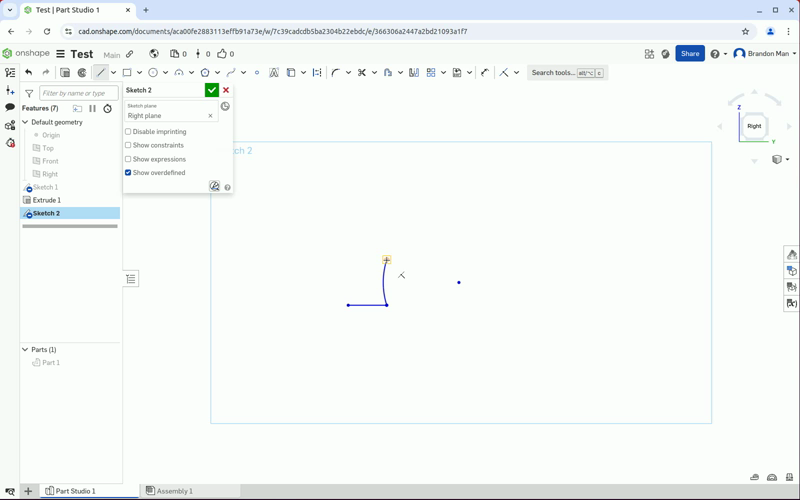
mouse_move(417, 259)
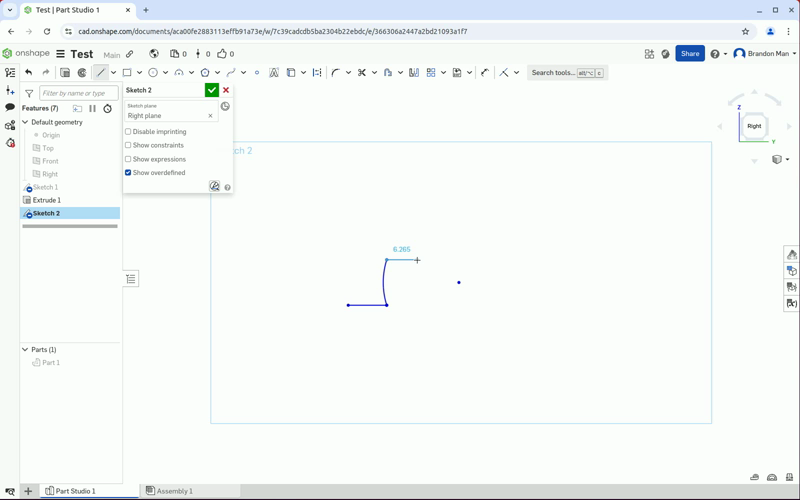
mouse_move(348, 259)
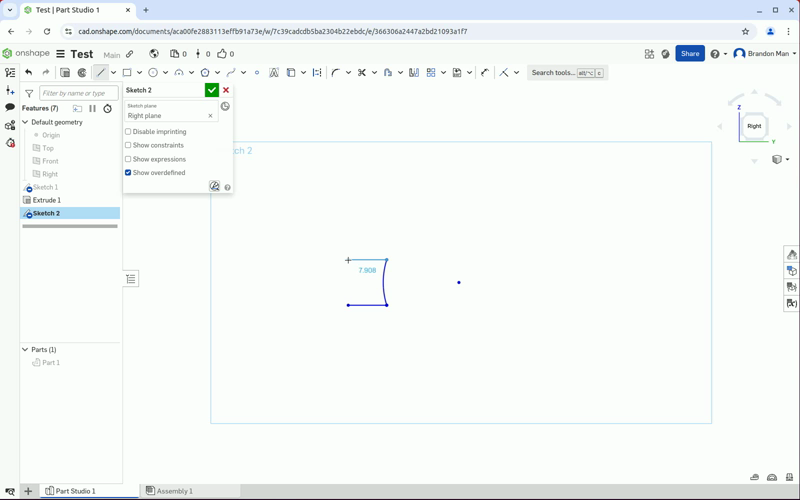
click(348, 259)
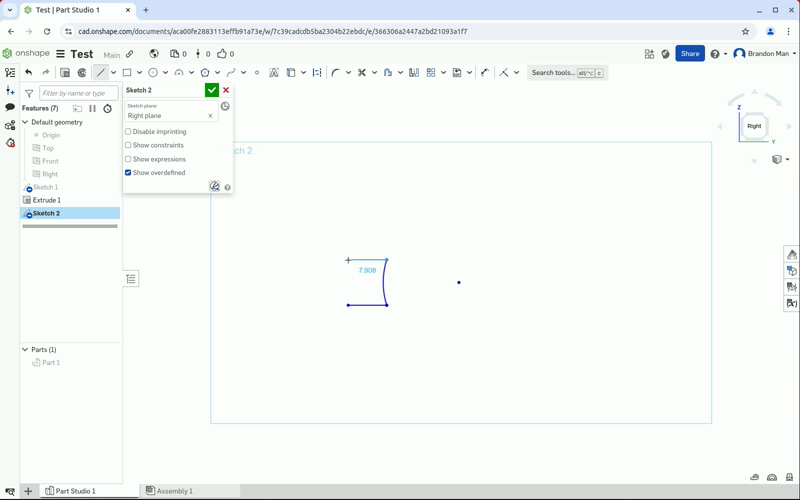
key_up(shift)
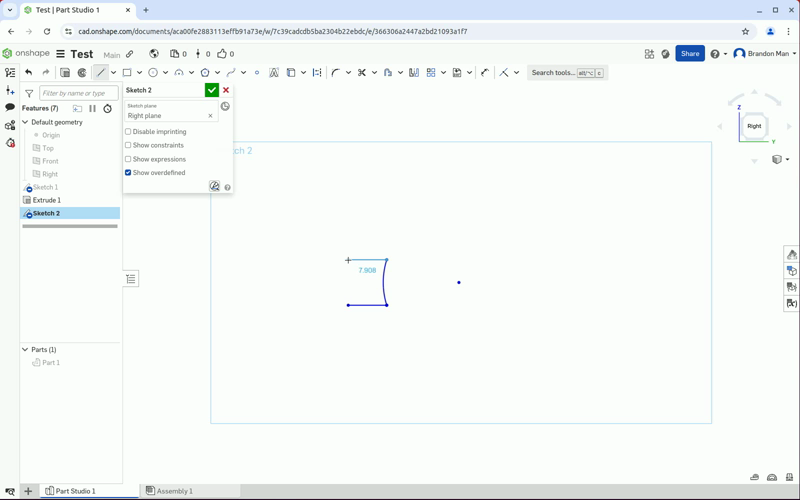
mouse_move(378, 259)
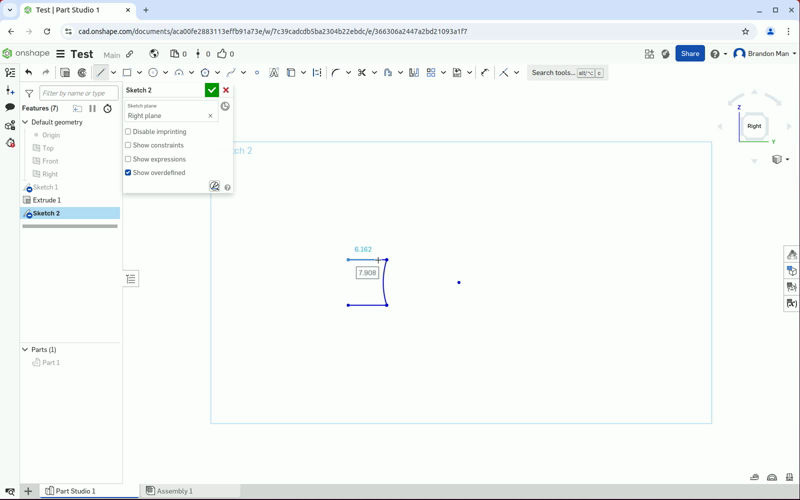
key_down(shift)
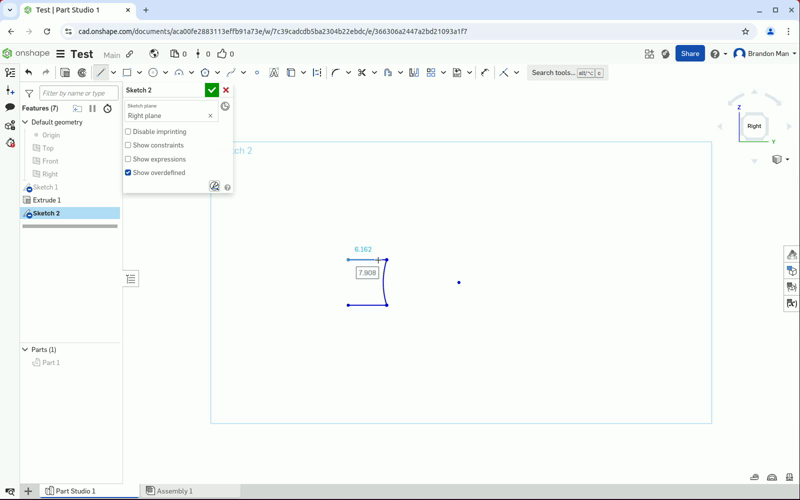
mouse_move(348, 305)
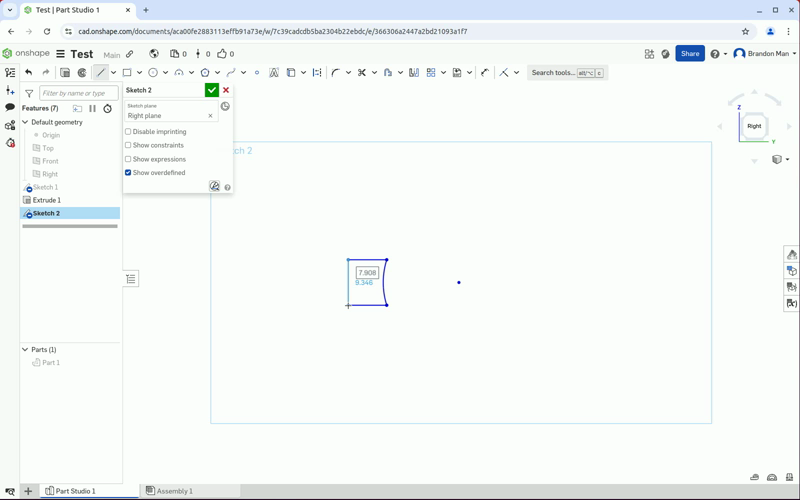
key_up(shift)
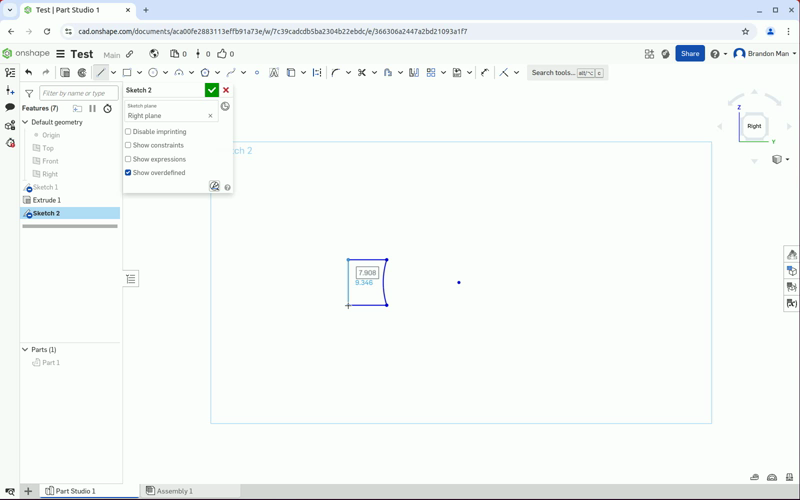
click(348, 305)
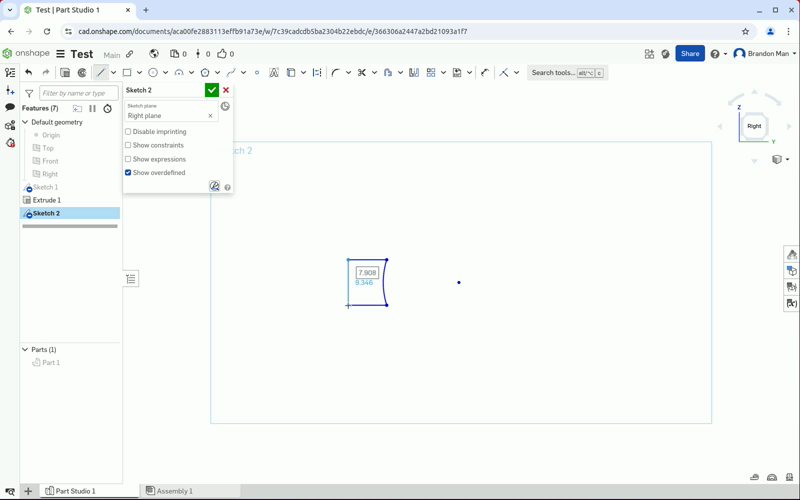
key(esc)
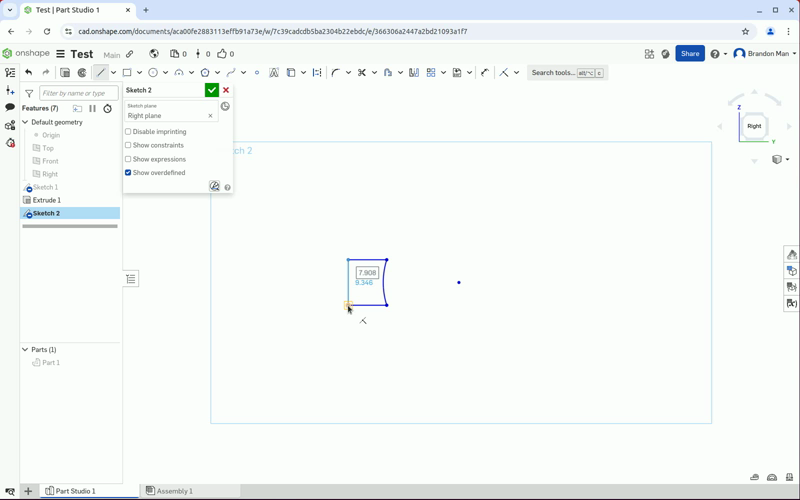
mouse_move(364, 287)
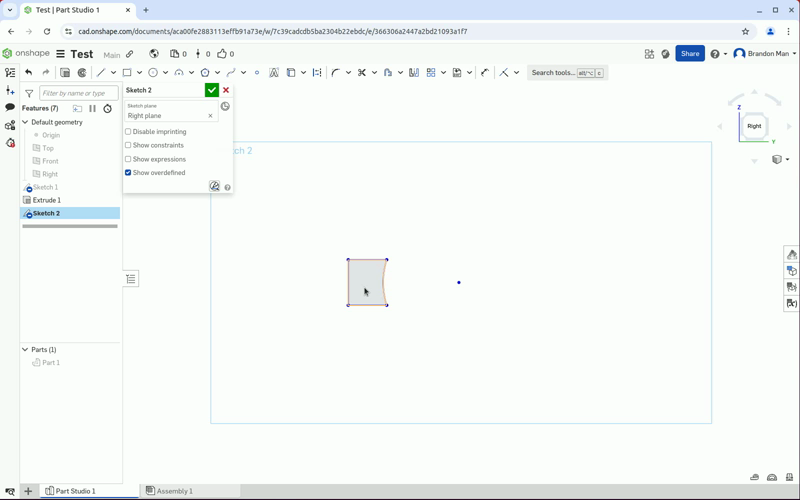
scroll(6)
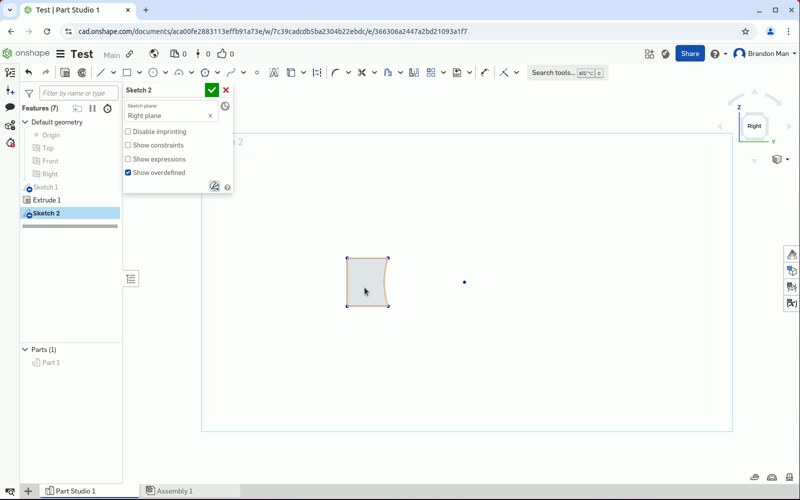
scroll(6)
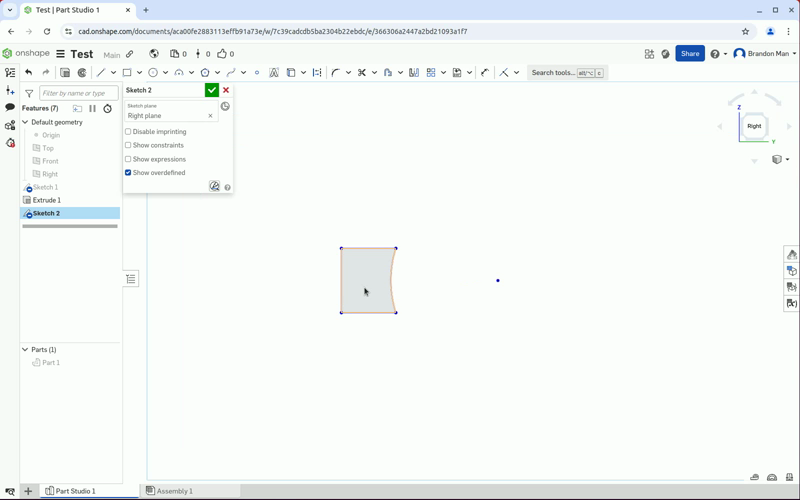
scroll(6)
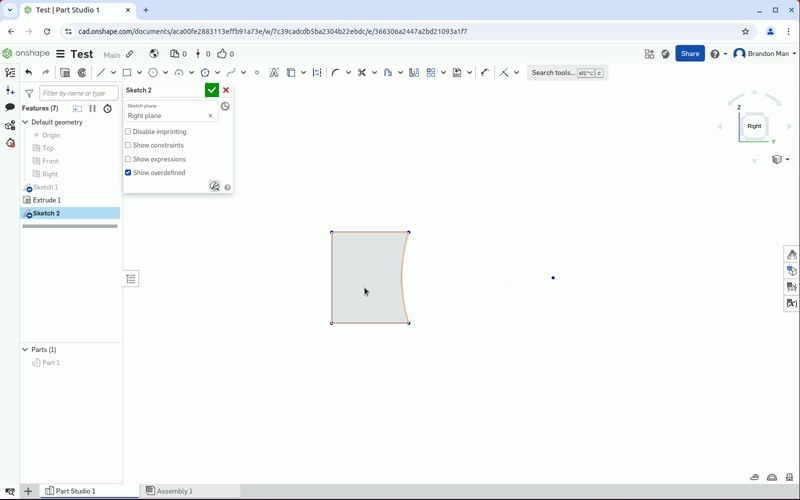
scroll(6)
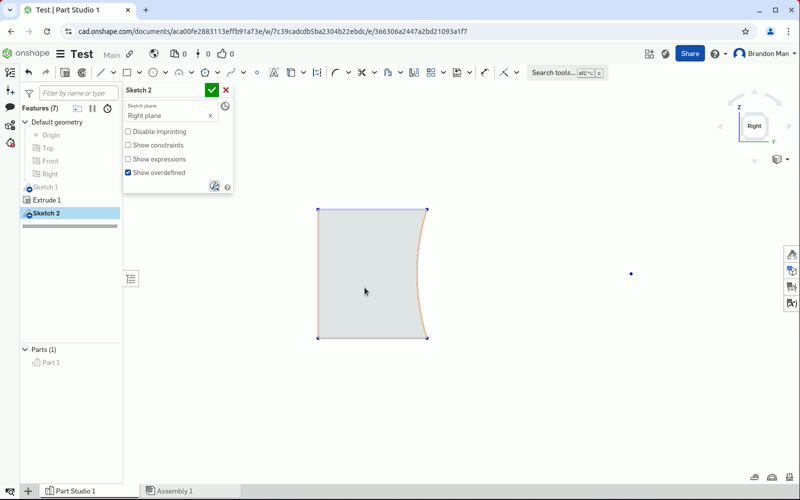
scroll(6)
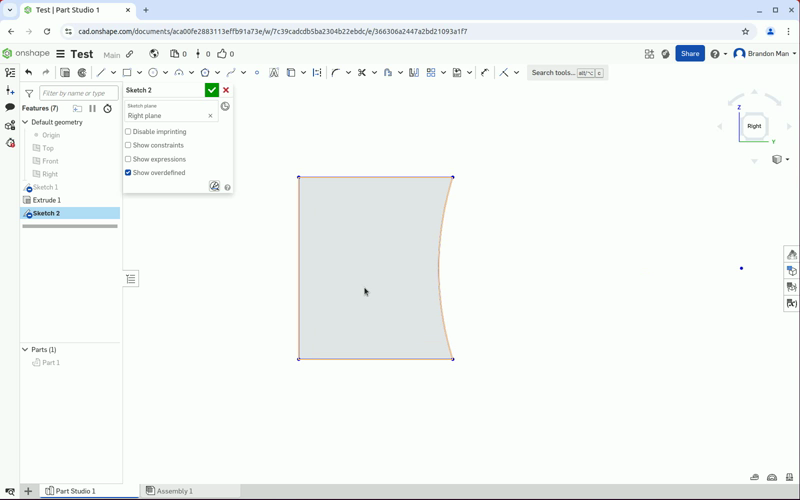
scroll(6)
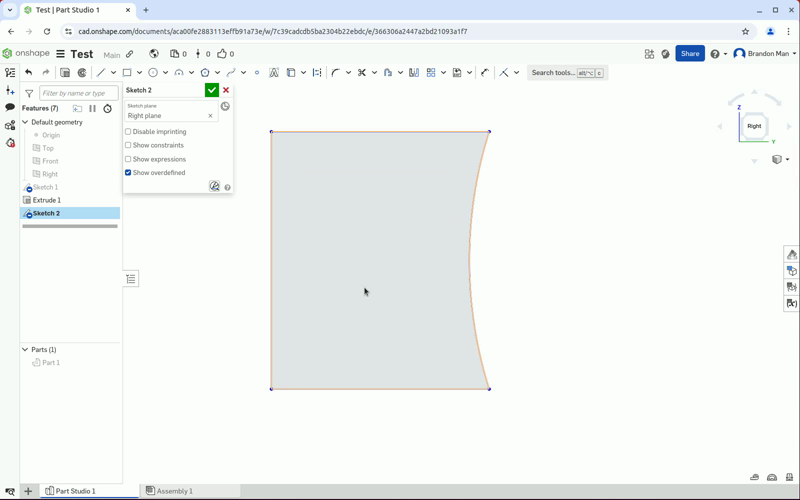
scroll(6)
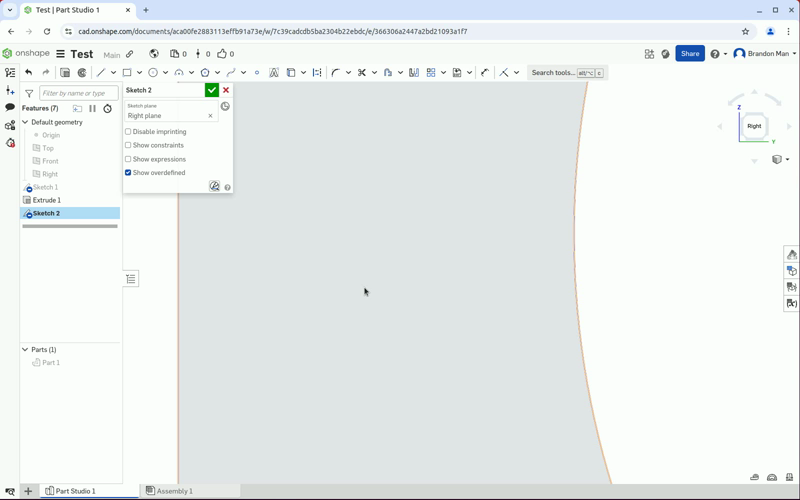
click(364, 287)
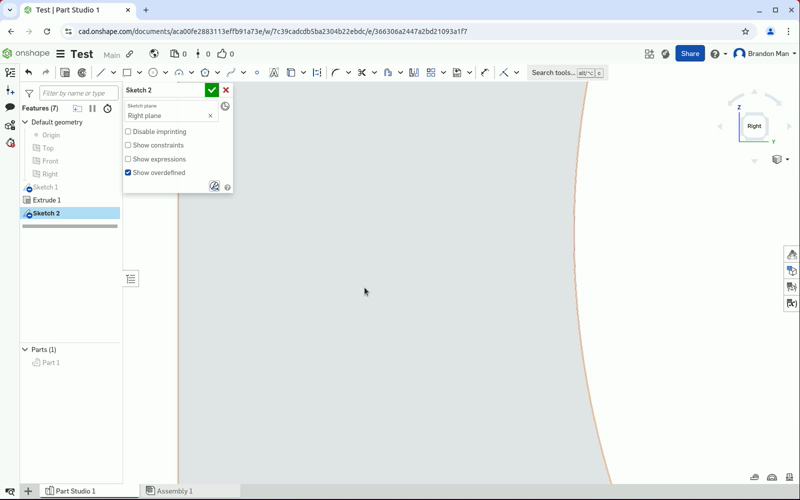
scroll(-6)
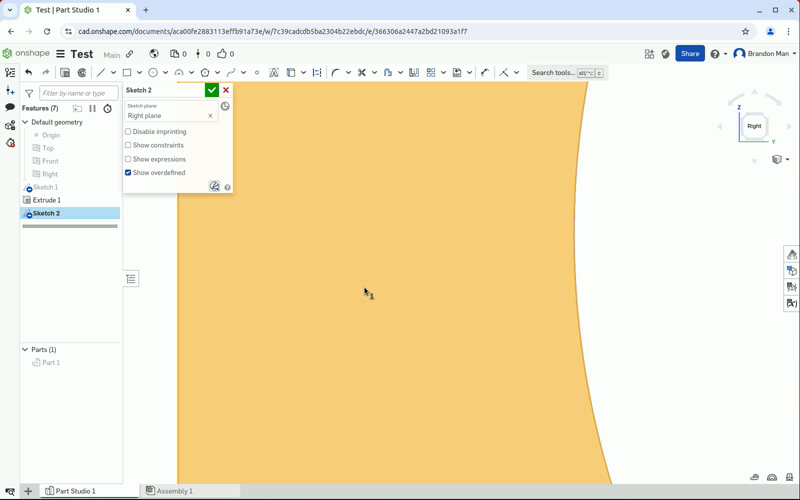
scroll(-6)
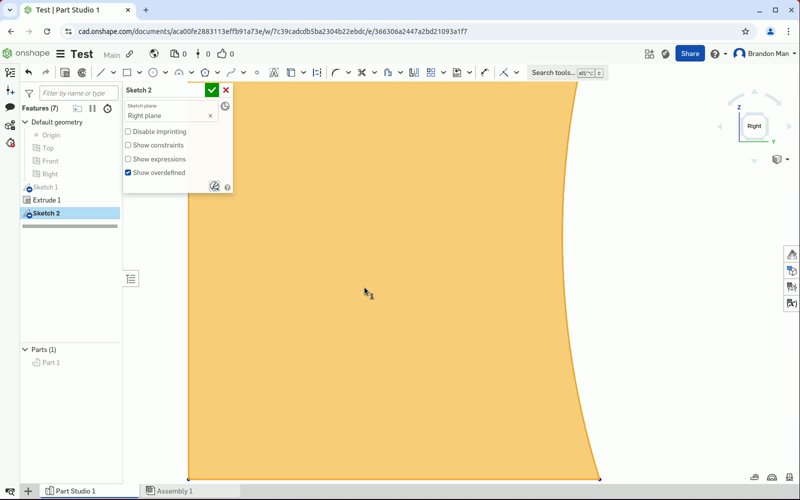
scroll(-6)
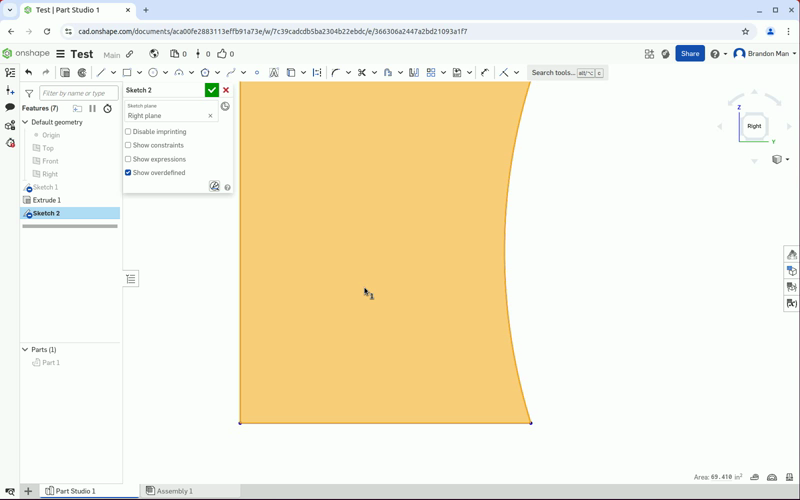
scroll(-6)
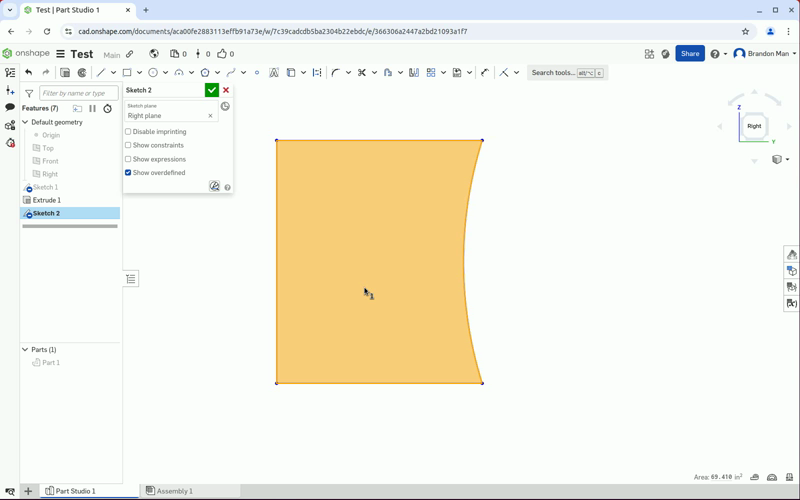
scroll(-6)
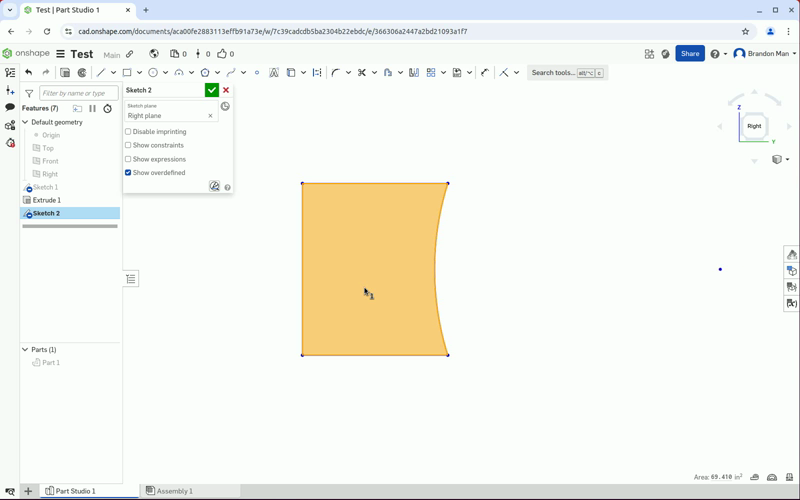
scroll(-6)
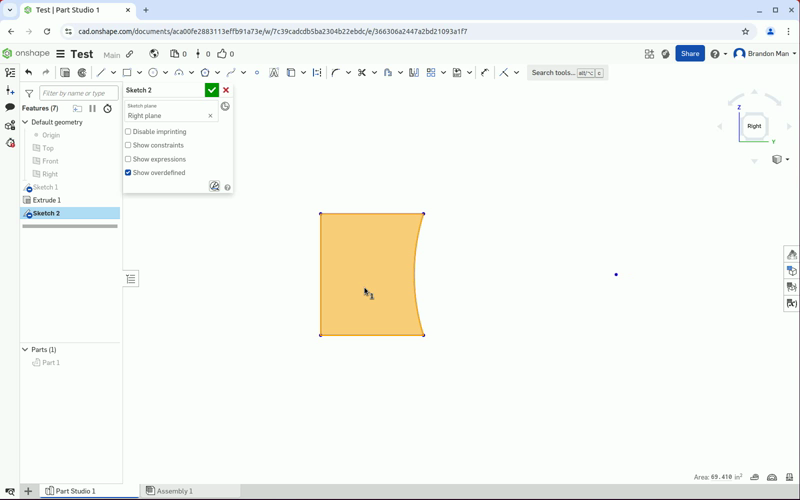
scroll(-6)
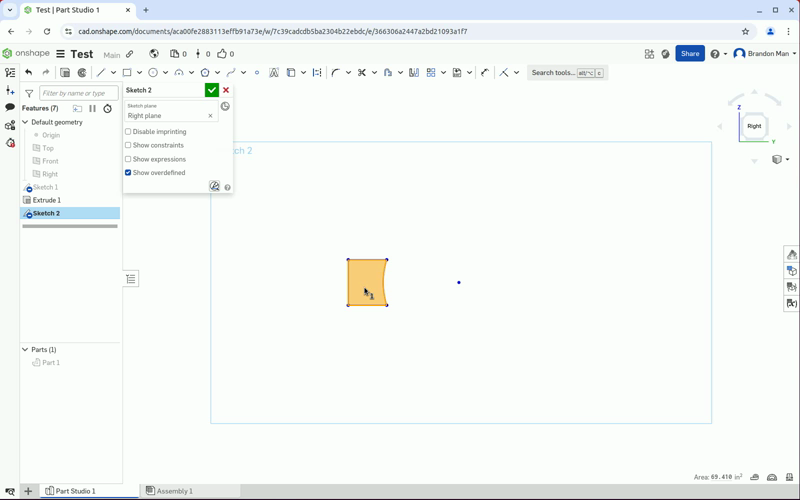
mouse_move(73, 352)
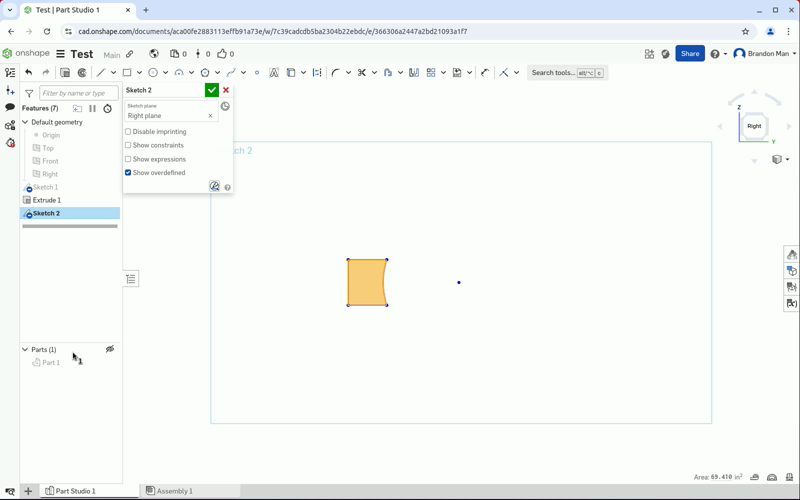
key(shift+y)
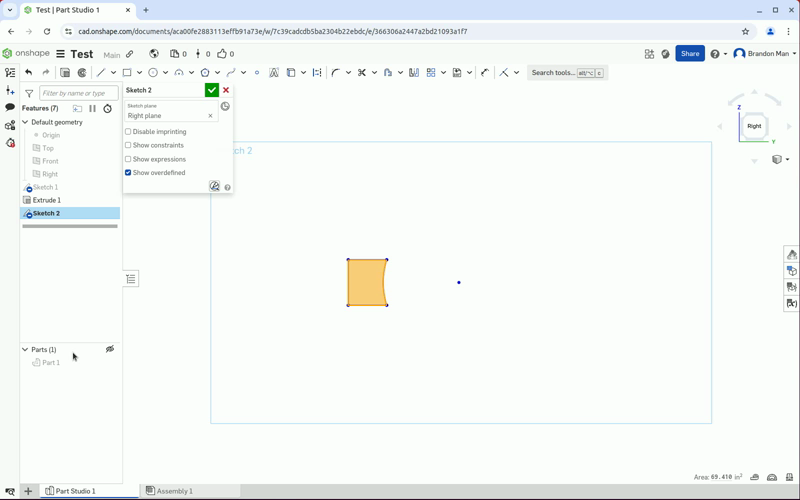
key(shift+e)
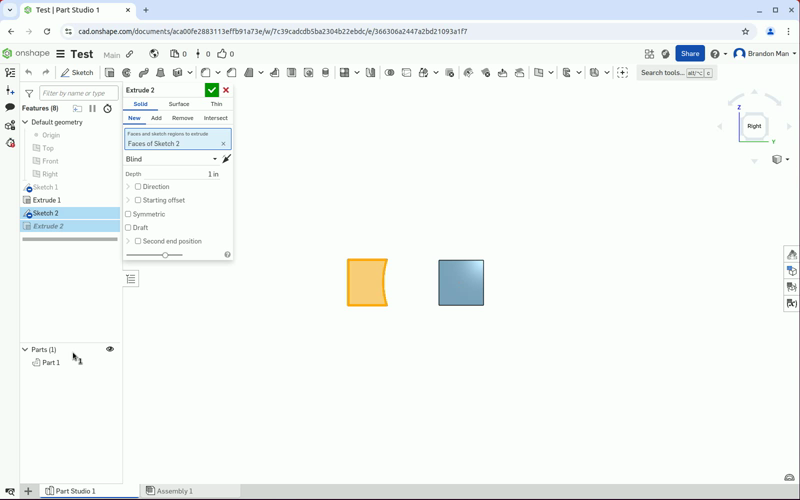
mouse_move(143, 106)
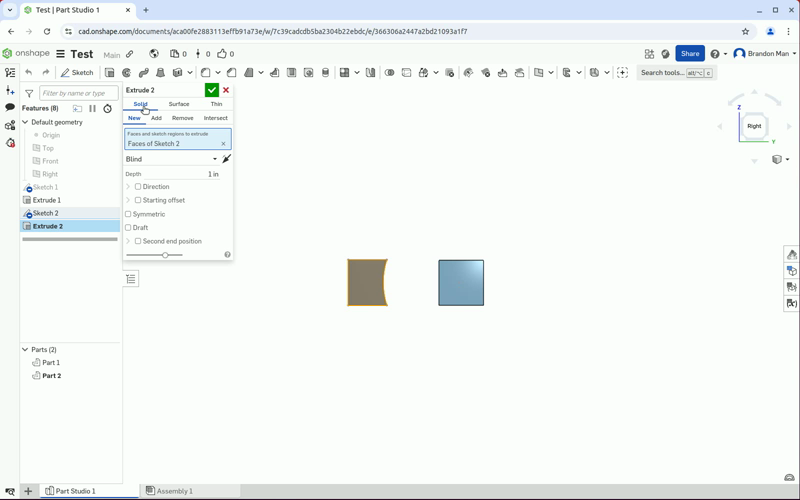
click(143, 106)
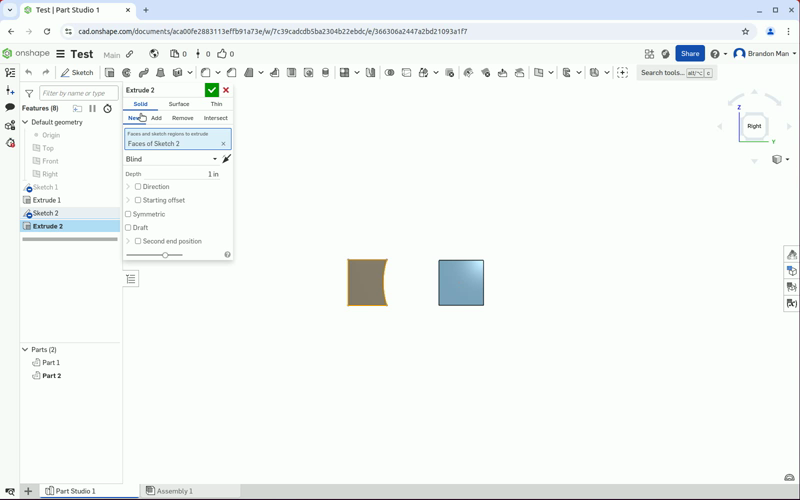
mouse_move(137, 120)
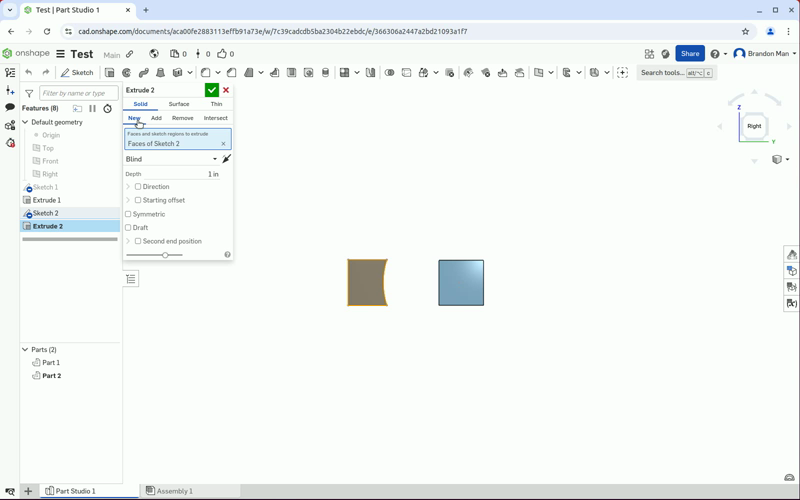
click(137, 120)
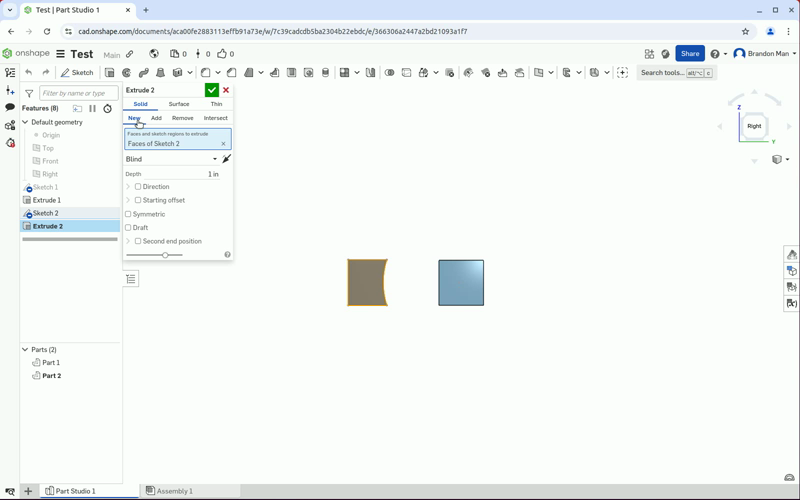
key(tab, 4)
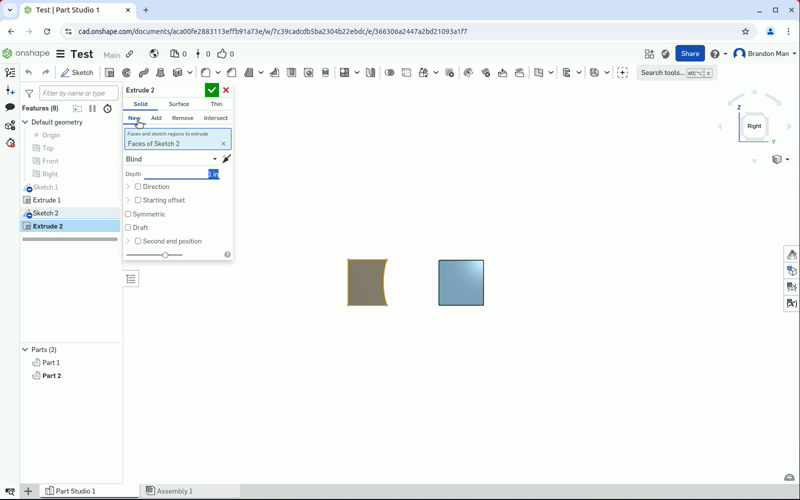
text(9.148)
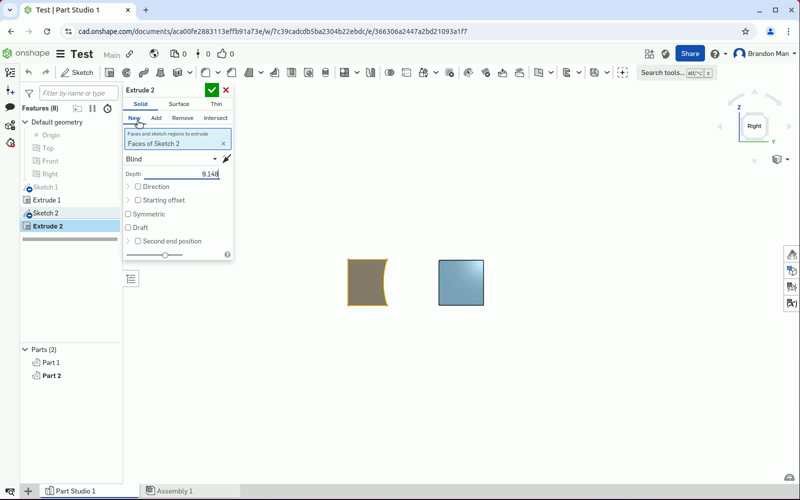
key(tab, 3)
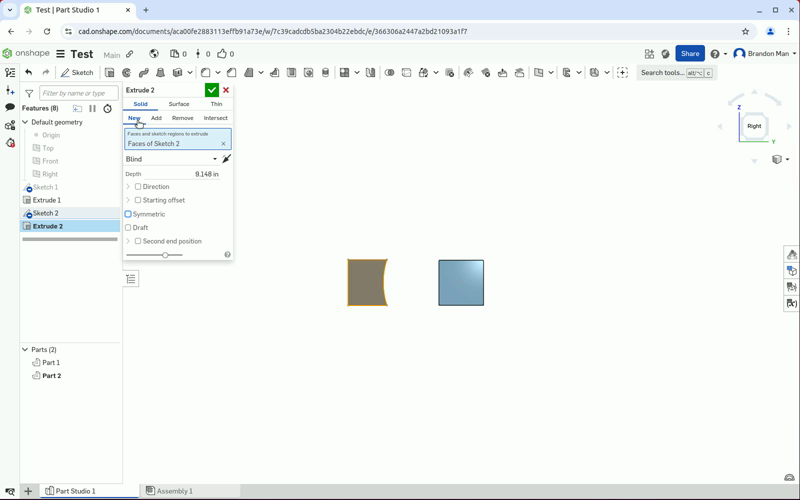
key(space)
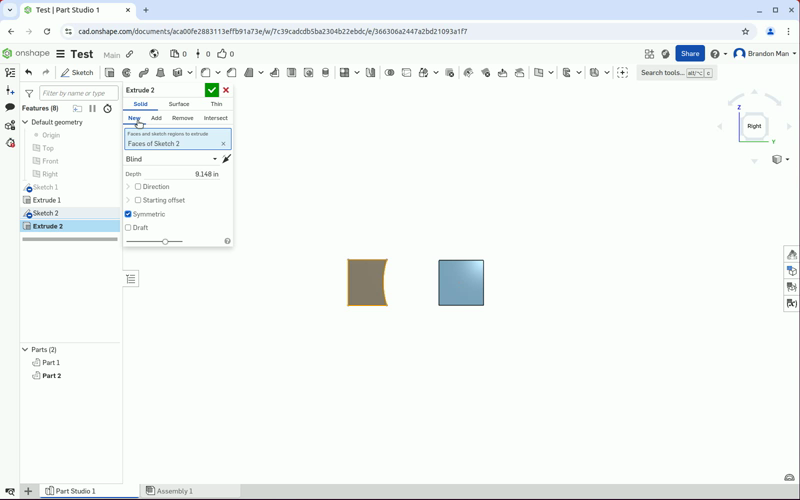
key(enter)
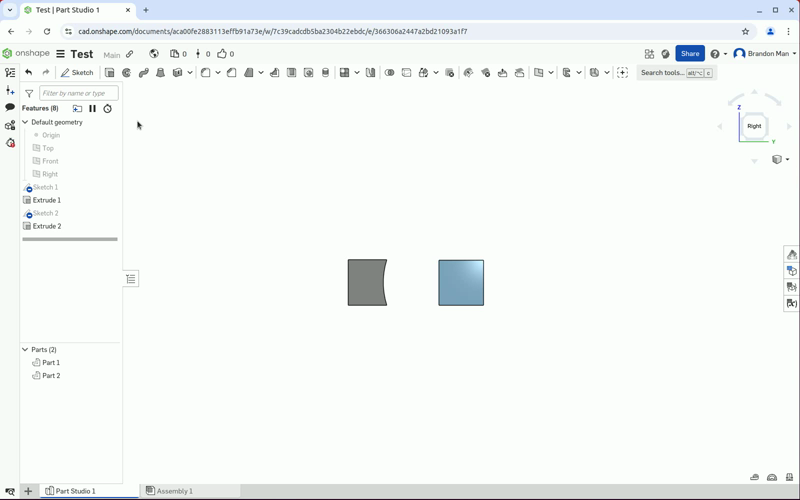
key(shift+h)
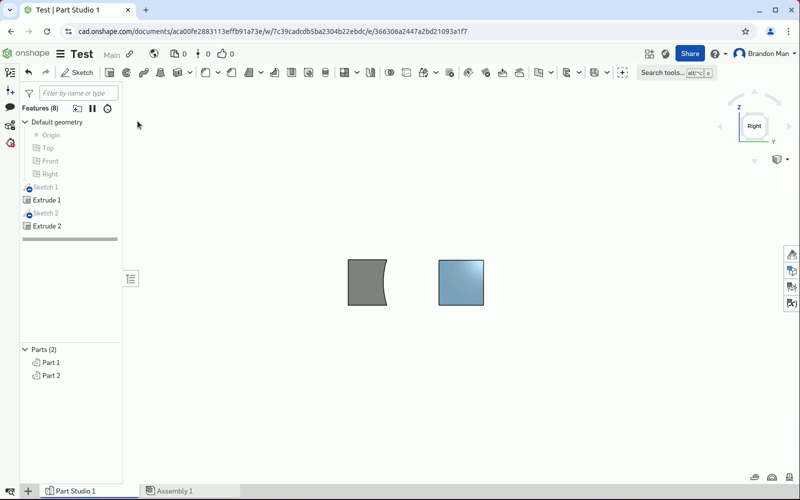
key(shift+h)
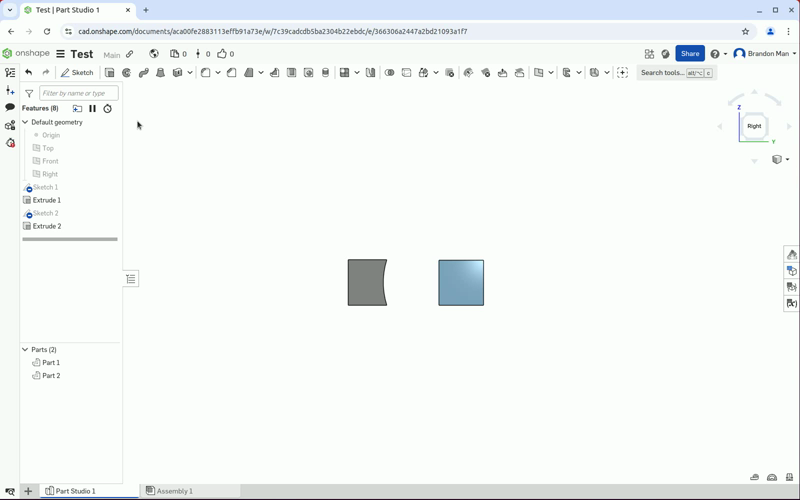
mouse_move(73, 189)
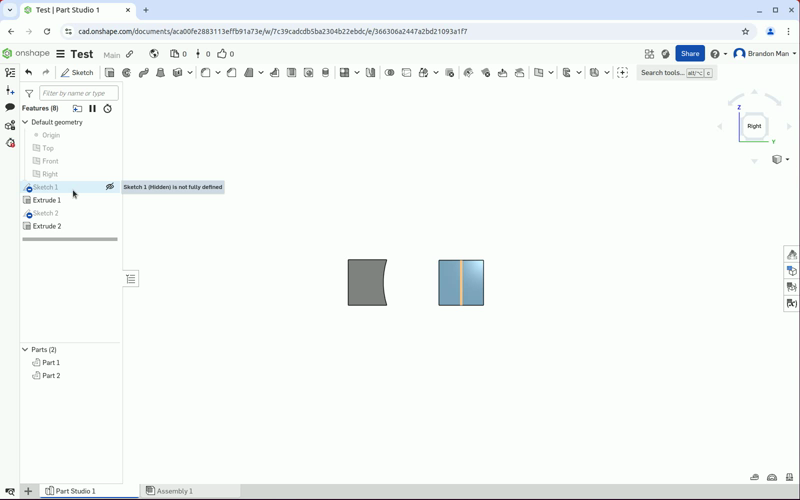
click(73, 189)
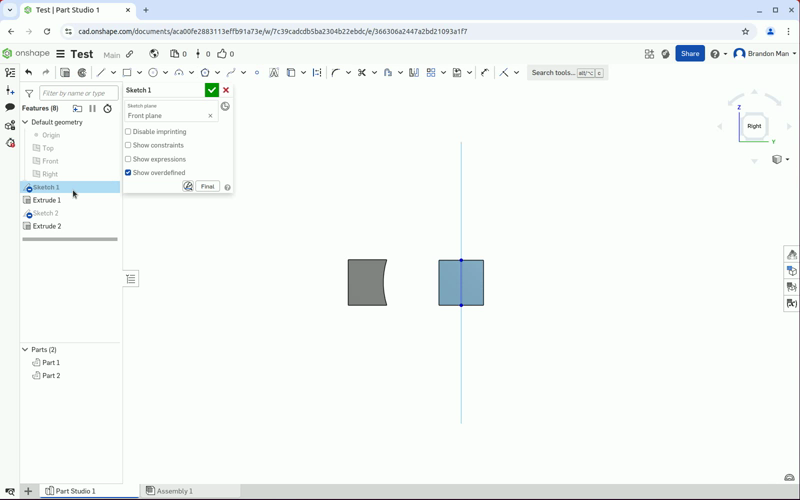
mouse_move(229, 92)
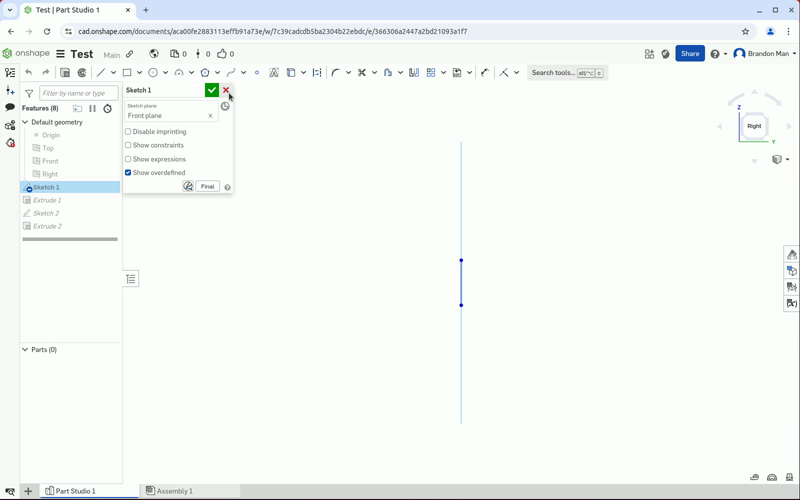
click(229, 92)
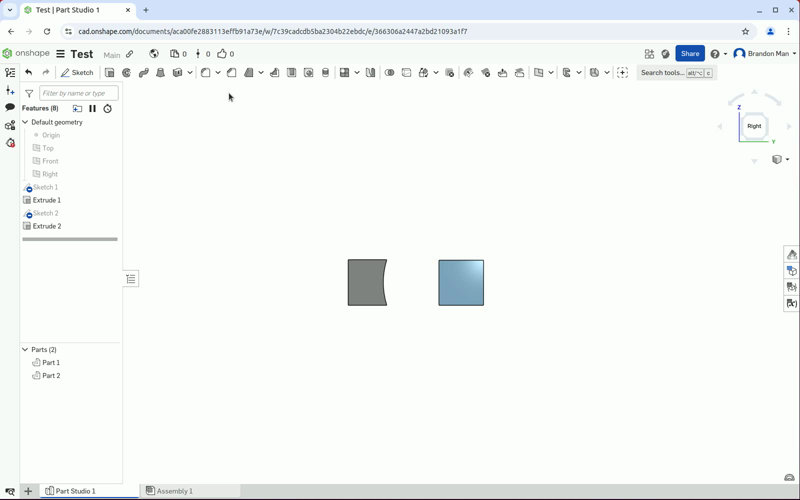
mouse_move(73, 352)
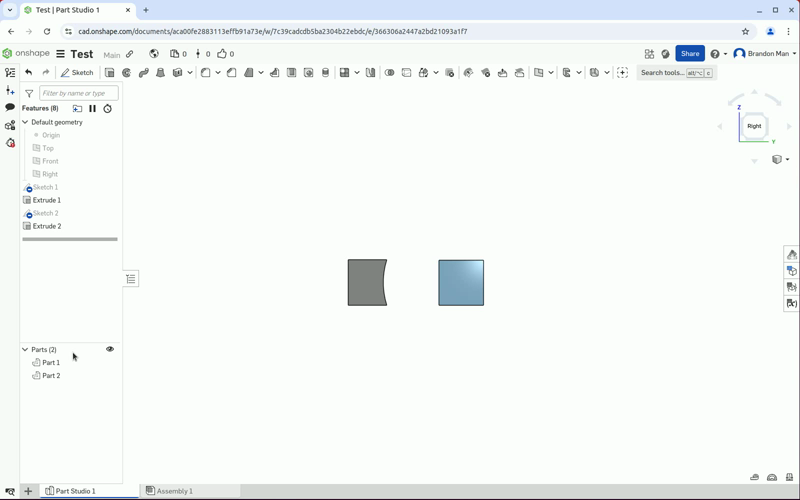
key(y)
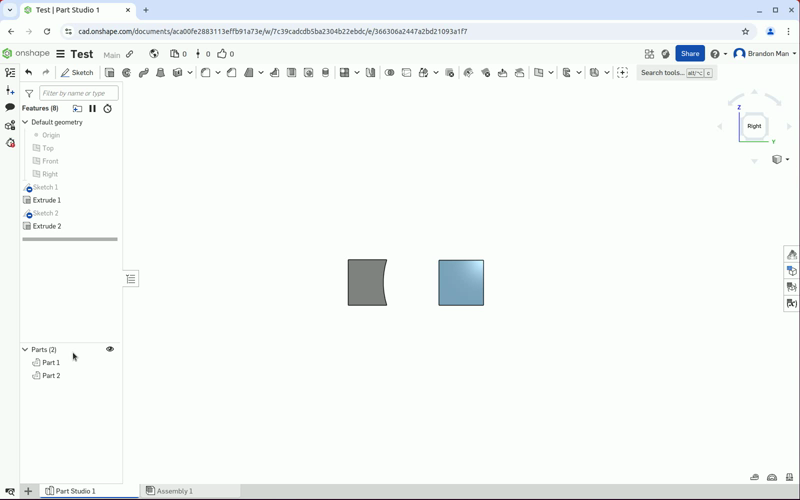
key(shift+p)
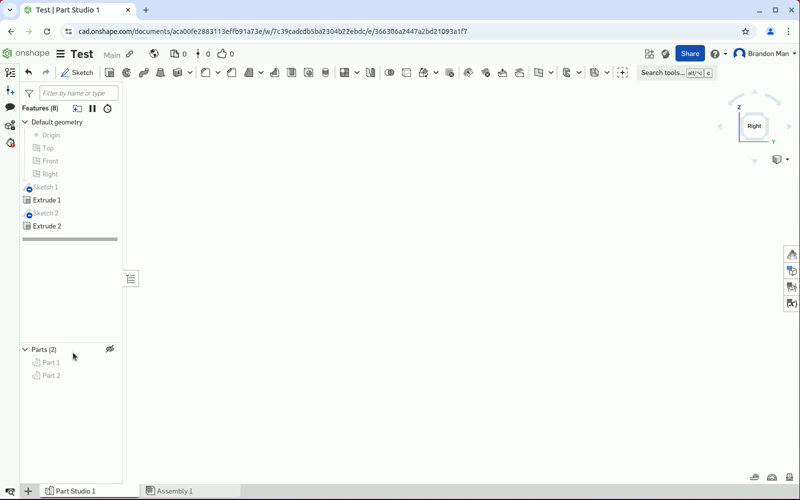
key(space)
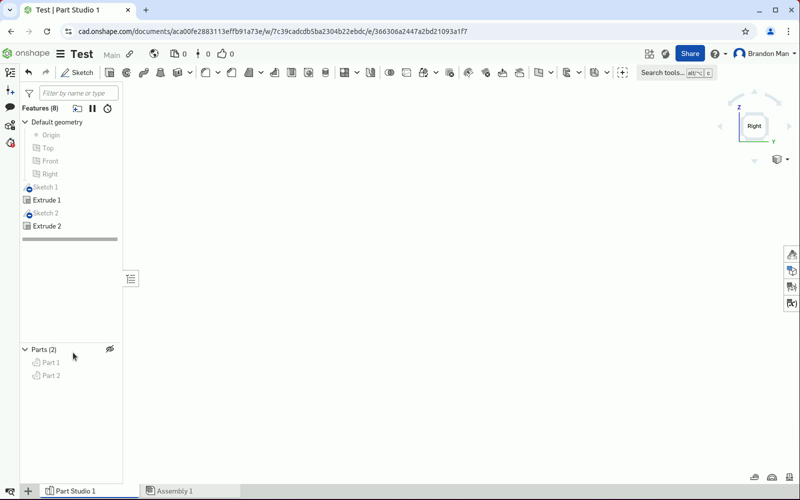
key_down(shift)
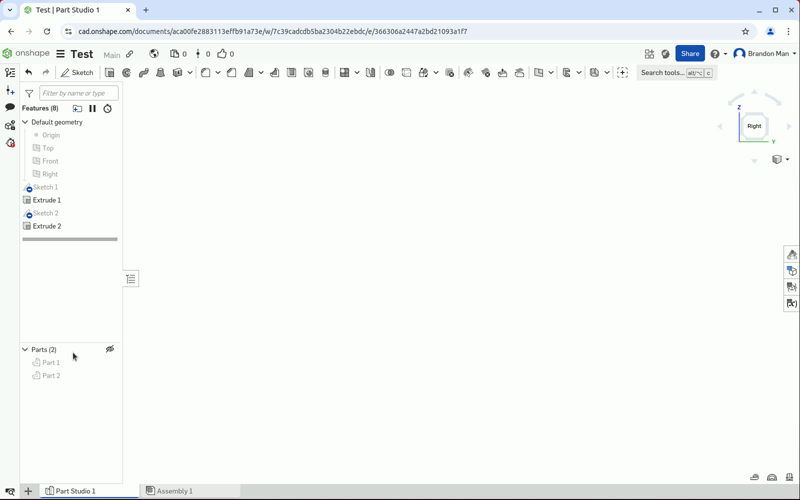
key(right)
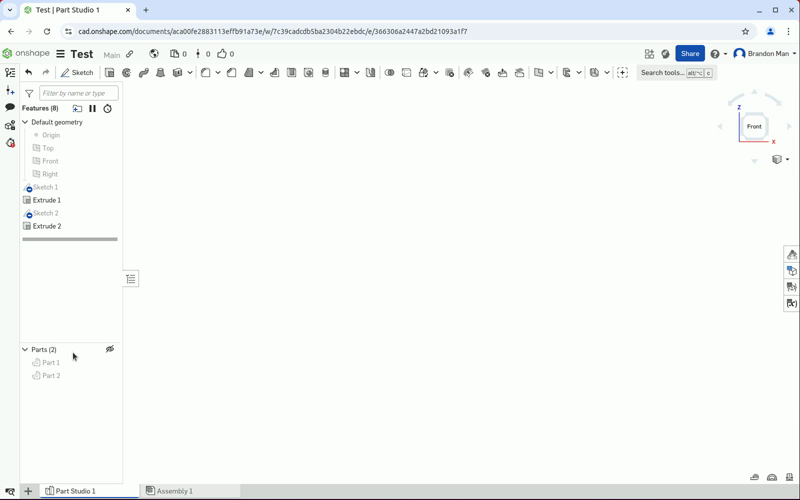
key_up(shift)
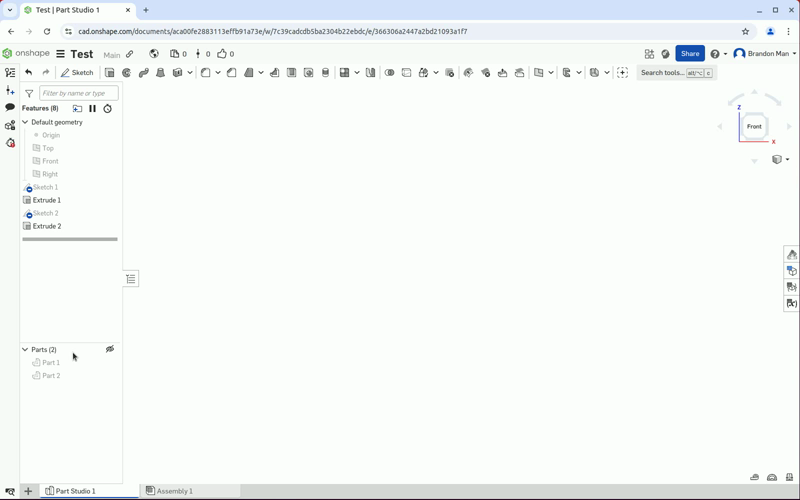
mouse_move(73, 352)
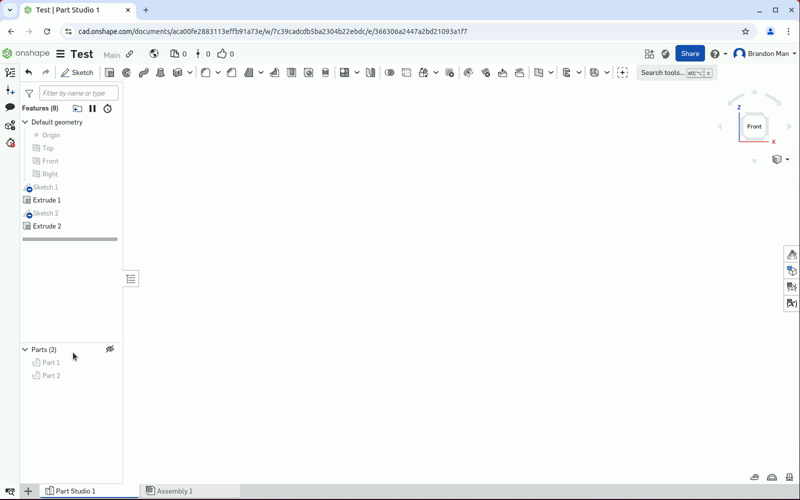
key(shift+y)
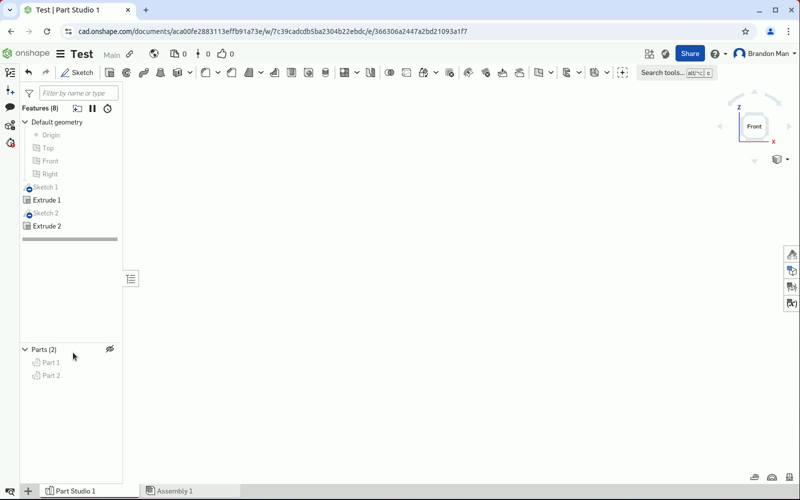
key(shift+s)
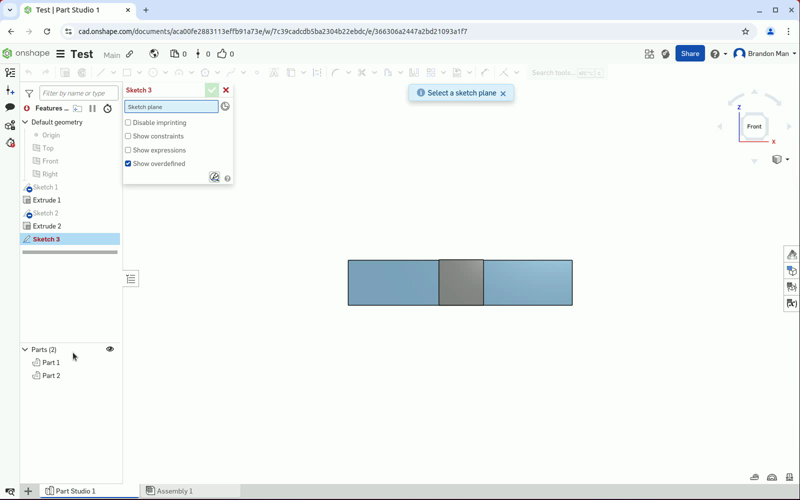
mouse_move(73, 163)
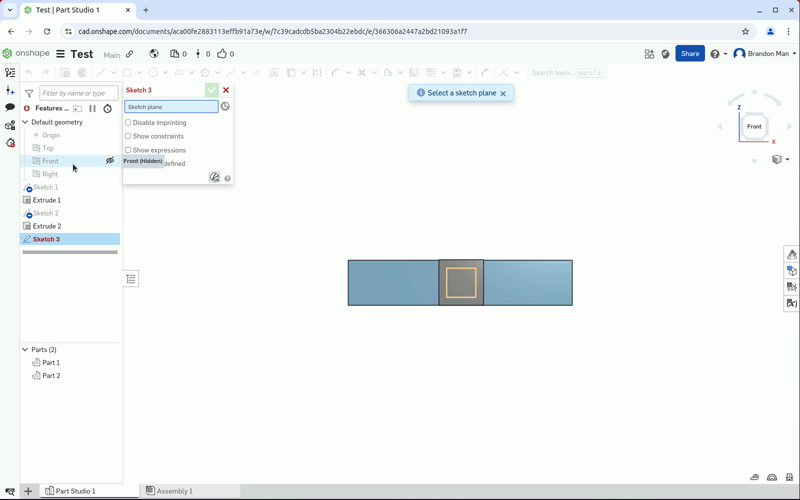
click(73, 163)
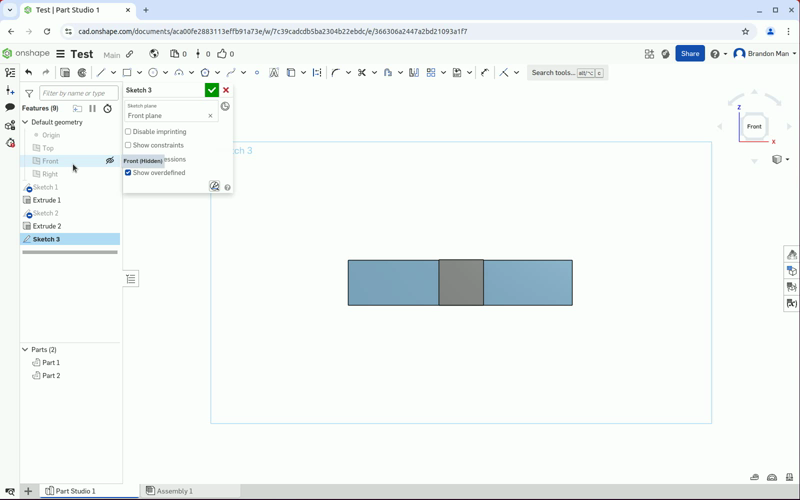
mouse_move(73, 352)
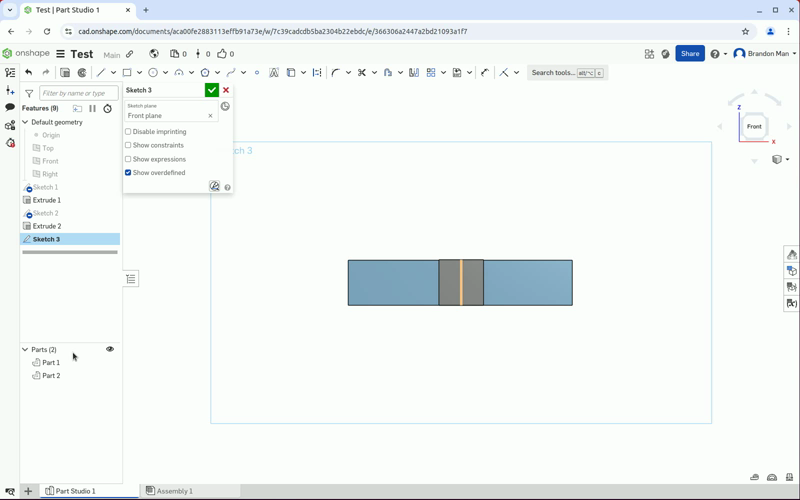
key(y)
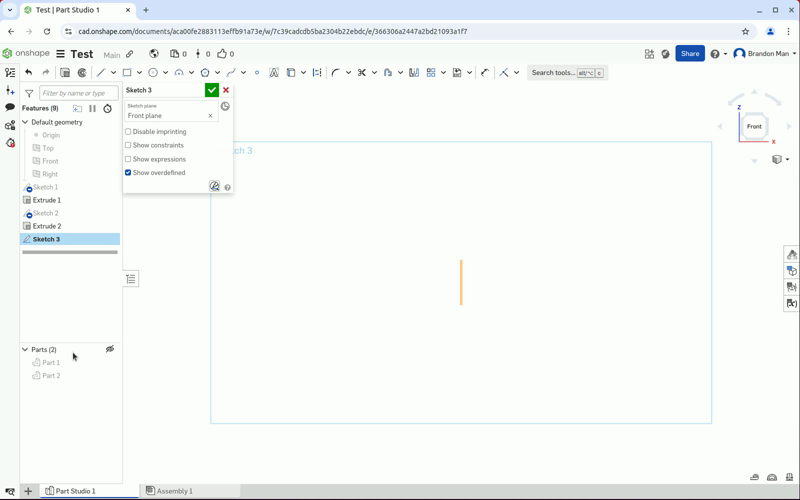
key(l)
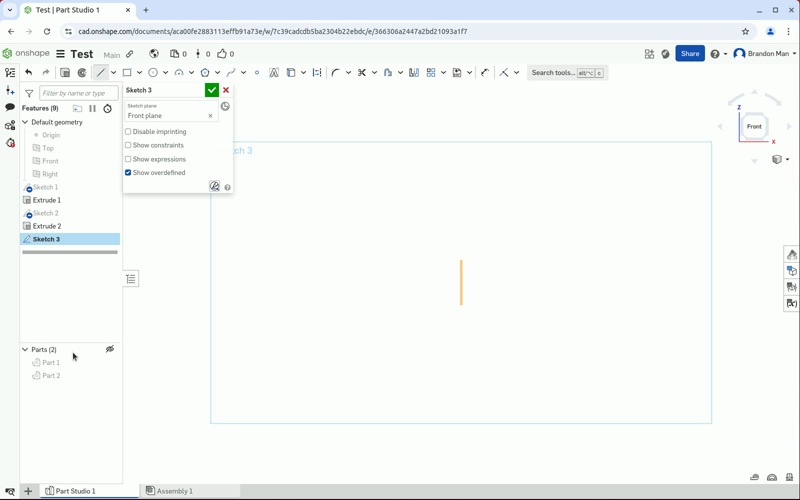
key_down(shift)
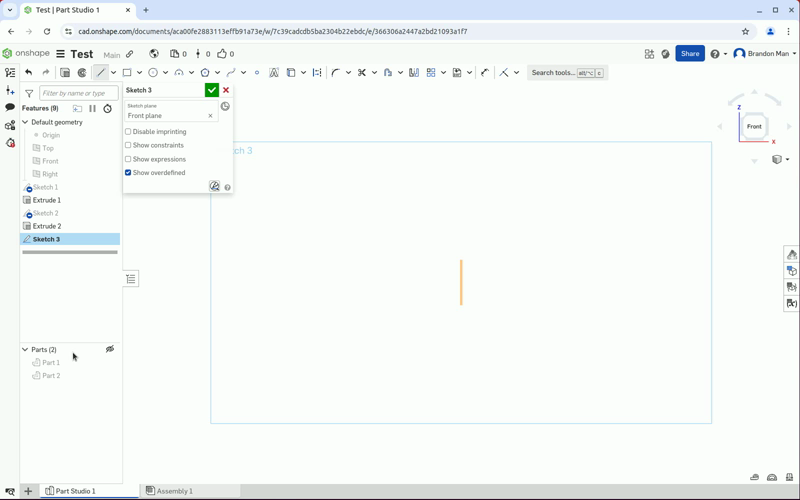
mouse_move(348, 260)
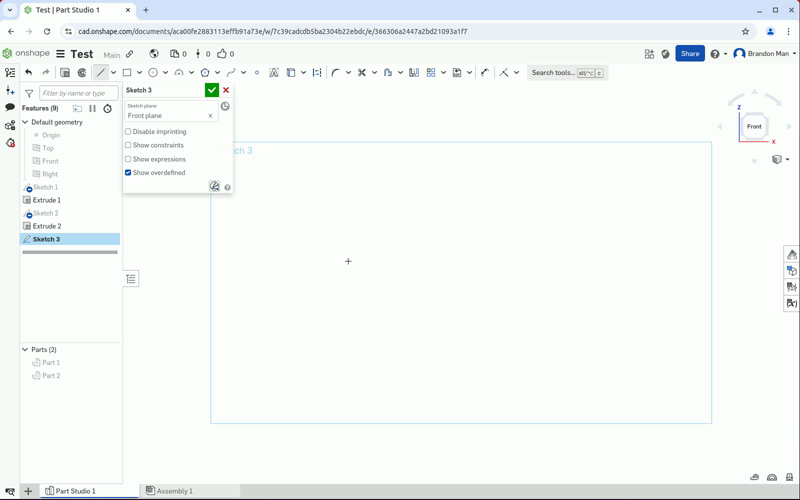
click(348, 260)
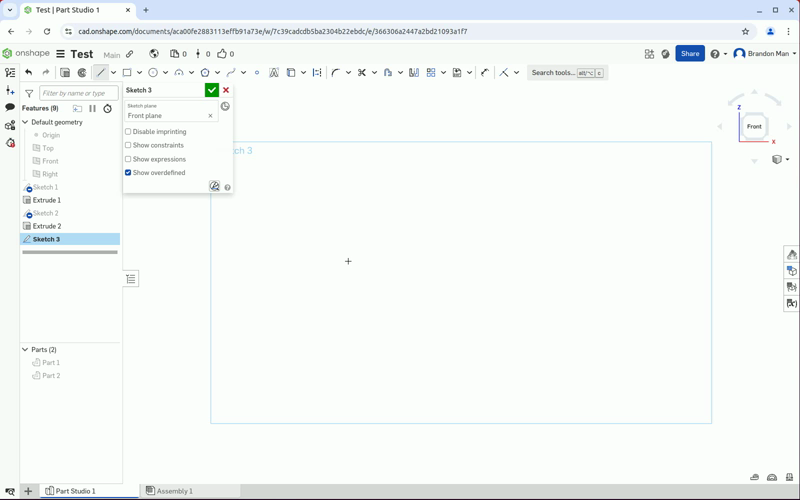
key_up(shift)
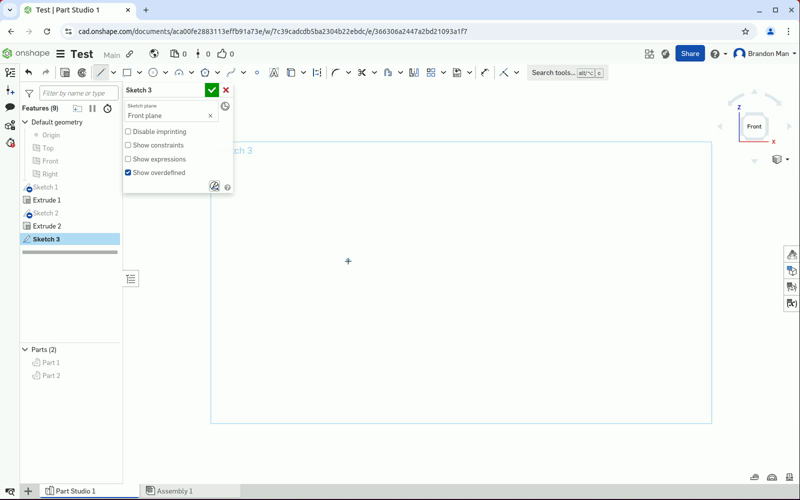
key_down(shift)
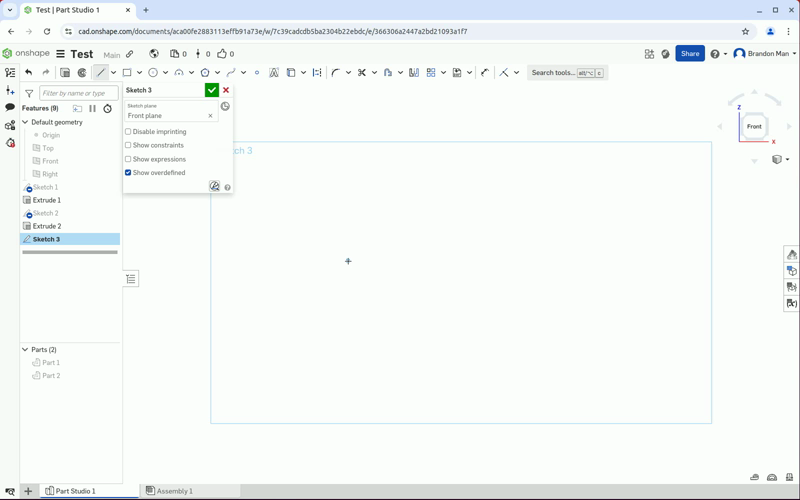
mouse_move(572, 260)
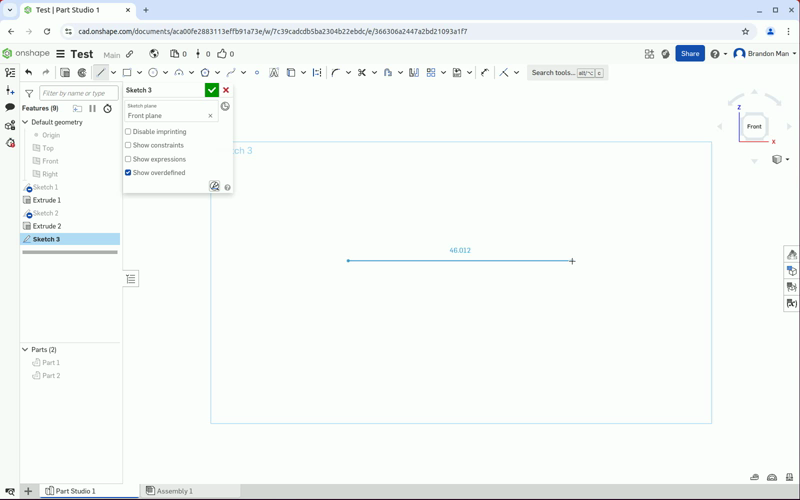
click(572, 260)
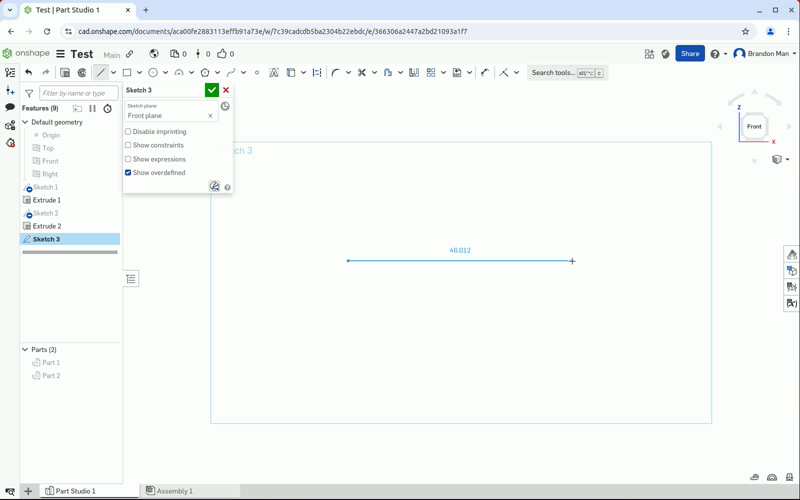
key_up(shift)
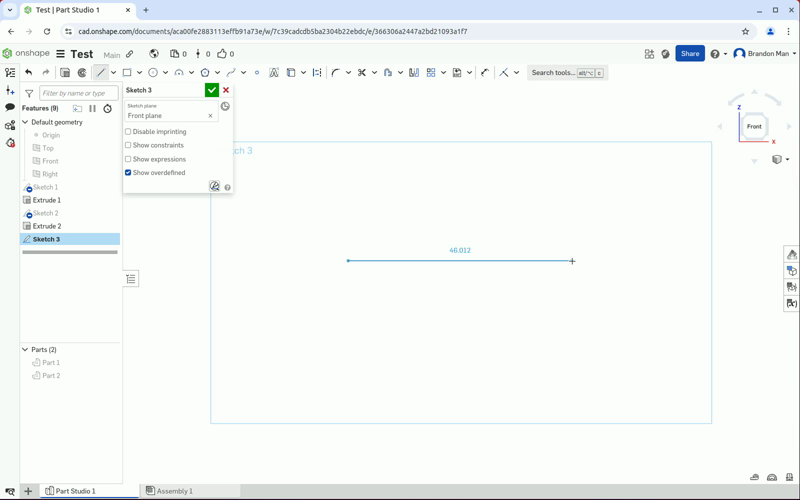
key(esc)
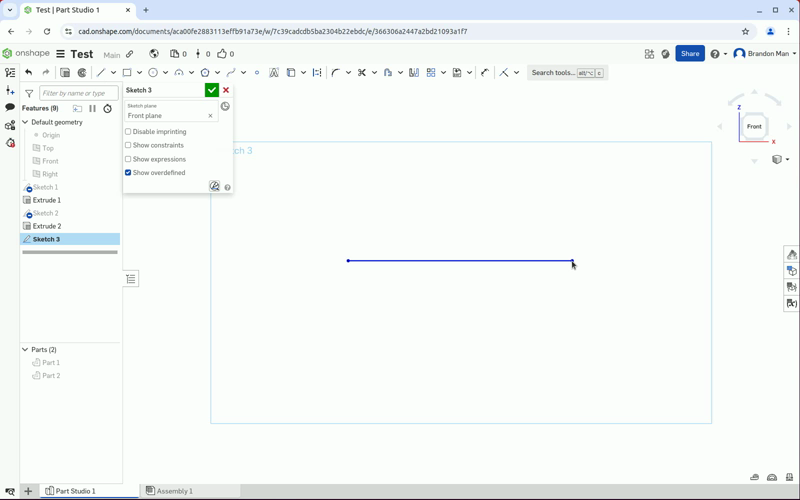
key(a)
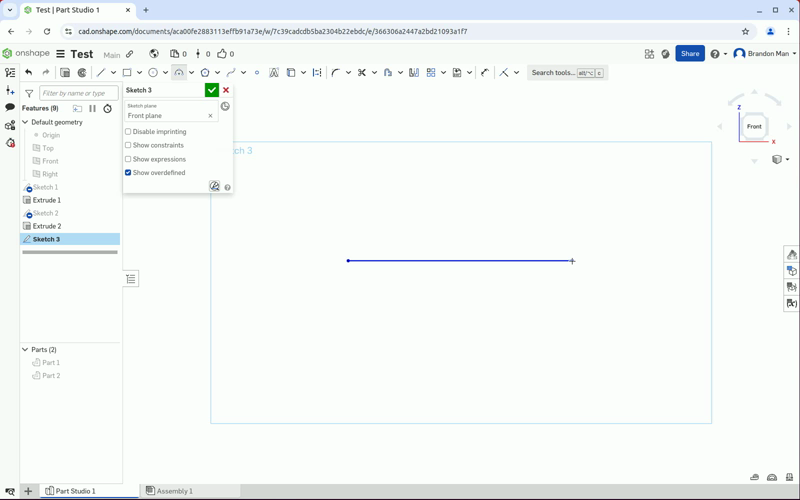
mouse_move(572, 260)
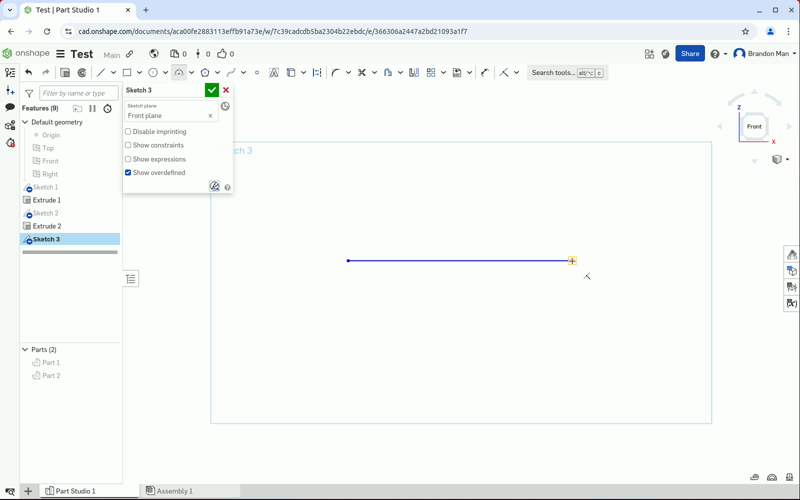
click(572, 260)
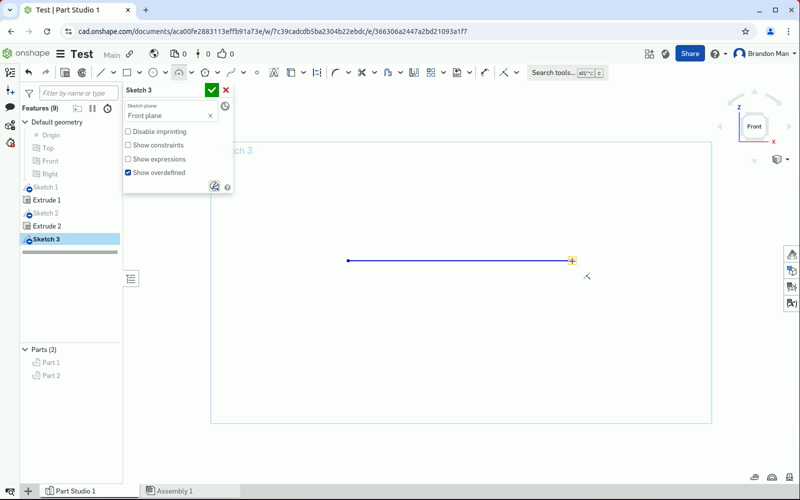
mouse_move(348, 260)
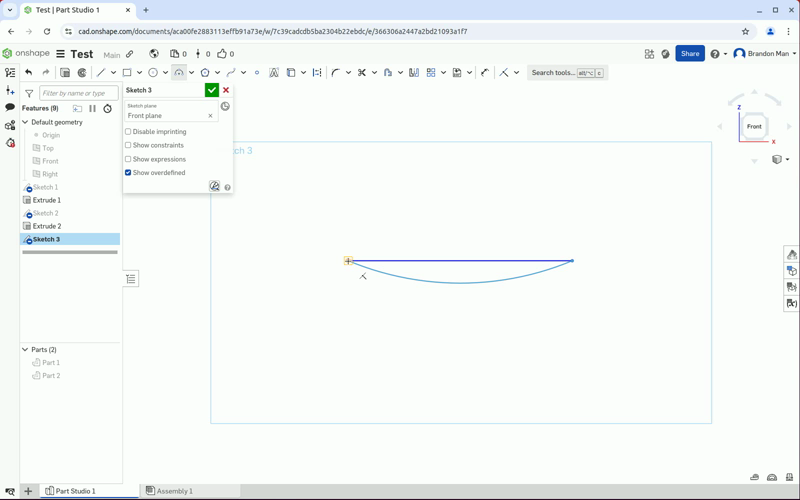
click(348, 260)
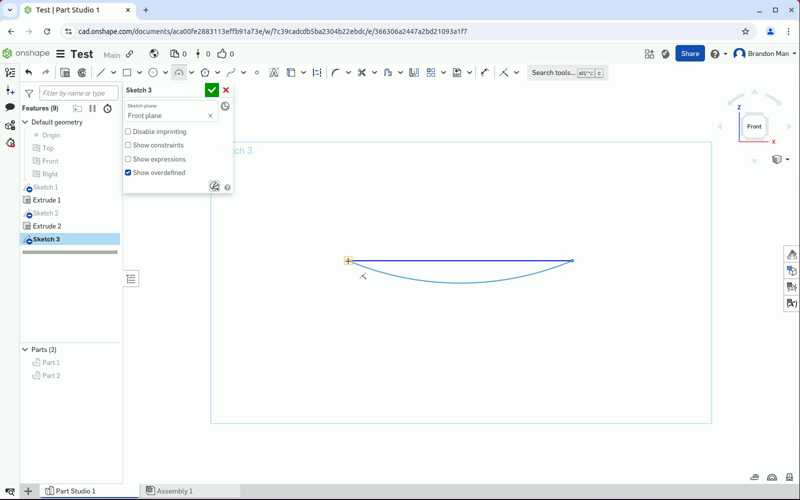
key_down(shift)
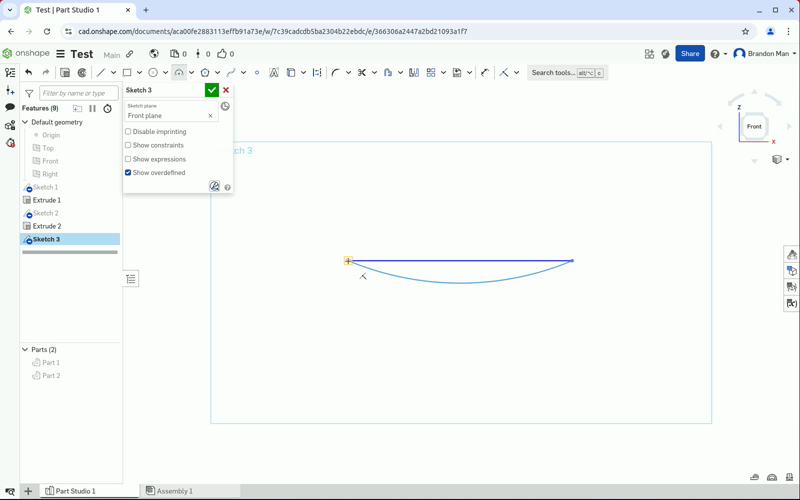
mouse_move(460, 224)
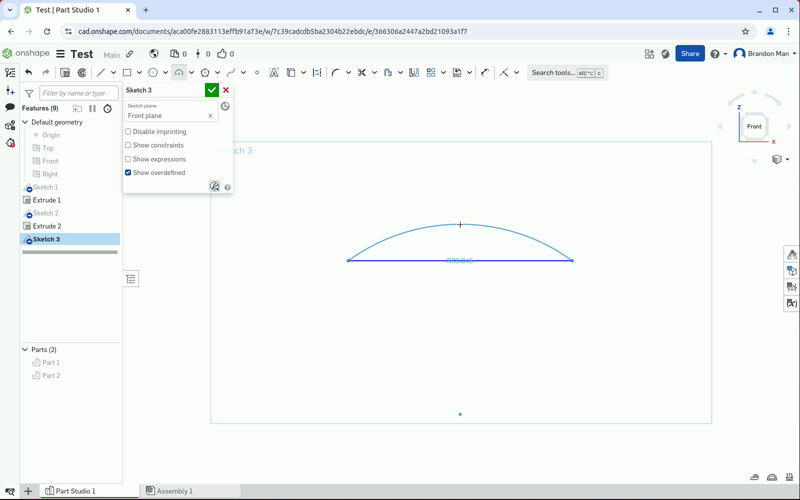
click(460, 224)
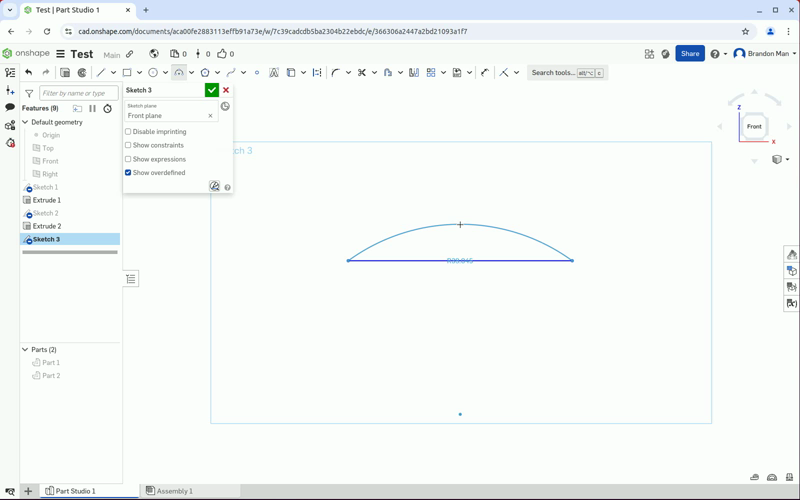
key_up(shift)
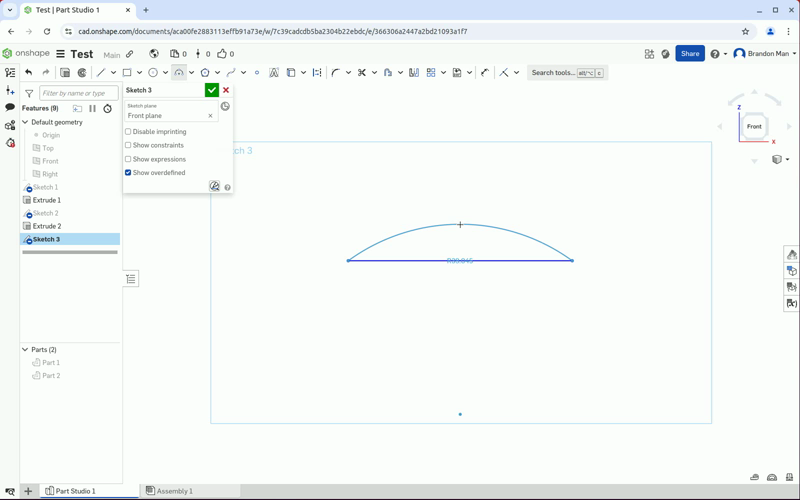
key(esc)
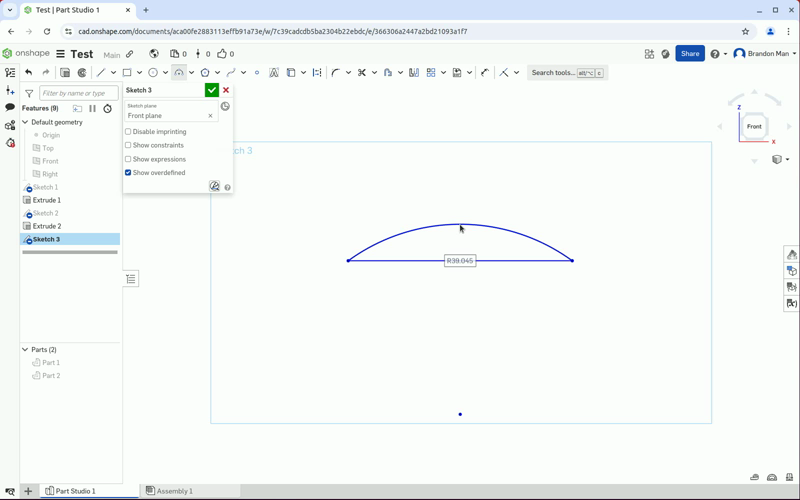
mouse_move(400, 247)
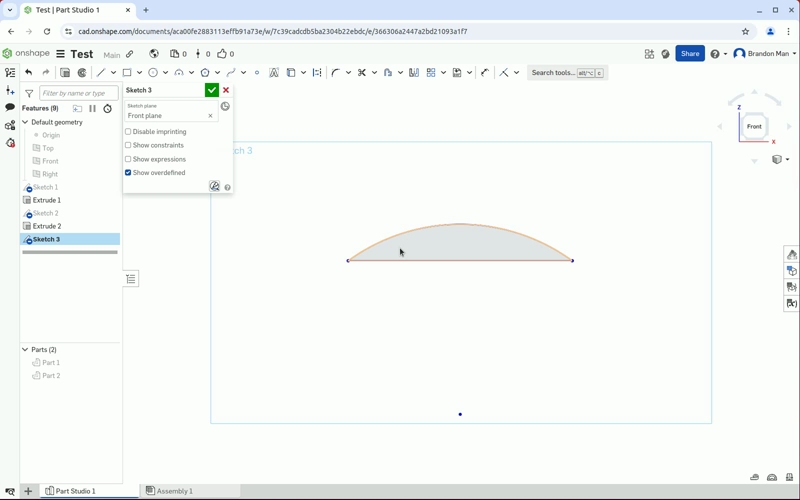
click(400, 247)
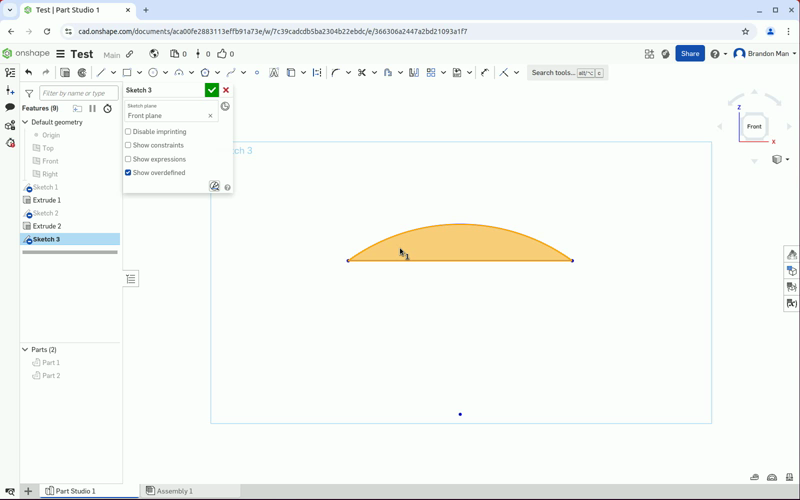
mouse_move(73, 352)
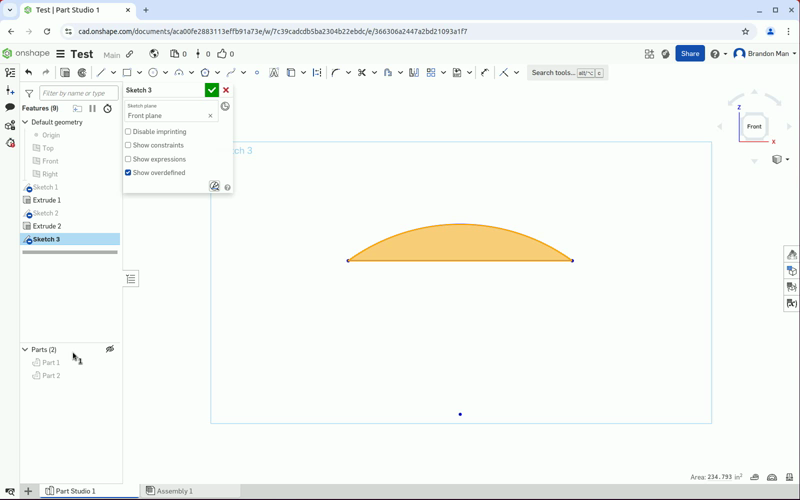
key(shift+y)
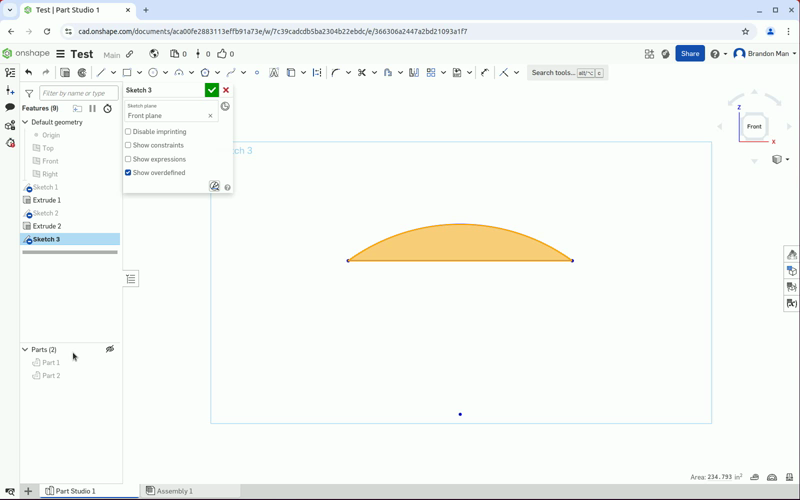
key(shift+e)
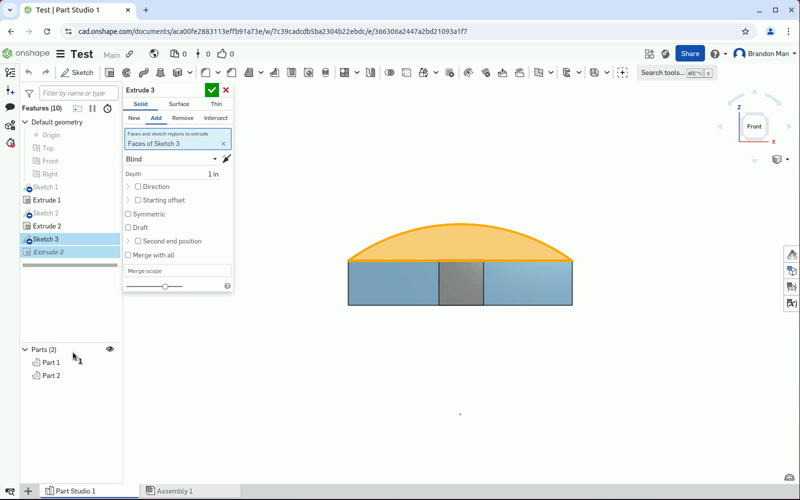
mouse_move(143, 106)
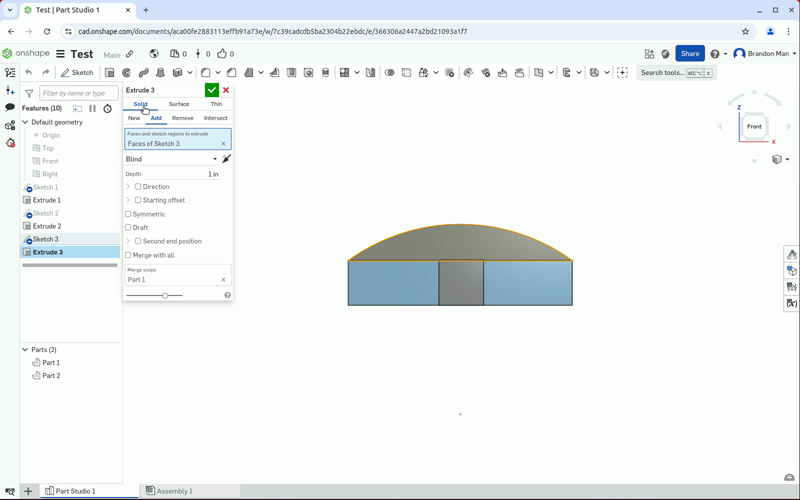
click(143, 106)
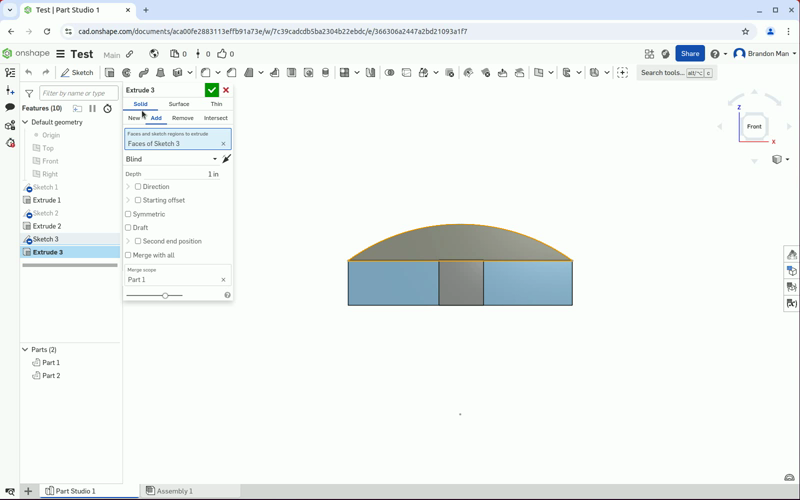
mouse_move(137, 120)
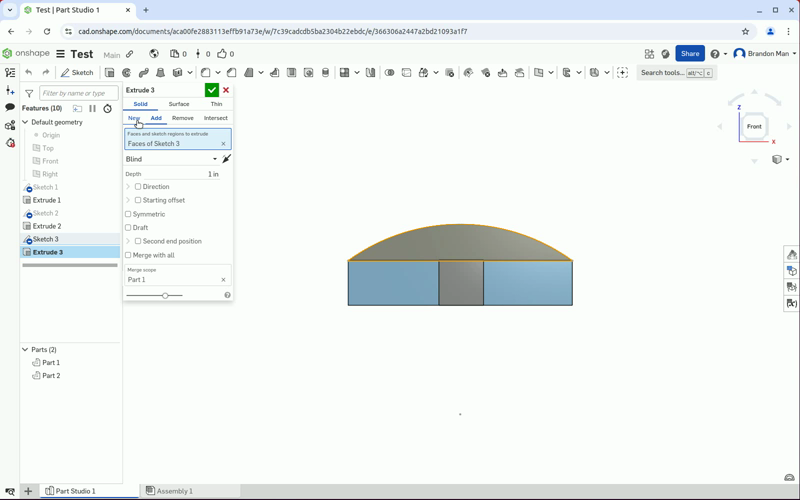
click(137, 120)
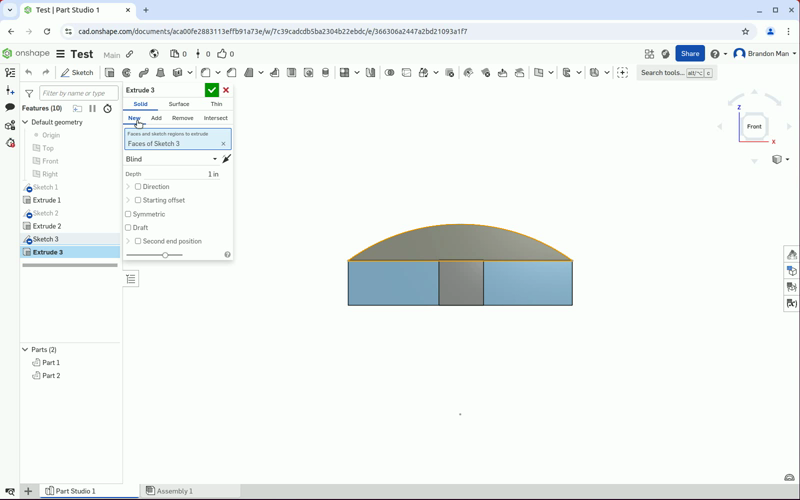
key(tab, 4)
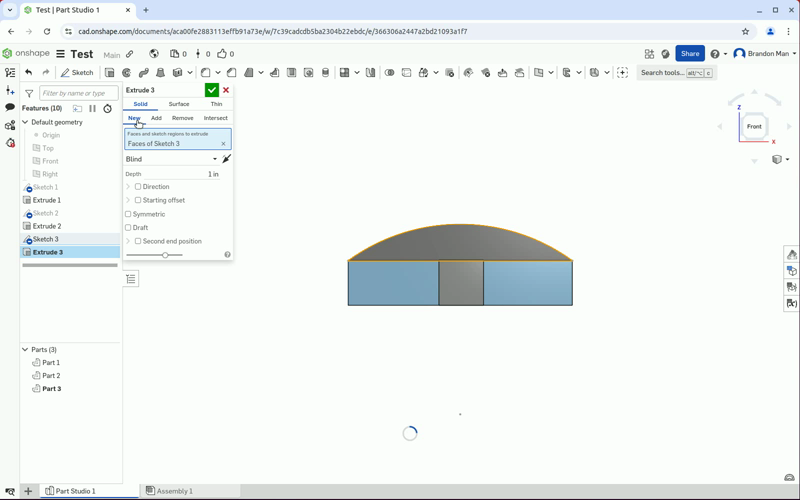
text(9.148)
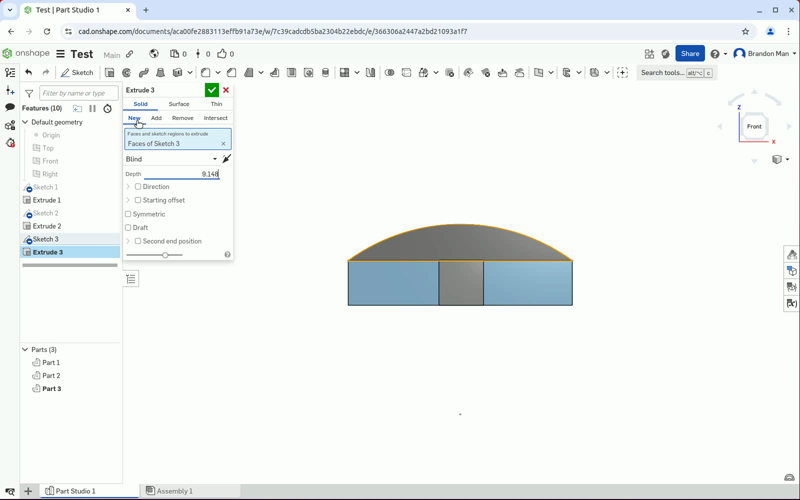
key(tab, 3)
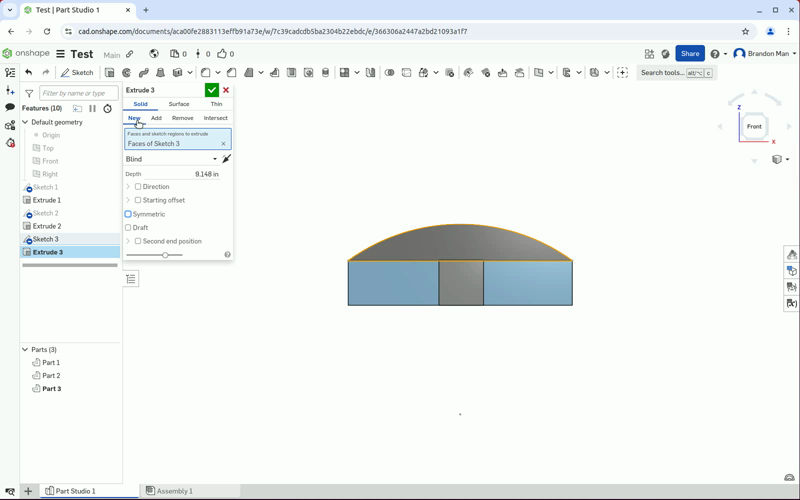
key(space)
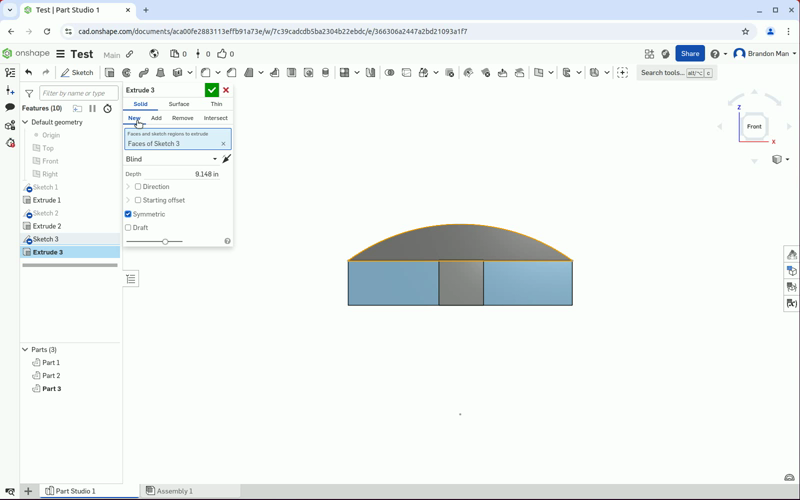
key(enter)
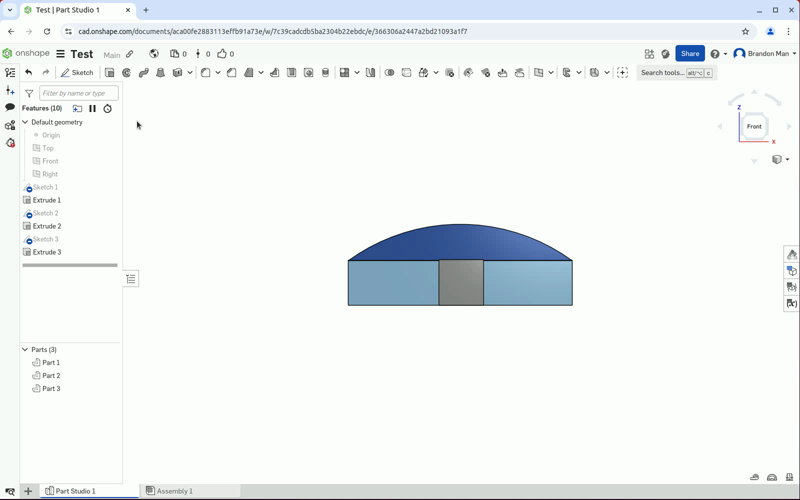
key(shift+h)
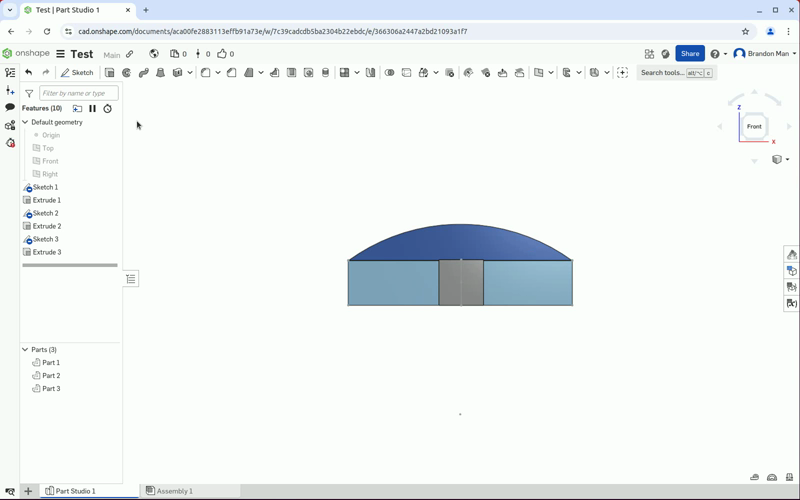
key(shift+h)
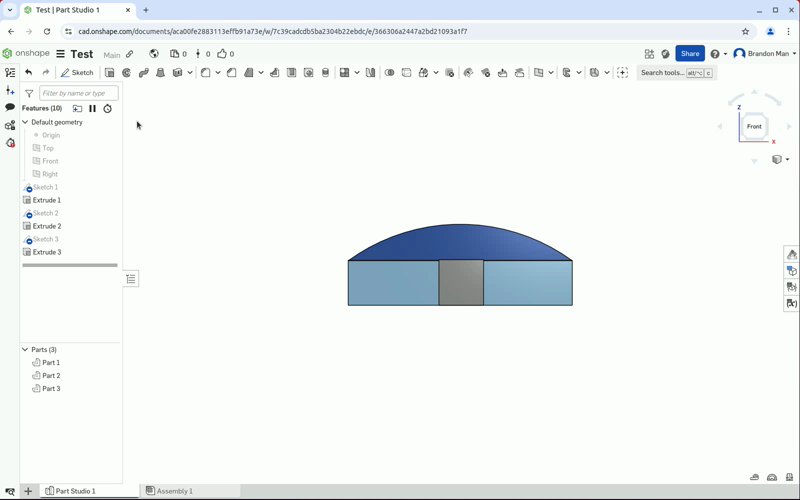
mouse_move(73, 189)
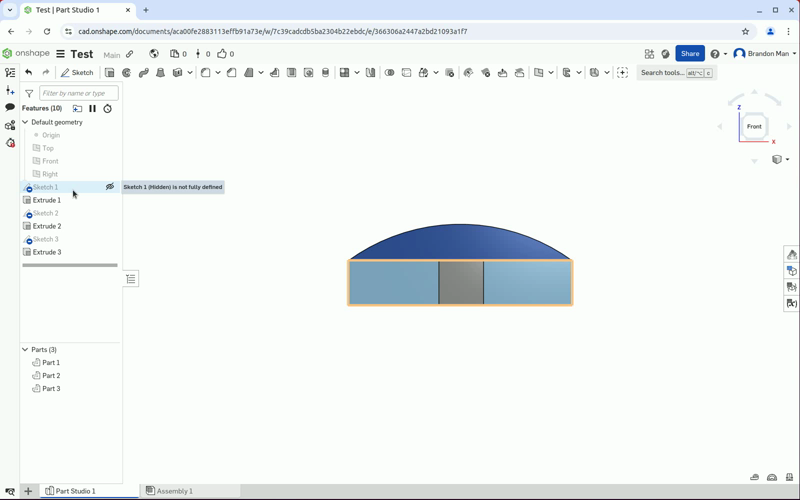
click(73, 189)
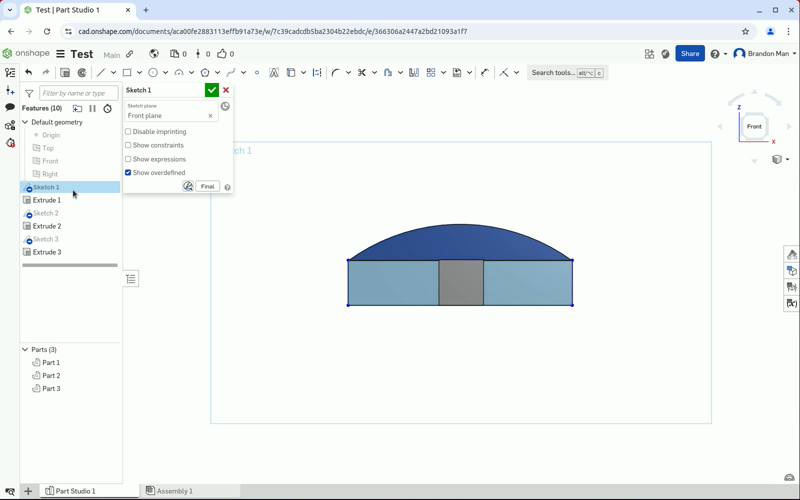
mouse_move(229, 92)
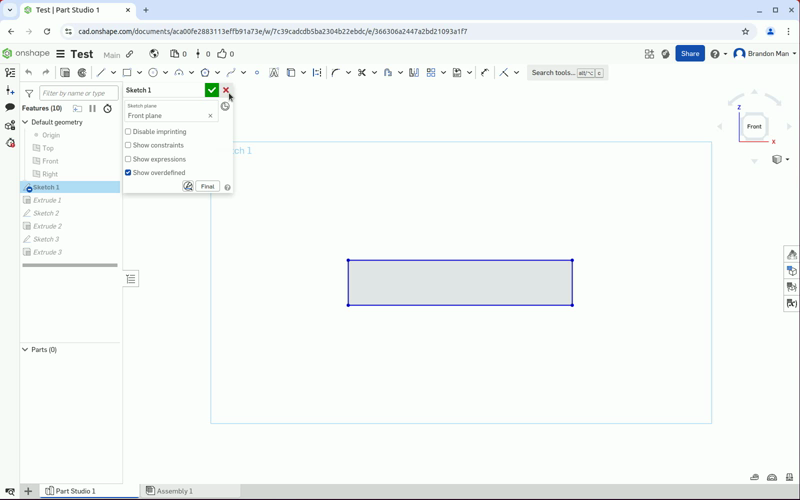
click(229, 92)
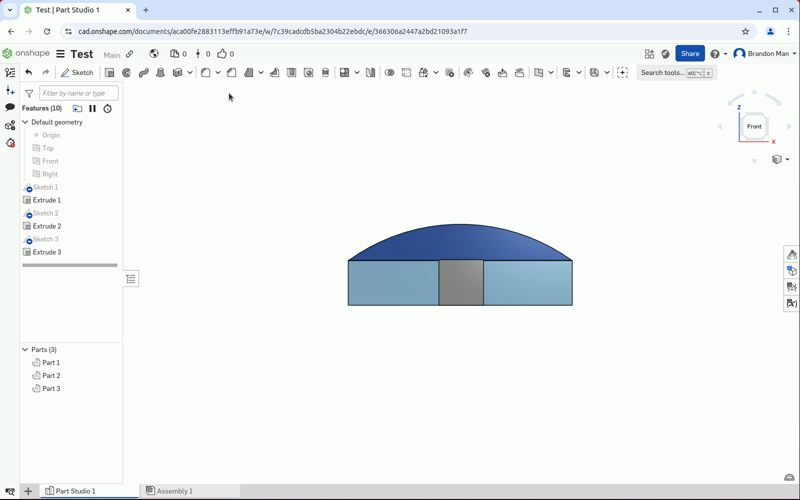
mouse_move(73, 352)
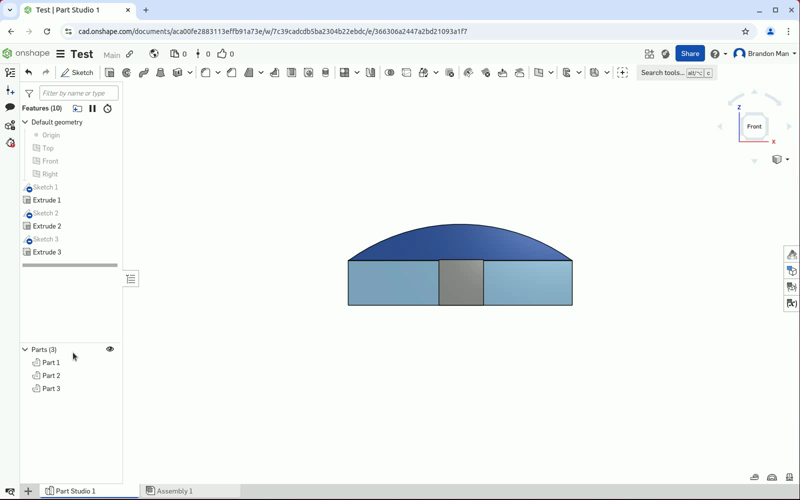
key(y)
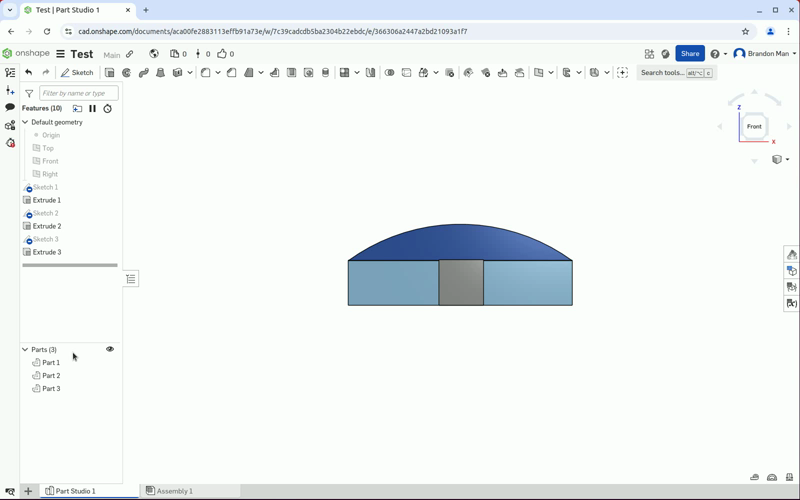
key(shift+p)
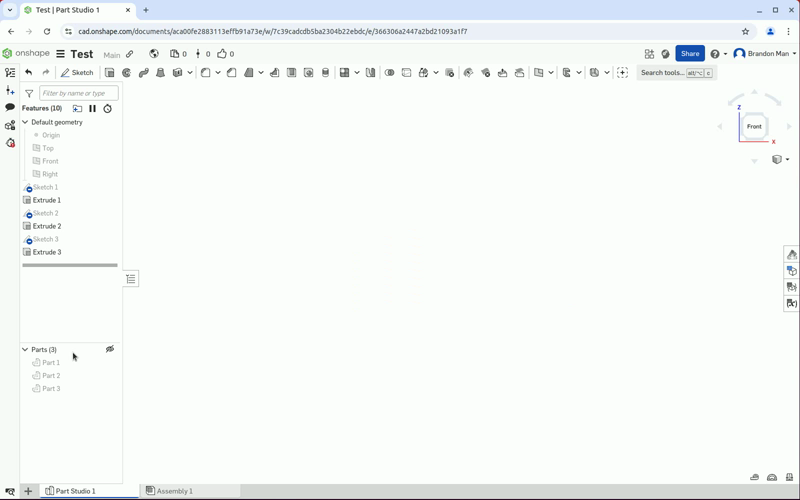
key(space)
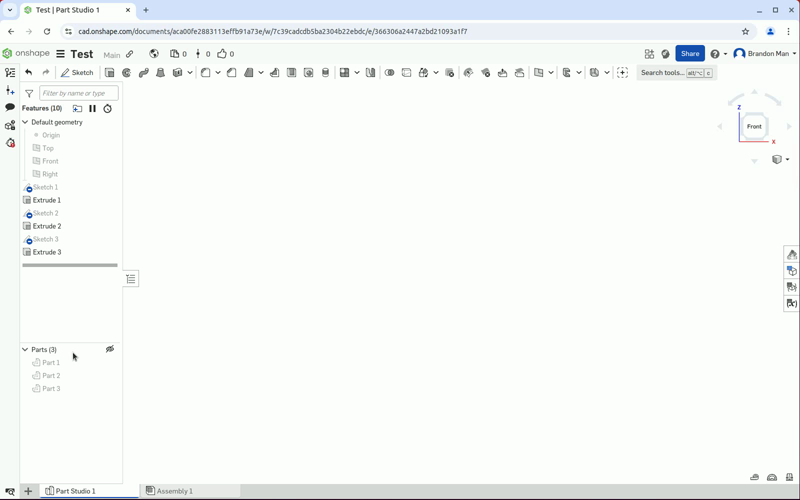
key_down(shift)
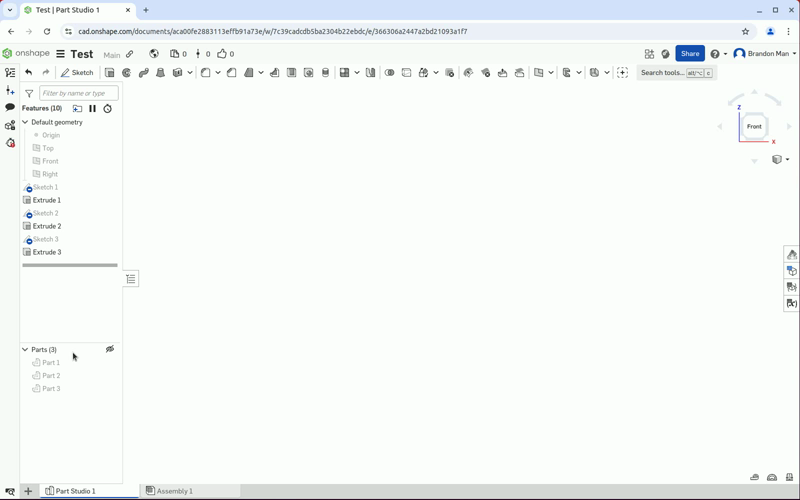
key(left)
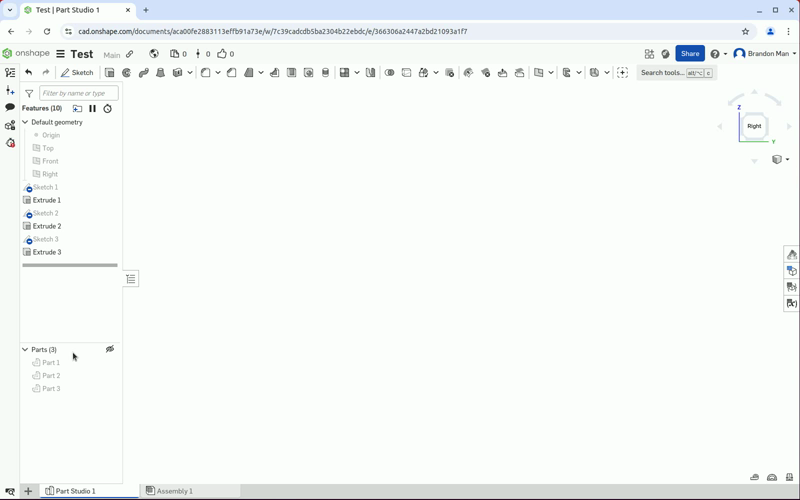
key_up(shift)
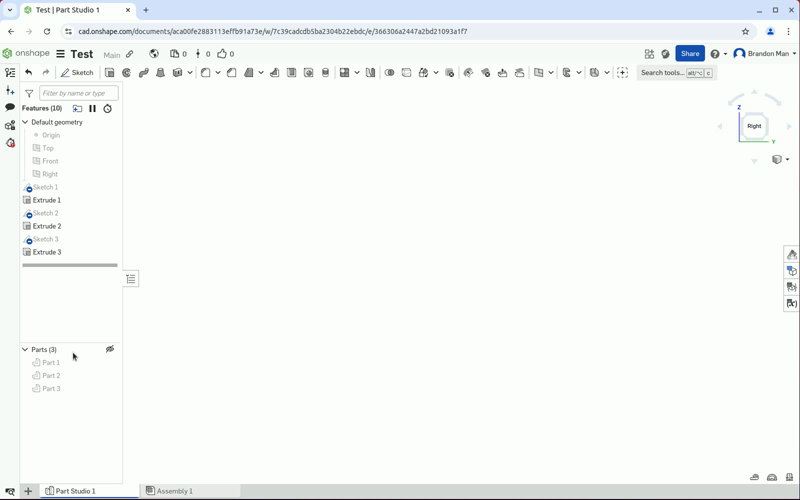
mouse_move(73, 352)
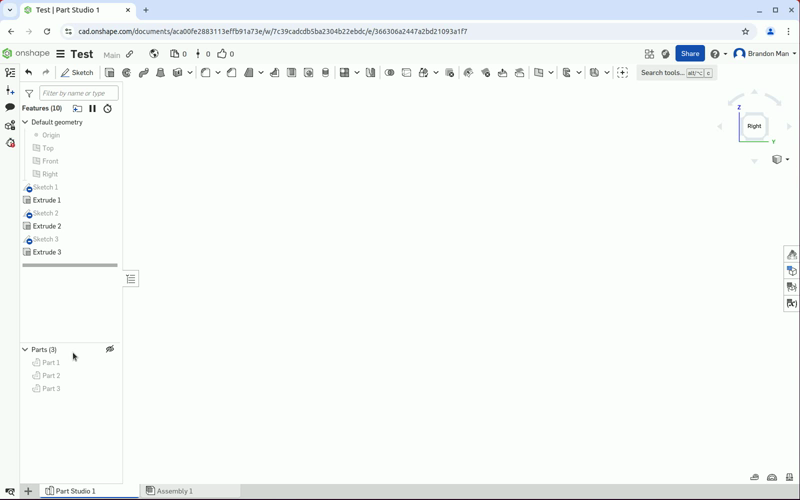
key(shift+y)
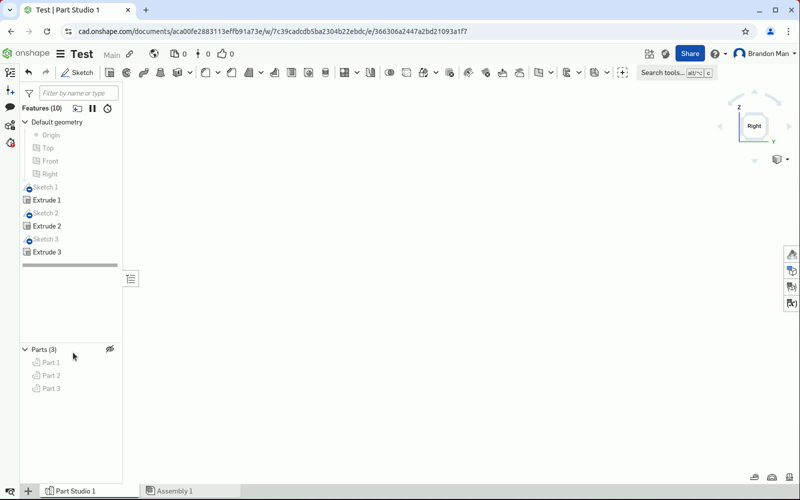
key(shift+s)
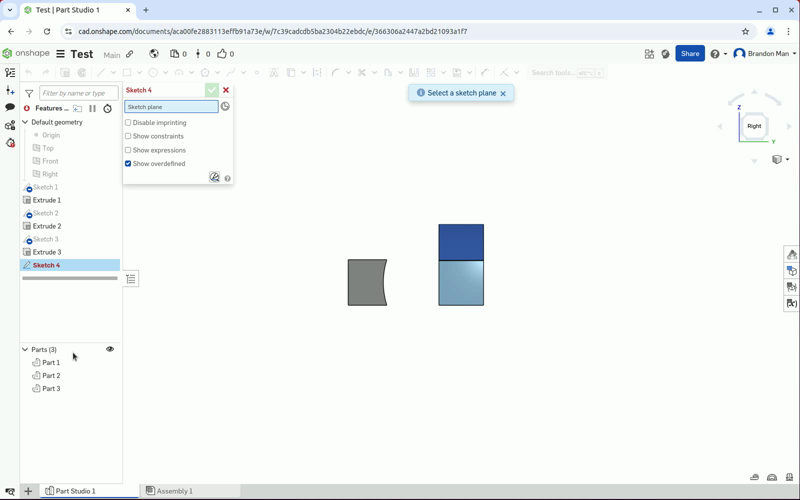
mouse_move(73, 176)
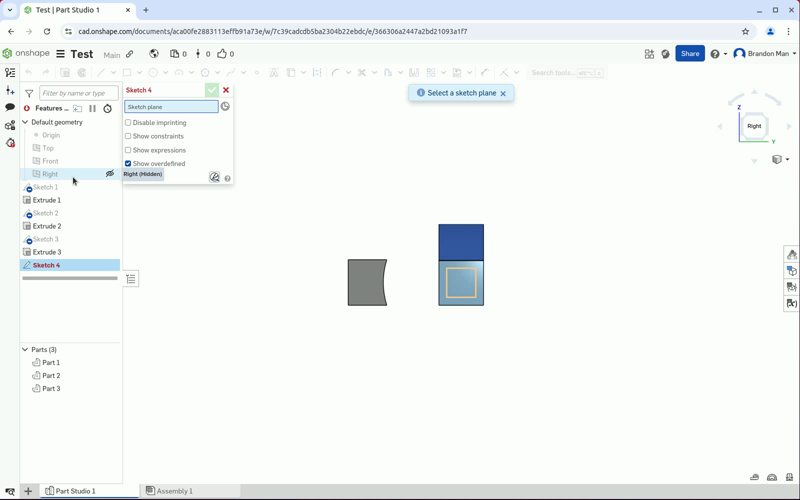
click(73, 176)
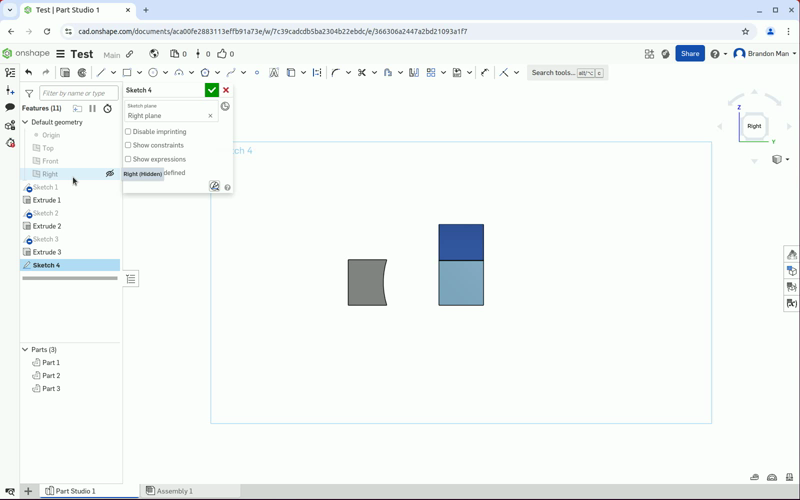
mouse_move(73, 352)
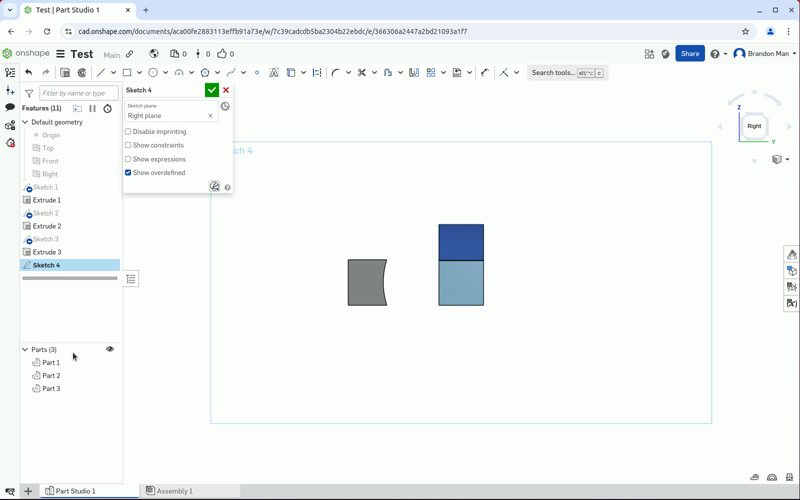
key(y)
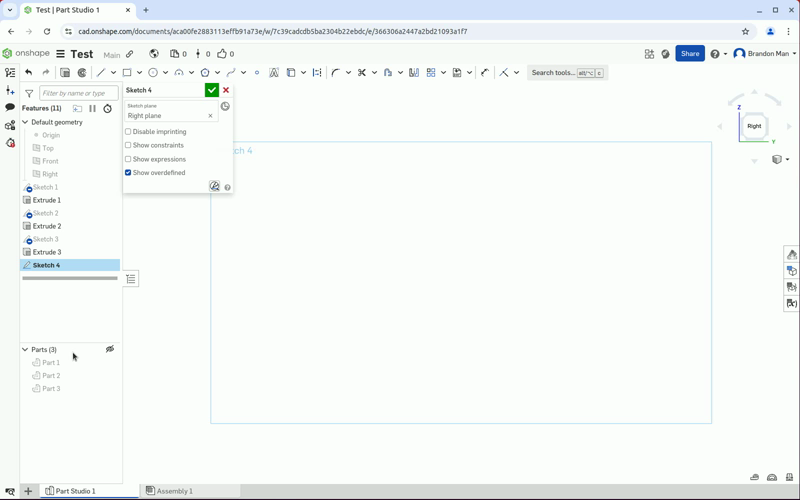
key(l)
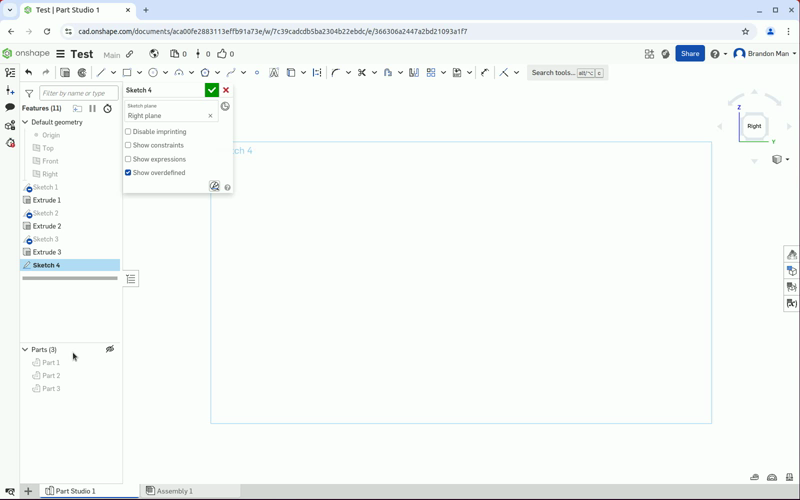
key_down(shift)
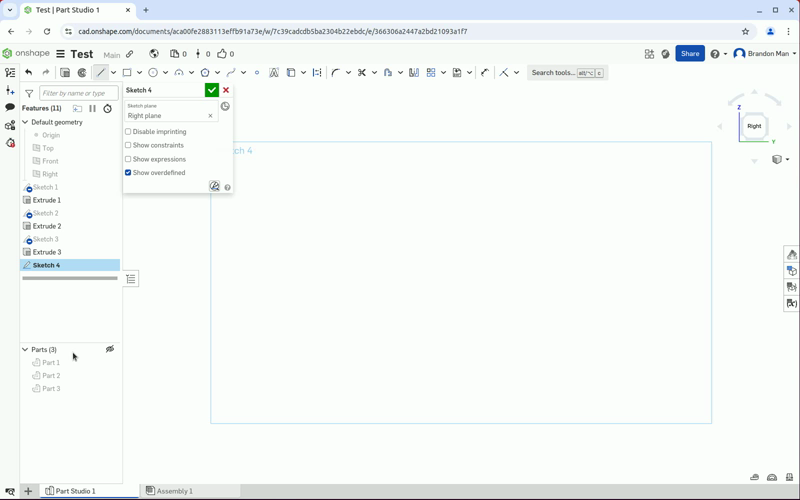
mouse_move(386, 260)
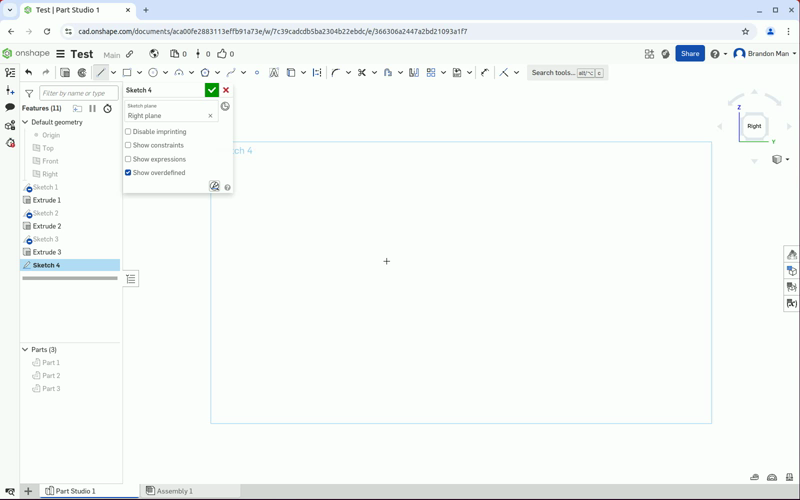
click(386, 260)
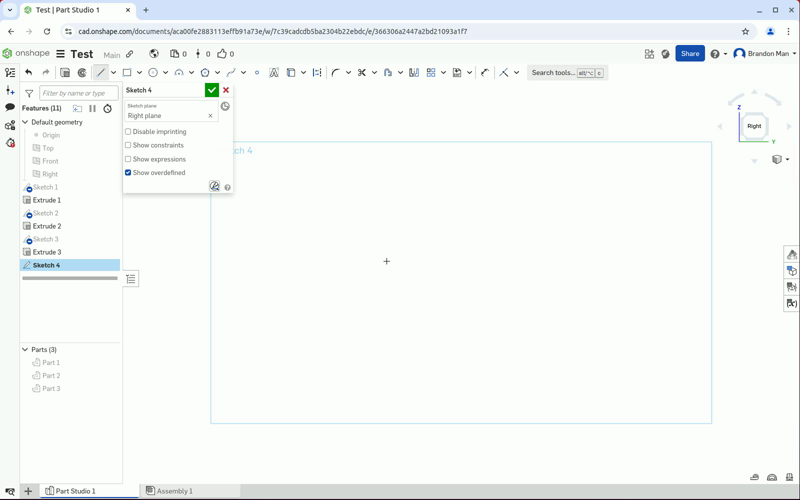
key_up(shift)
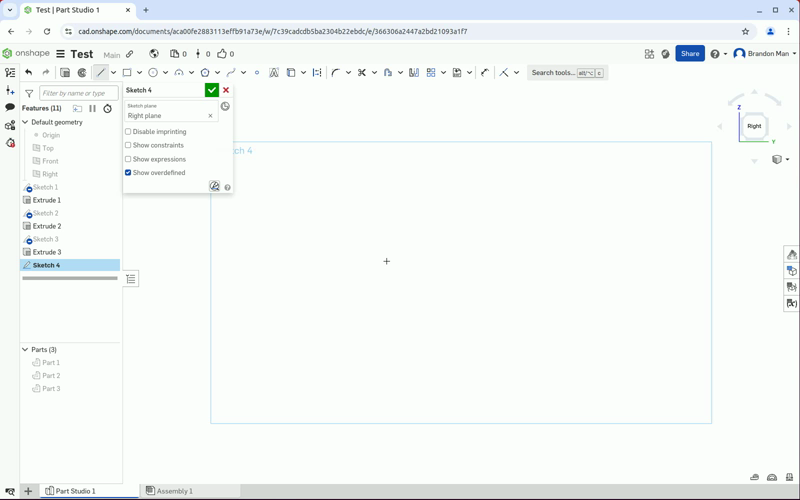
key_down(shift)
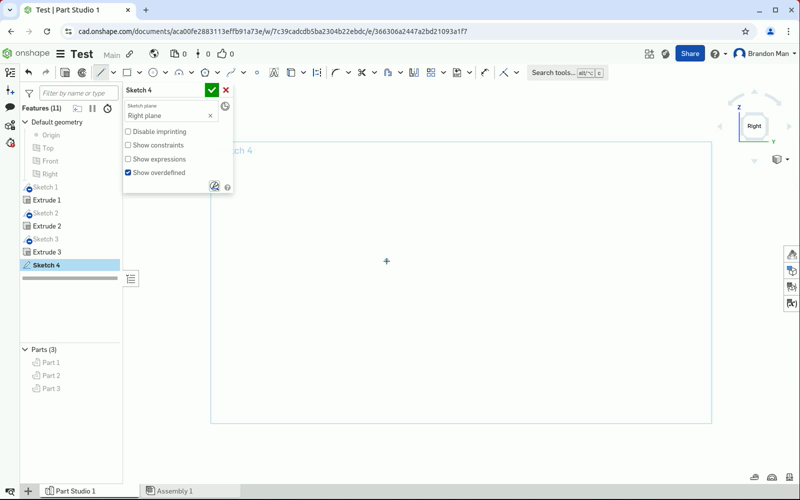
mouse_move(534, 260)
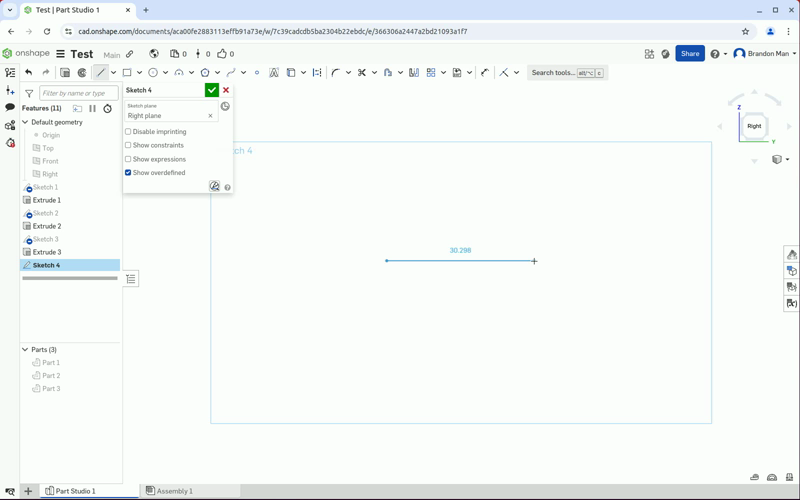
click(534, 260)
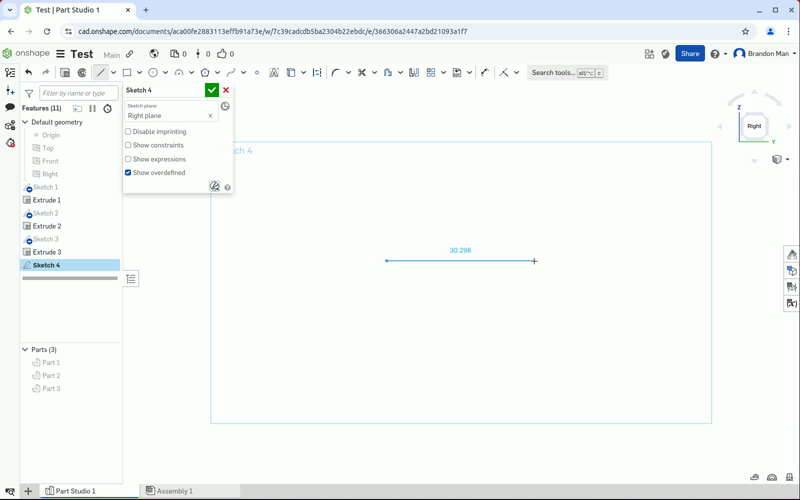
key_up(shift)
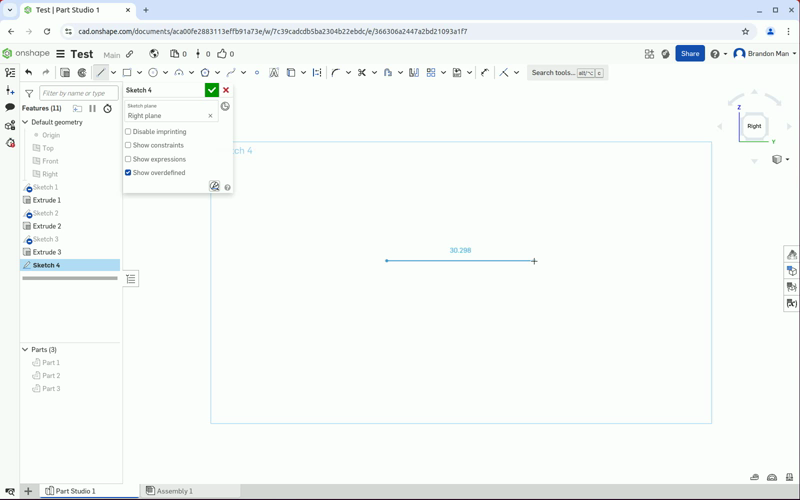
key(esc)
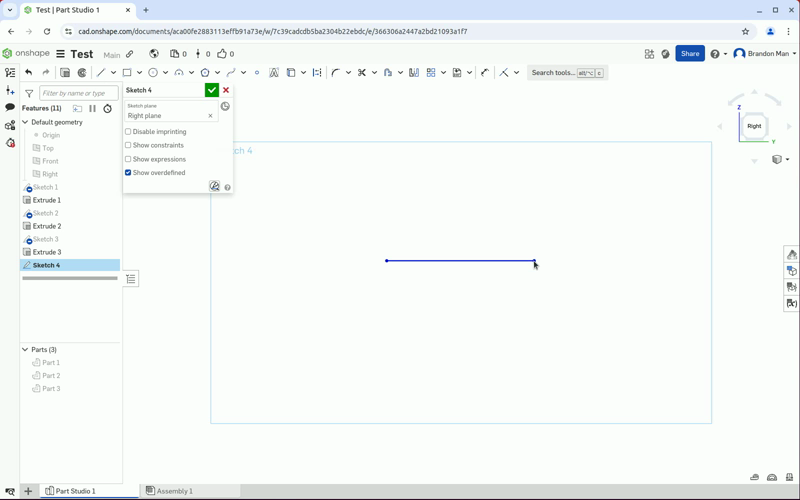
key(a)
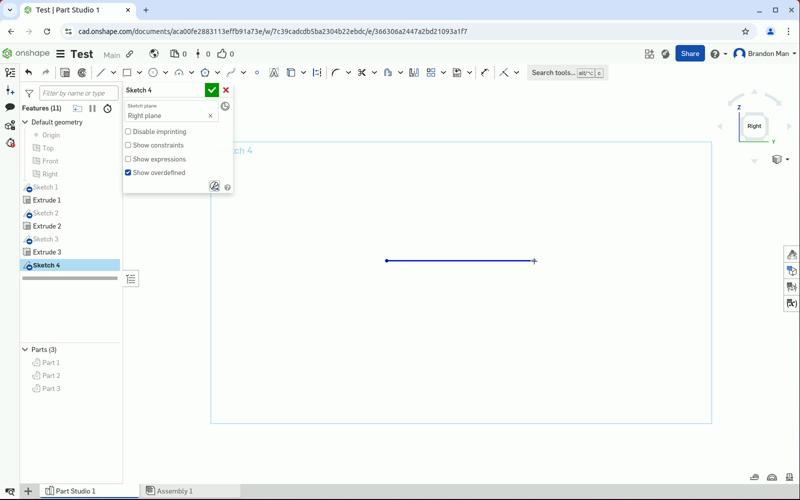
mouse_move(534, 260)
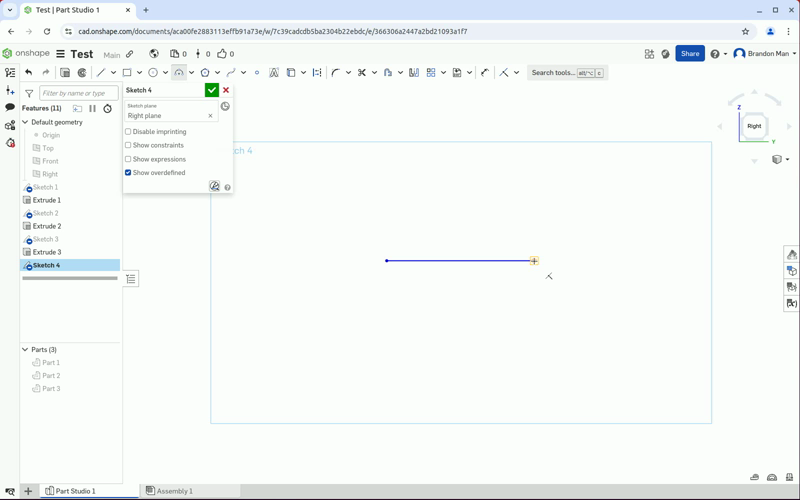
click(534, 260)
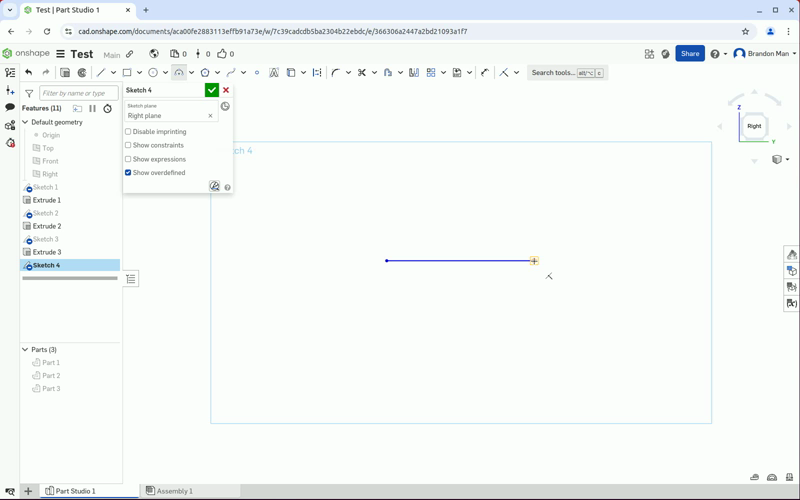
mouse_move(386, 260)
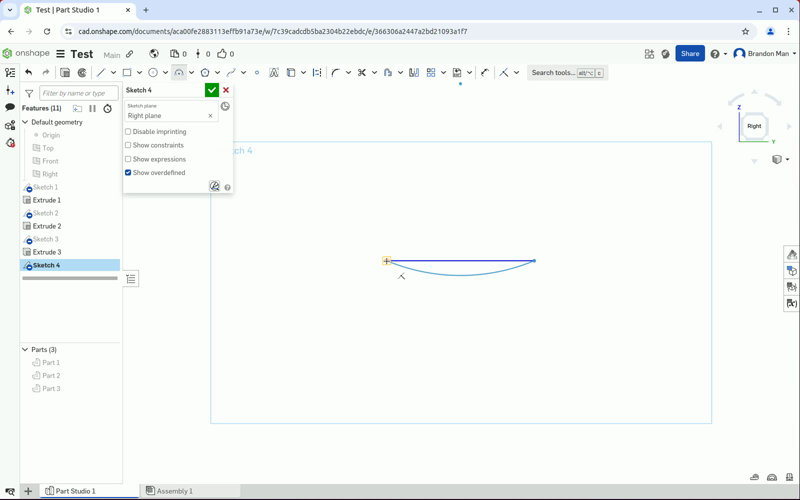
click(386, 260)
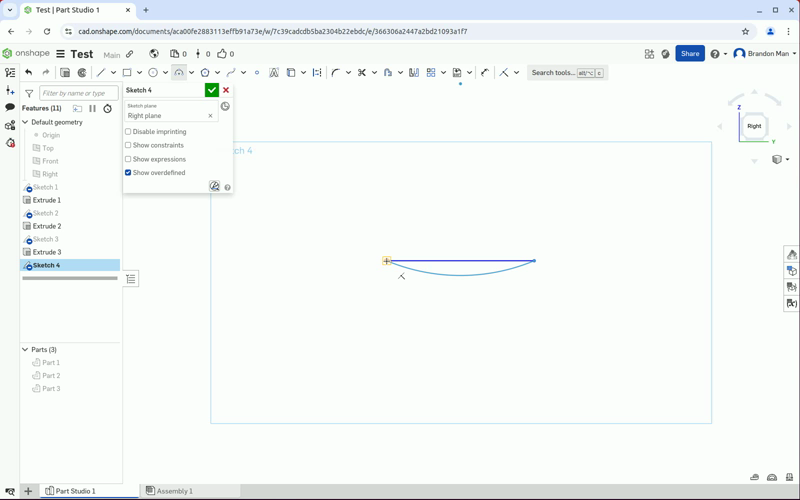
key_down(shift)
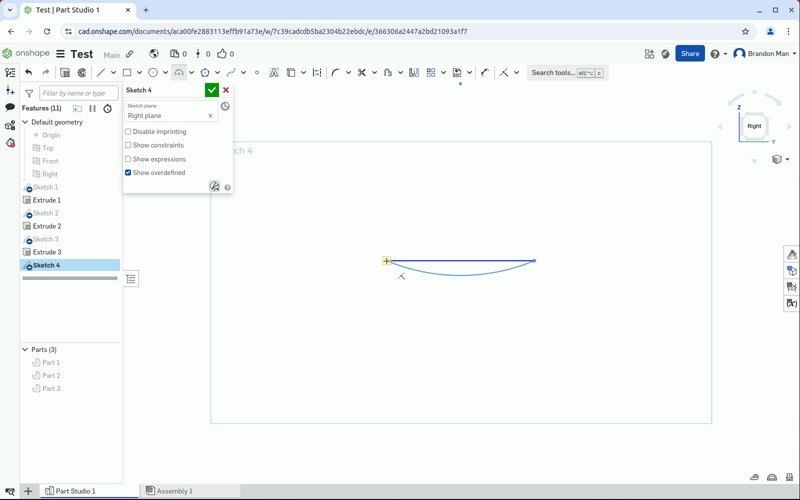
mouse_move(460, 206)
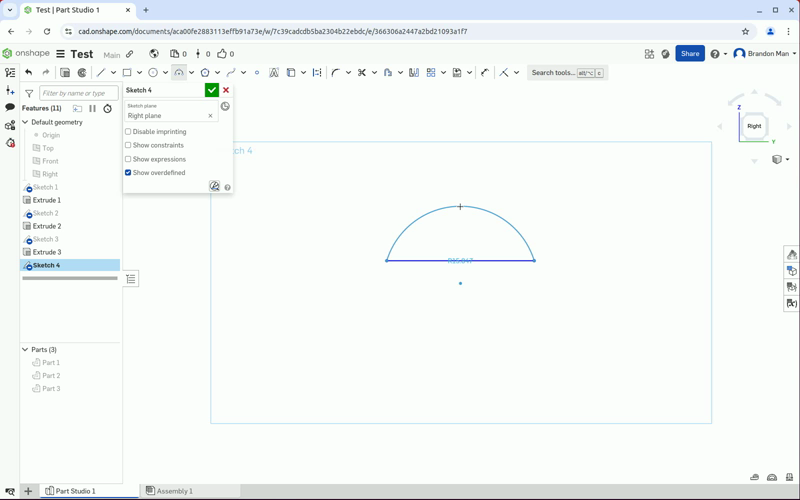
click(460, 206)
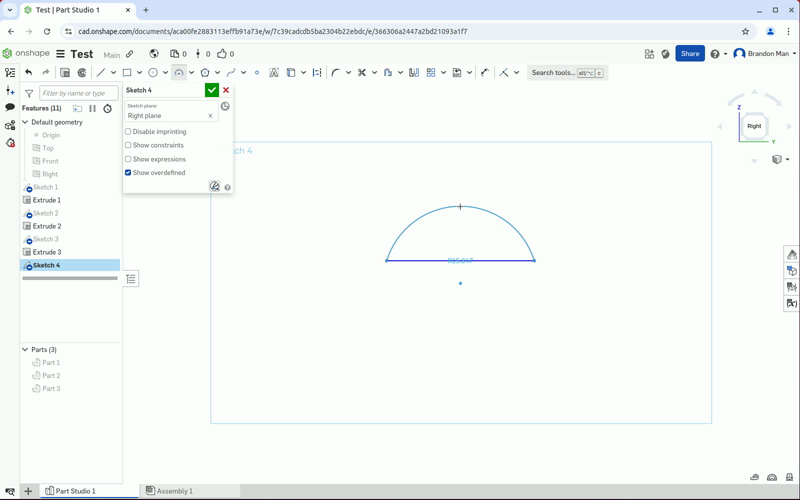
key_up(shift)
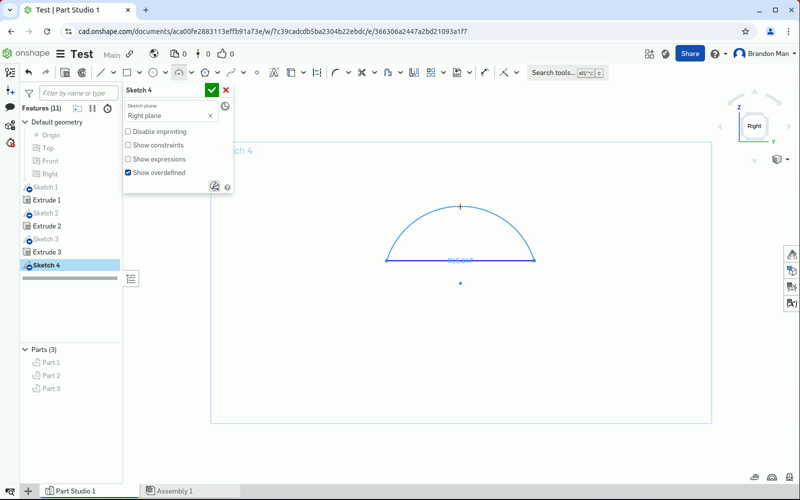
key(esc)
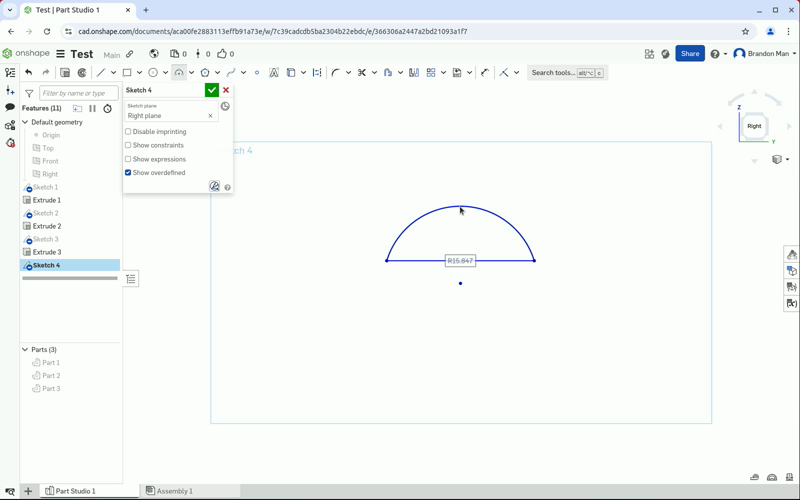
mouse_move(468, 234)
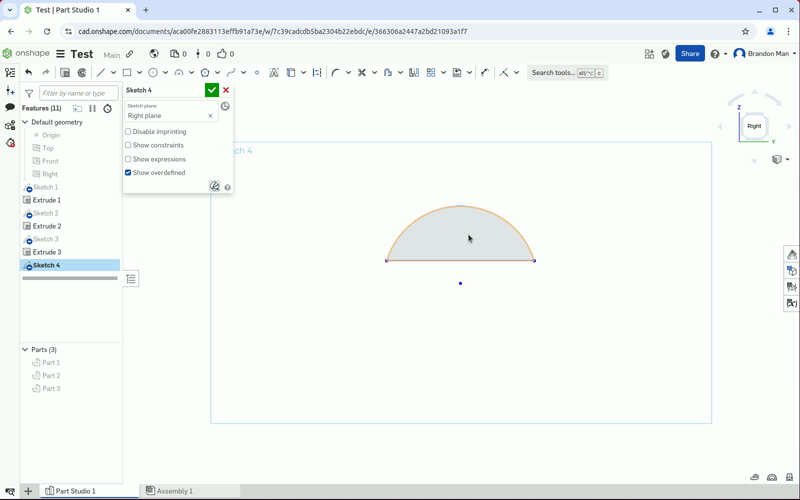
click(468, 234)
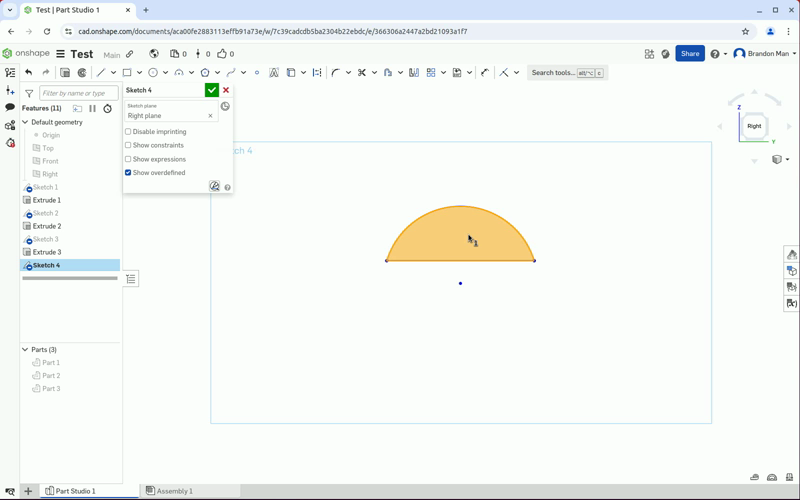
mouse_move(73, 352)
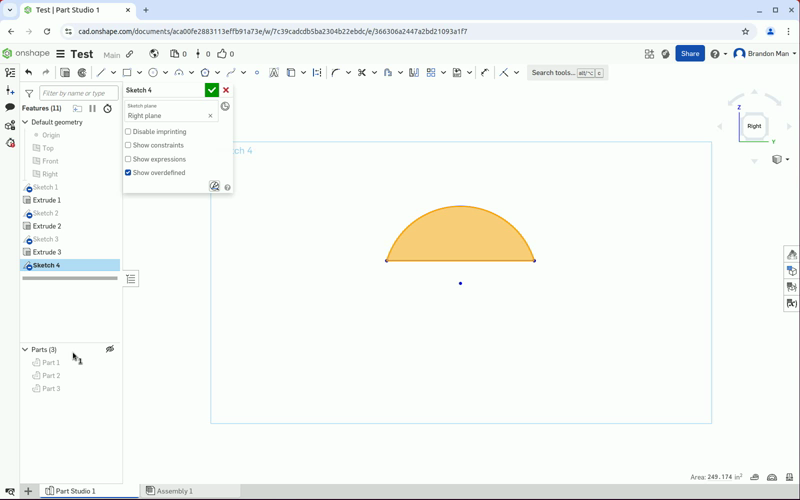
key(shift+y)
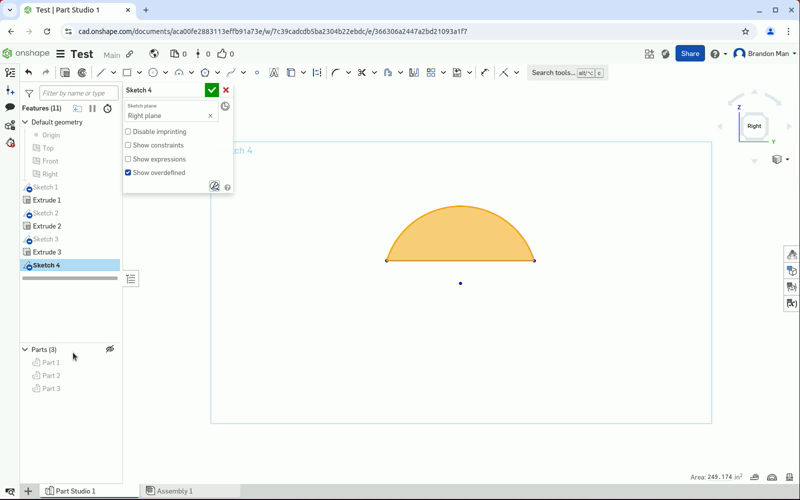
key(shift+e)
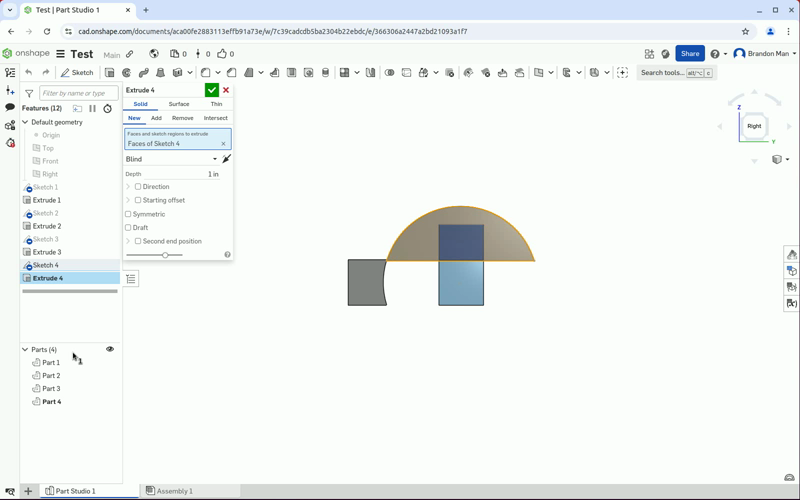
mouse_move(143, 106)
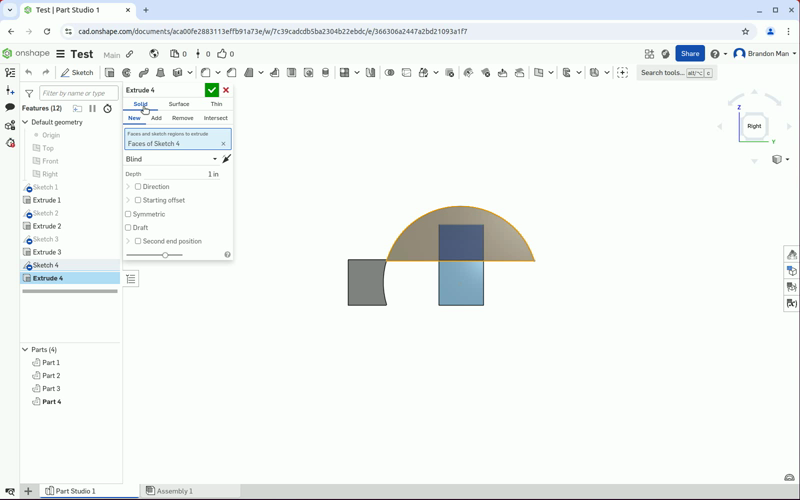
click(143, 106)
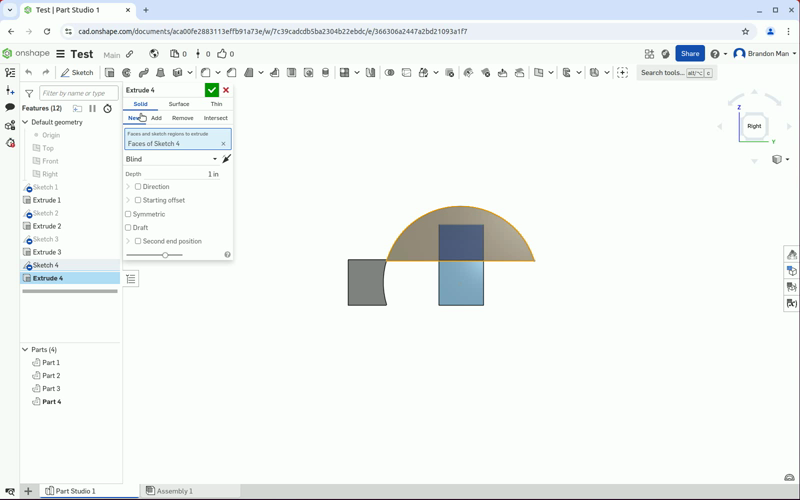
mouse_move(137, 120)
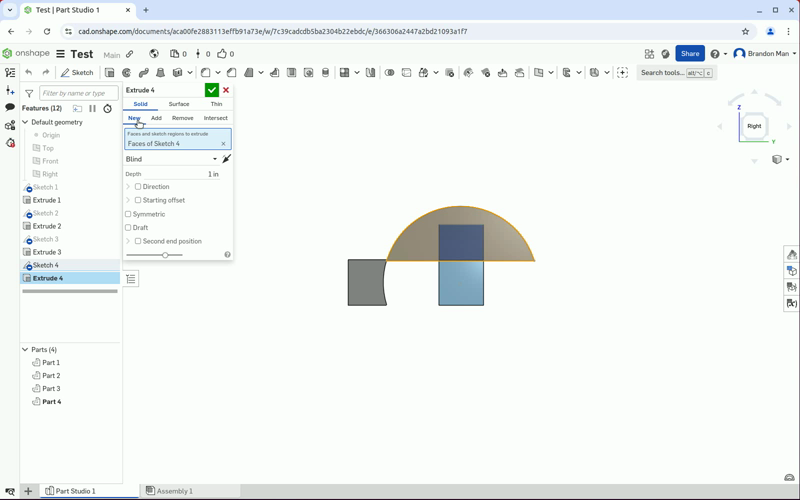
click(137, 120)
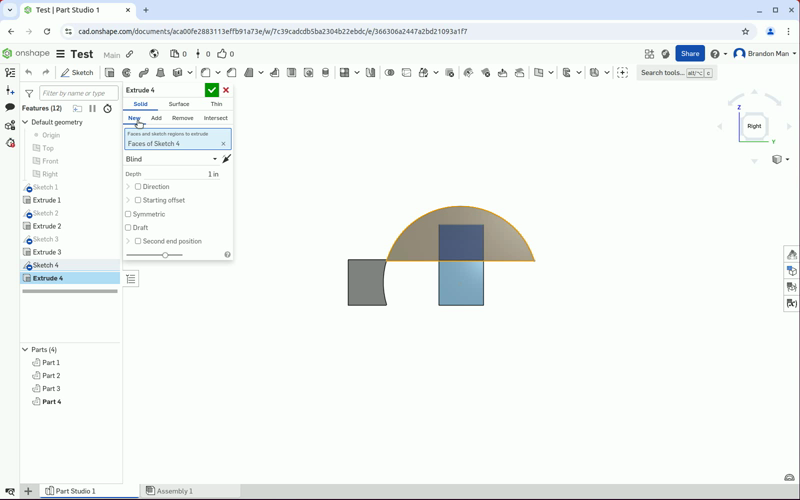
key(tab, 4)
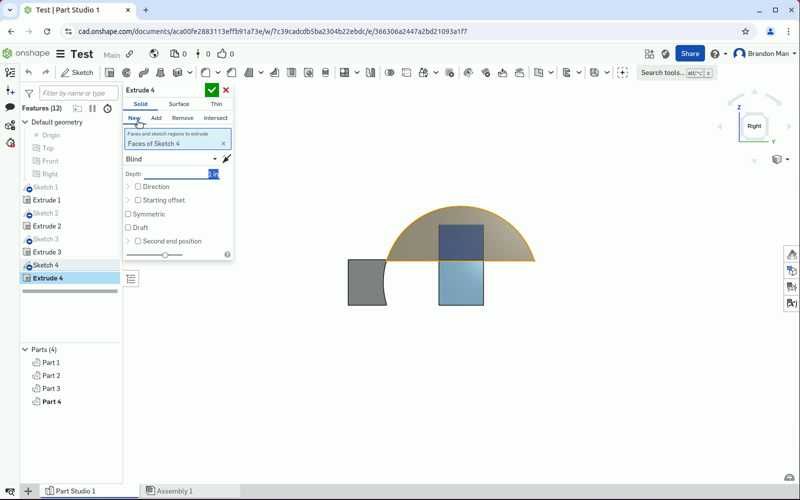
text(9.148)
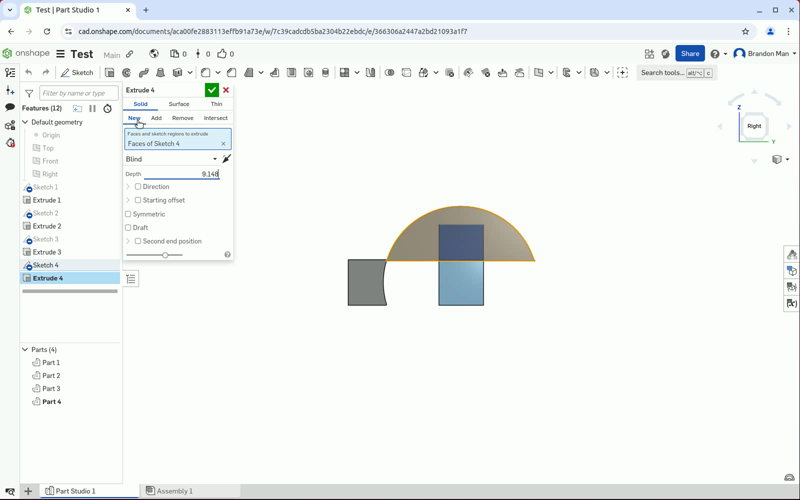
key(tab, 3)
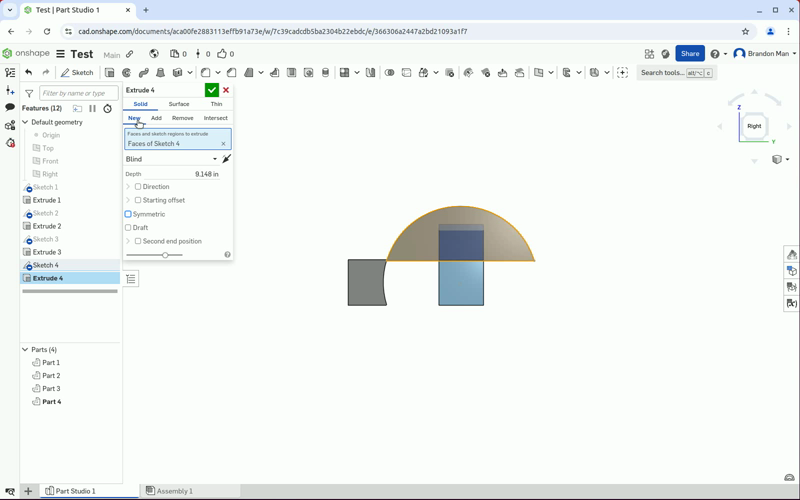
key(space)
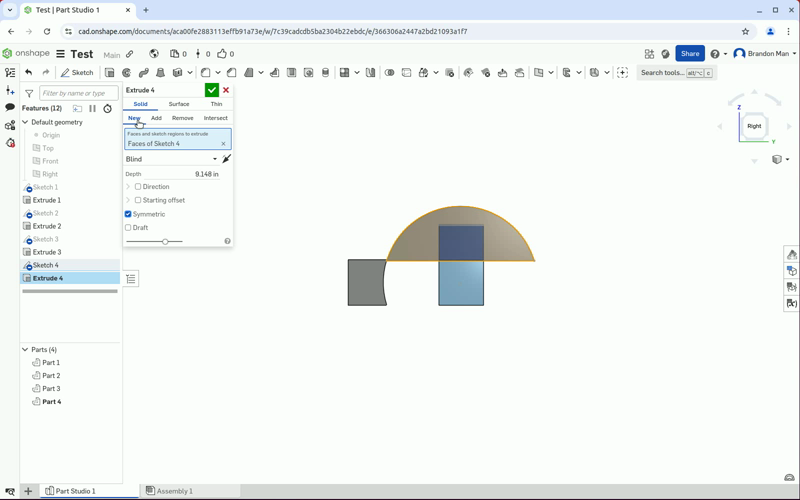
key(enter)
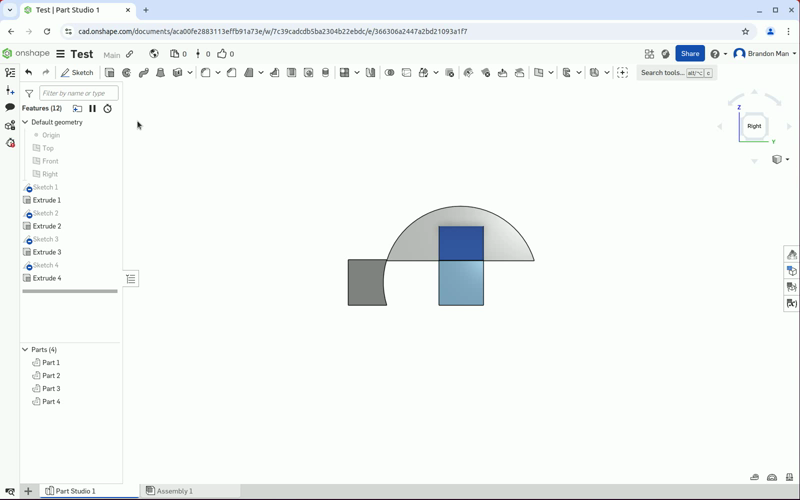
key(shift+h)
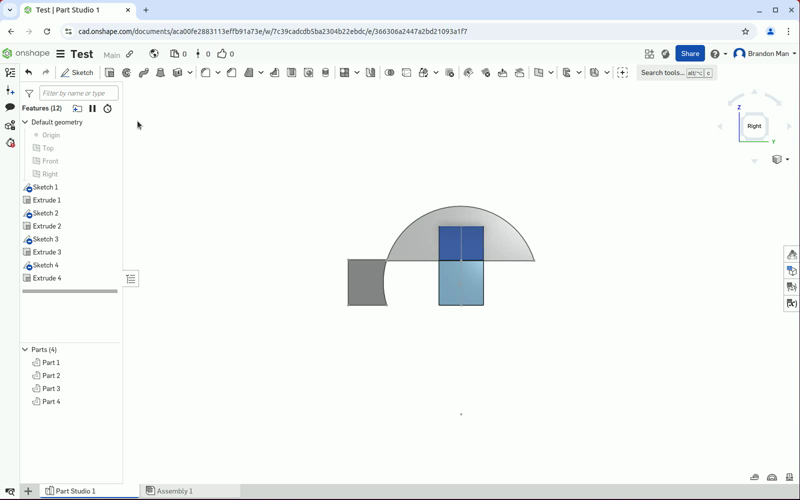
key(shift+h)
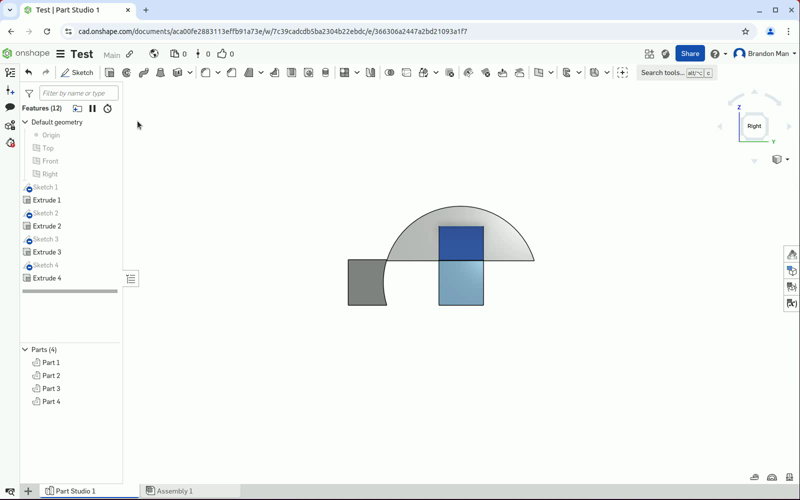
mouse_move(73, 189)
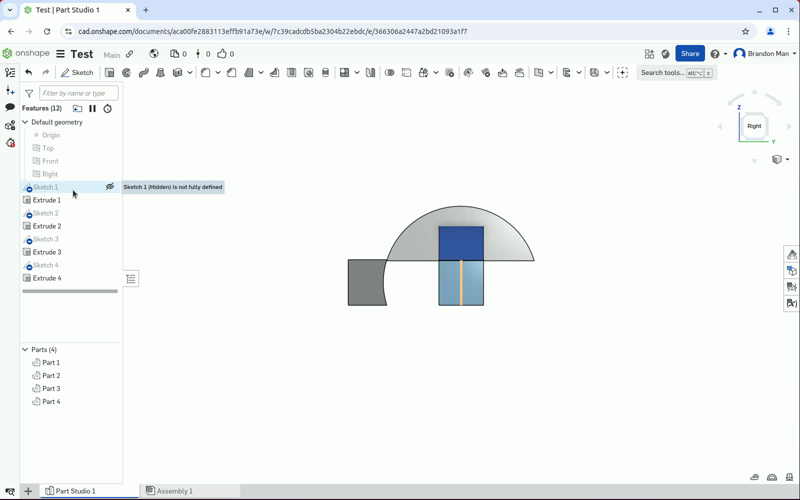
click(73, 189)
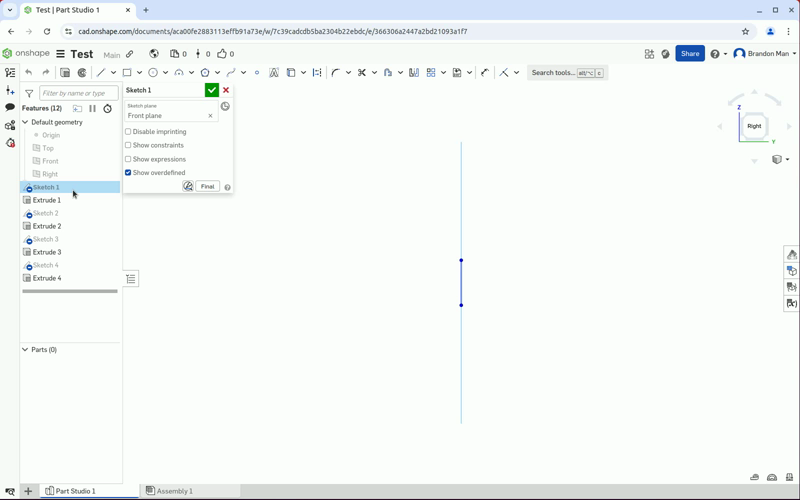
mouse_move(229, 92)
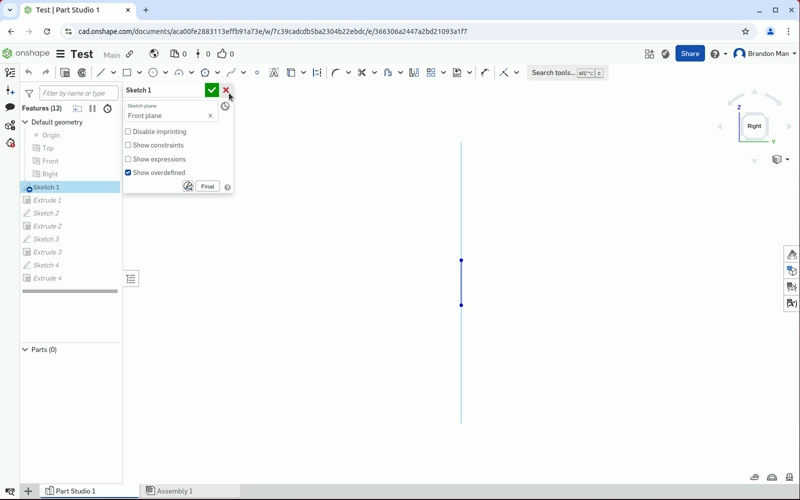
click(229, 92)
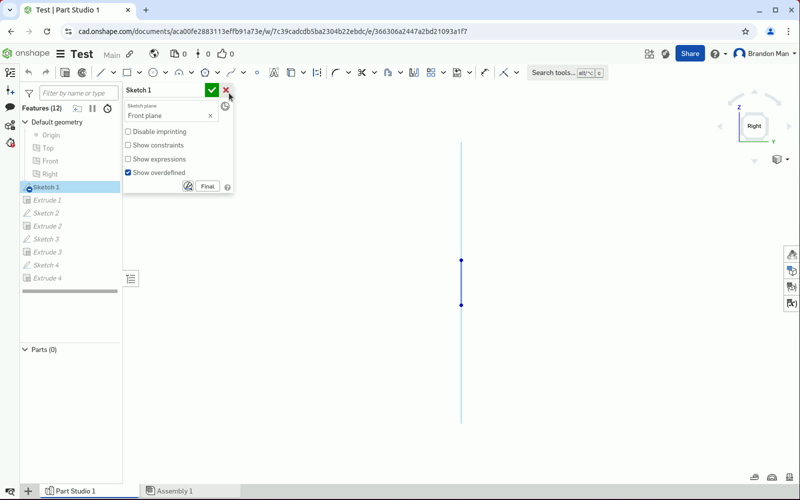
key(shift+s)
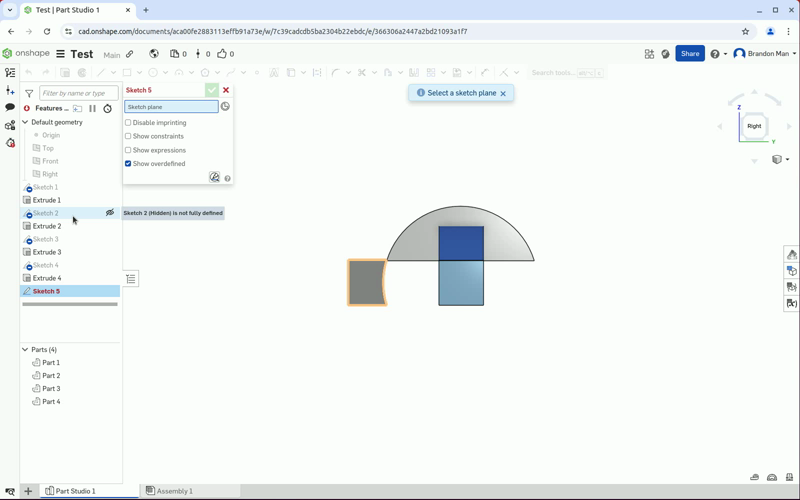
scroll(3)
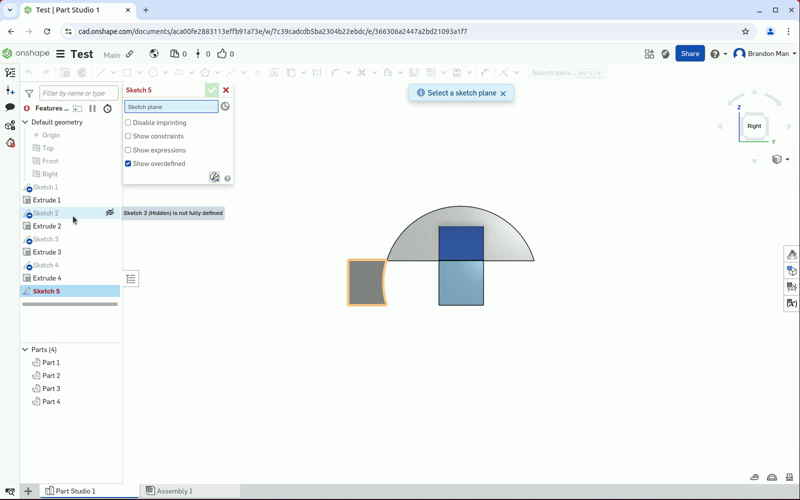
mouse_move(73, 176)
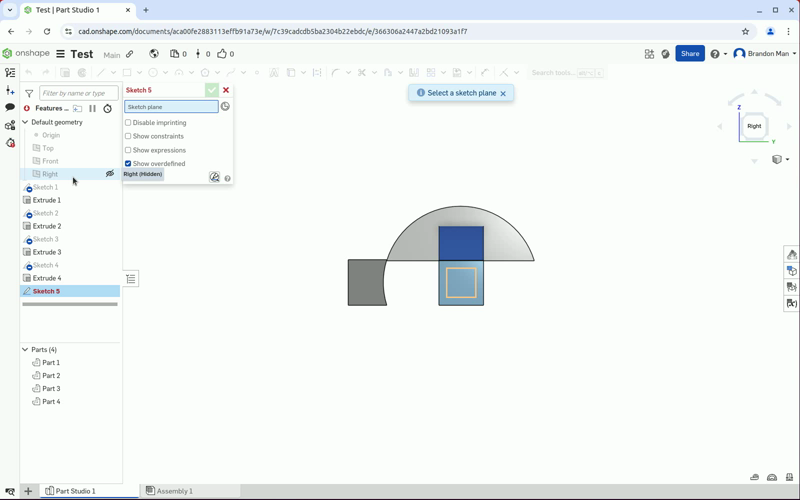
click(73, 176)
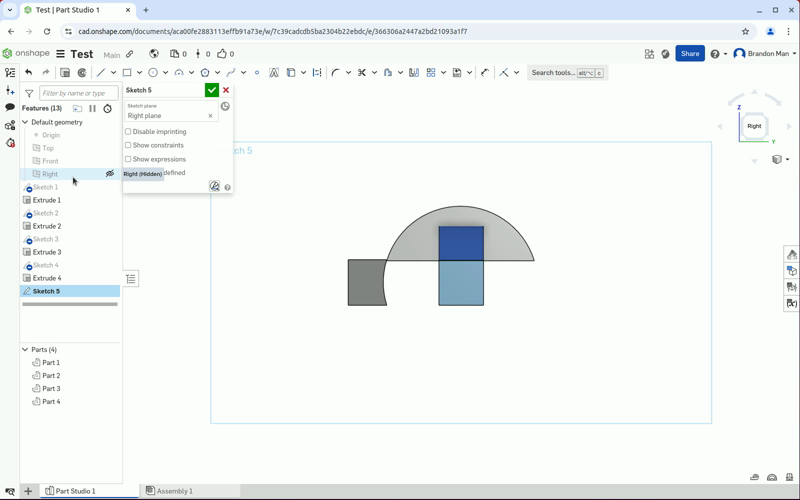
mouse_move(73, 352)
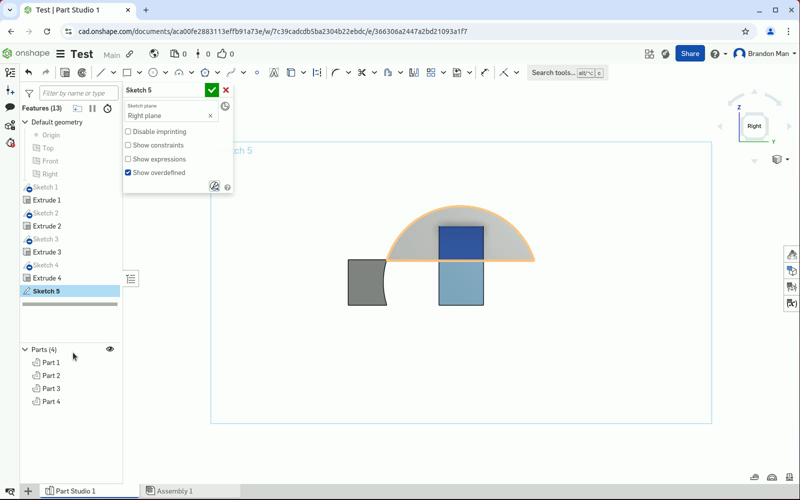
key(y)
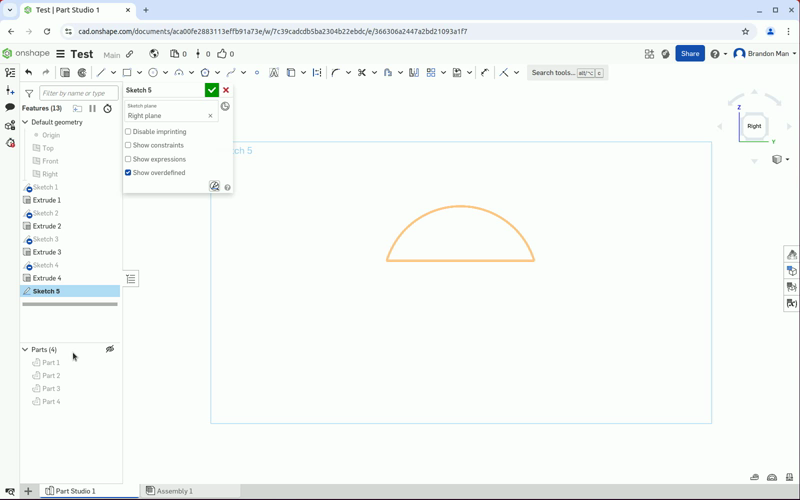
key(l)
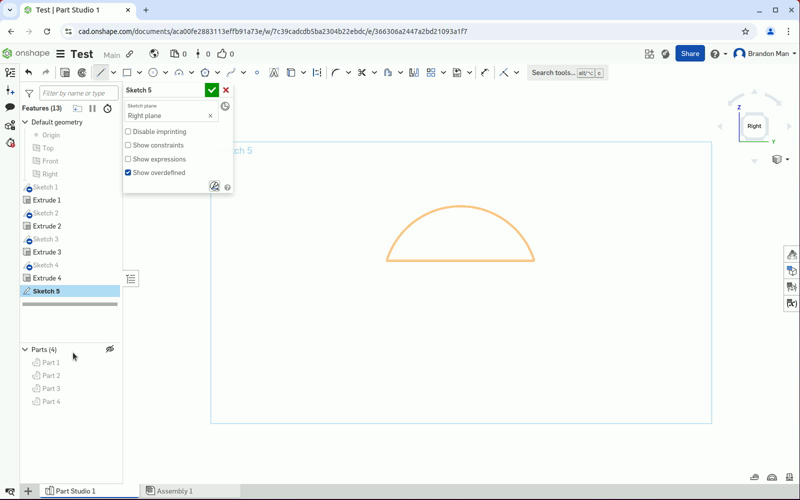
key_down(shift)
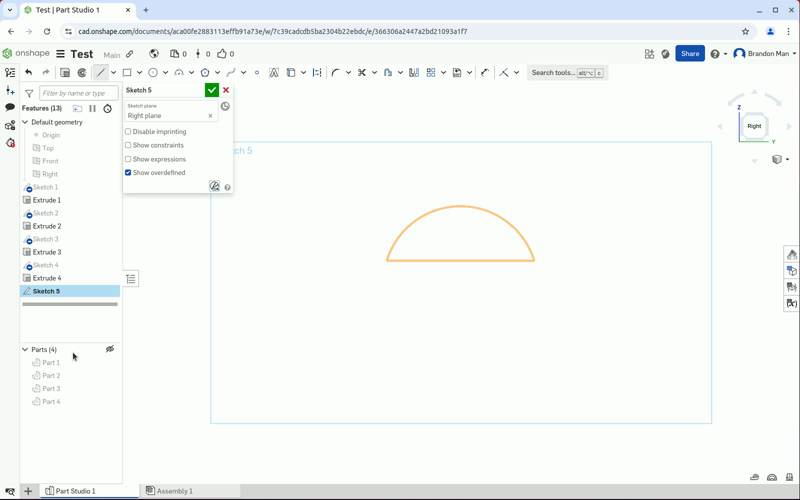
mouse_move(386, 305)
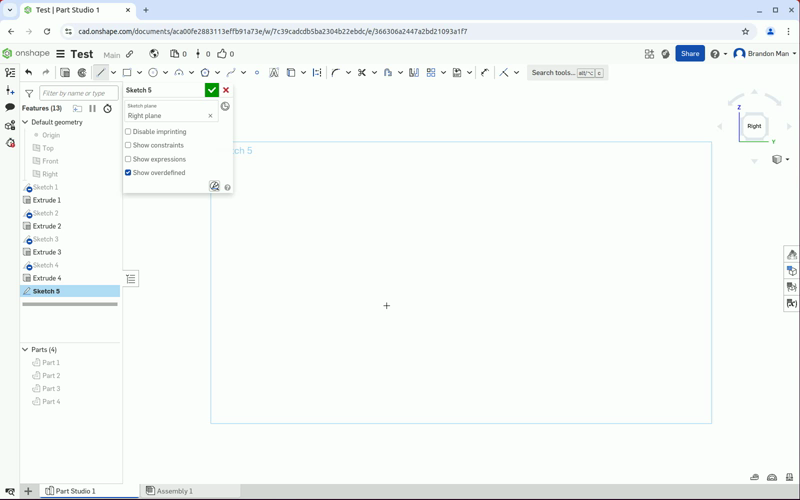
click(386, 305)
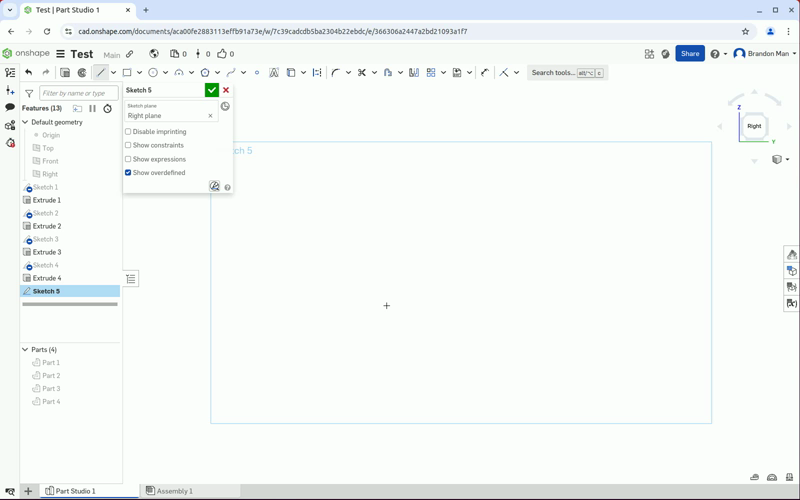
key_up(shift)
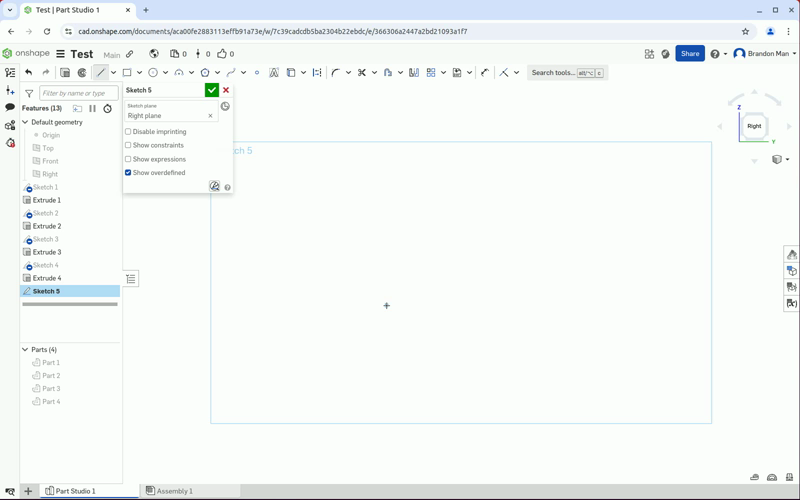
key_down(shift)
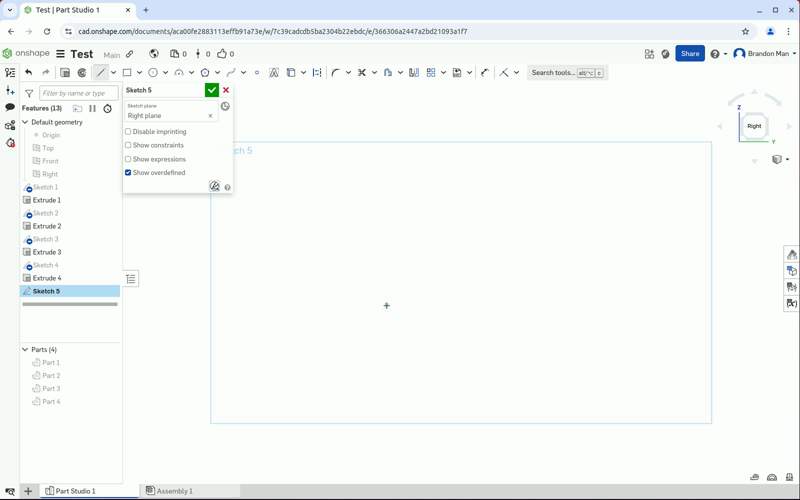
mouse_move(534, 305)
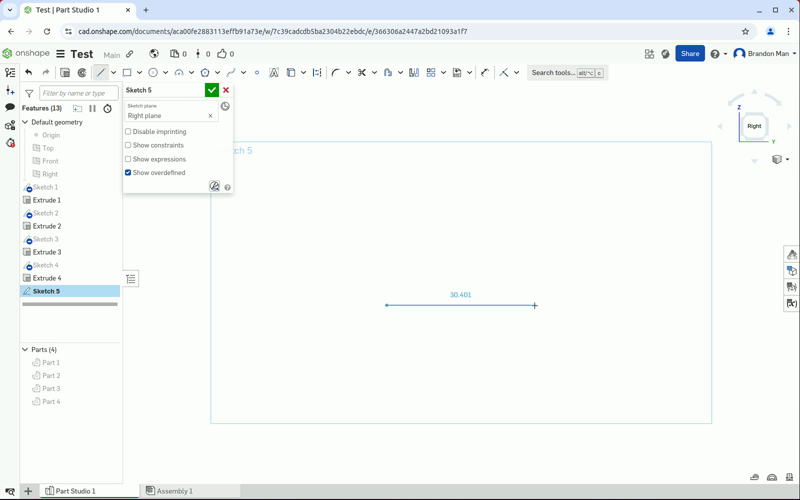
click(534, 305)
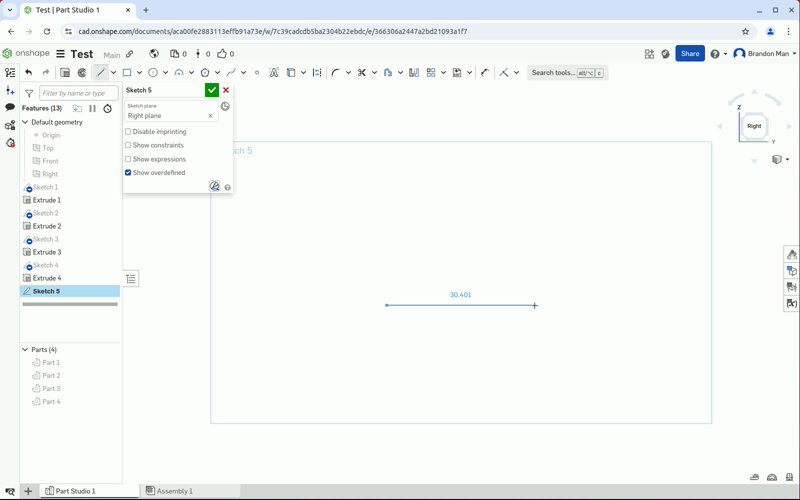
key_up(shift)
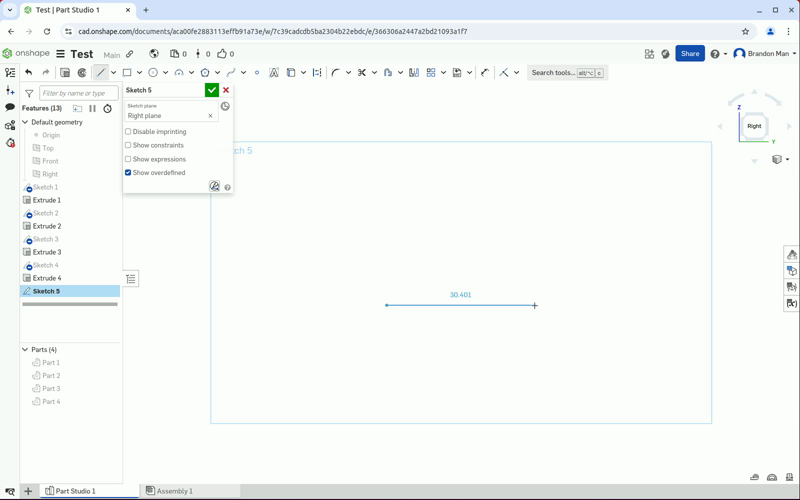
key(esc)
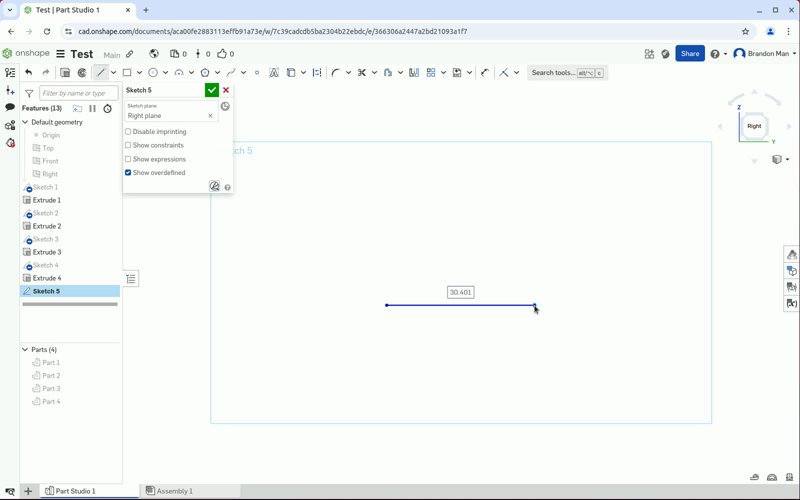
key(a)
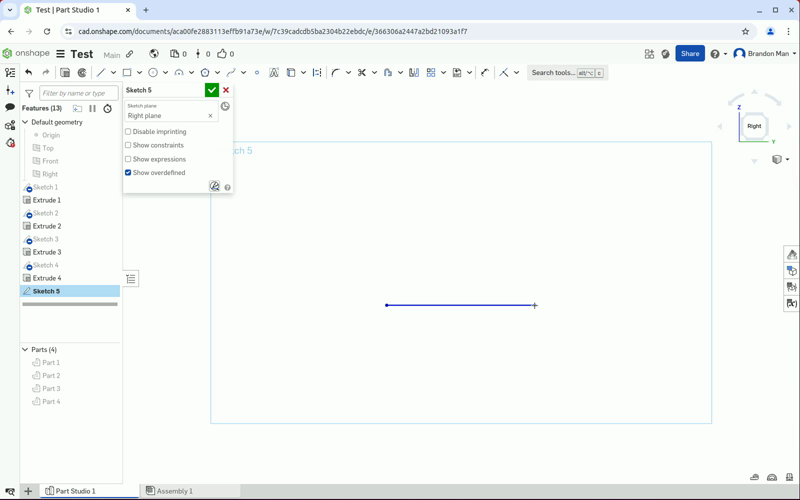
mouse_move(534, 305)
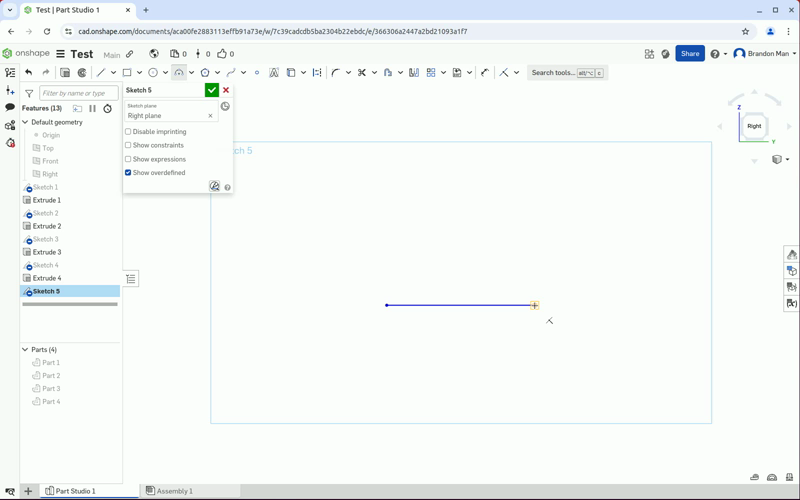
click(534, 305)
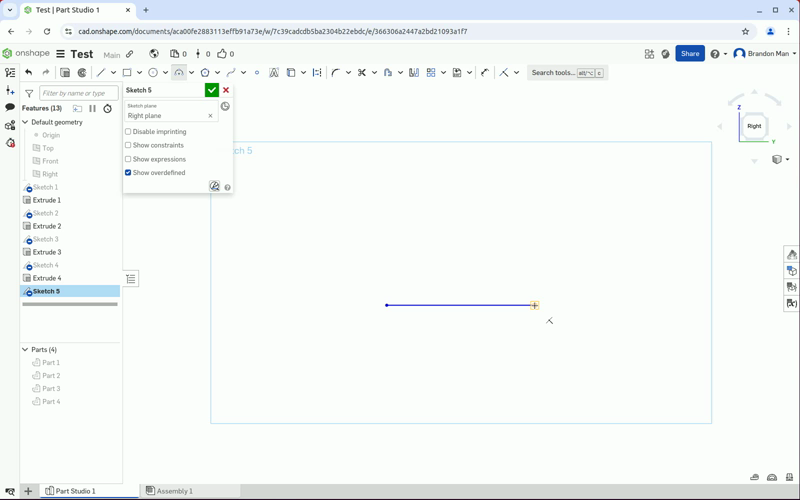
key_down(shift)
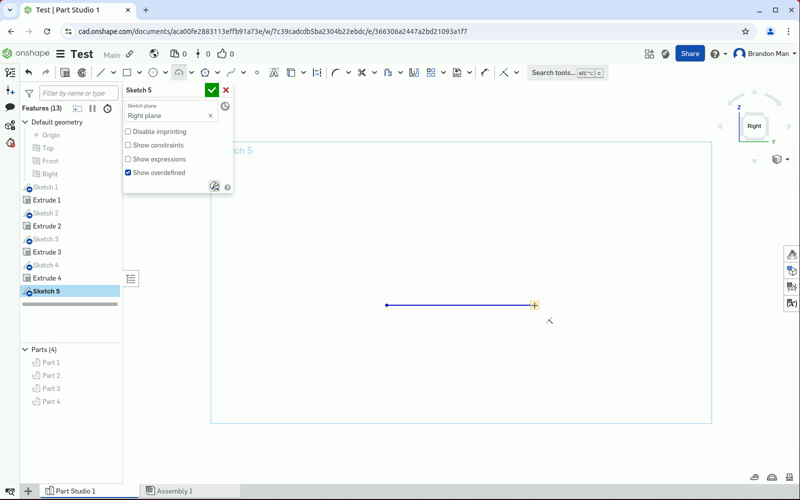
mouse_move(534, 260)
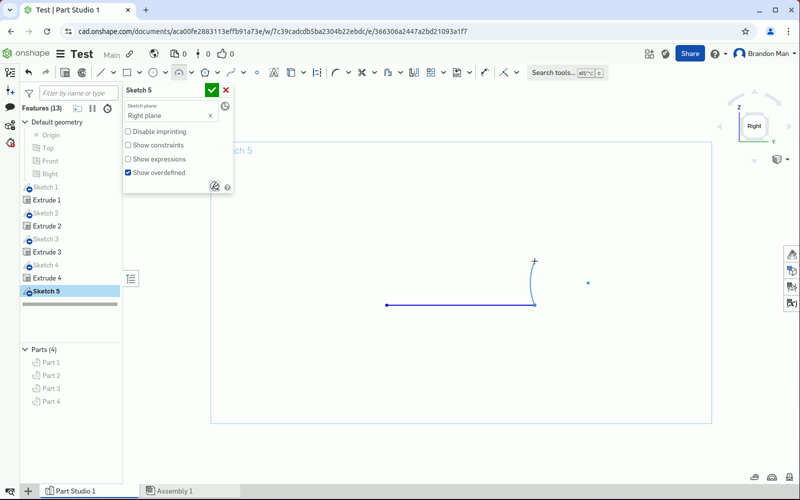
click(534, 260)
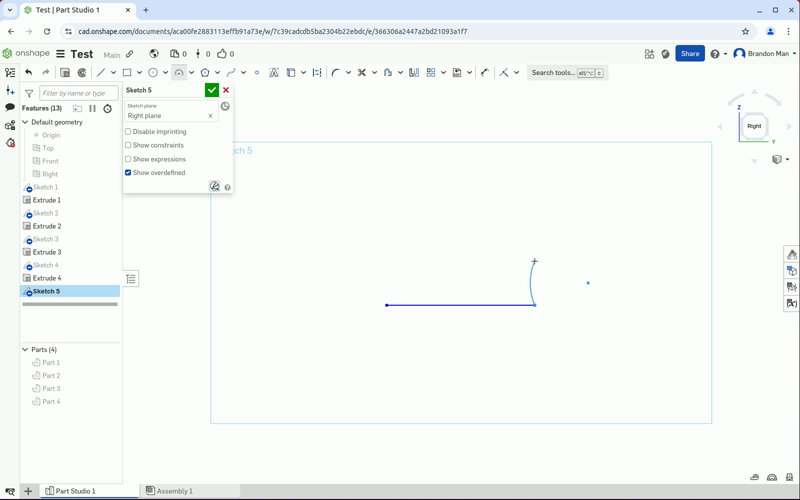
mouse_move(537, 282)
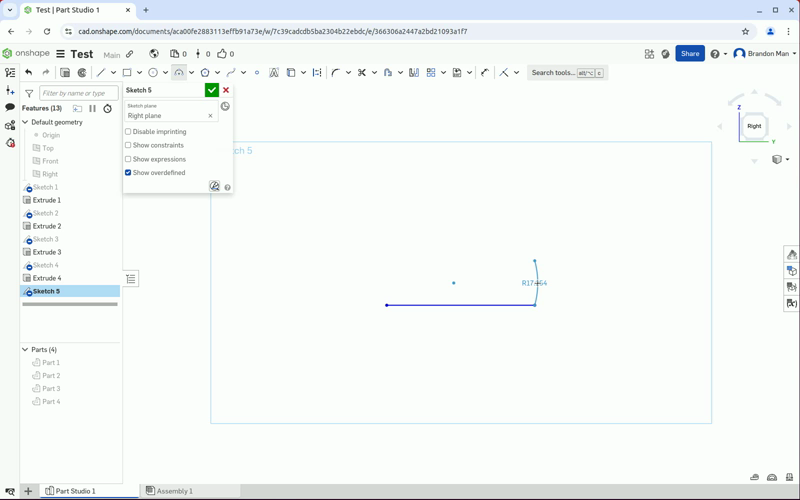
click(537, 282)
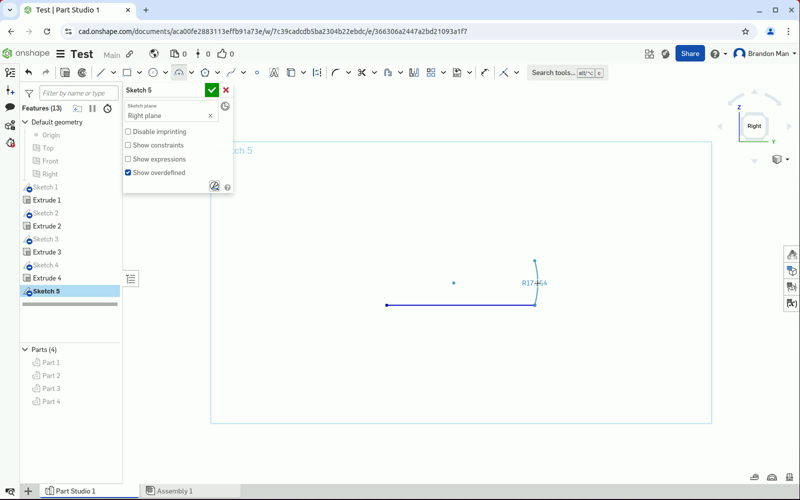
key_up(shift)
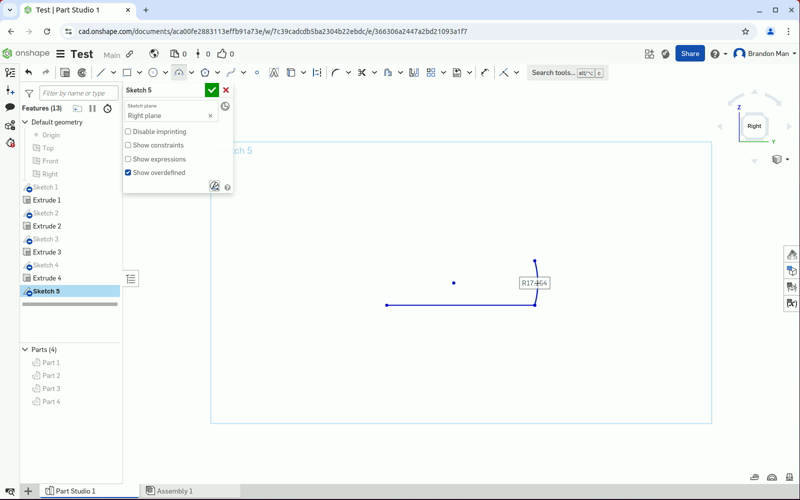
key(esc)
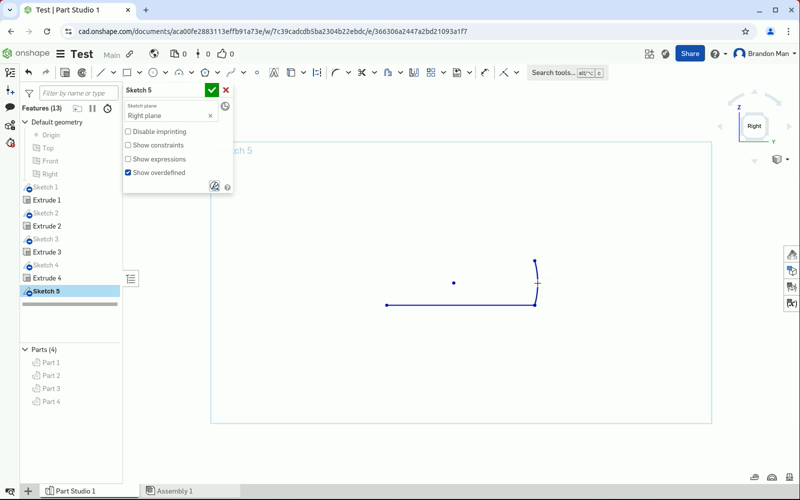
key(l)
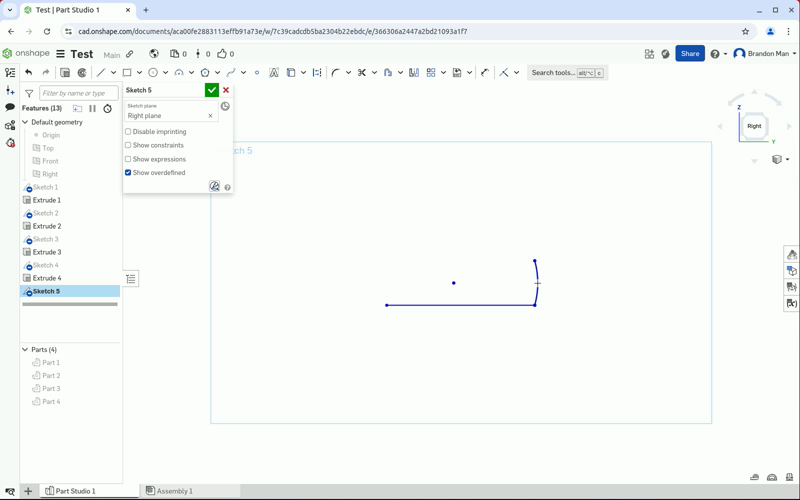
mouse_move(534, 260)
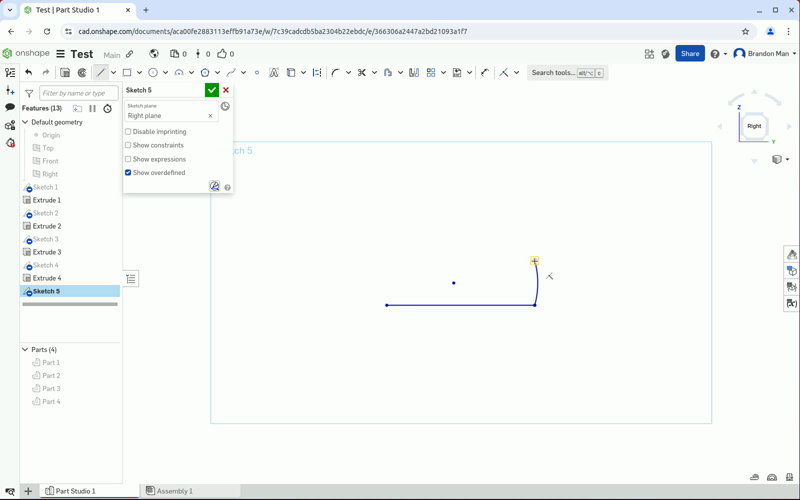
click(534, 260)
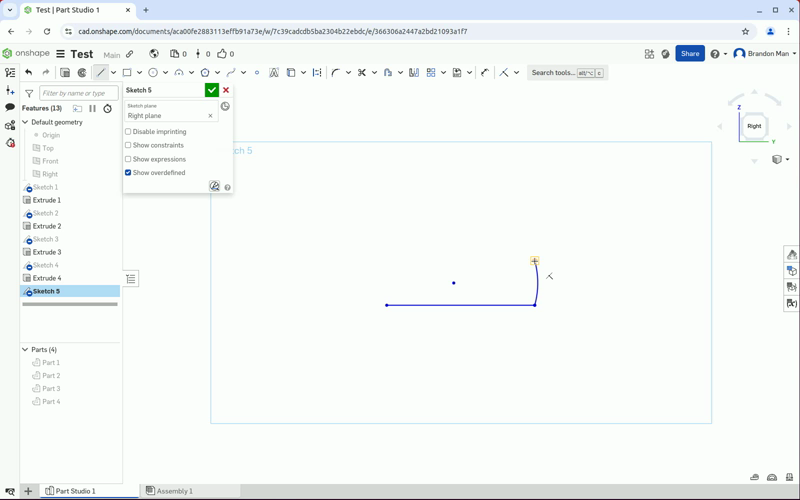
key_down(shift)
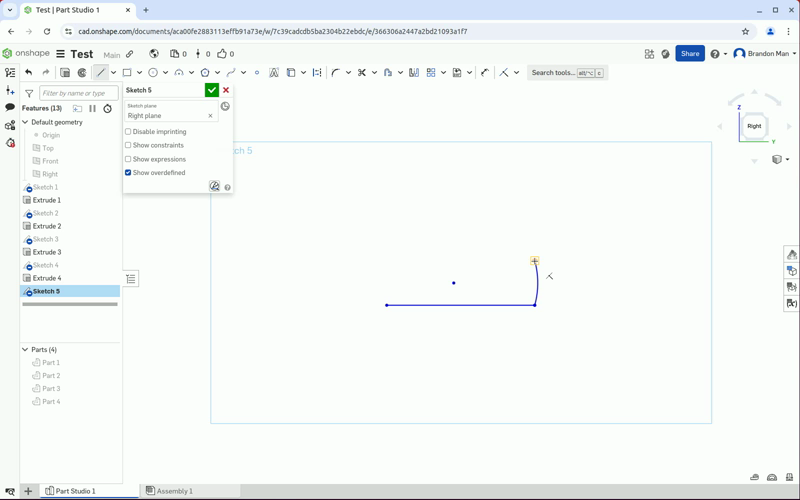
mouse_move(386, 260)
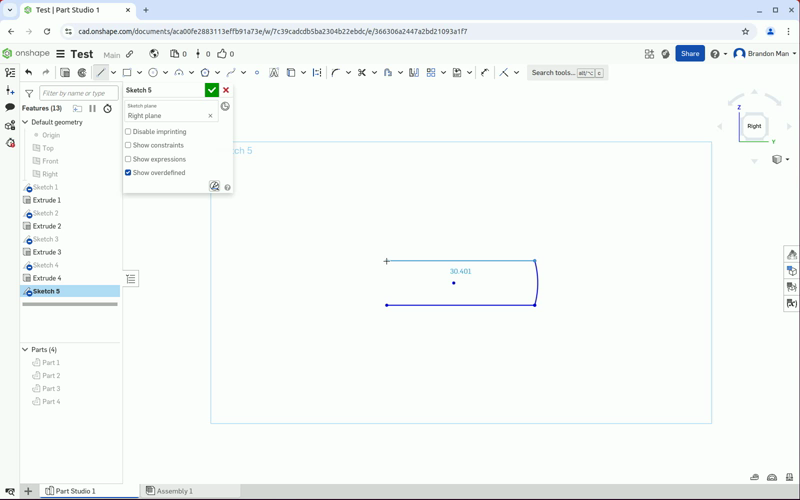
click(386, 260)
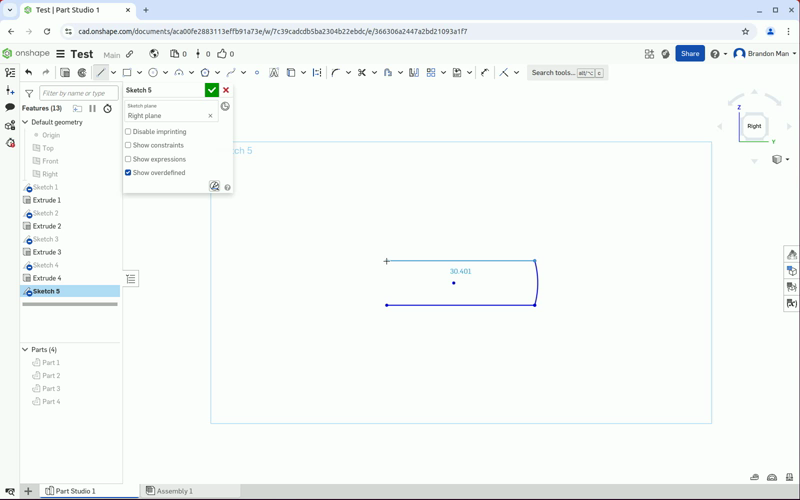
key_up(shift)
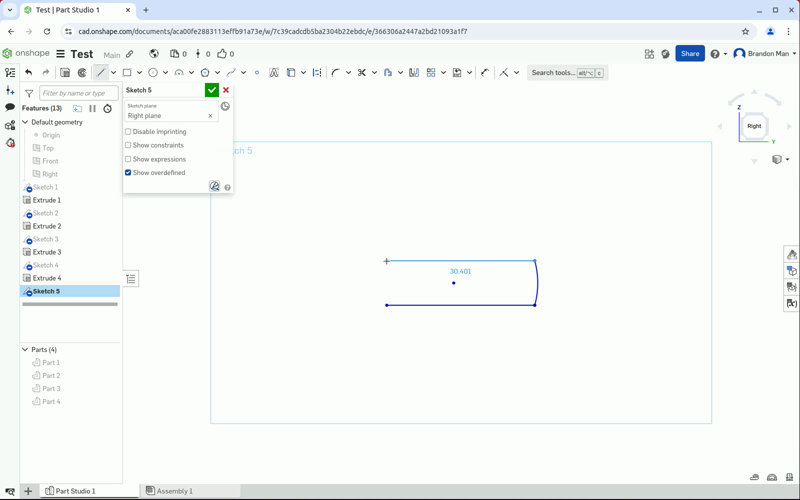
key(esc)
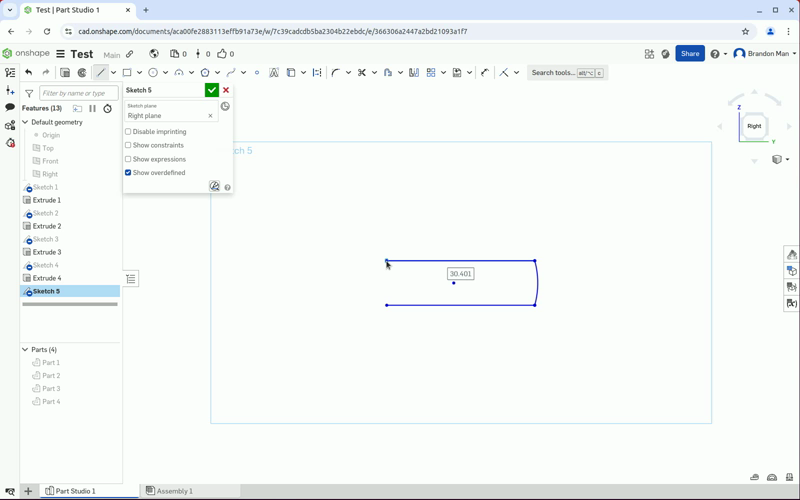
key(a)
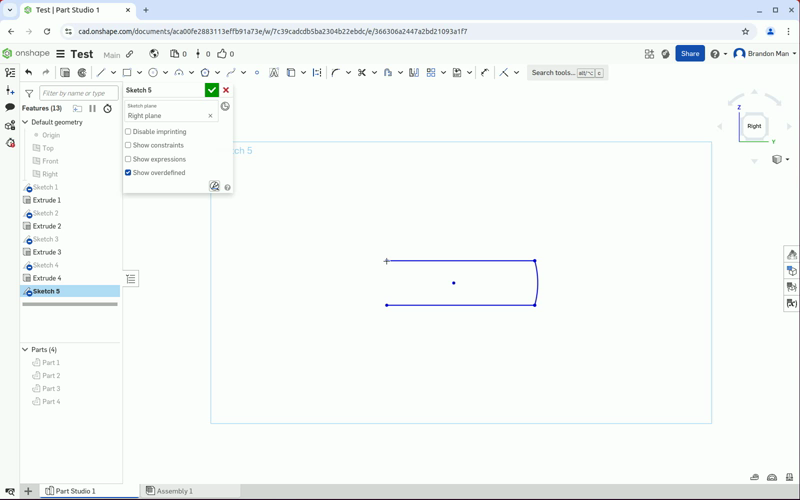
mouse_move(386, 260)
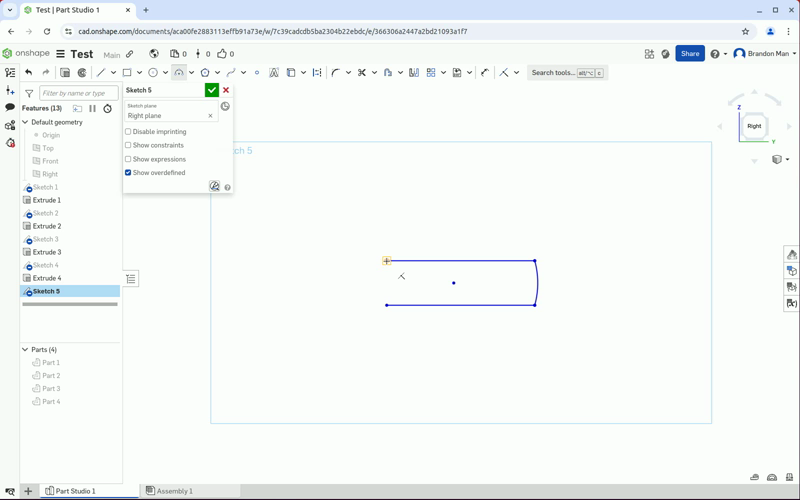
click(386, 260)
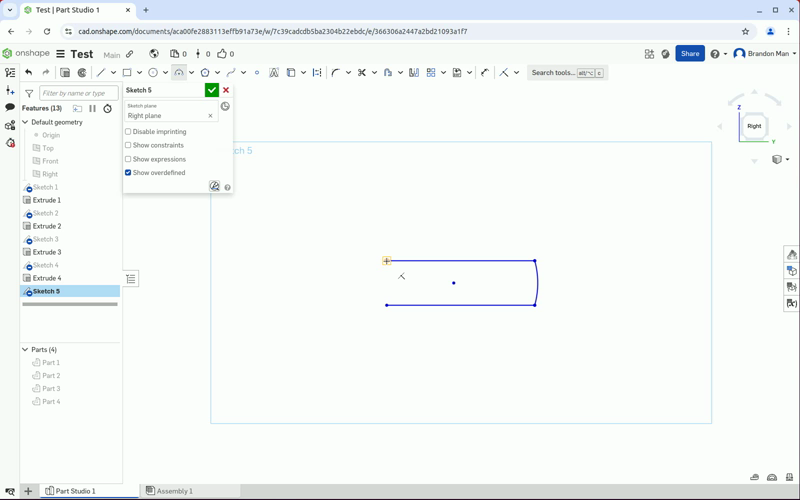
mouse_move(386, 305)
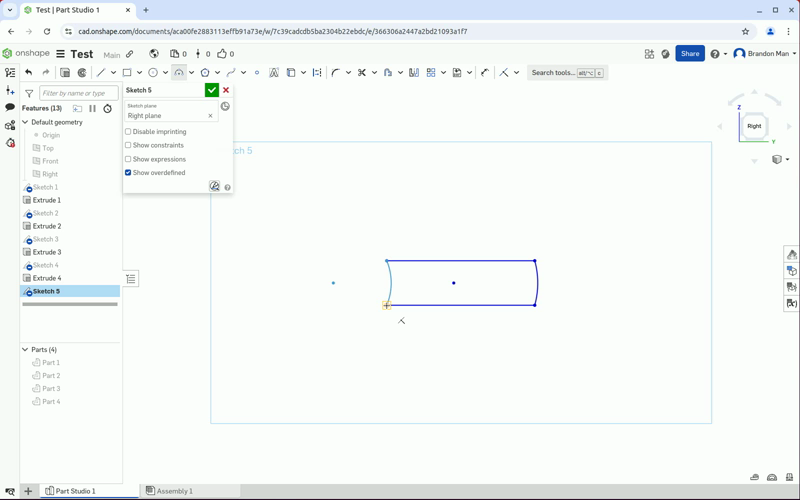
click(386, 305)
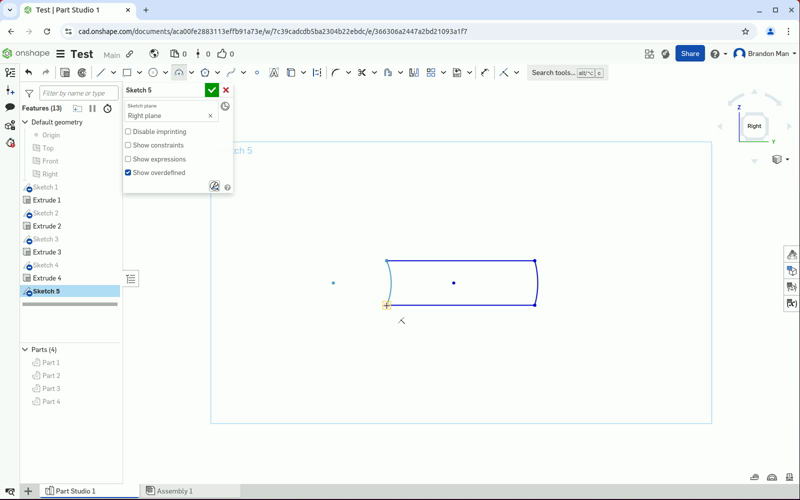
key_down(shift)
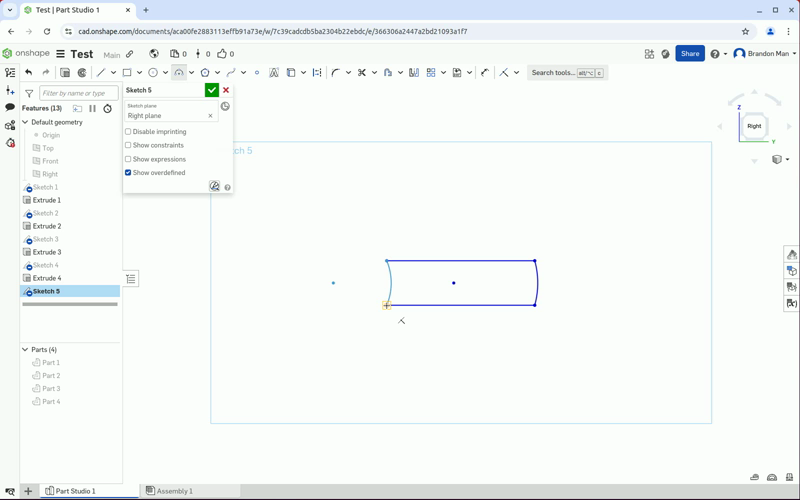
mouse_move(383, 282)
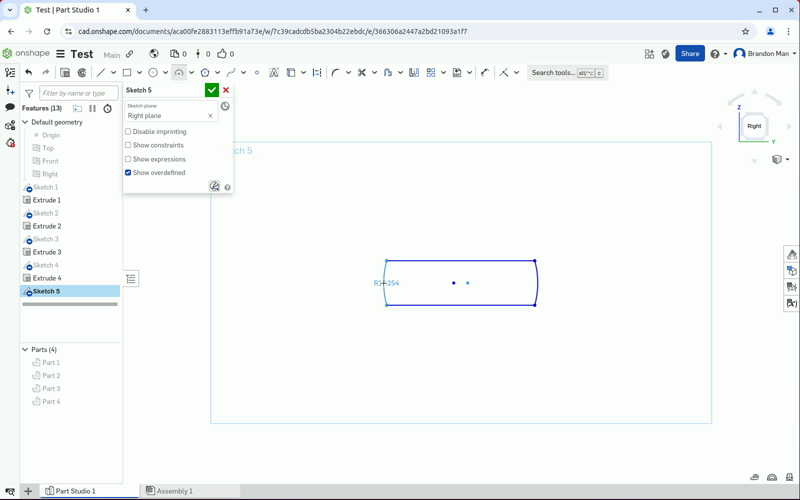
click(383, 282)
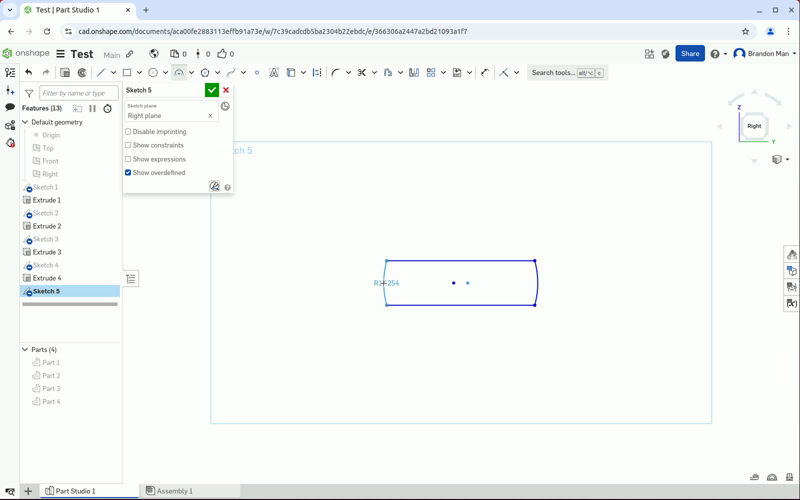
key_up(shift)
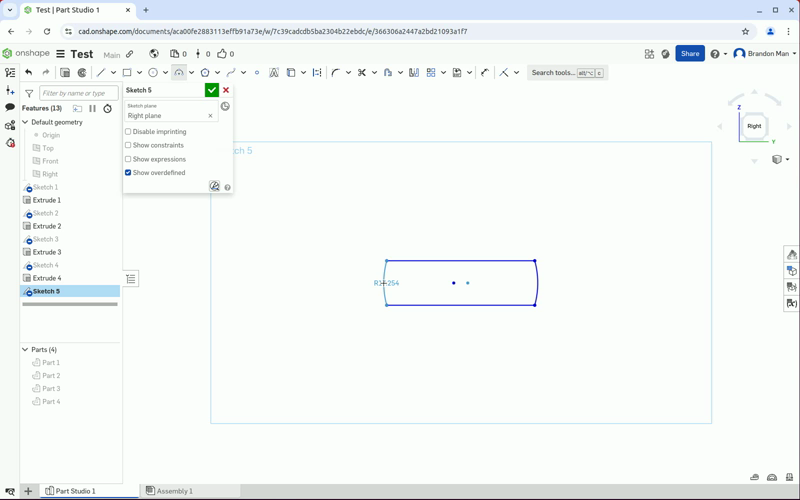
key(esc)
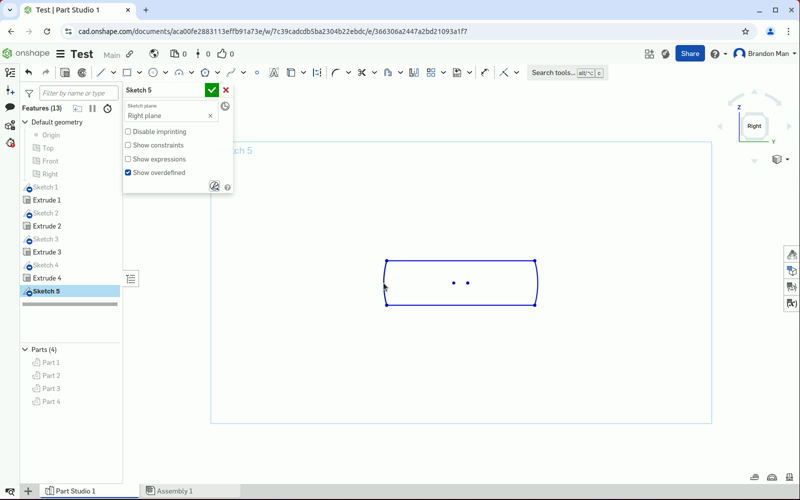
mouse_move(399, 288)
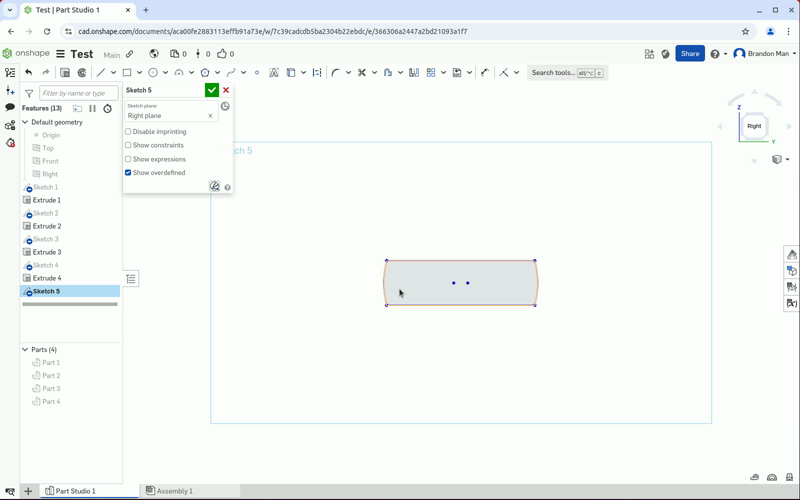
click(399, 288)
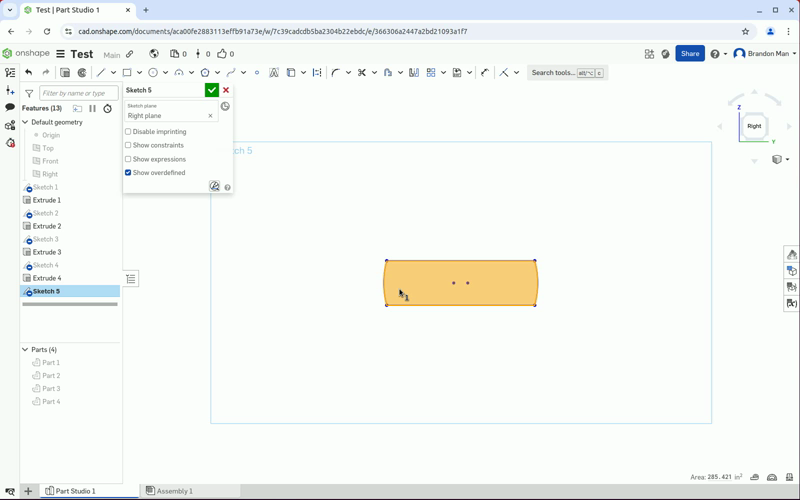
mouse_move(73, 352)
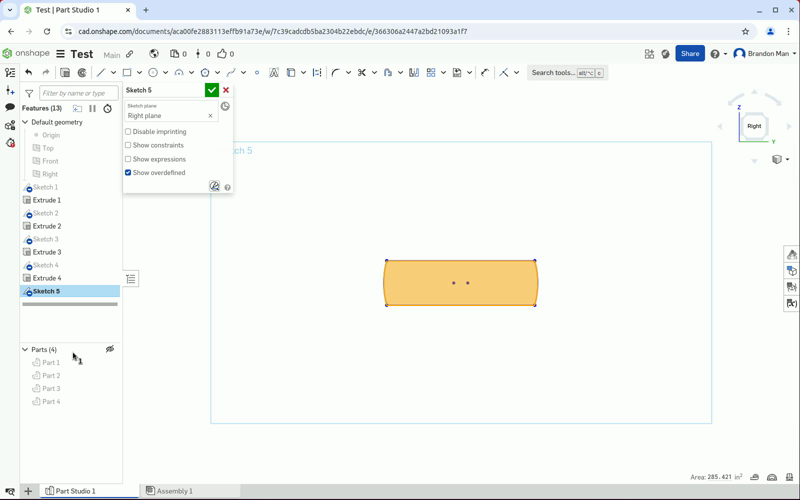
key(shift+y)
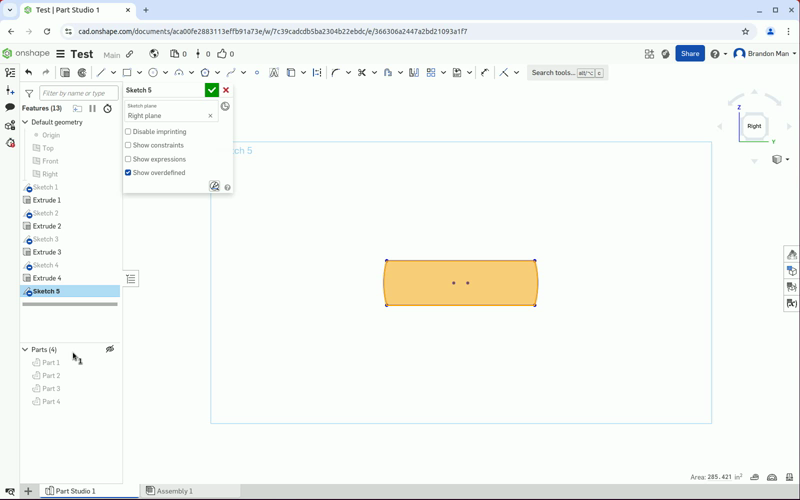
key(shift+e)
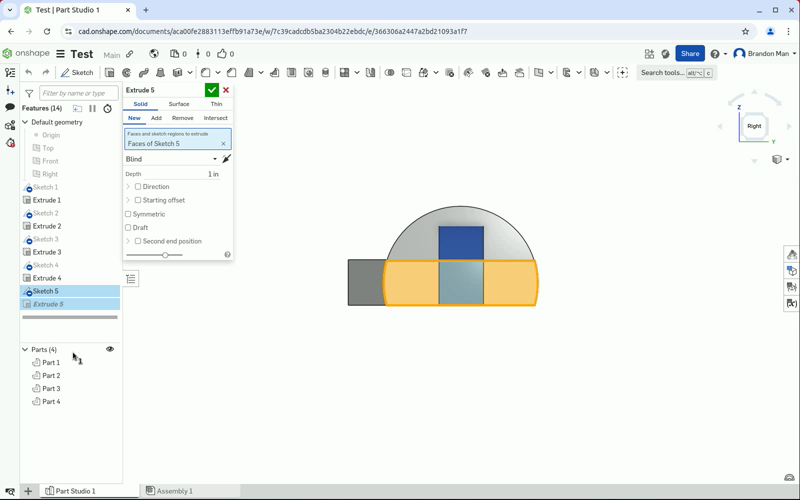
mouse_move(143, 106)
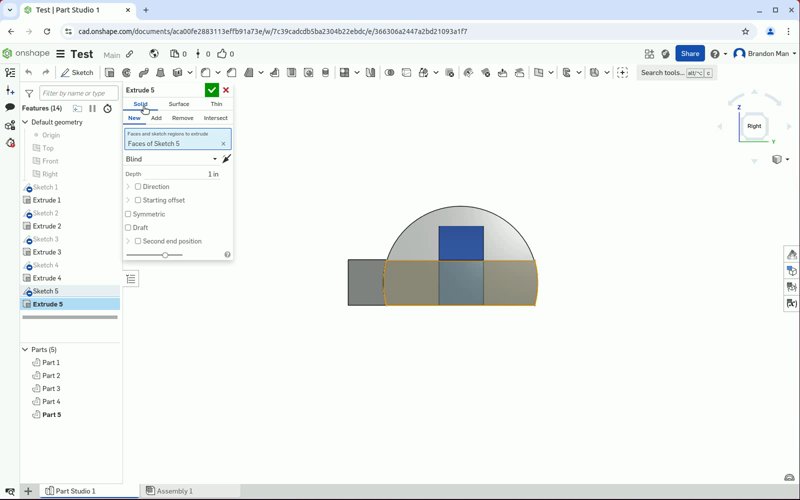
click(143, 106)
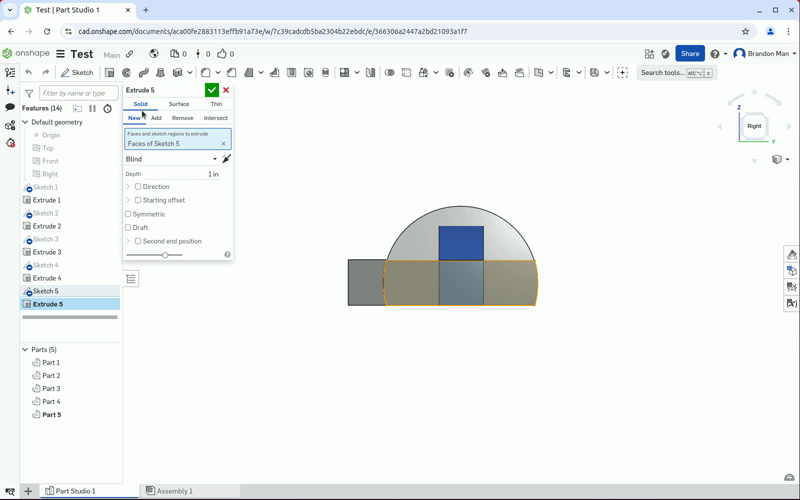
mouse_move(137, 120)
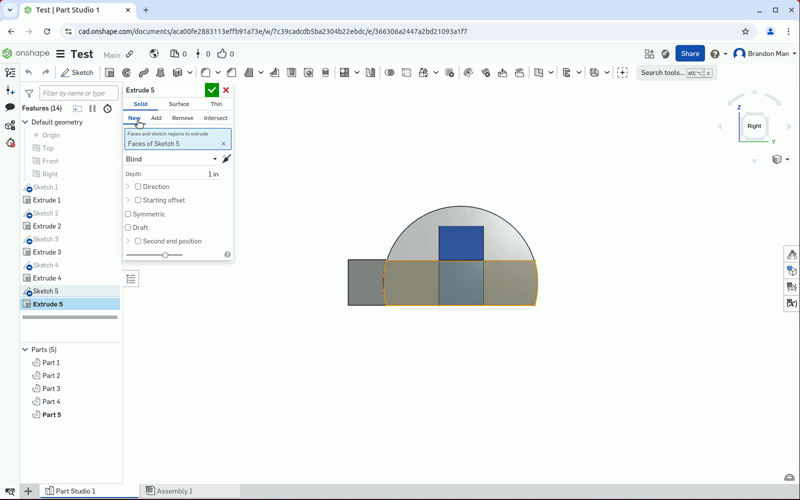
click(137, 120)
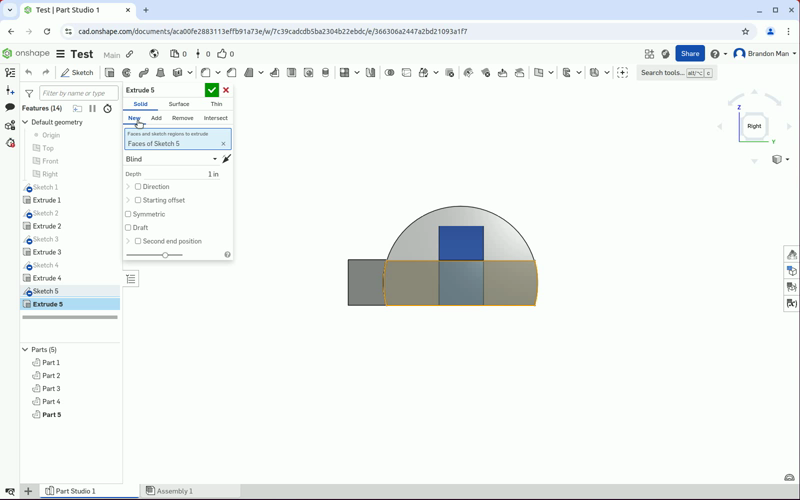
key(tab, 4)
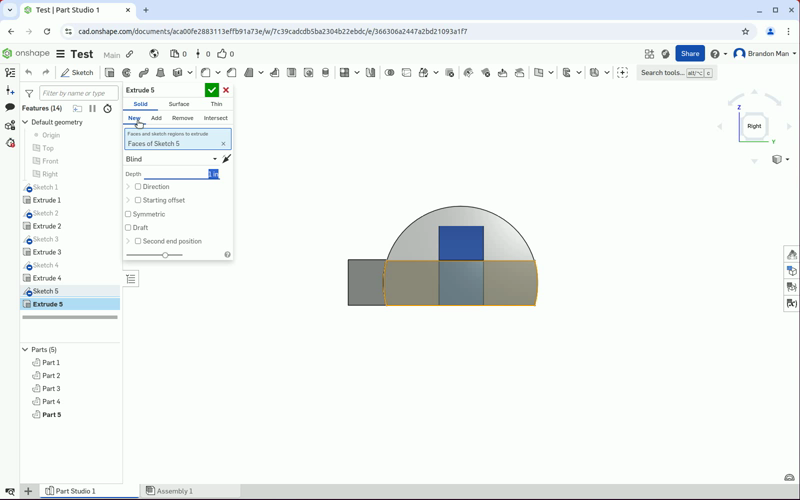
text(9.148)
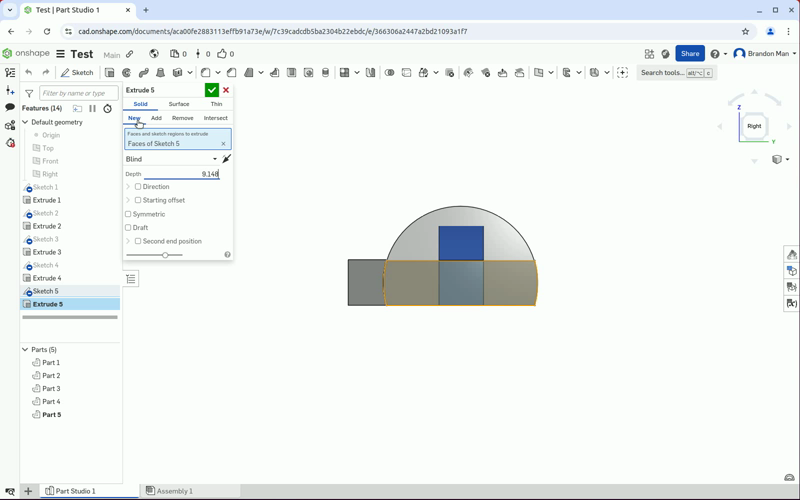
key(tab, 3)
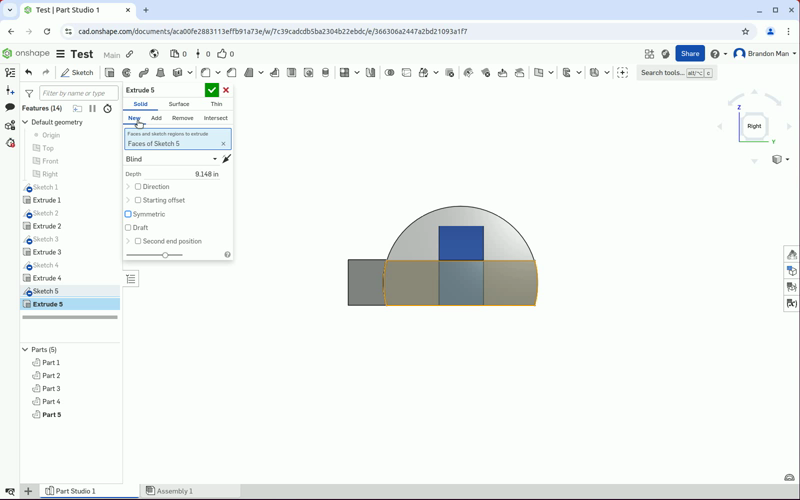
key(space)
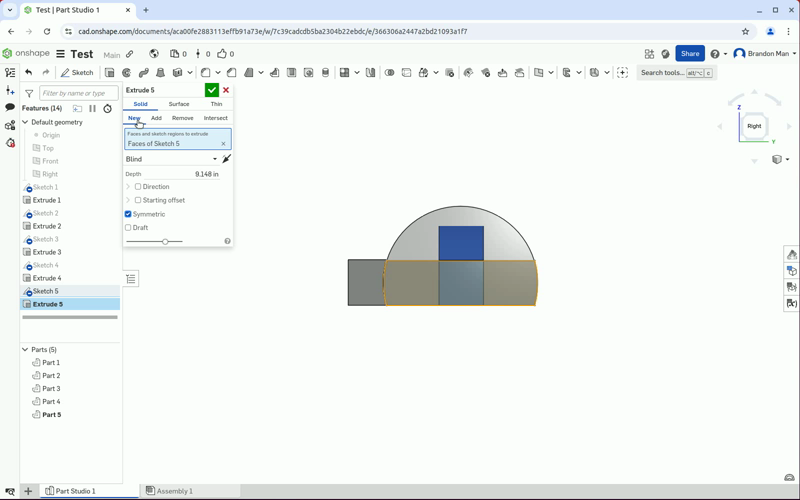
key(enter)
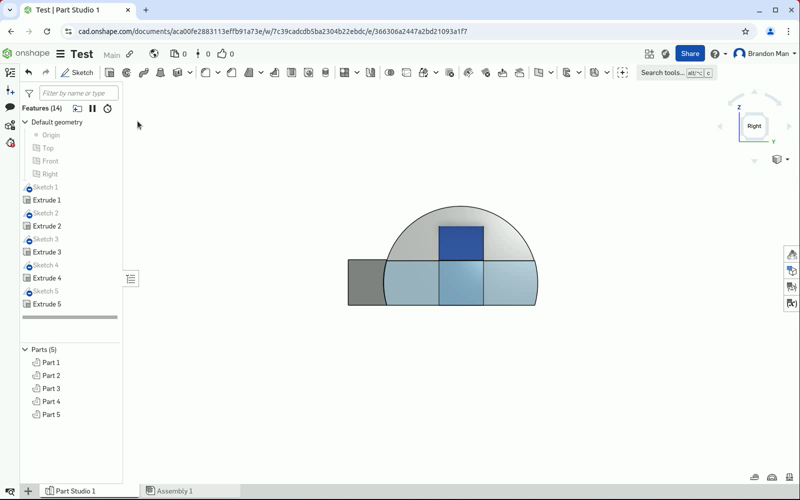
key(shift+h)
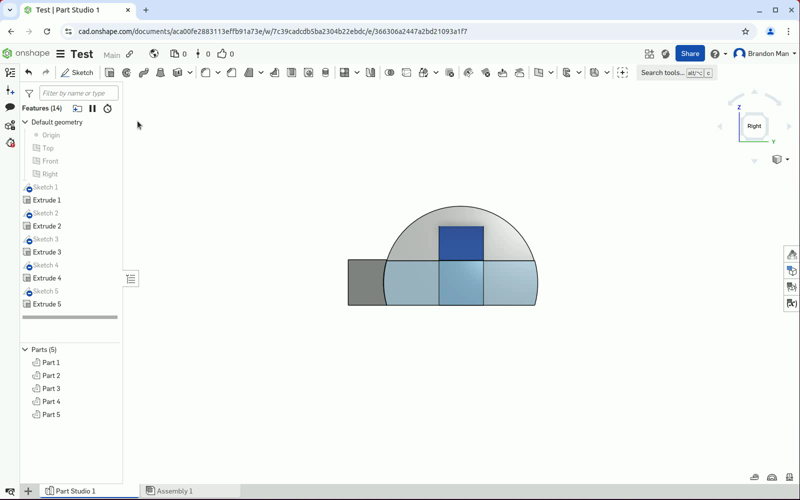
key(shift+h)
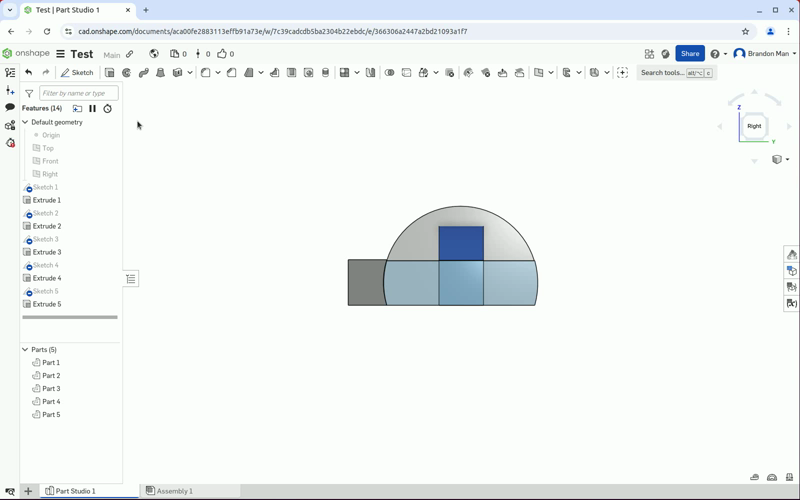
mouse_move(73, 189)
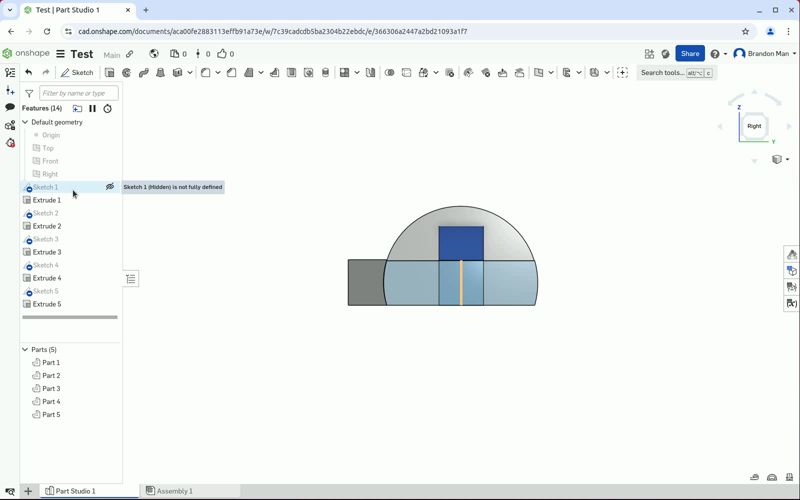
click(73, 189)
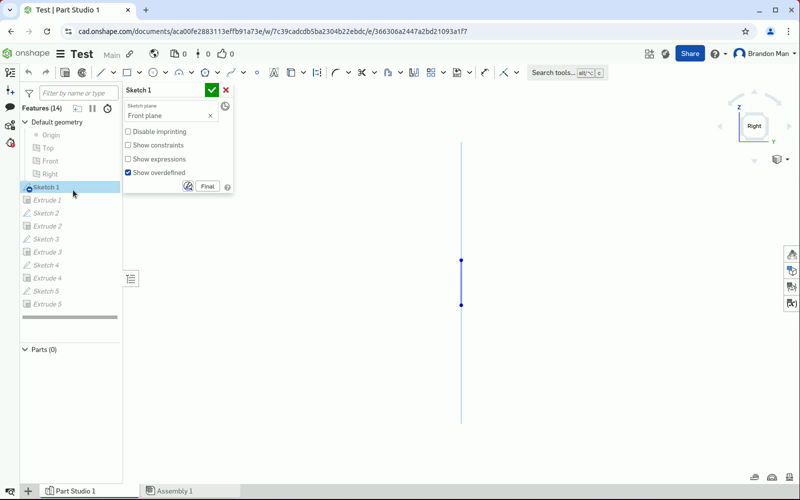
mouse_move(229, 92)
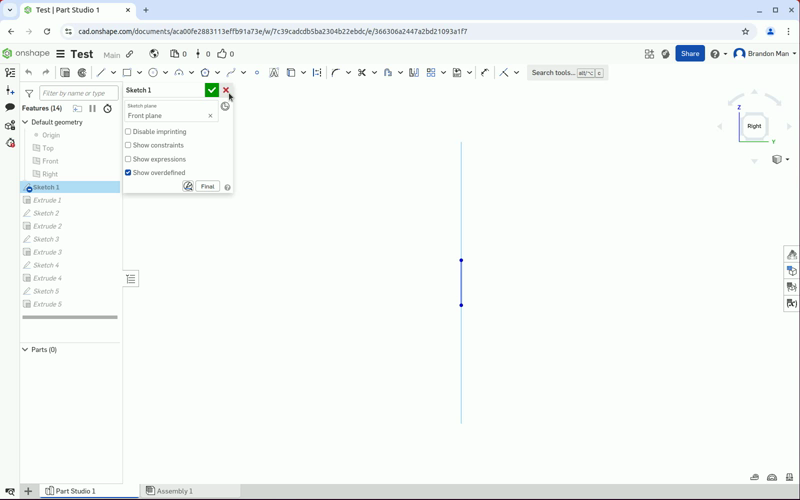
click(229, 92)
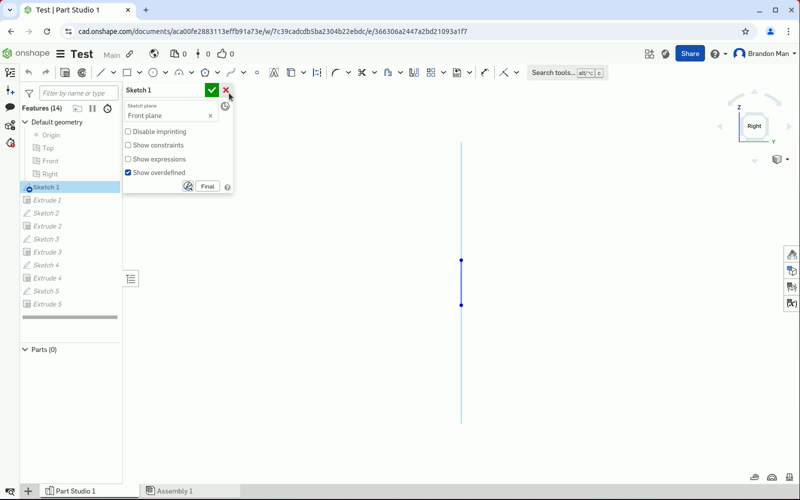
key(shift+s)
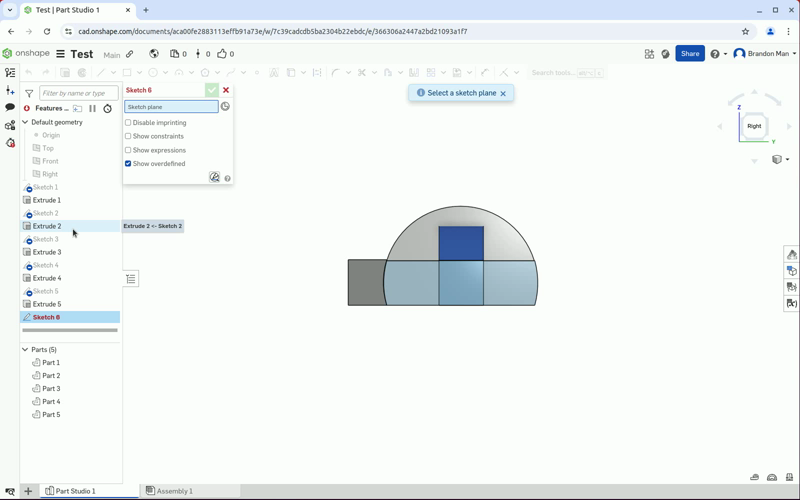
scroll(3)
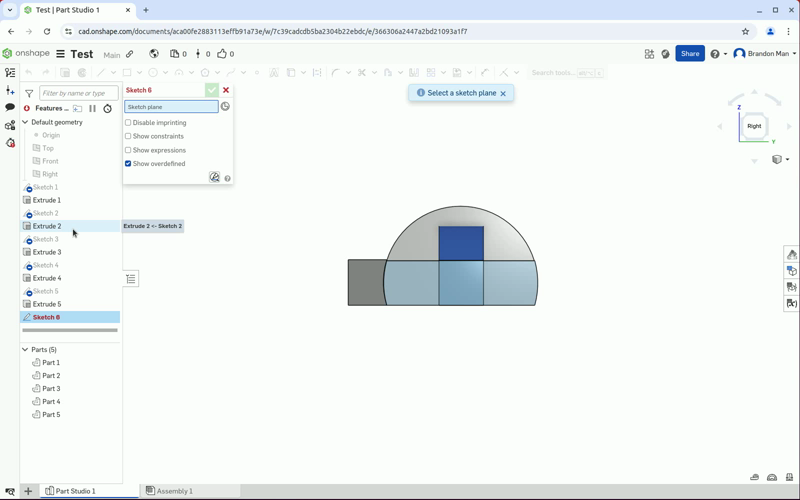
mouse_move(73, 176)
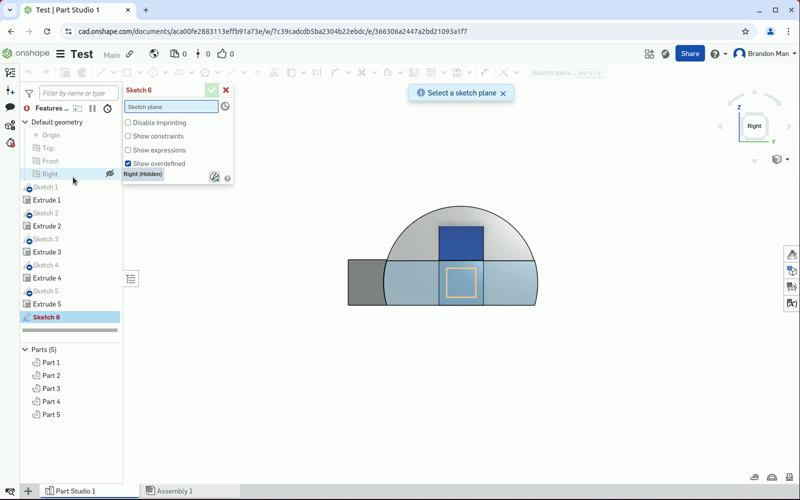
click(73, 176)
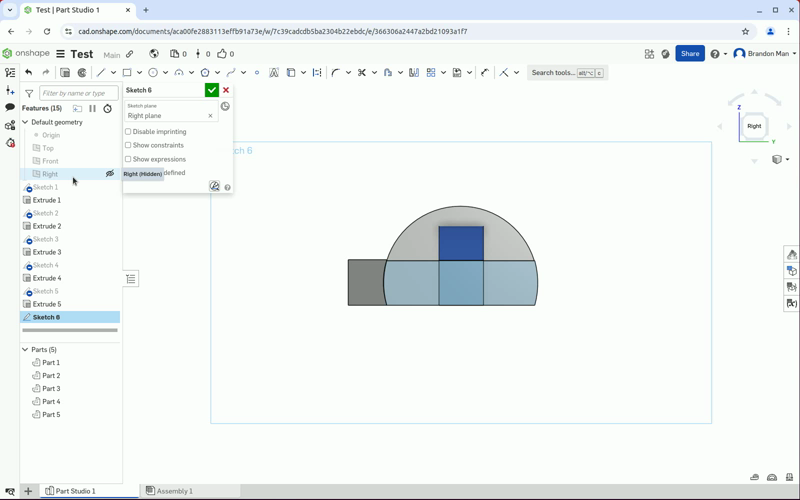
mouse_move(73, 352)
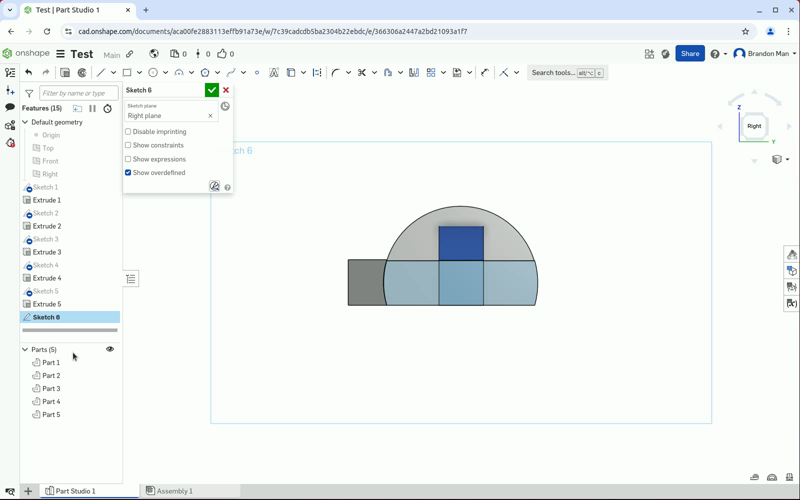
key(y)
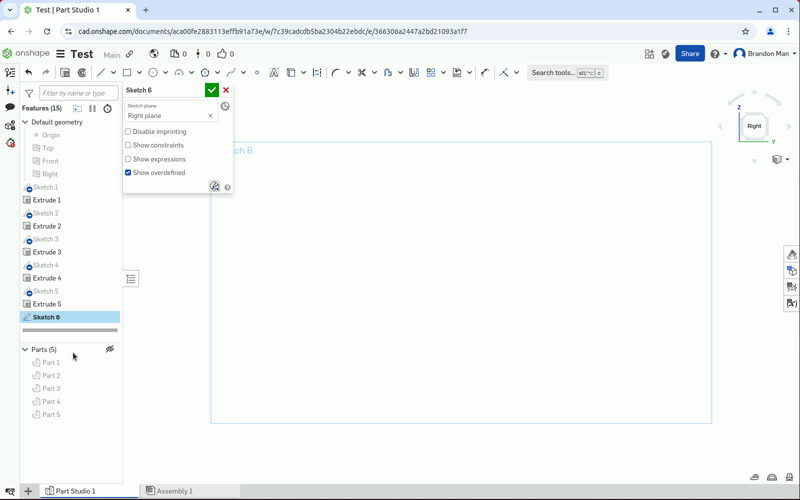
key(a)
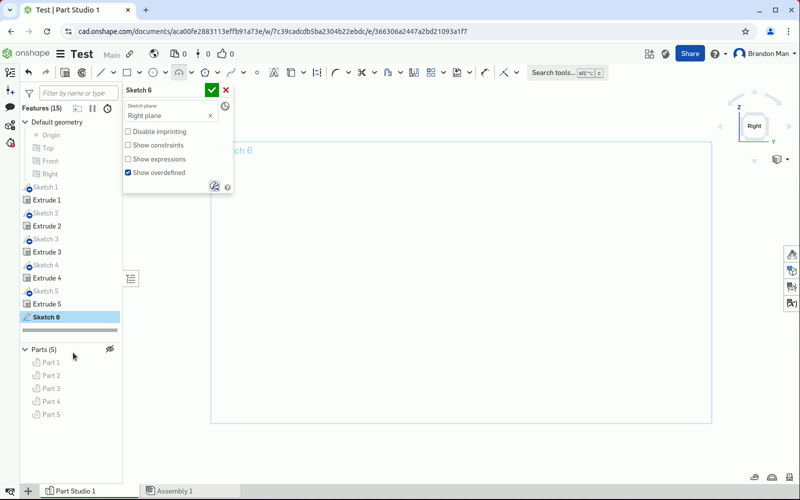
key_down(shift)
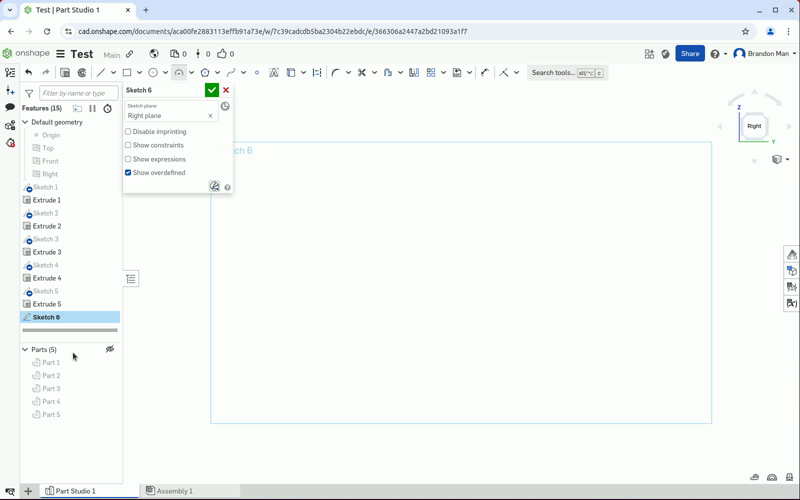
mouse_move(386, 305)
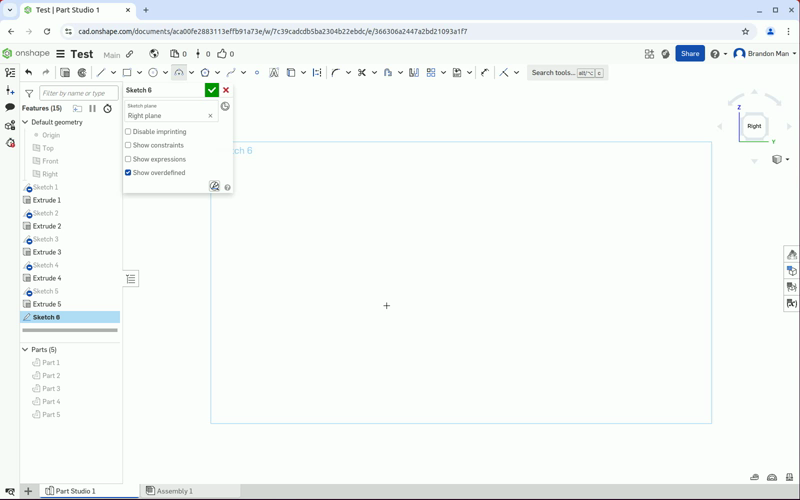
click(386, 305)
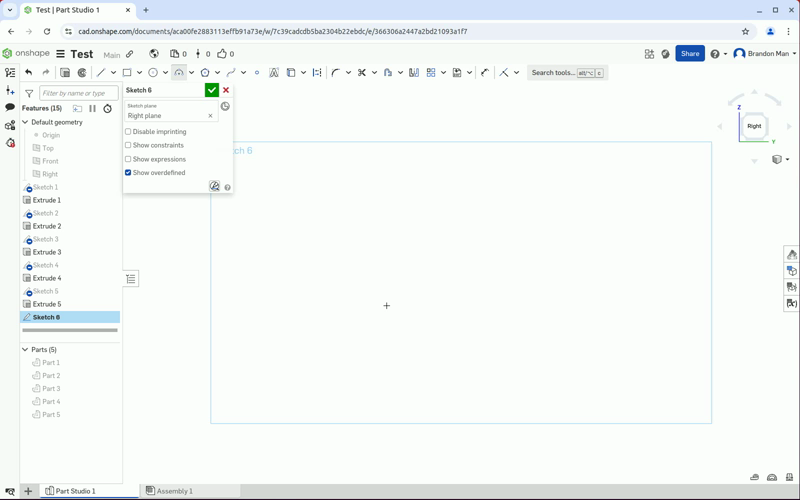
key_up(shift)
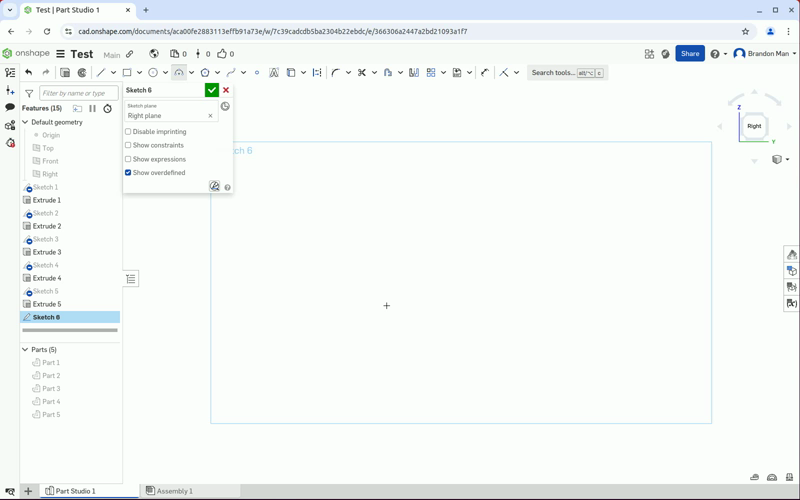
key_down(shift)
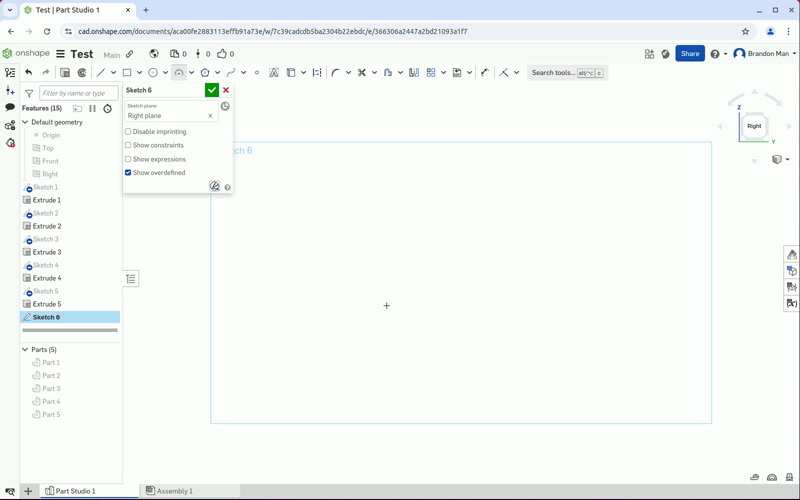
mouse_move(534, 305)
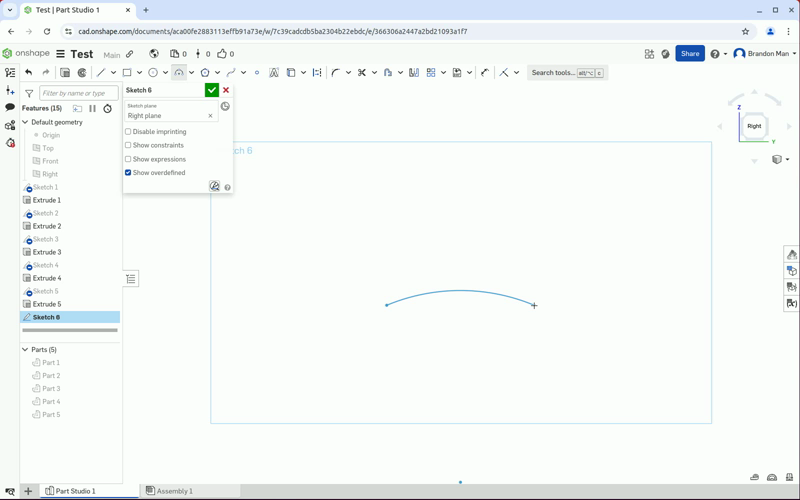
click(534, 305)
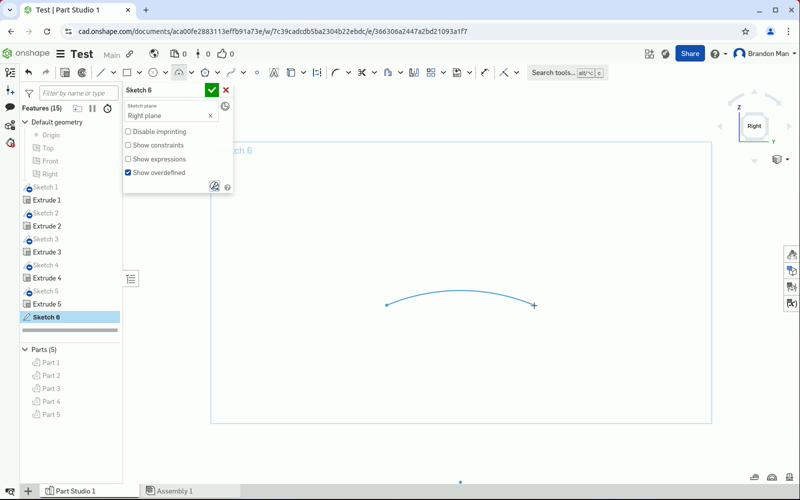
mouse_move(460, 359)
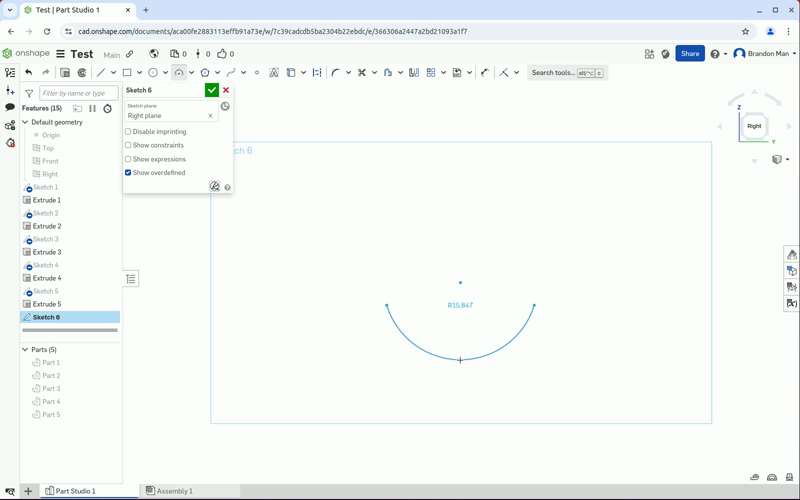
click(460, 359)
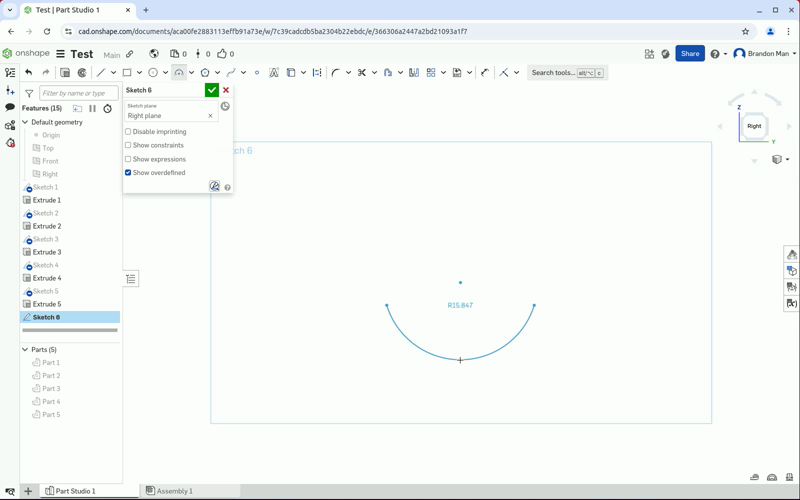
key_up(shift)
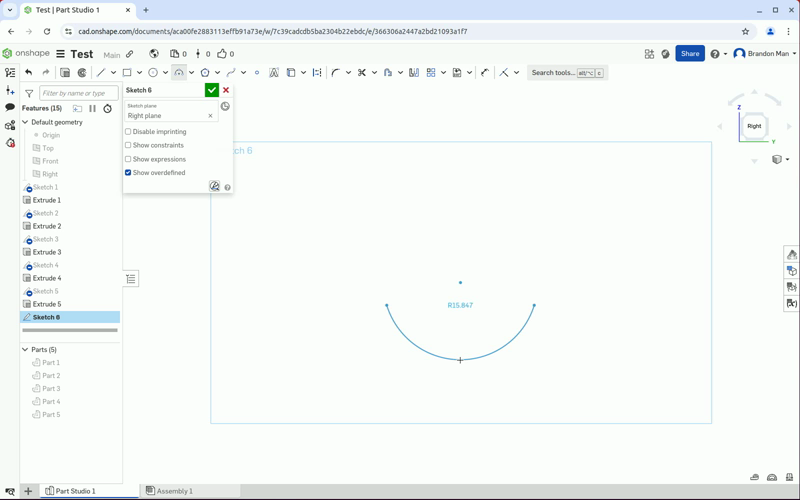
key(esc)
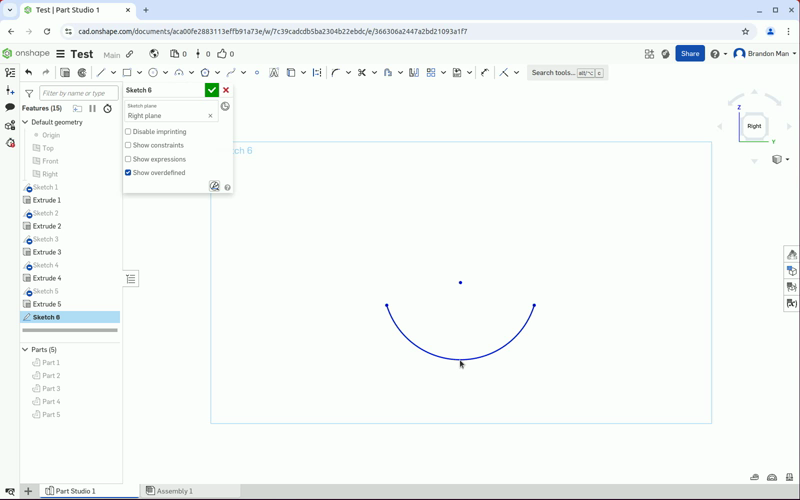
key(l)
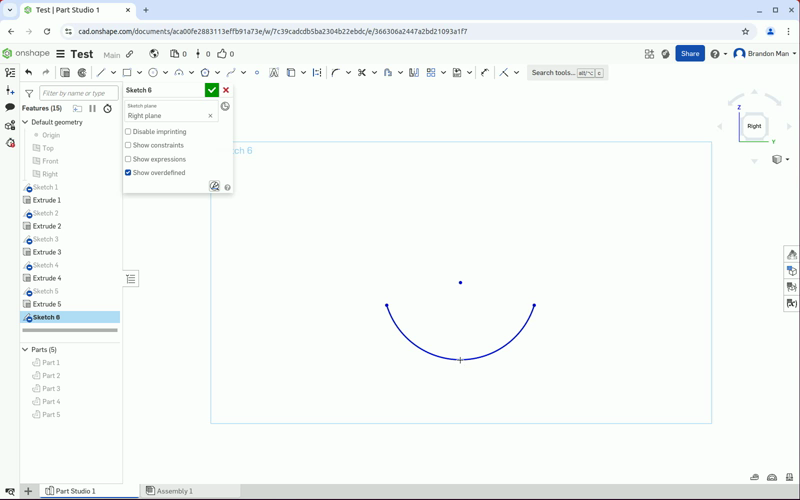
mouse_move(534, 305)
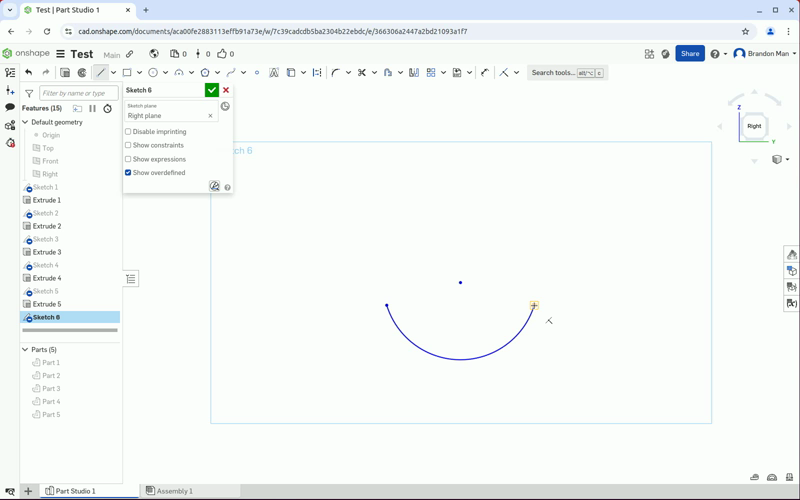
click(534, 305)
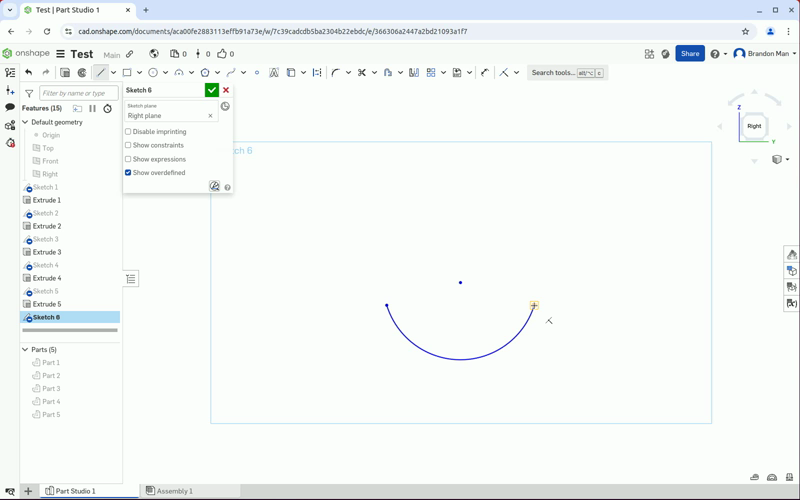
key_down(shift)
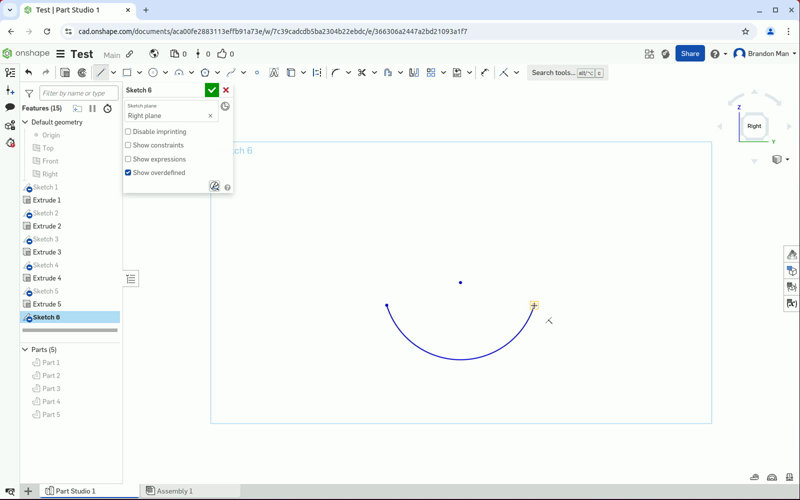
mouse_move(386, 305)
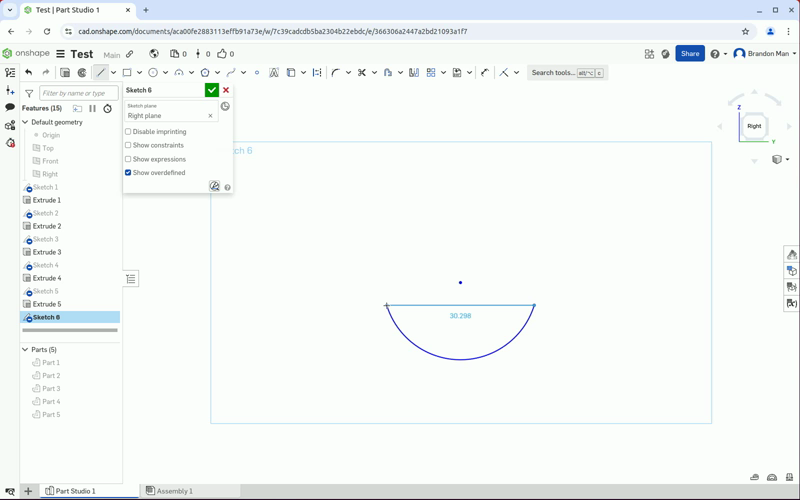
key_up(shift)
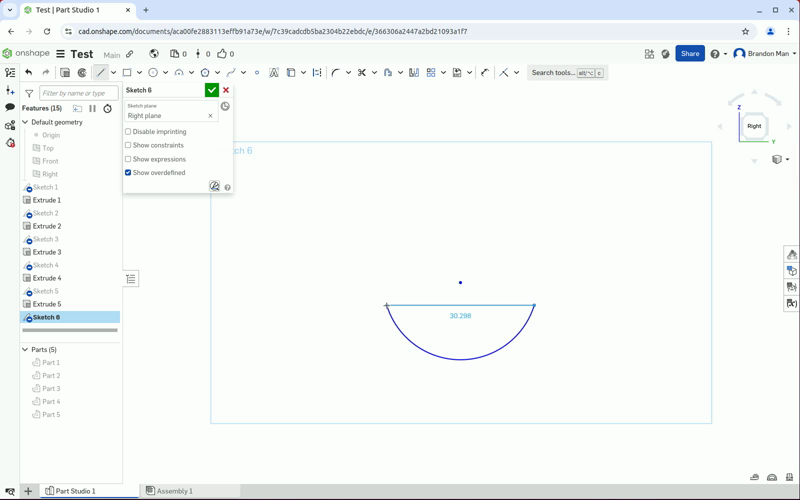
click(386, 305)
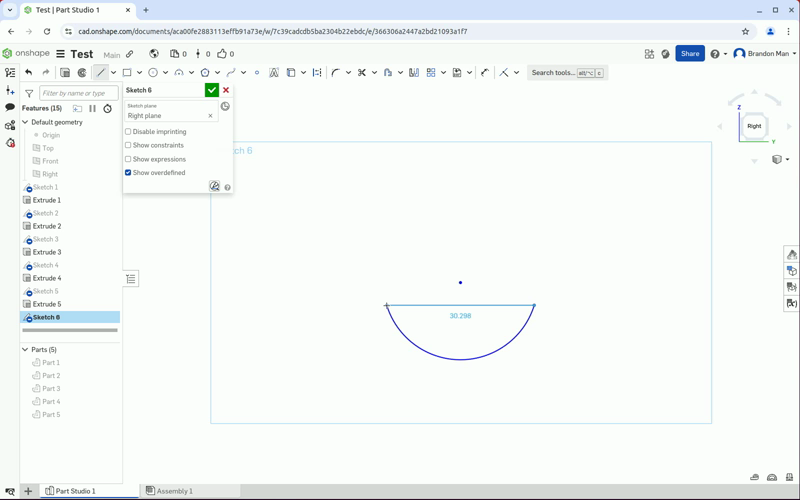
key(esc)
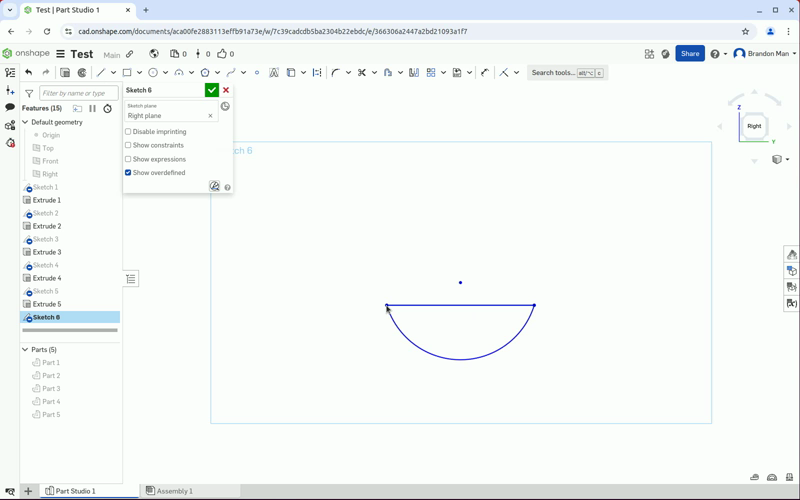
mouse_move(475, 320)
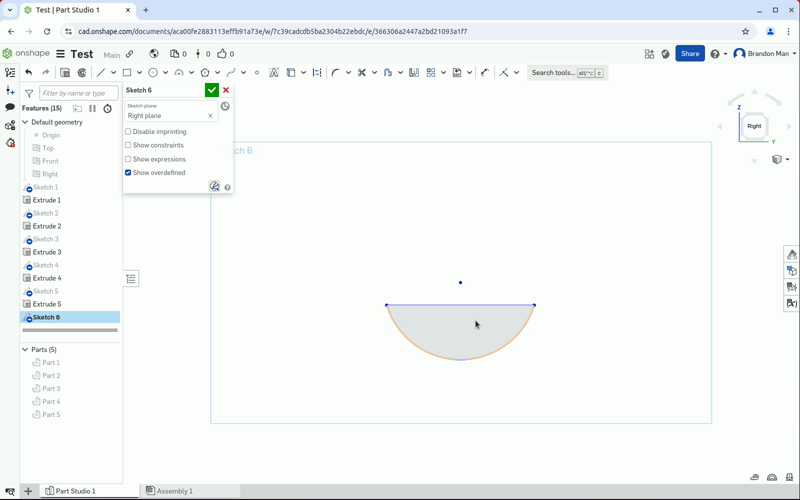
click(475, 320)
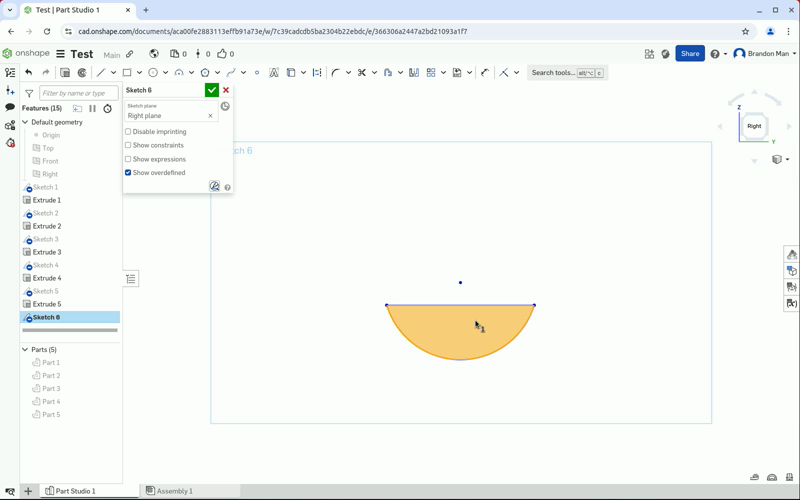
mouse_move(73, 352)
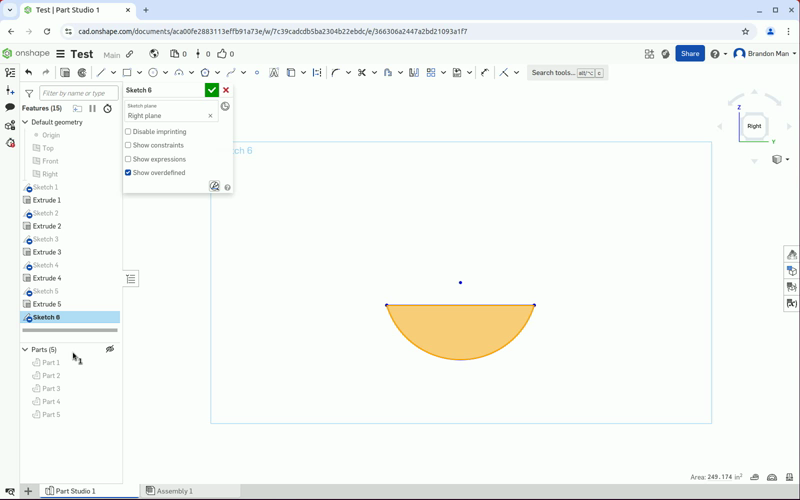
key(shift+y)
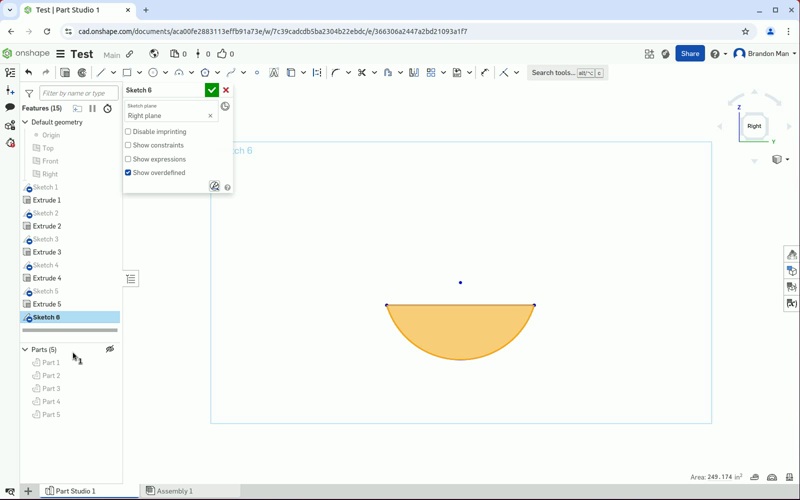
key(shift+e)
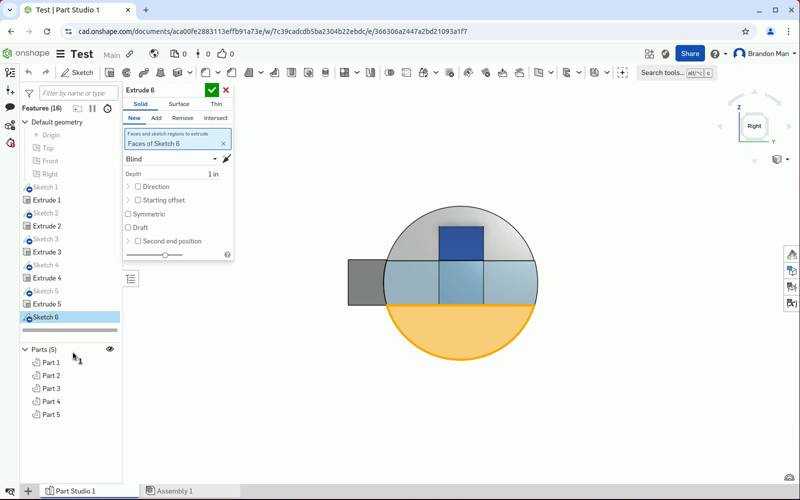
mouse_move(143, 106)
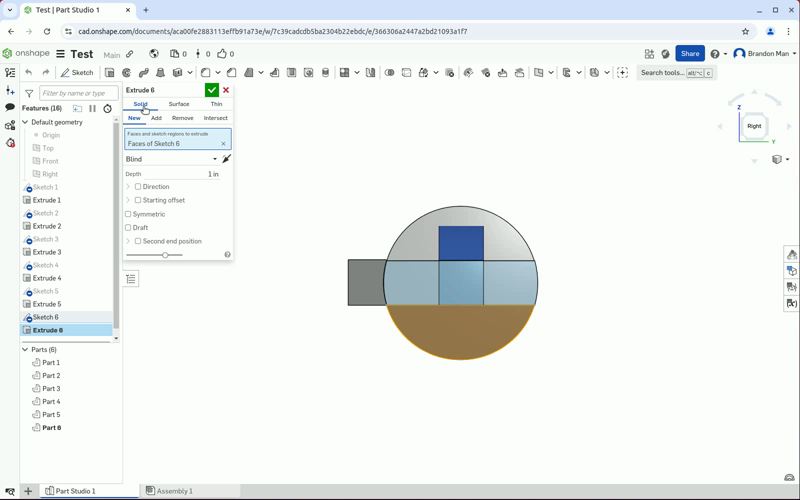
click(143, 106)
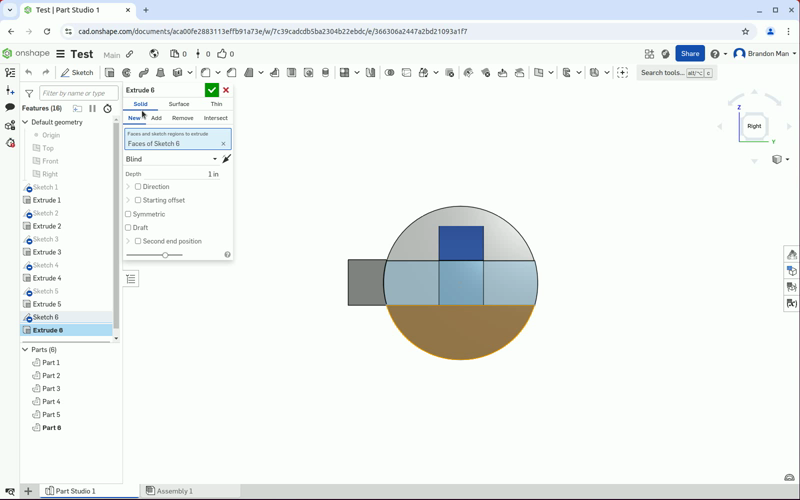
mouse_move(137, 120)
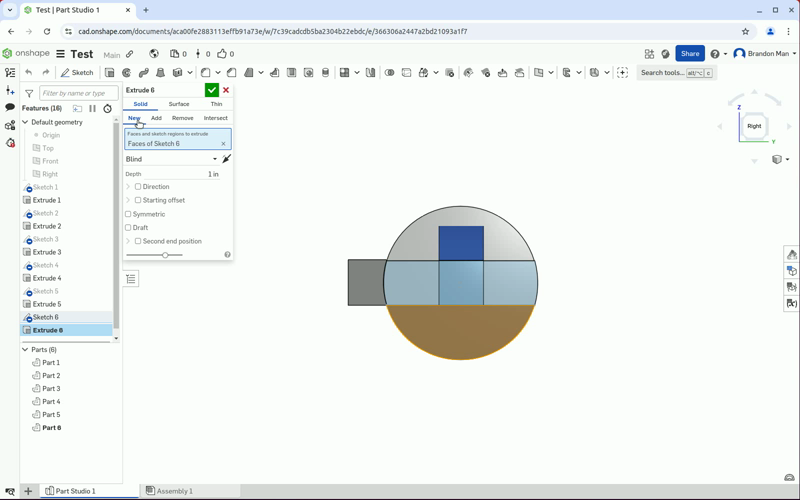
click(137, 120)
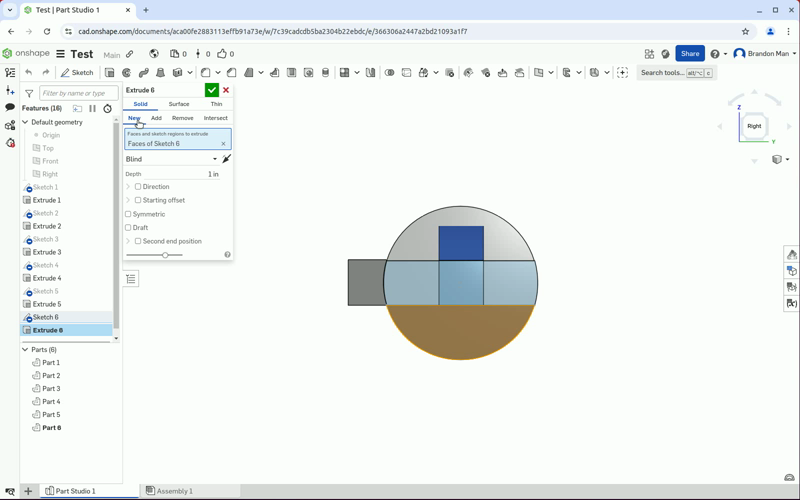
key(tab, 4)
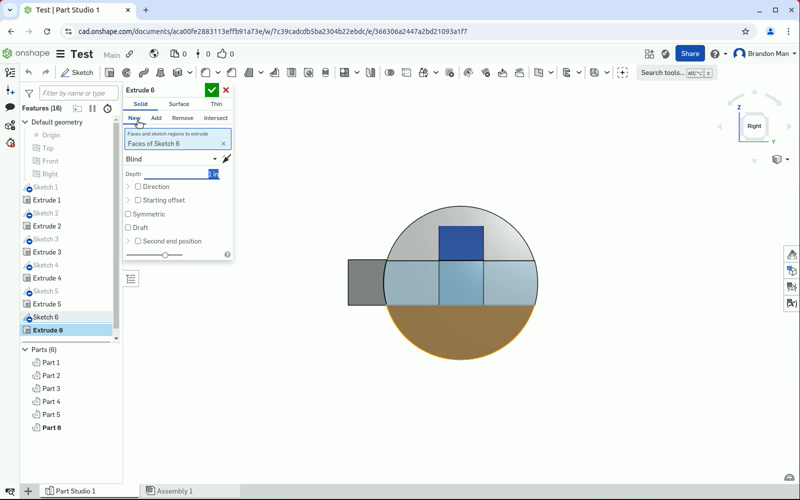
text(9.148)
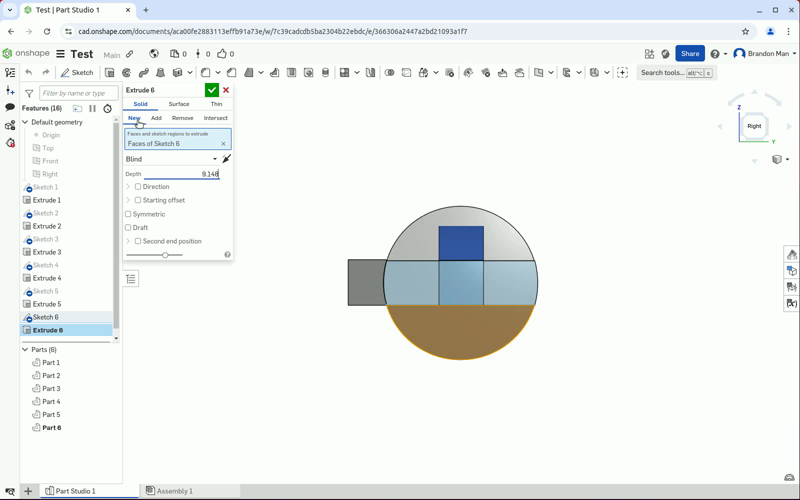
key(tab, 3)
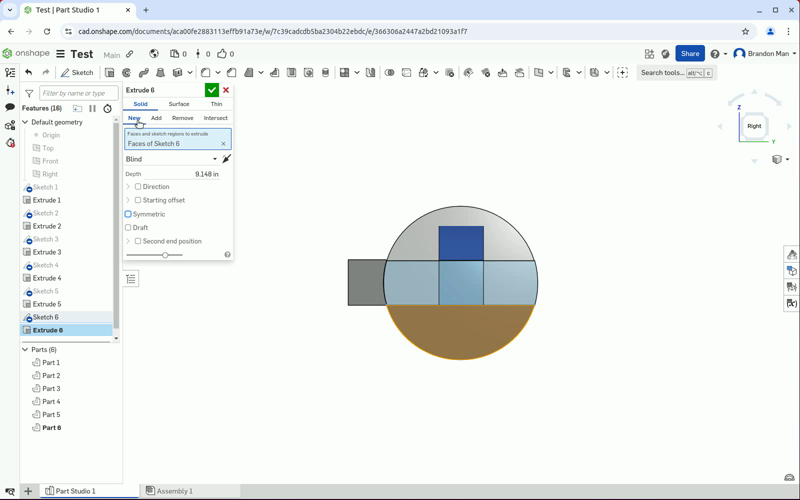
key(space)
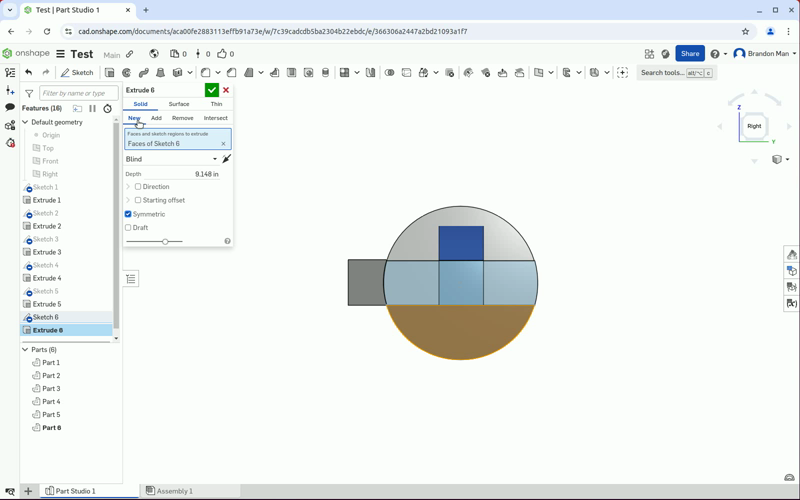
key(enter)
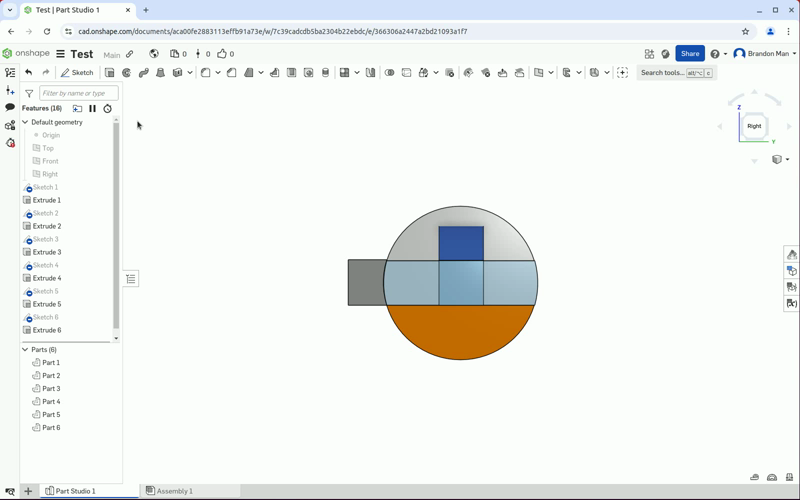
key(shift+h)
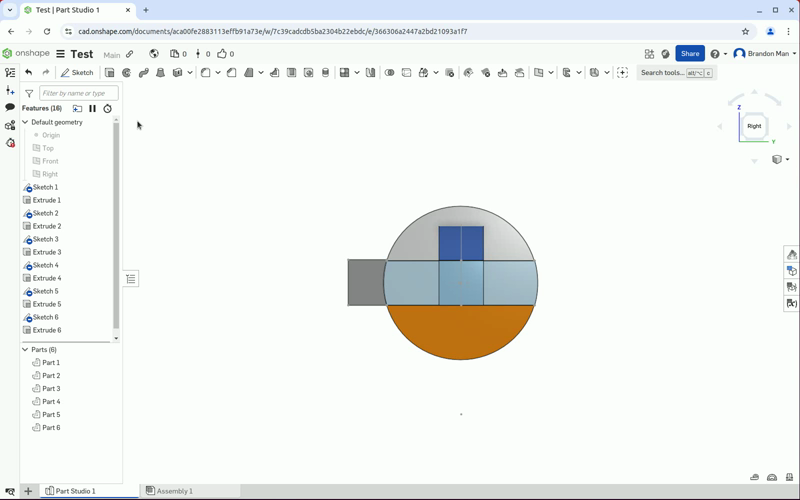
key(shift+h)
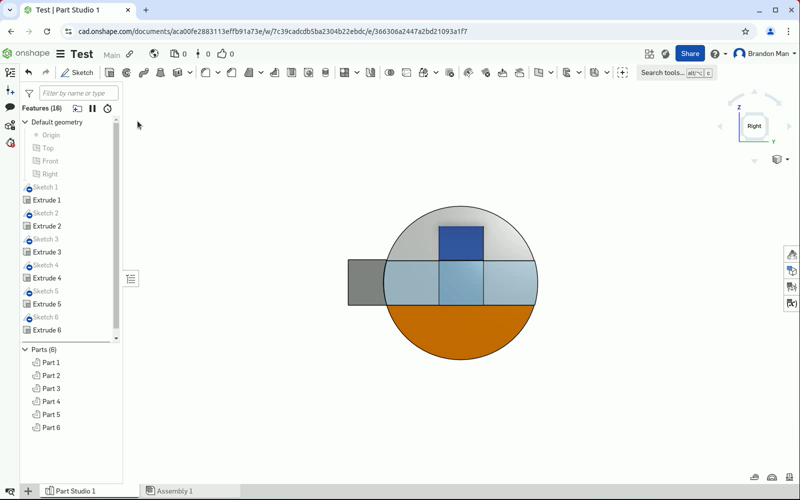
mouse_move(69, 189)
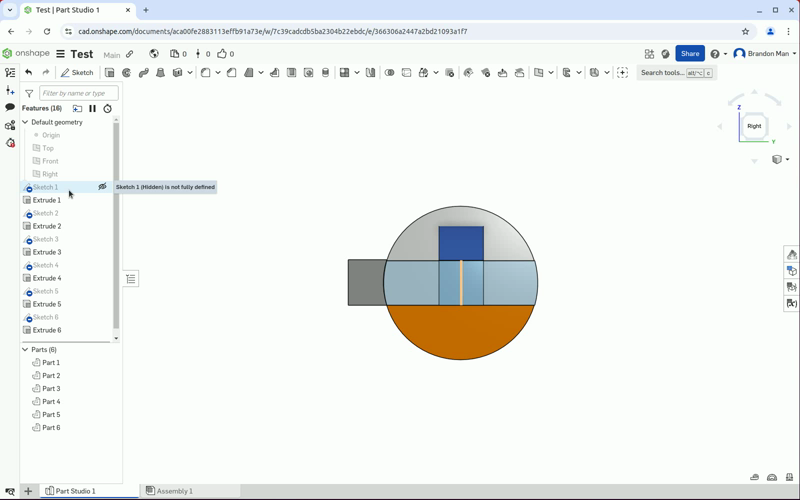
click(69, 189)
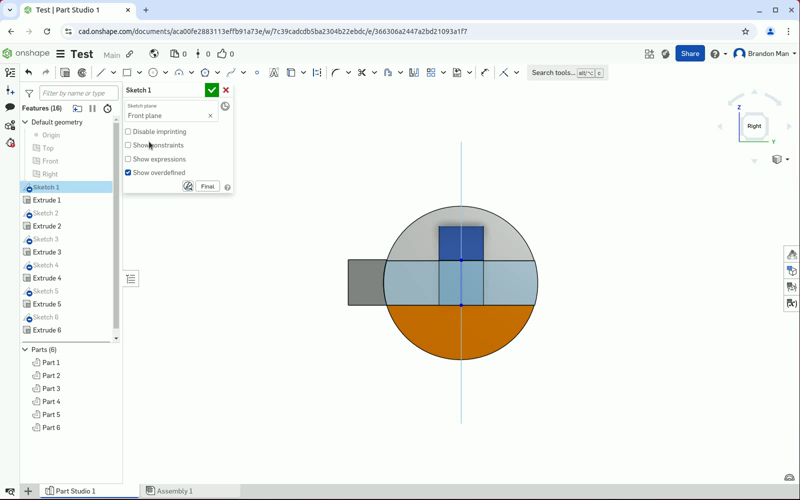
mouse_move(229, 92)
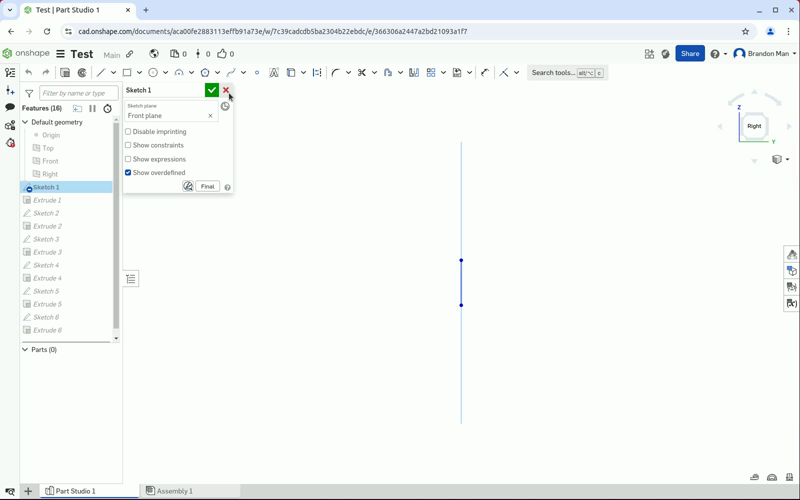
click(229, 92)
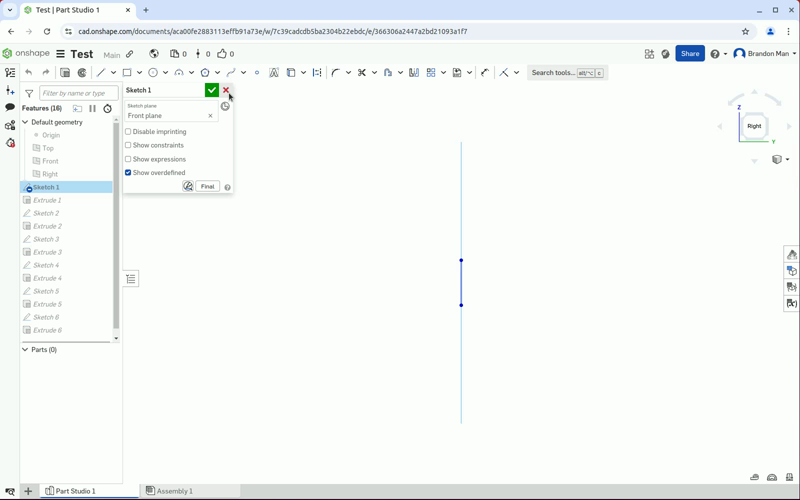
key(shift+s)
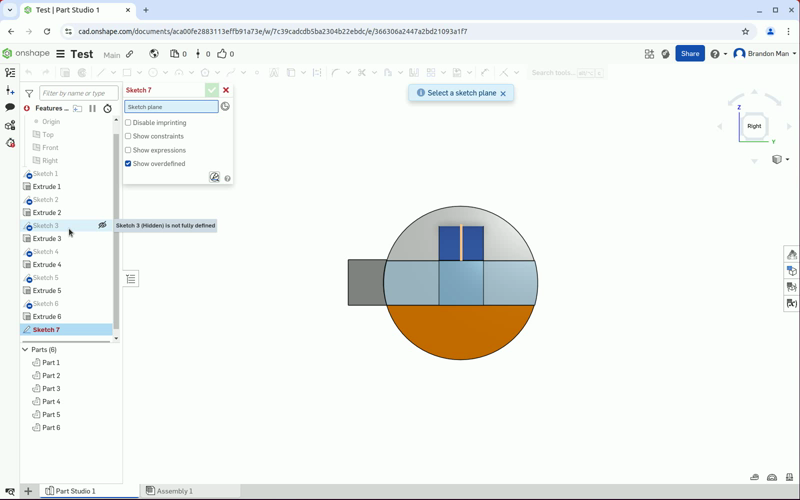
scroll(3)
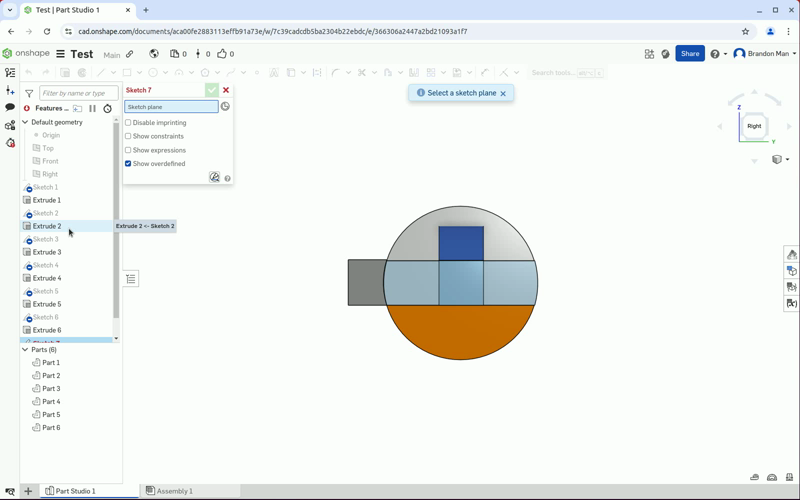
mouse_move(69, 176)
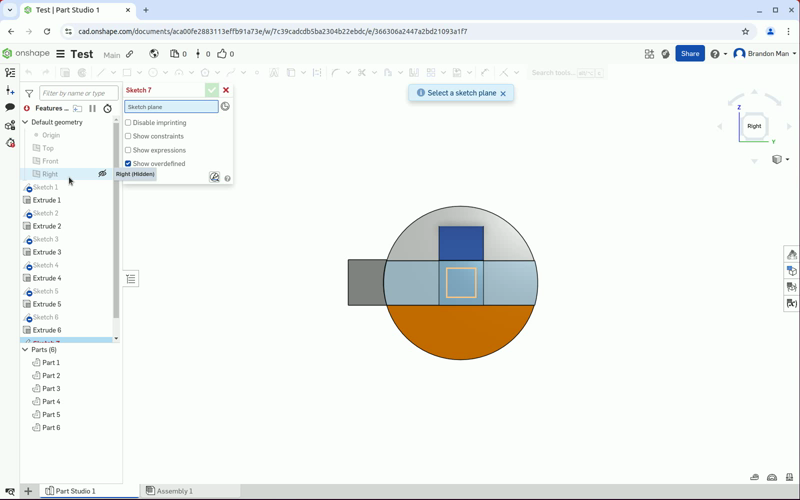
click(69, 176)
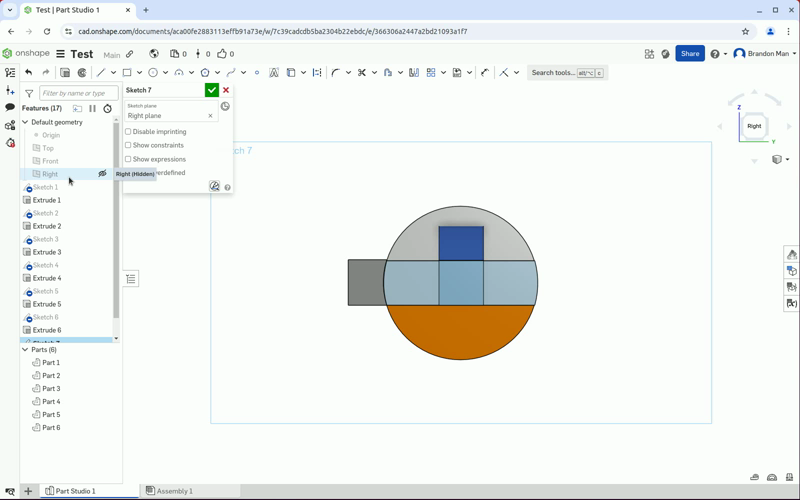
mouse_move(73, 352)
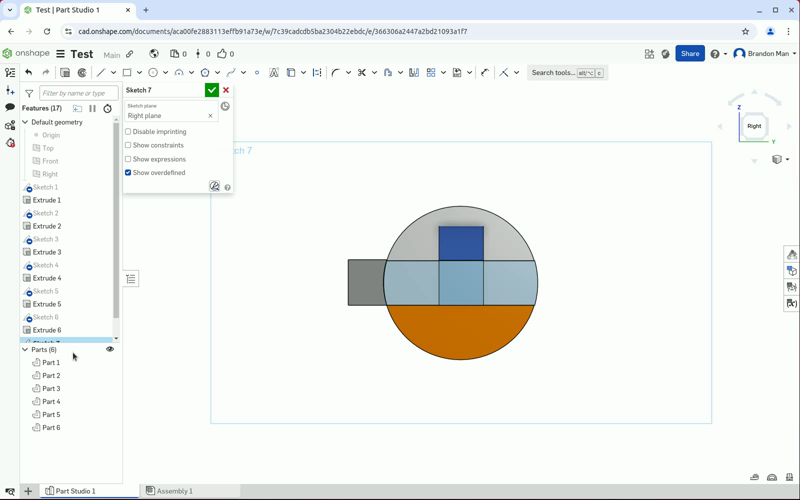
key(y)
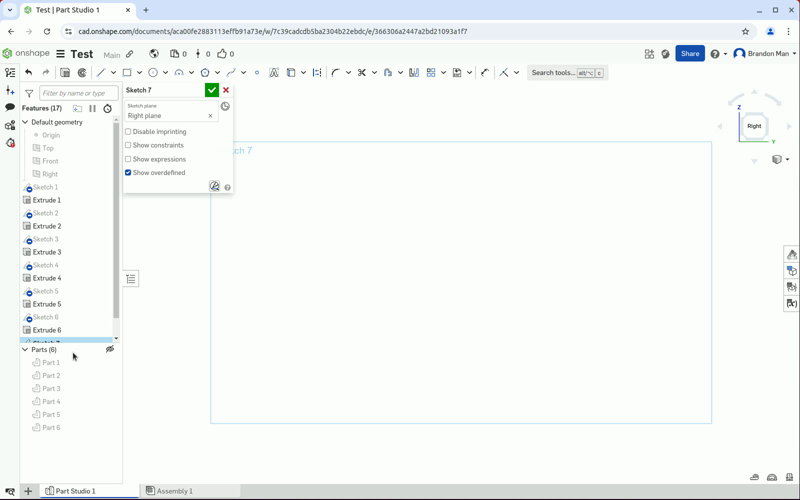
key(l)
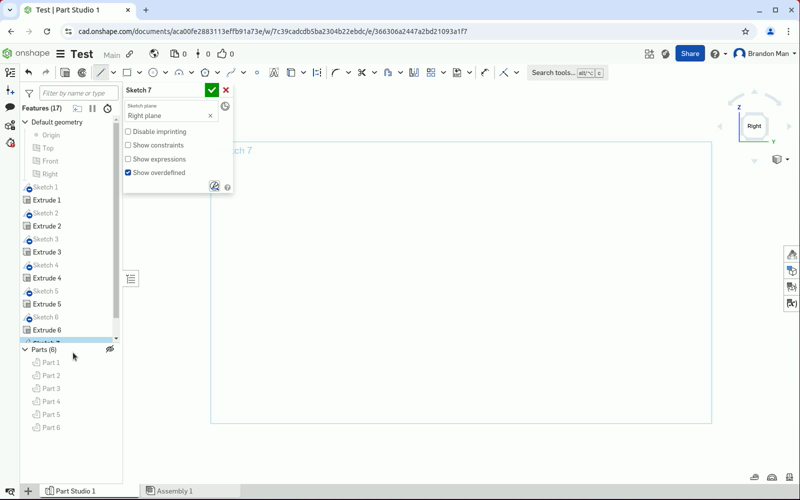
key_down(shift)
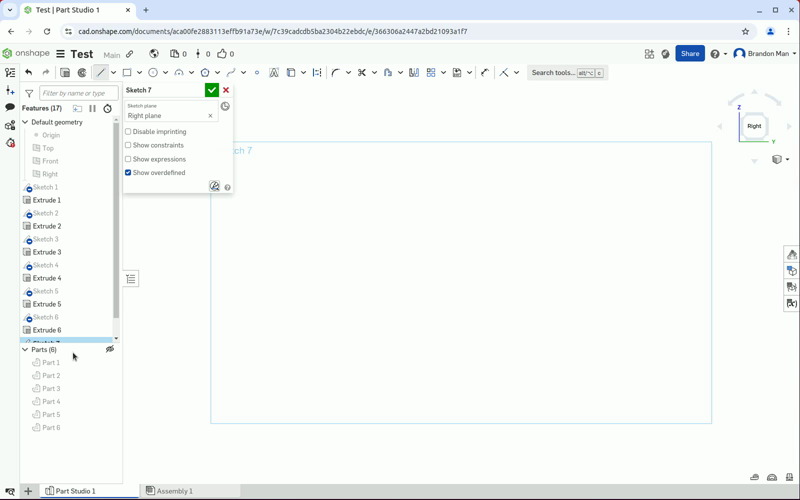
mouse_move(534, 305)
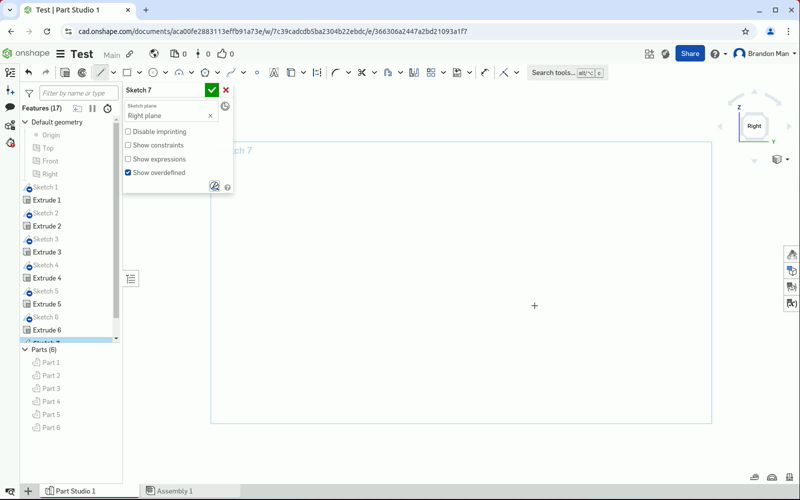
click(534, 305)
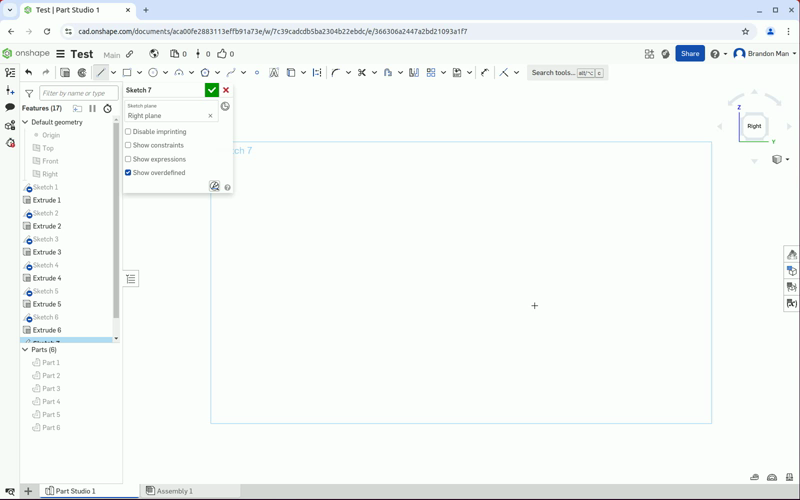
key_up(shift)
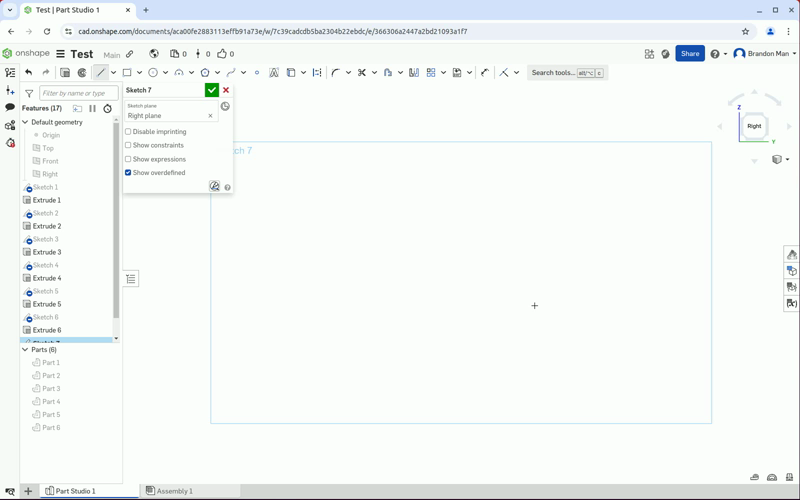
key_down(shift)
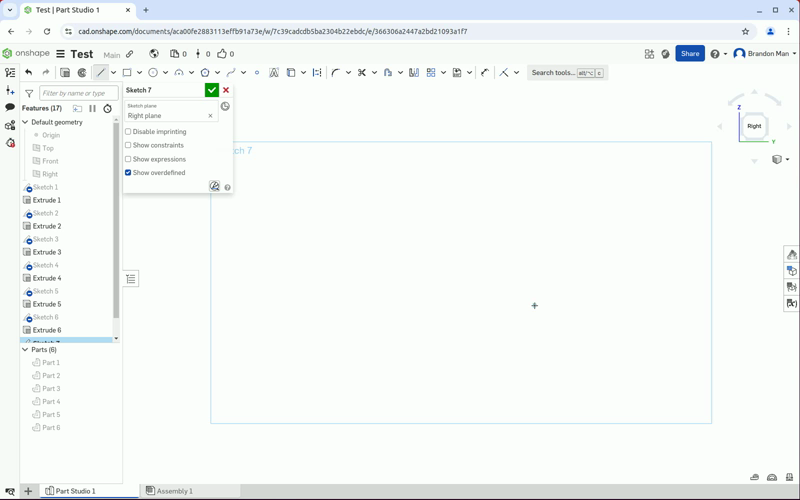
mouse_move(564, 305)
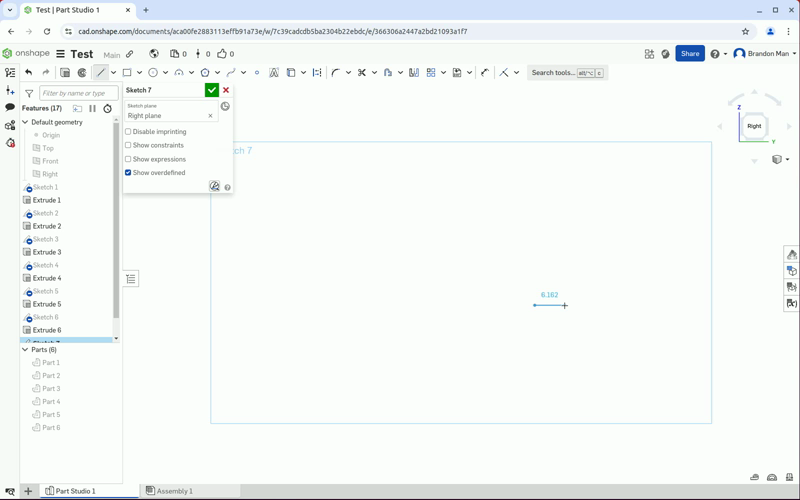
mouse_move(573, 305)
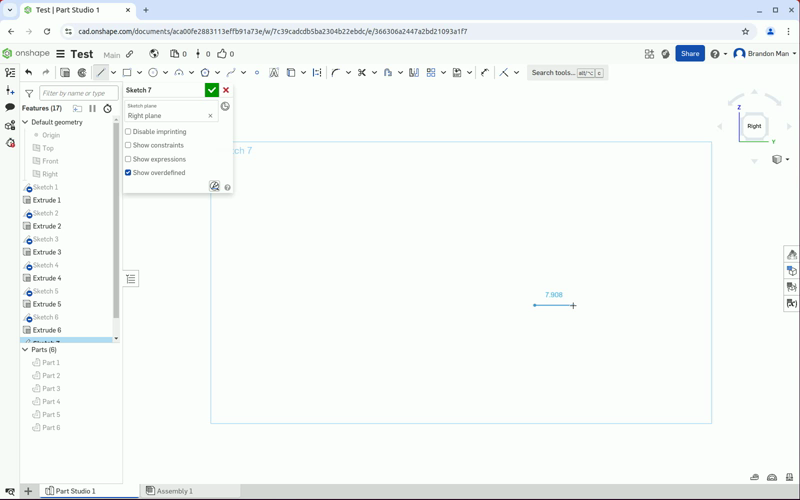
click(573, 305)
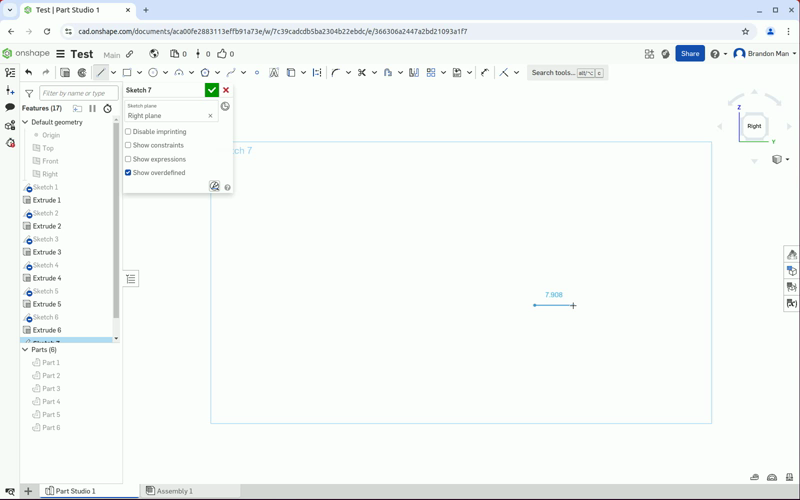
key_up(shift)
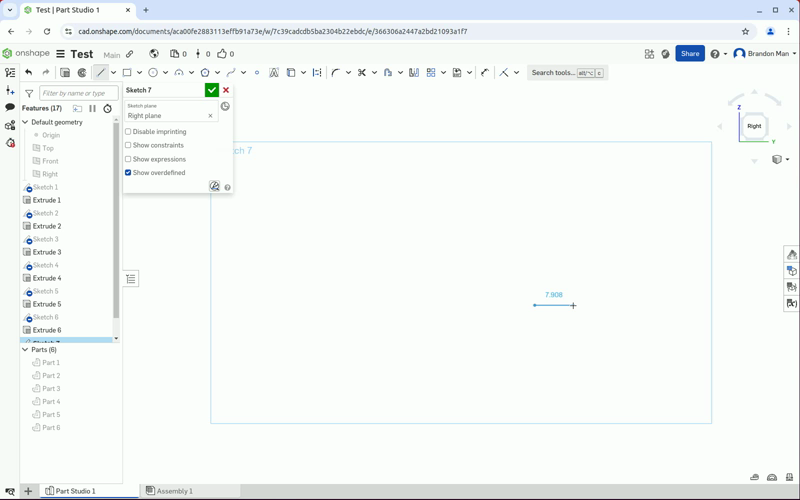
key_down(shift)
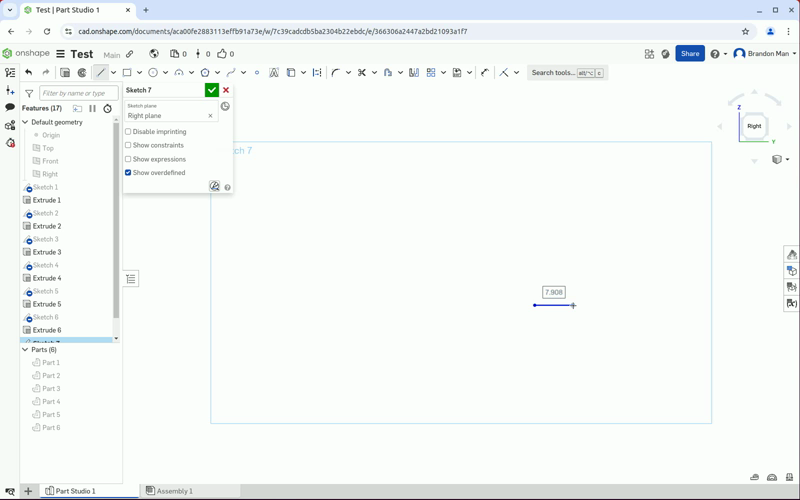
mouse_move(589, 305)
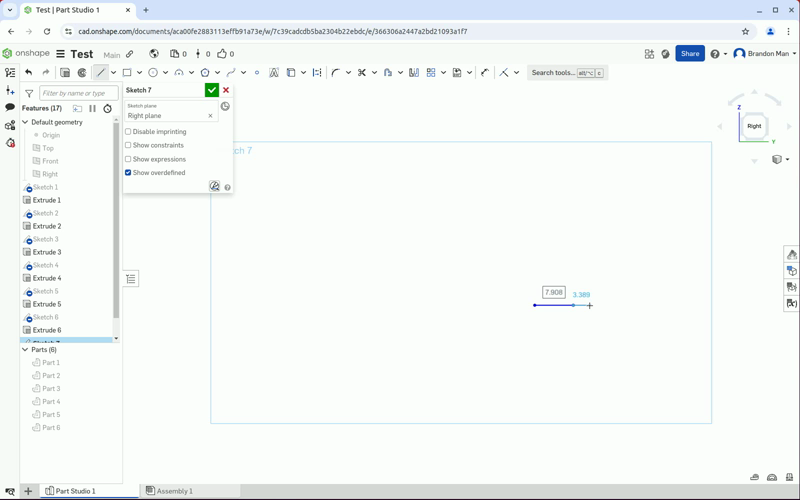
mouse_move(573, 259)
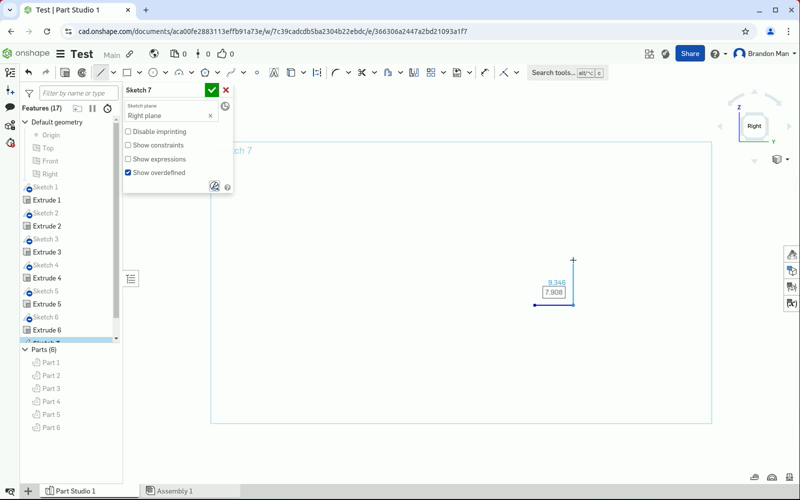
click(573, 259)
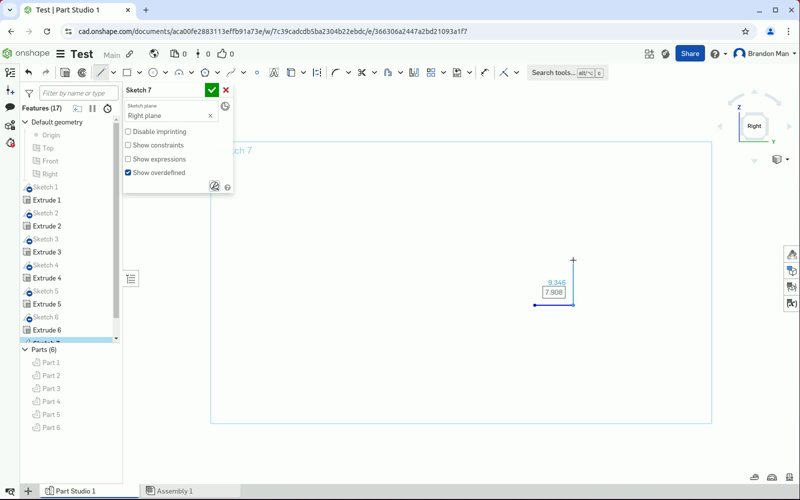
key_up(shift)
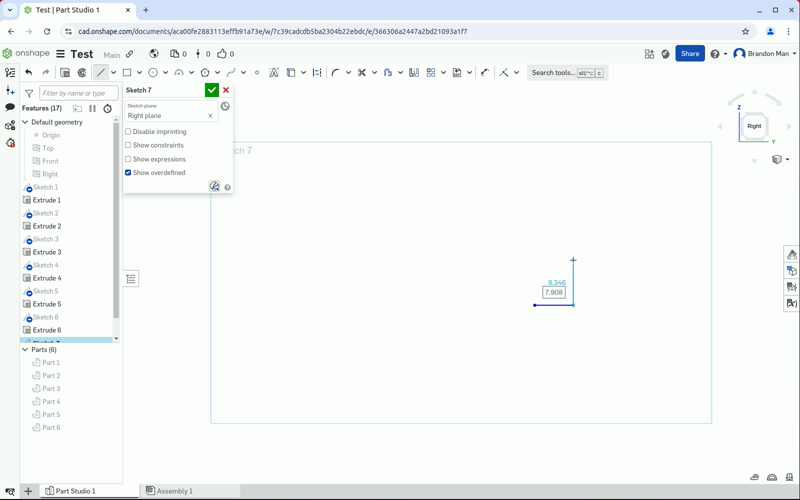
key_down(shift)
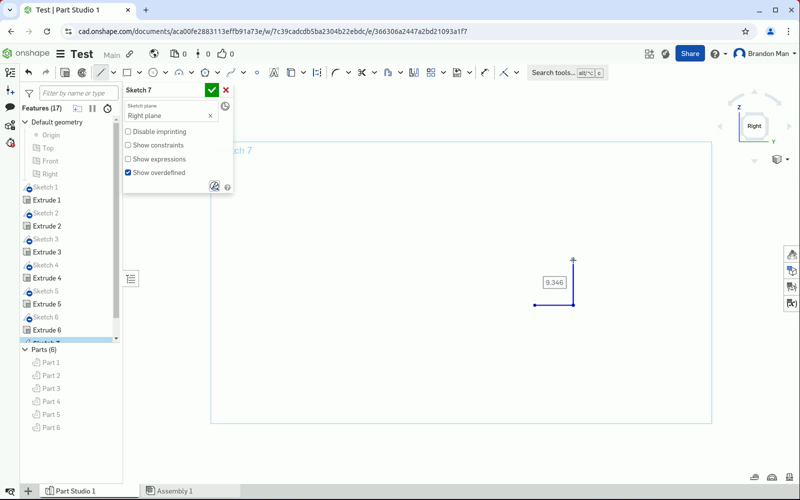
mouse_move(589, 259)
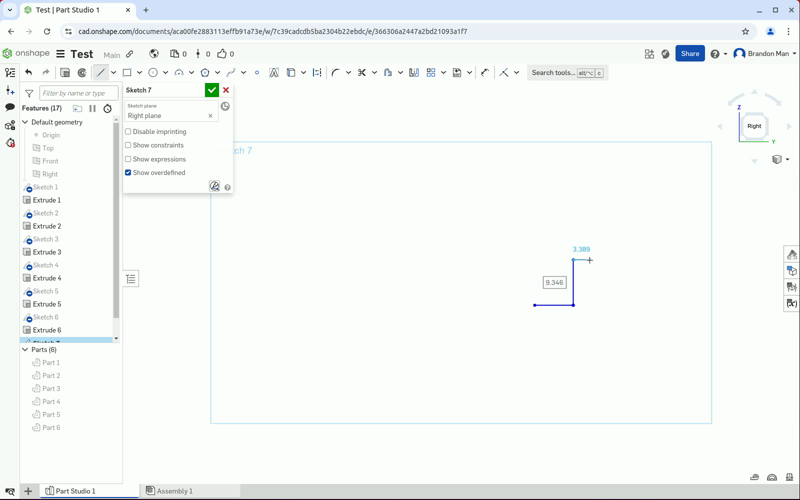
mouse_move(534, 259)
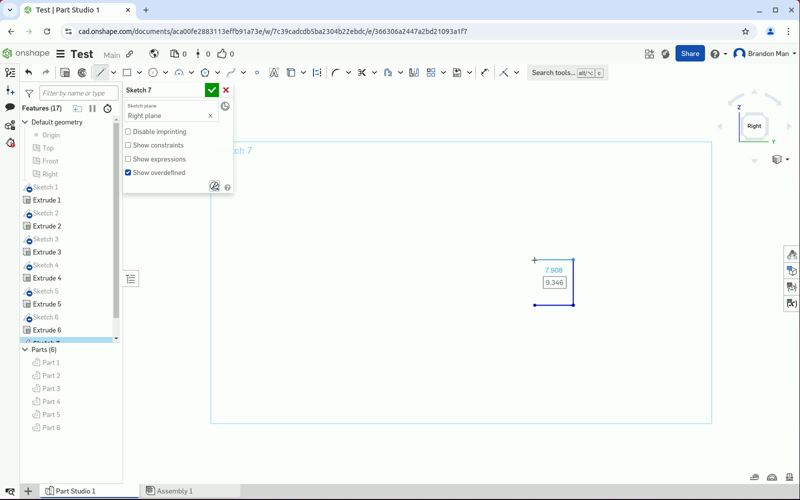
click(534, 259)
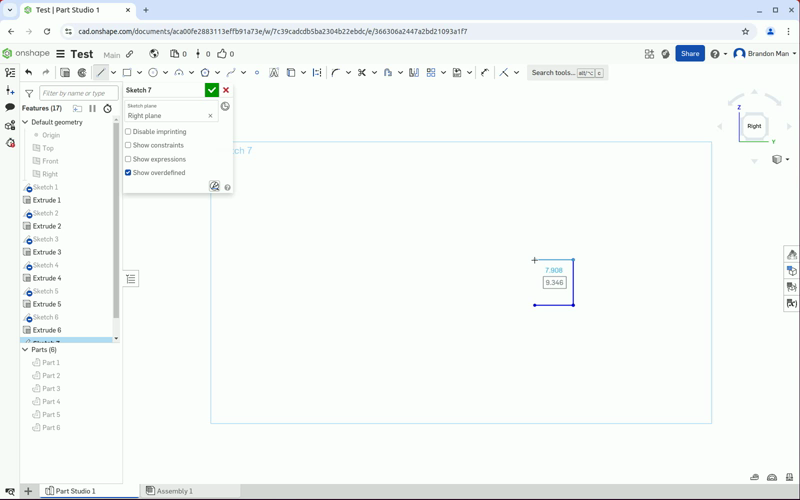
key_up(shift)
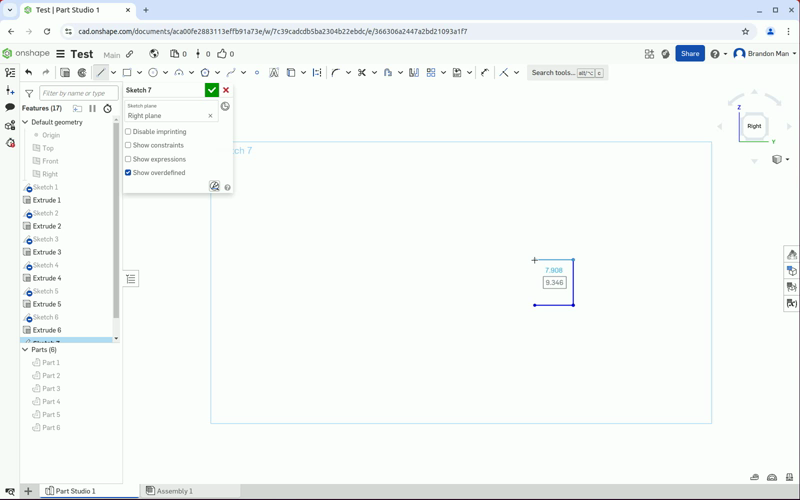
key(esc)
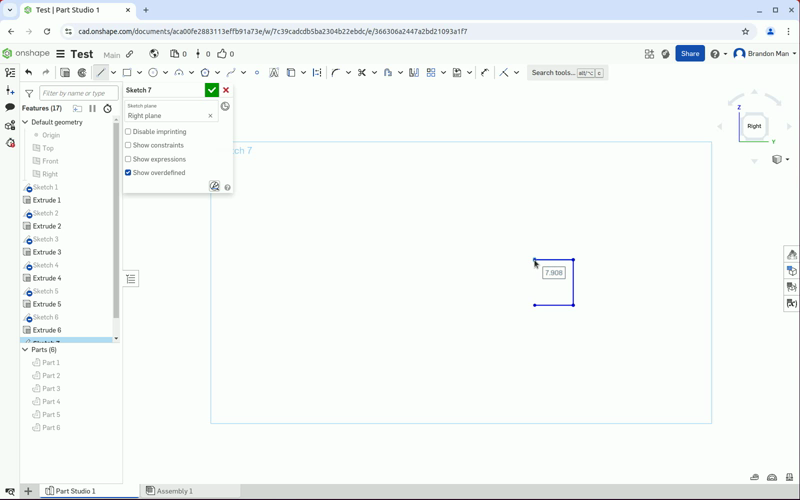
key(a)
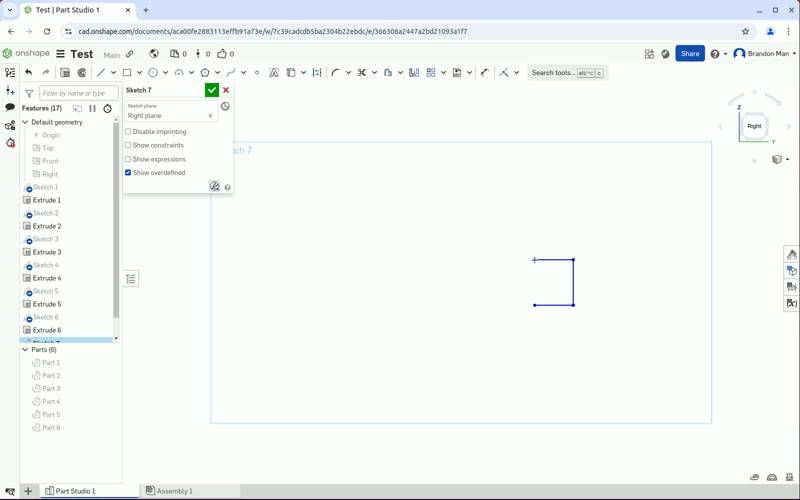
mouse_move(534, 259)
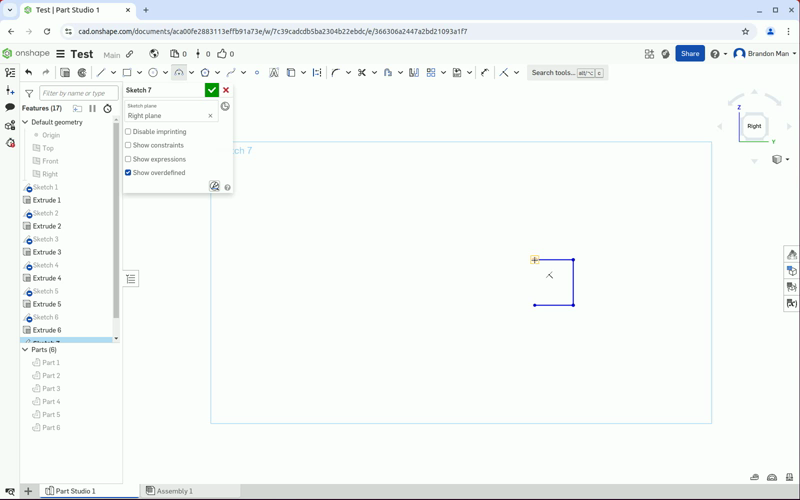
click(534, 259)
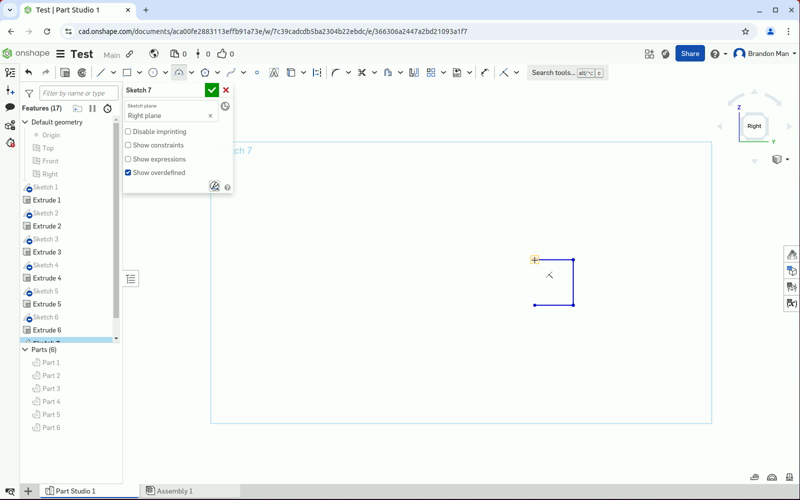
mouse_move(534, 305)
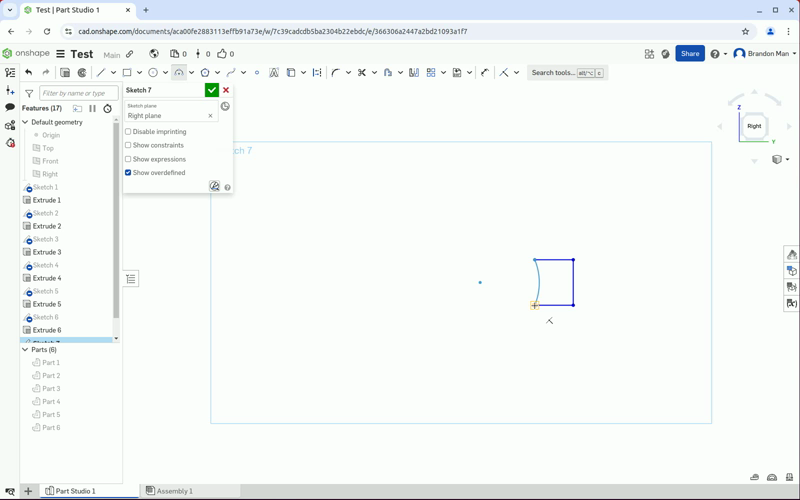
click(534, 305)
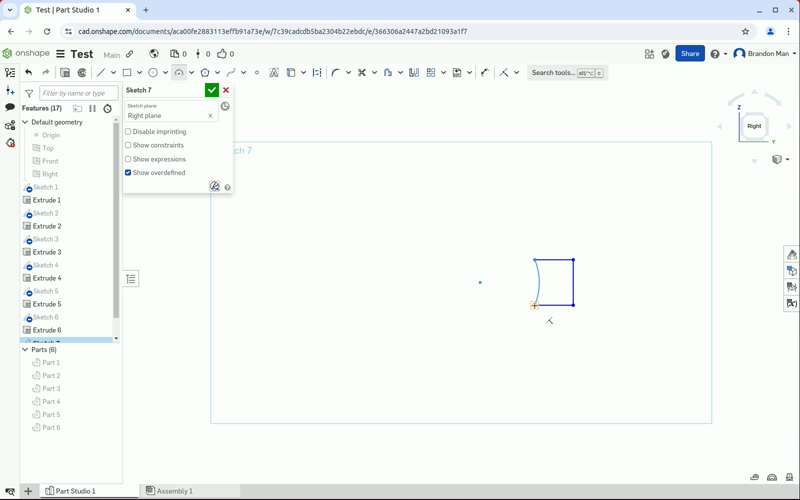
key_down(shift)
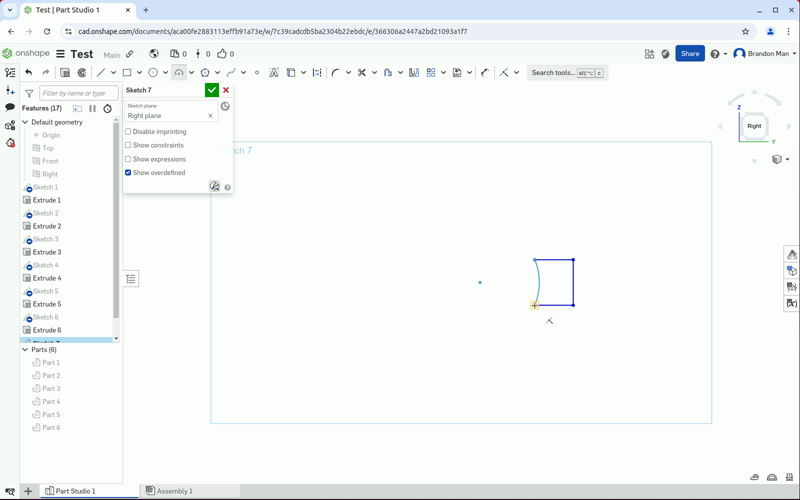
mouse_move(537, 282)
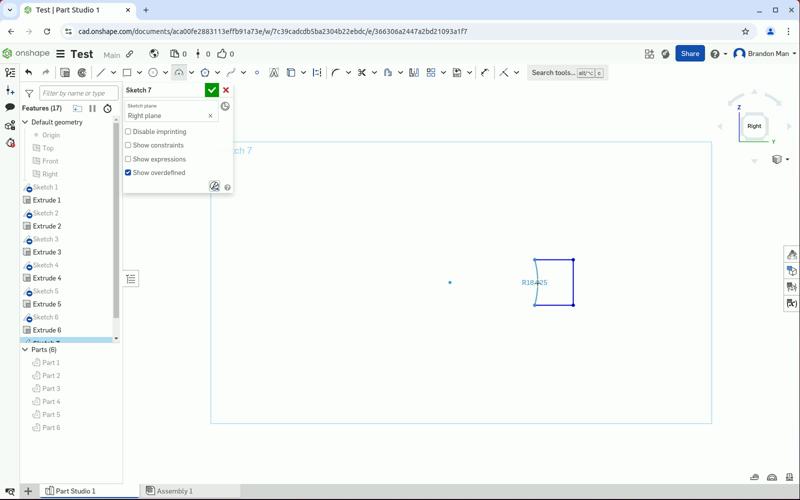
click(537, 282)
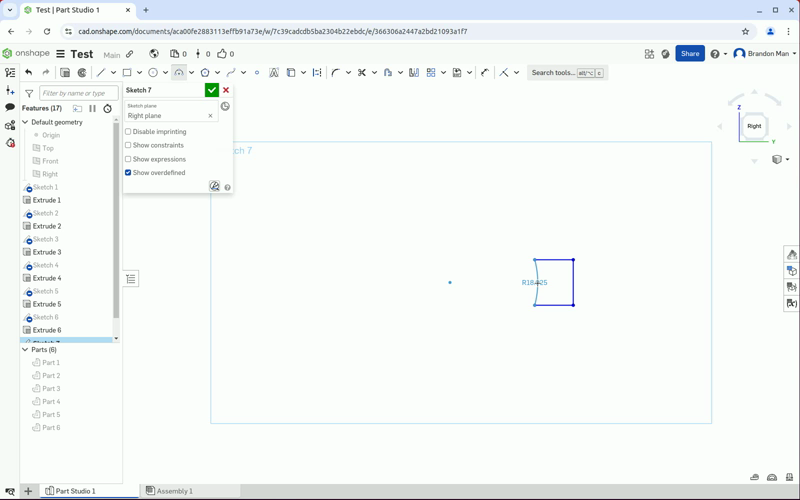
key_up(shift)
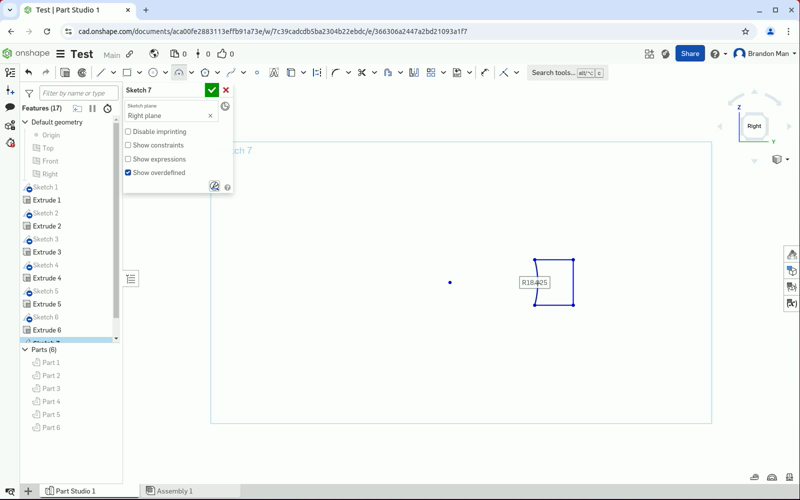
key(esc)
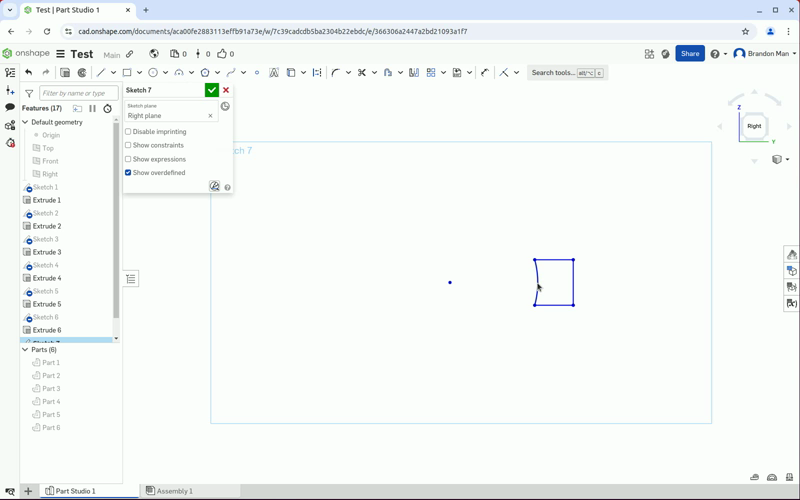
mouse_move(571, 271)
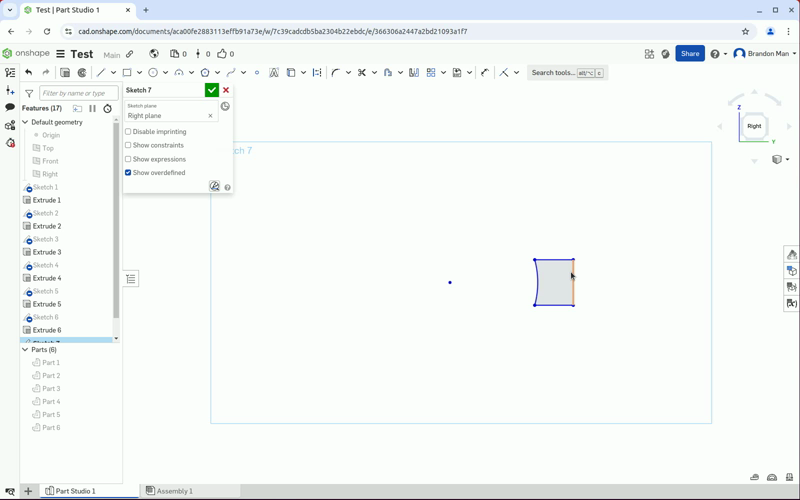
scroll(6)
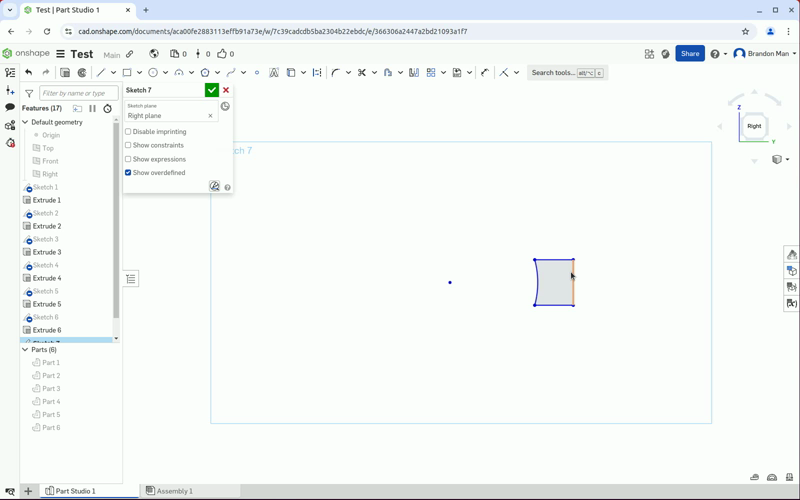
scroll(6)
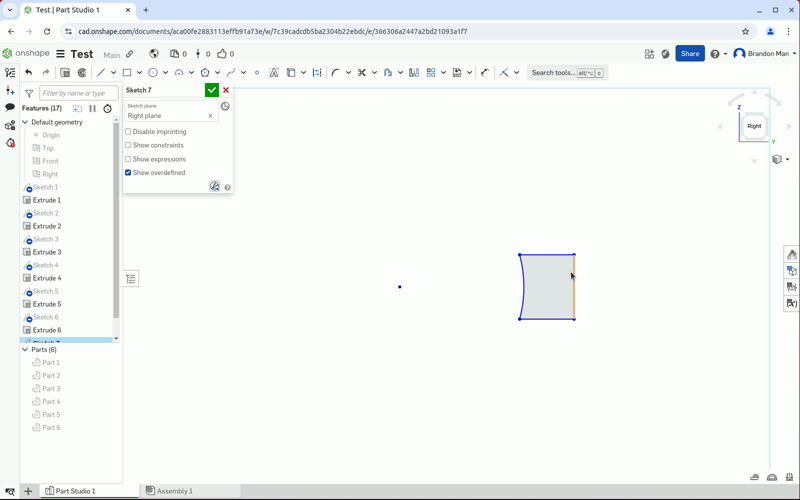
scroll(6)
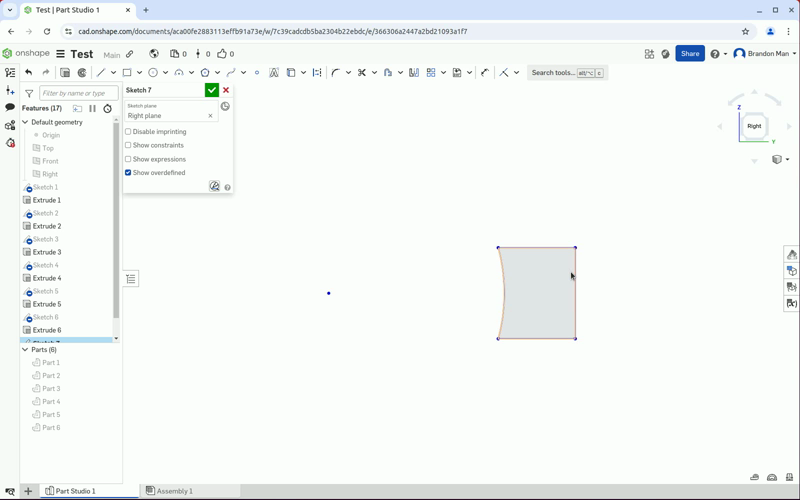
scroll(6)
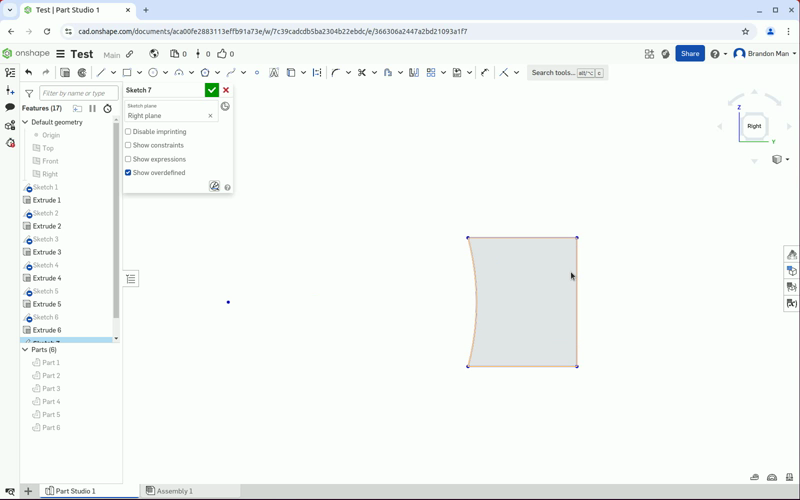
scroll(6)
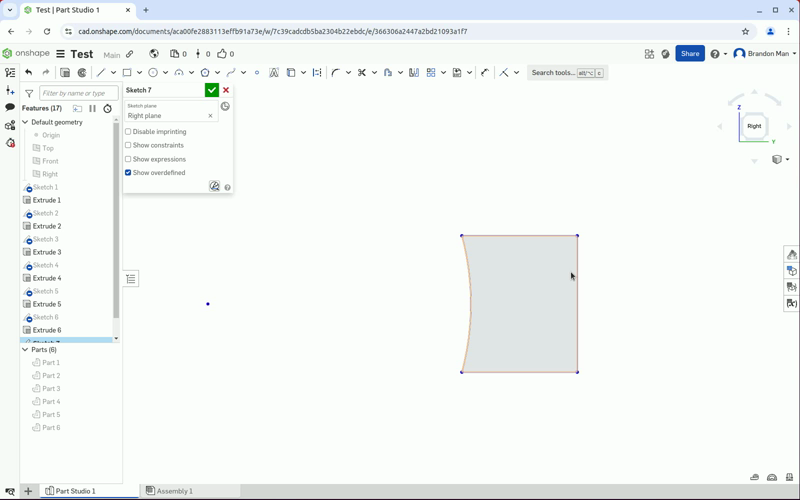
scroll(6)
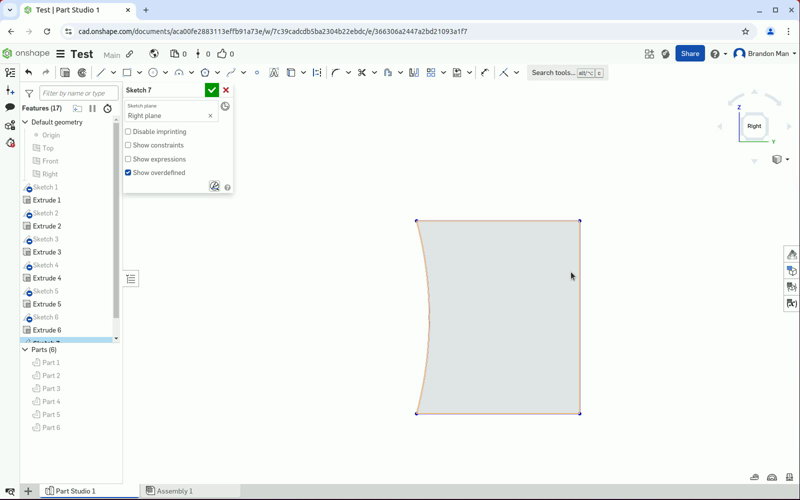
scroll(6)
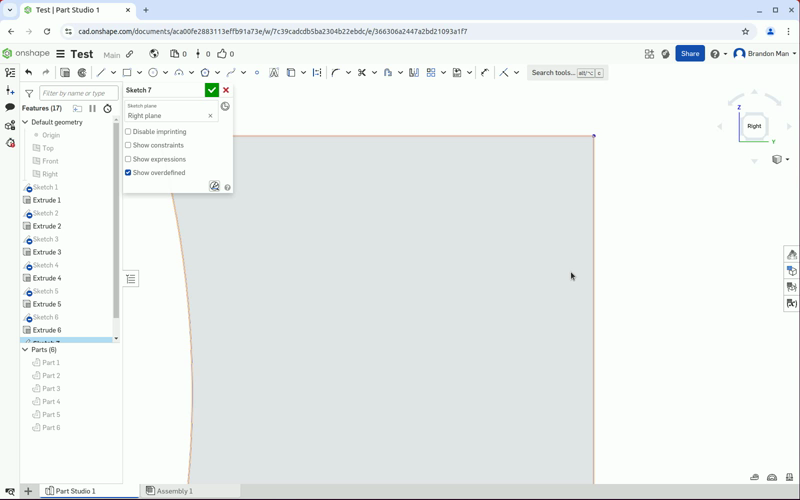
click(571, 271)
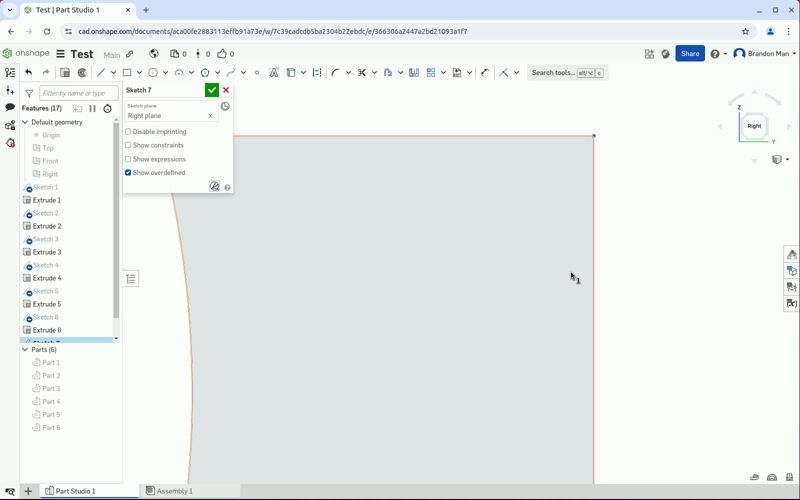
scroll(-6)
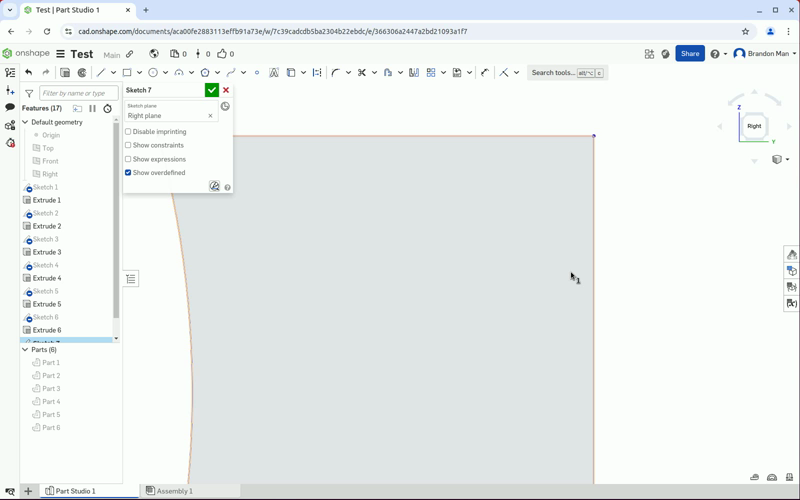
scroll(-6)
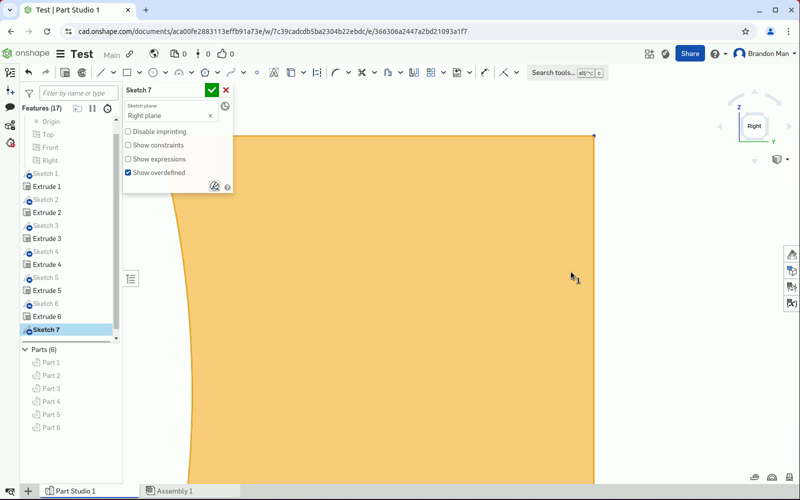
scroll(-6)
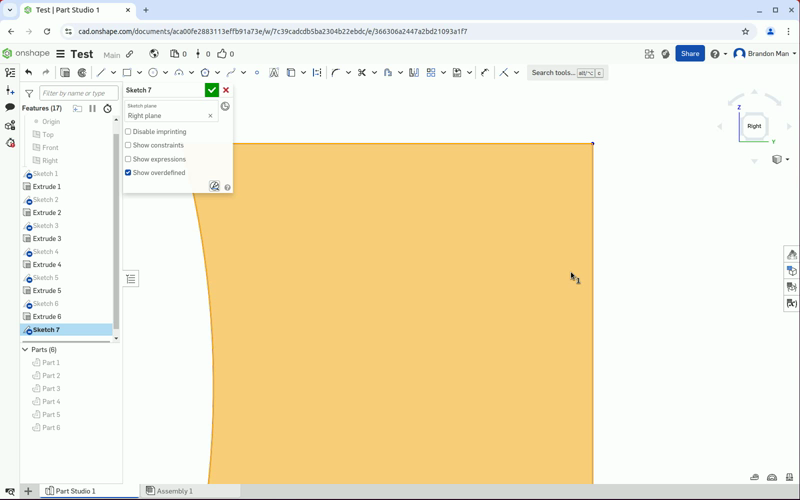
scroll(-6)
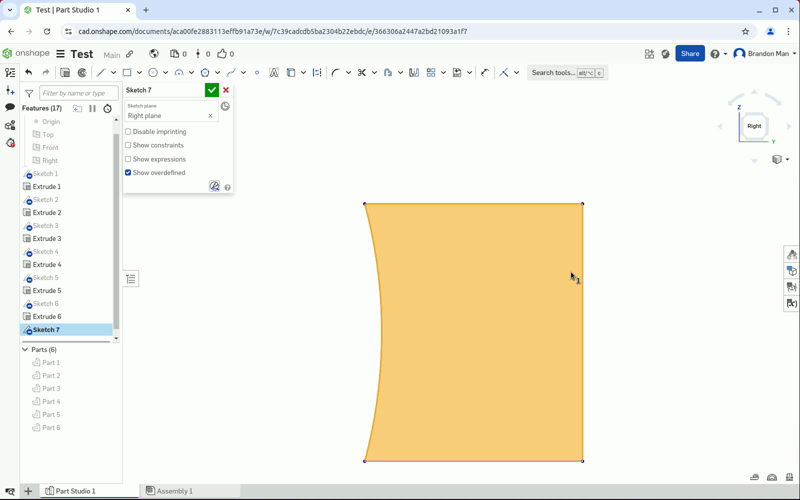
scroll(-6)
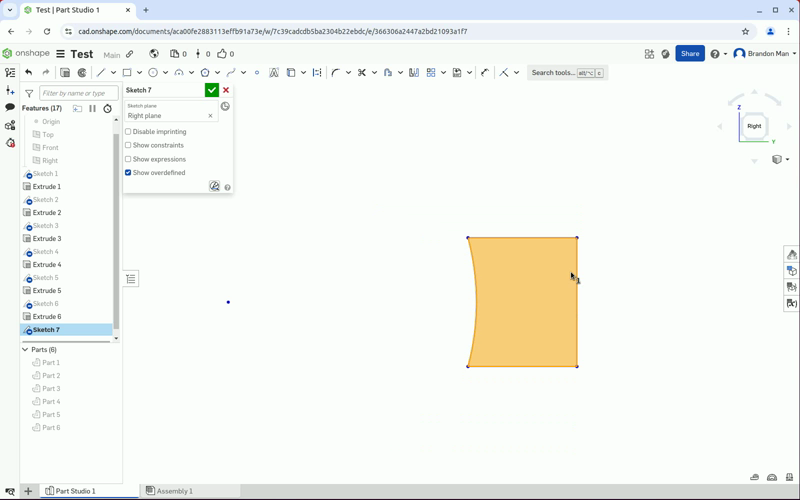
scroll(-6)
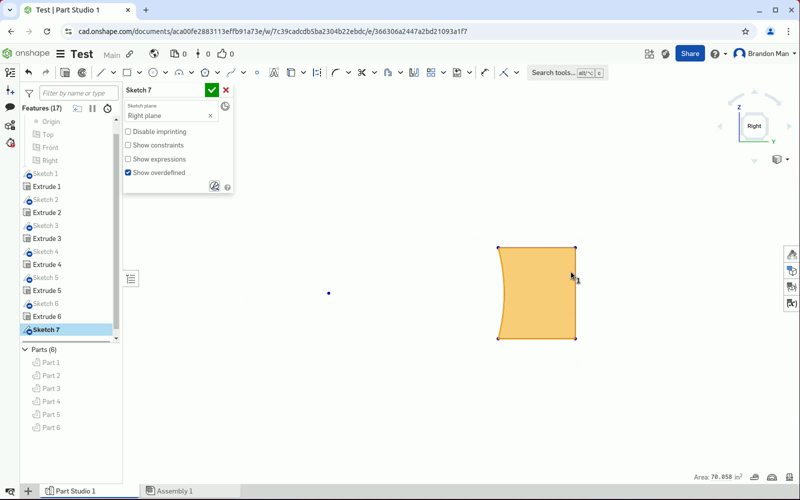
scroll(-6)
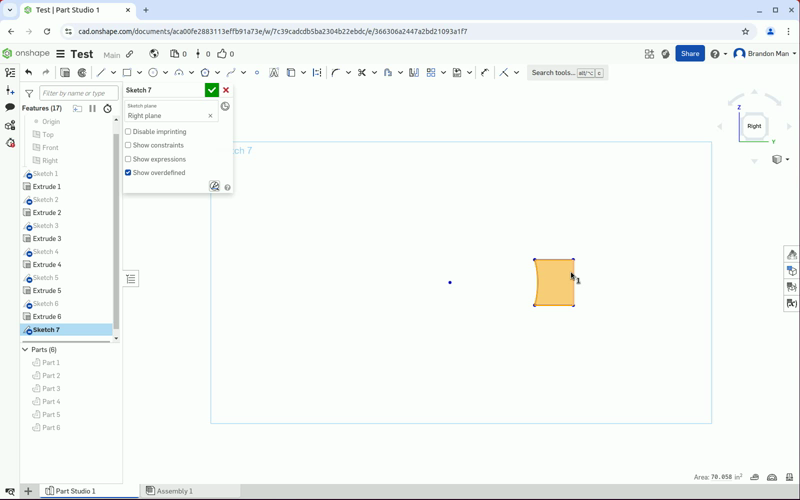
mouse_move(73, 352)
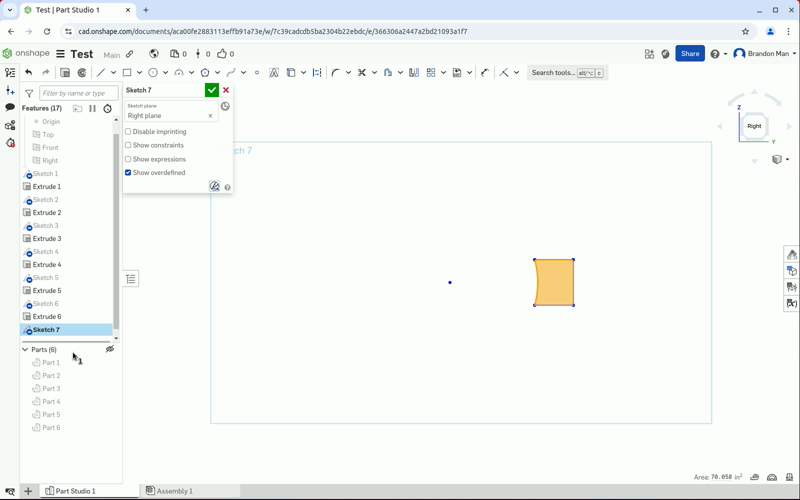
key(shift+y)
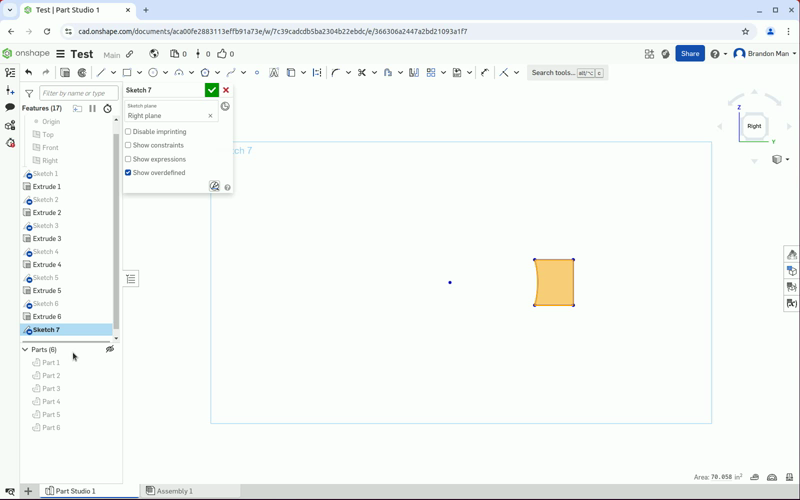
key(shift+e)
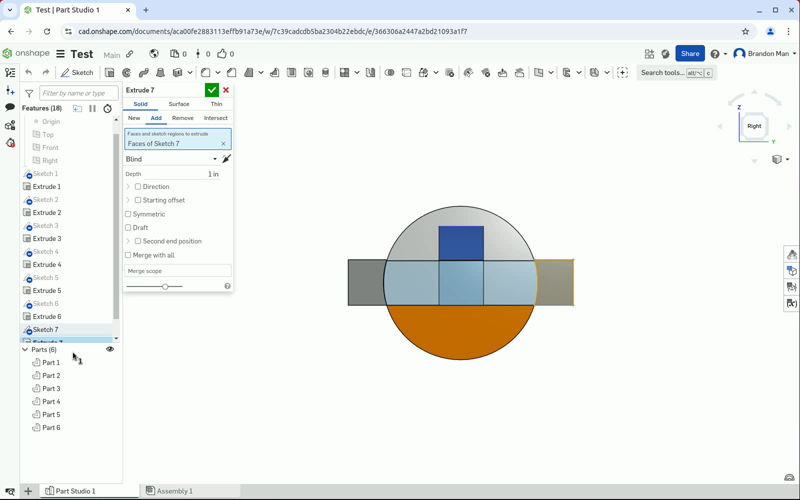
mouse_move(143, 106)
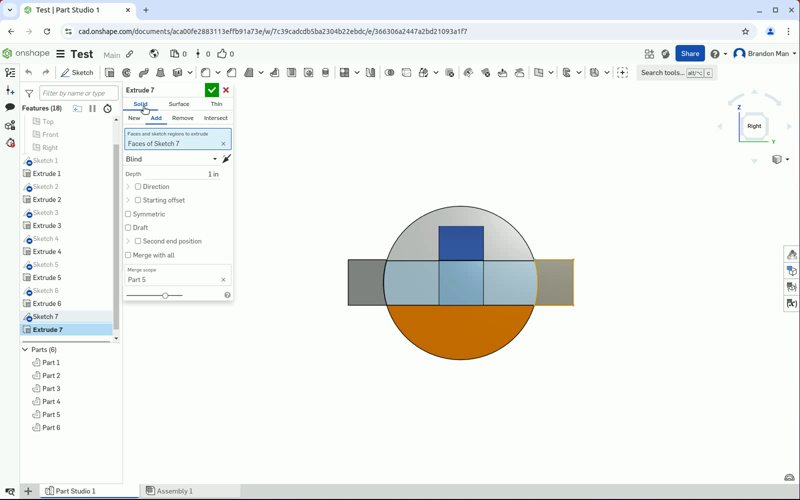
click(143, 106)
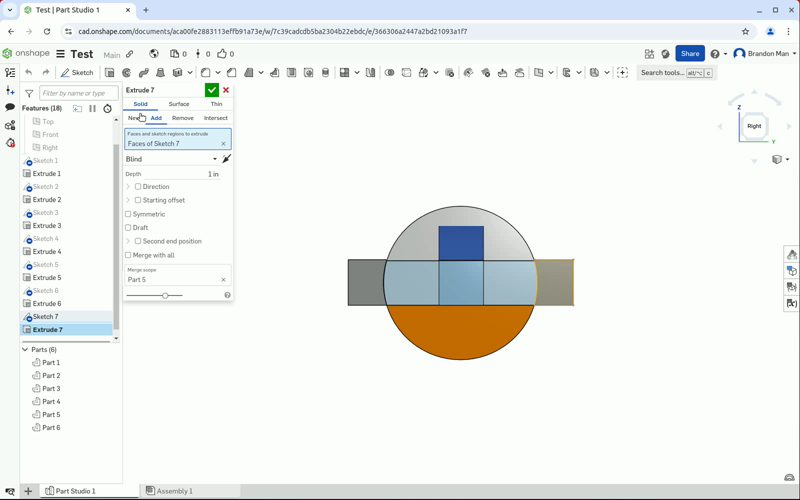
mouse_move(137, 120)
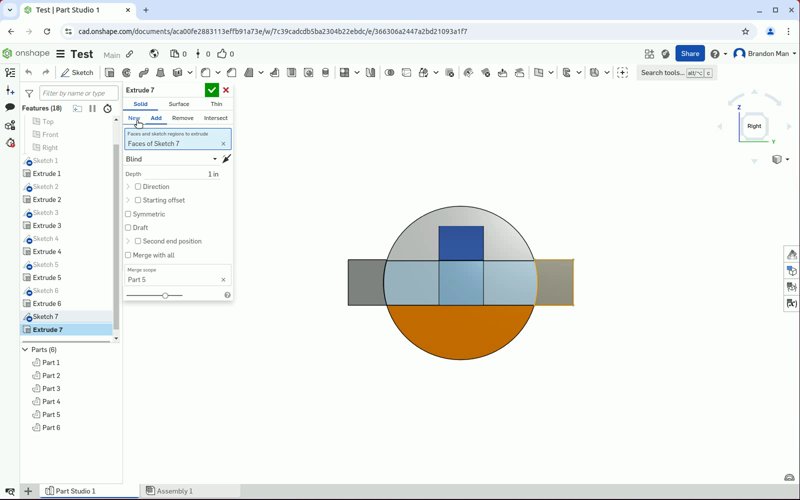
click(137, 120)
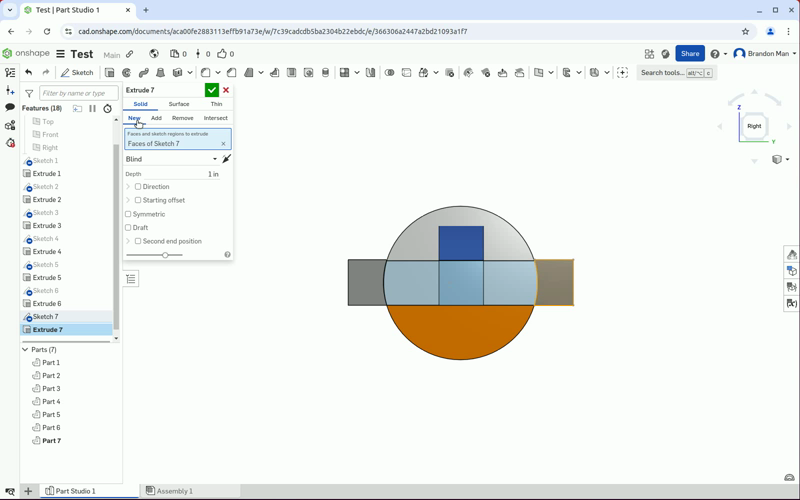
key(tab, 4)
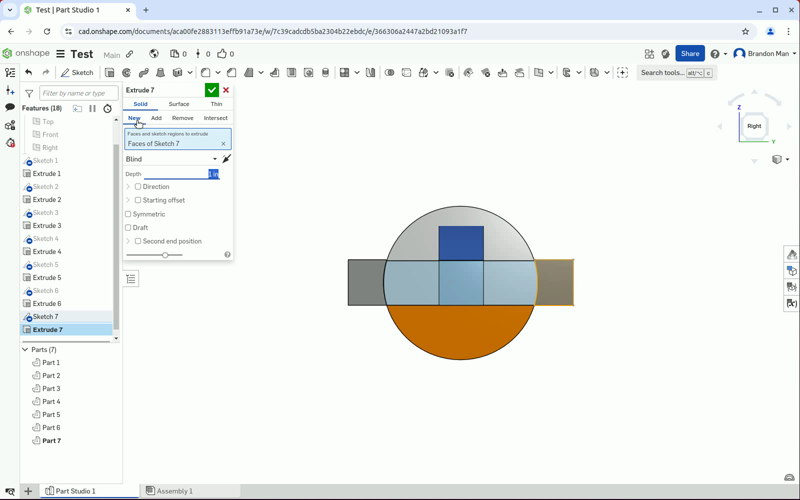
text(9.148)
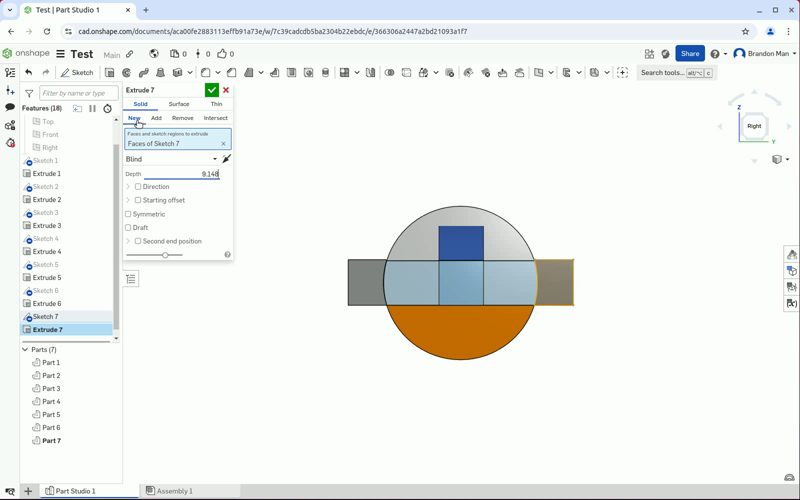
key(tab, 3)
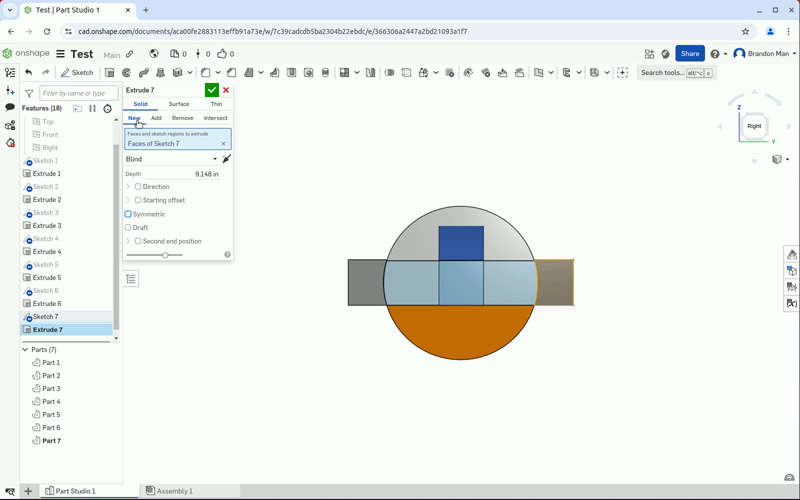
key(space)
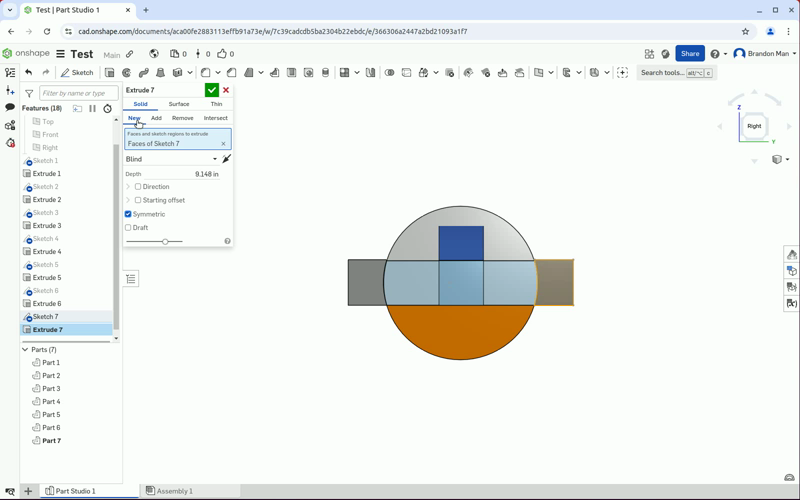
key(enter)
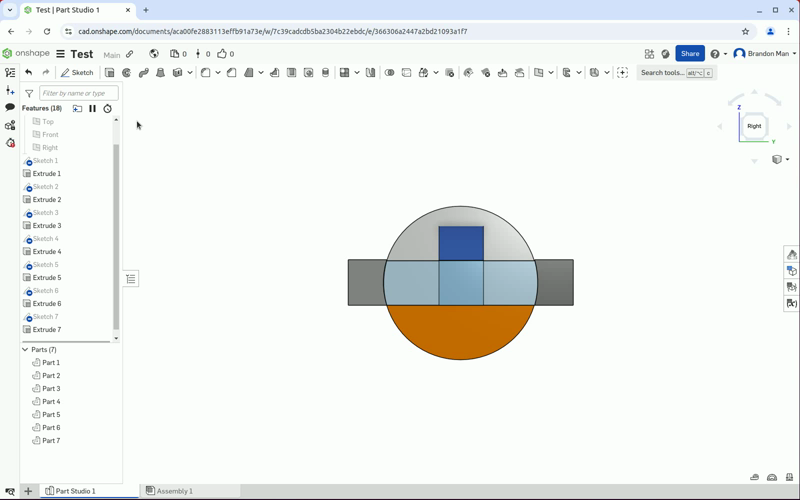
key(shift+h)
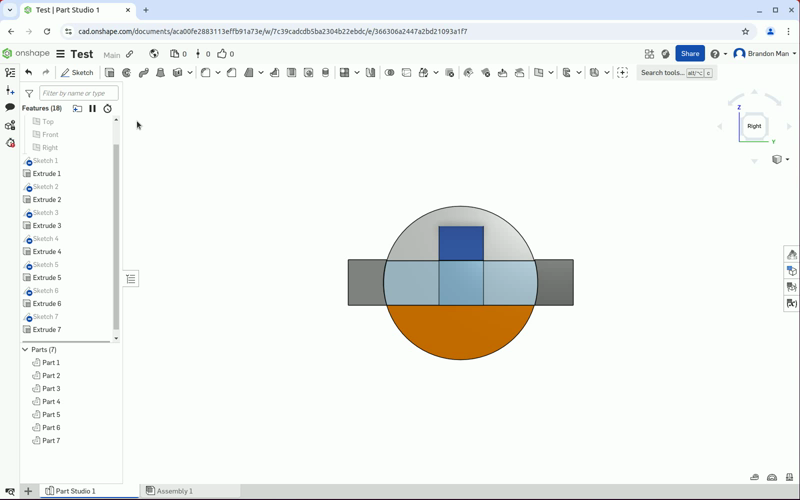
key(shift+h)
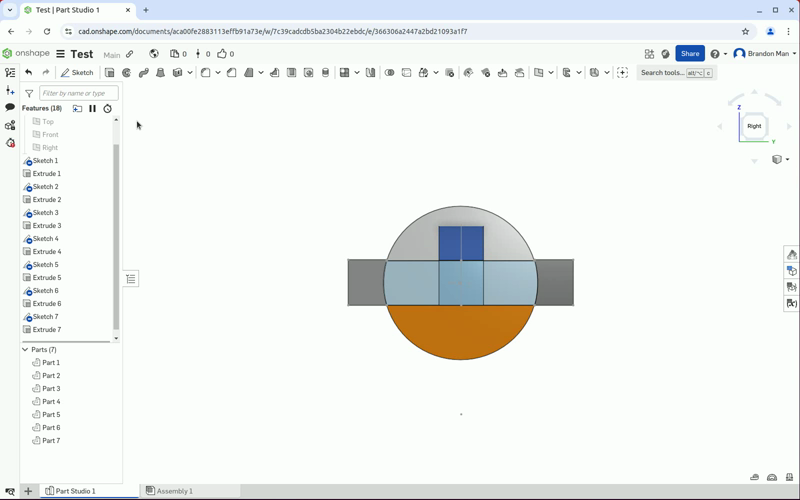
key(shift+7)
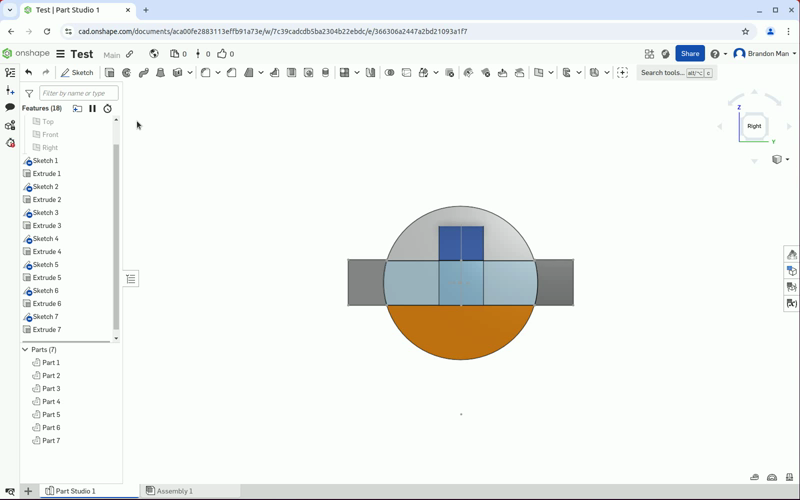
key(right, 2)
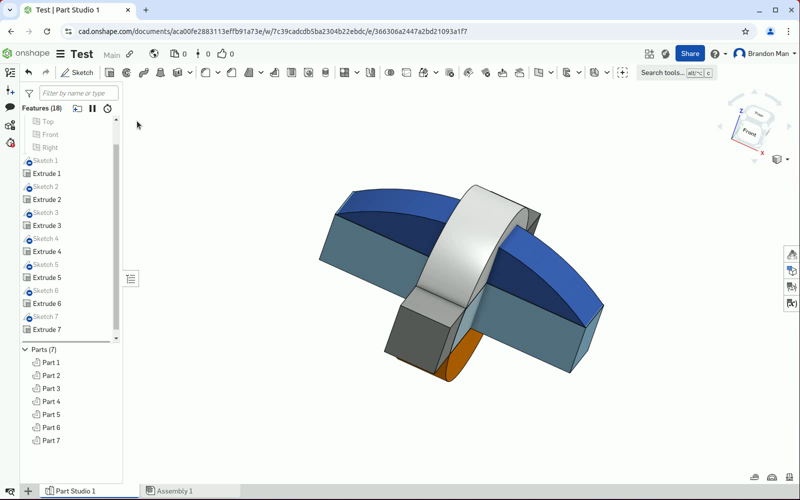
key(down, 2)
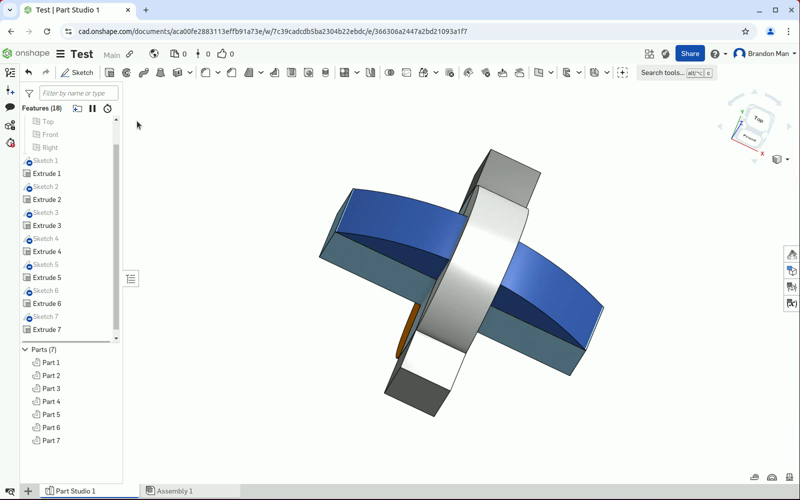
key(up, 2)
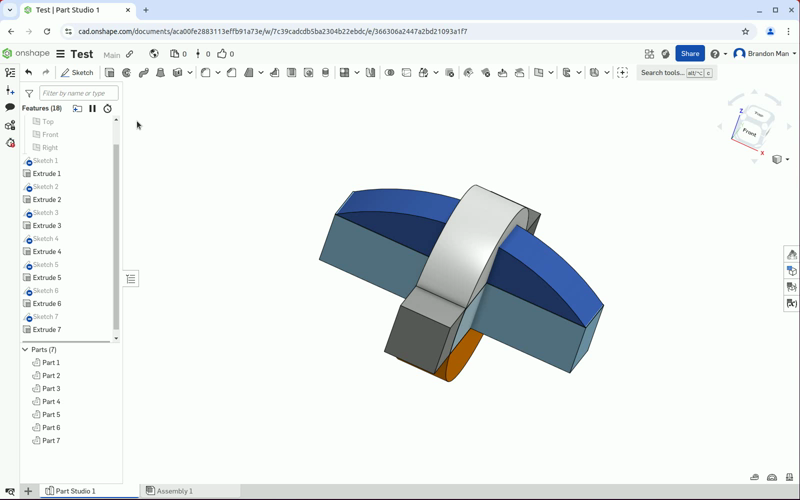
key(left, 2)
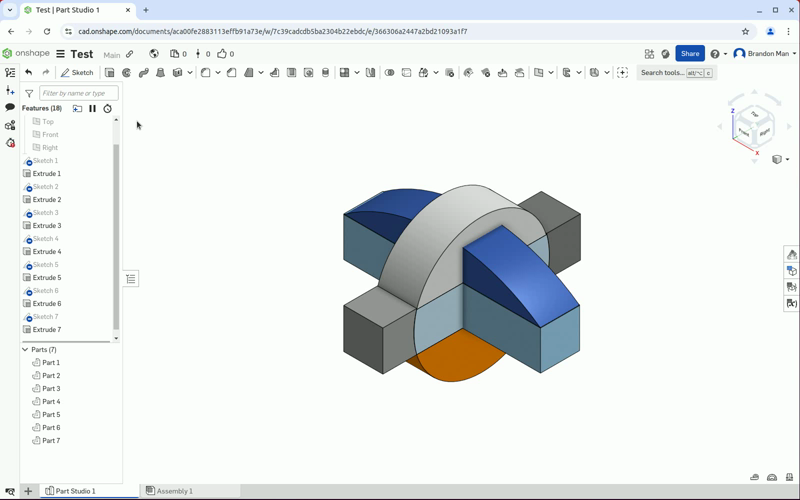
mouse_move(69, 163)
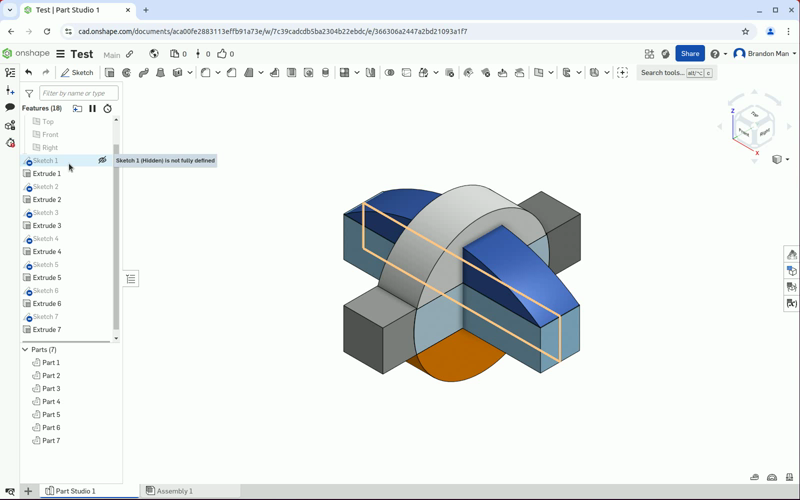
click(69, 163)